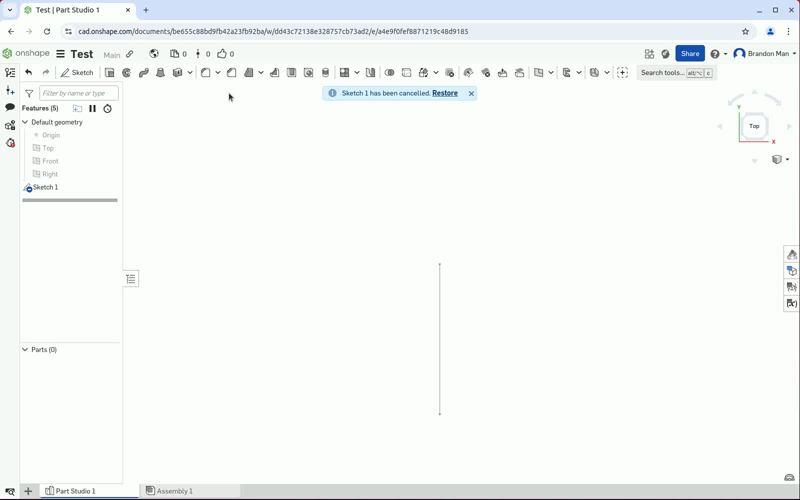
key(shift+h)
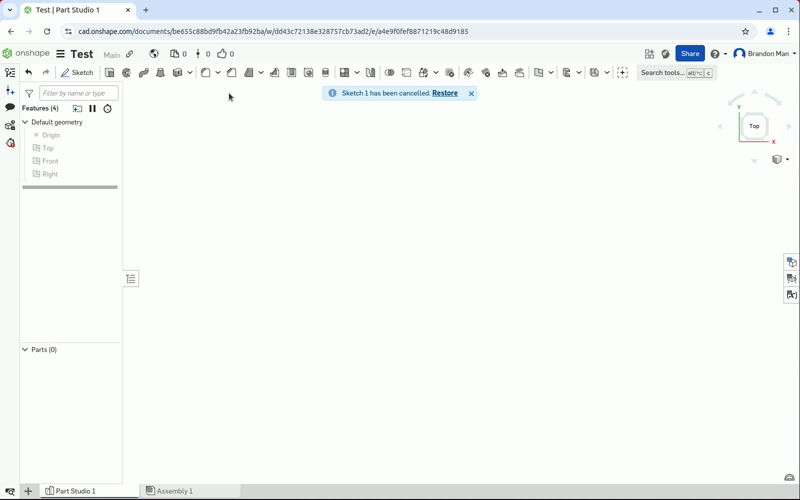
mouse_move(73, 352)
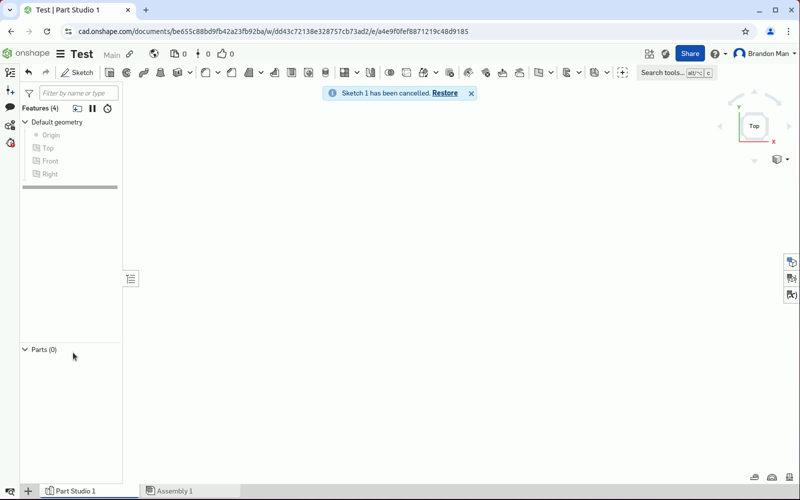
key(y)
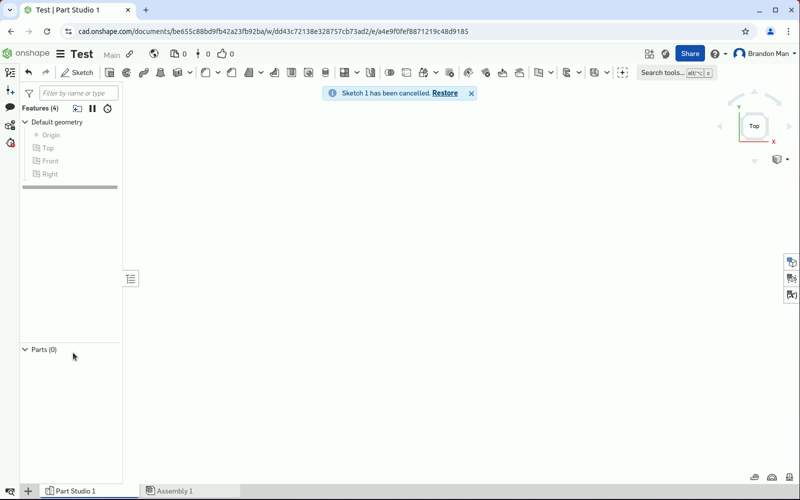
key(shift+p)
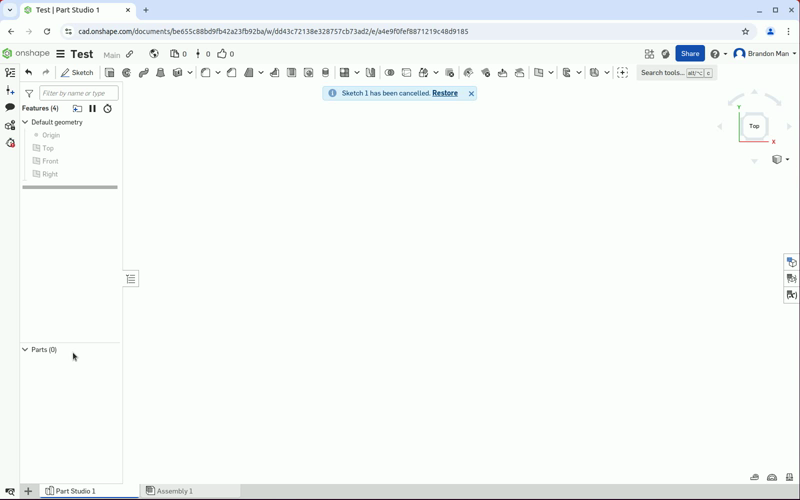
key(space)
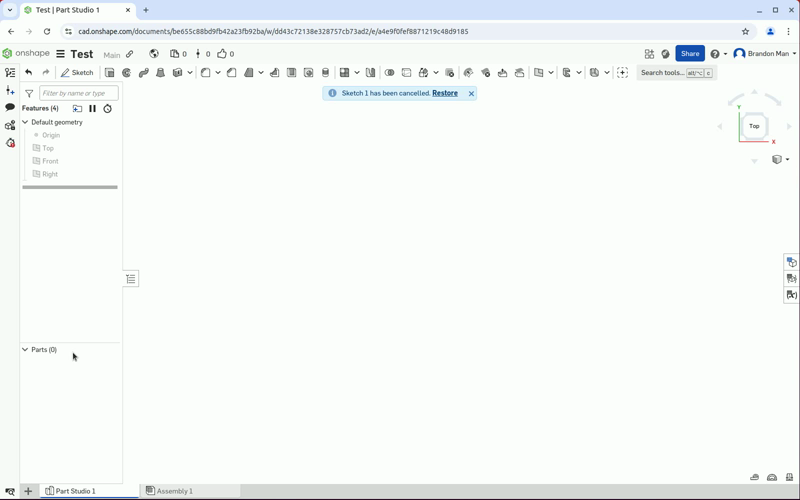
key_down(shift)
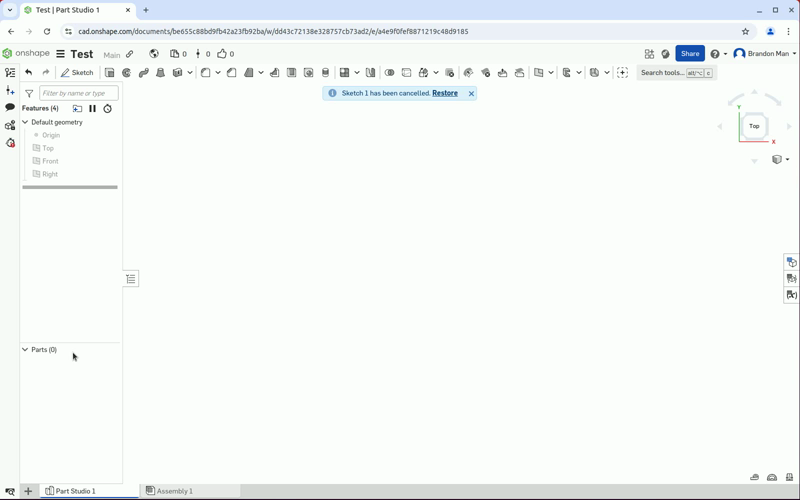
key(up)
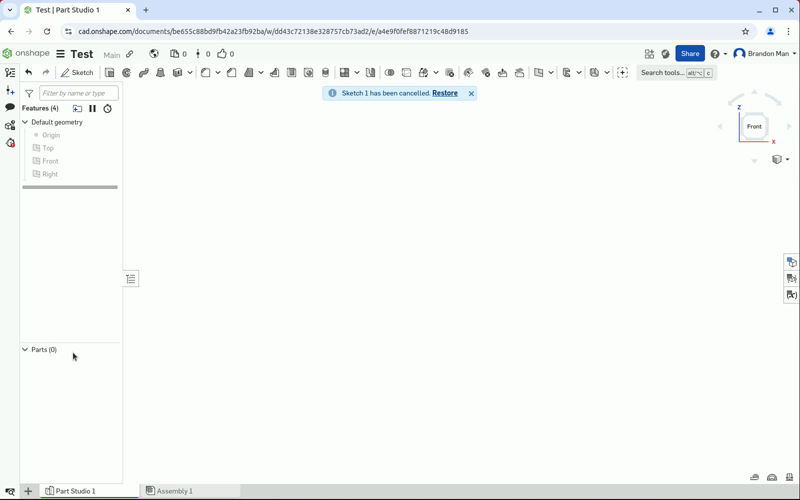
key_up(shift)
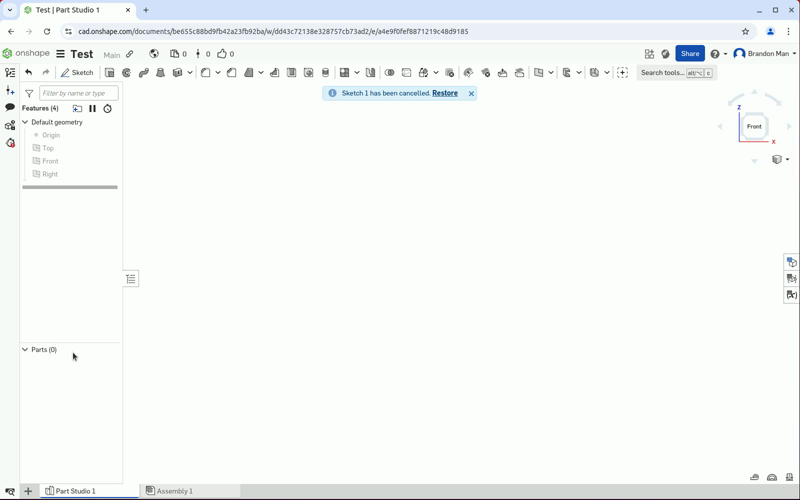
mouse_move(73, 352)
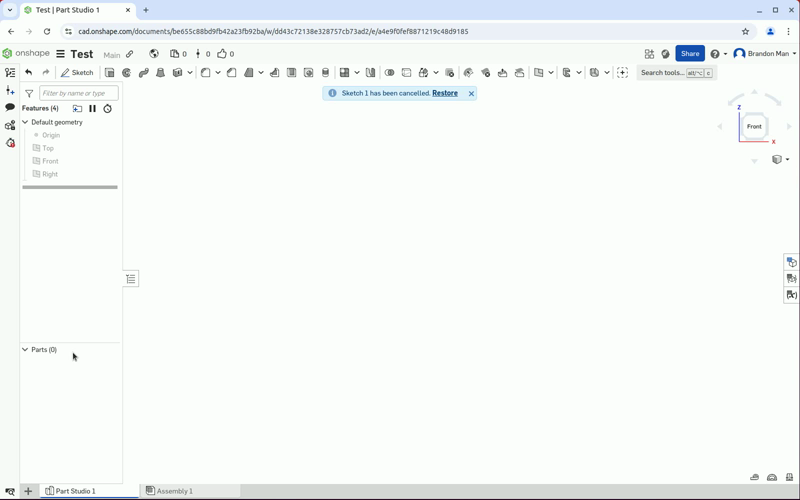
key(shift+y)
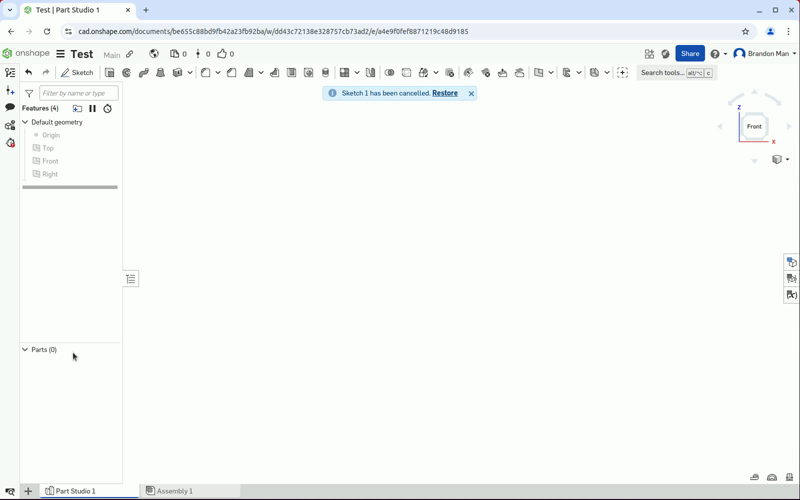
key(shift+s)
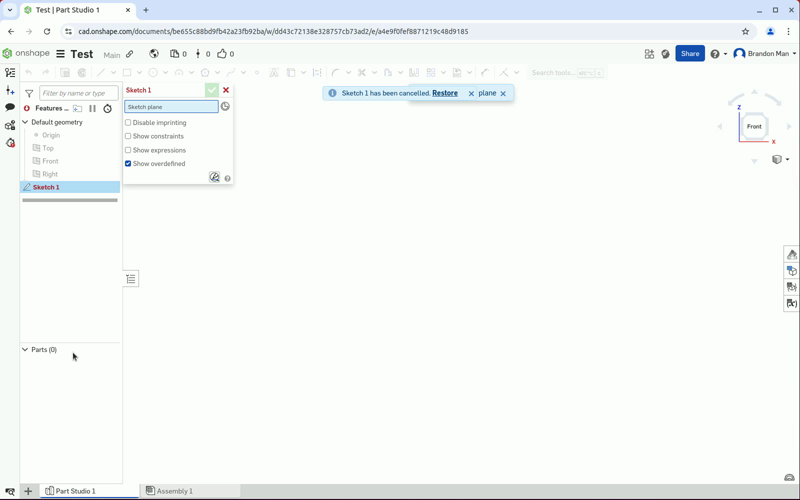
mouse_move(73, 163)
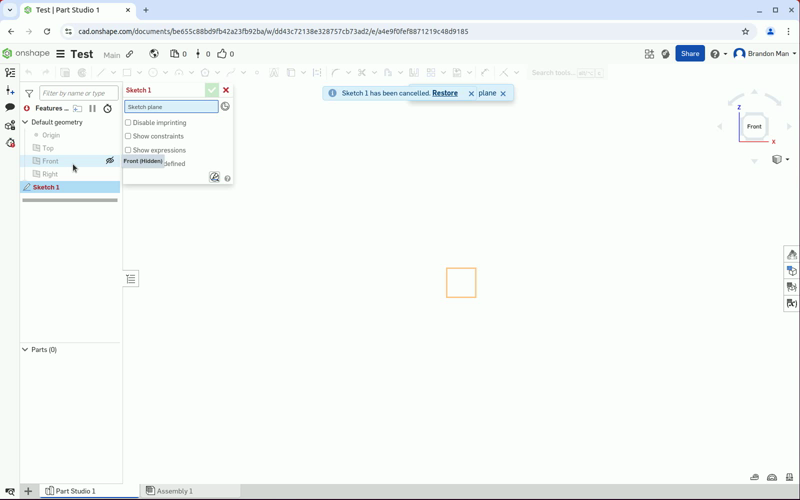
click(73, 163)
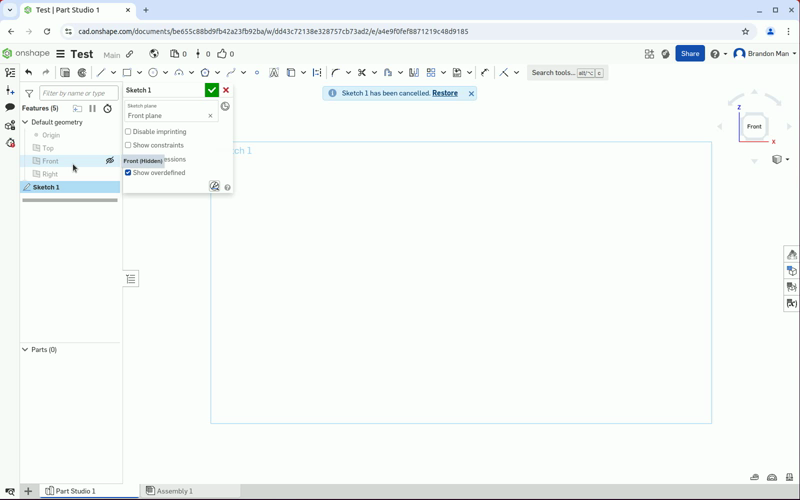
mouse_move(73, 352)
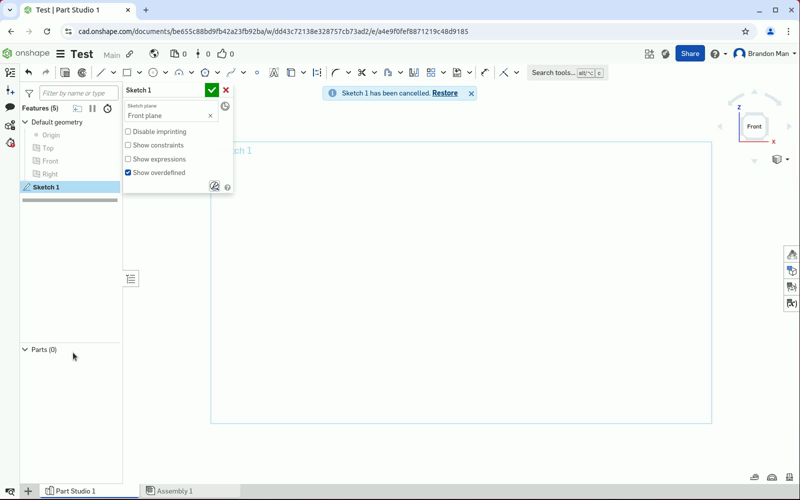
key(y)
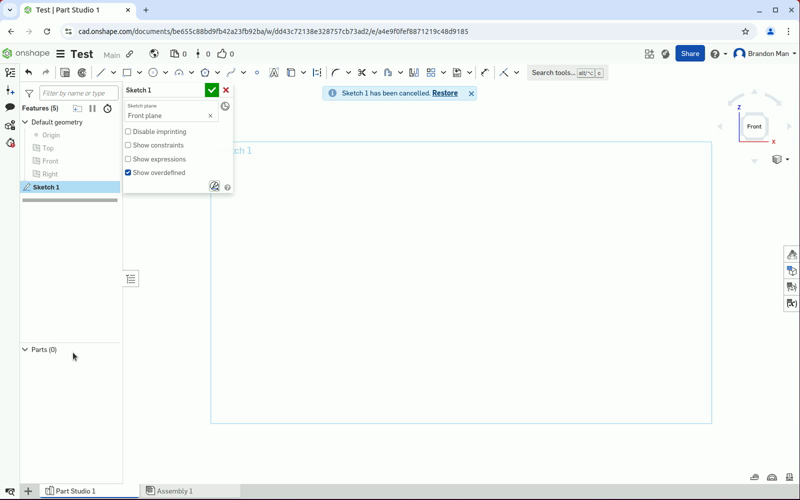
key(a)
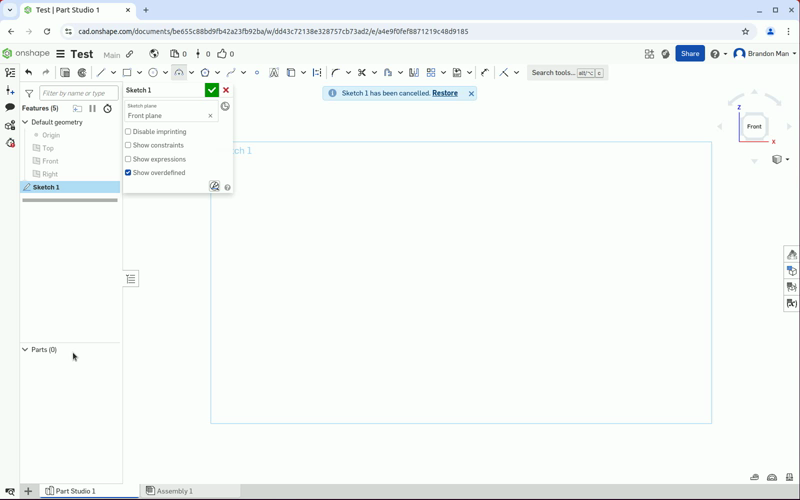
key_down(shift)
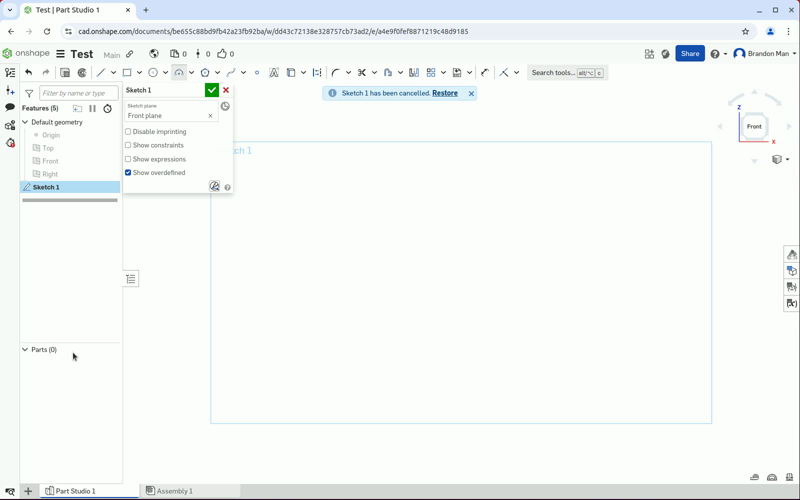
mouse_move(453, 282)
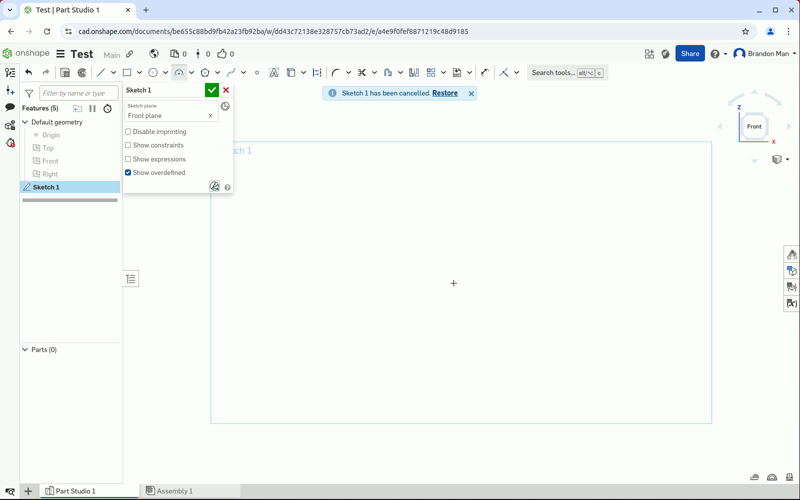
click(453, 282)
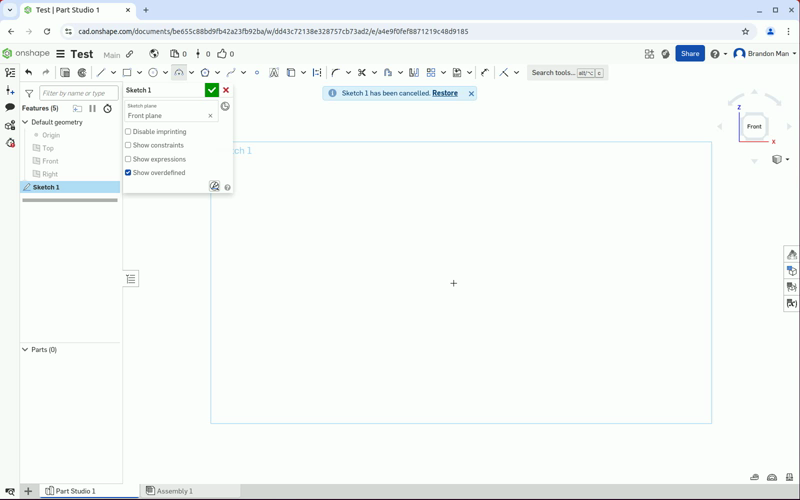
key_up(shift)
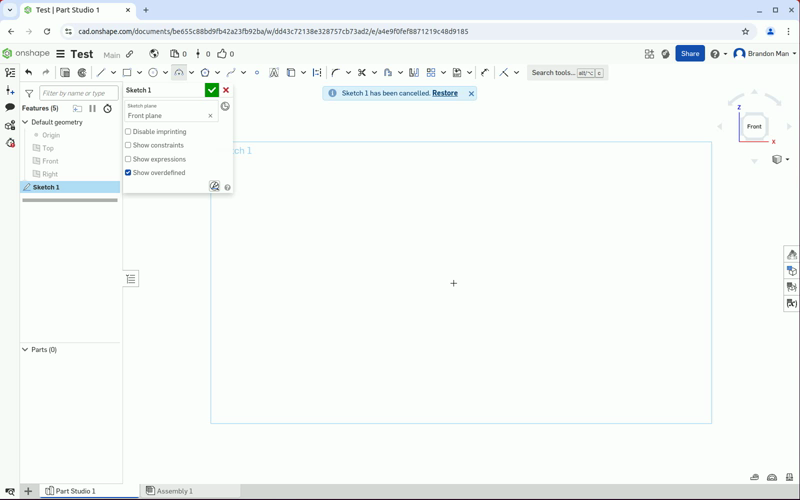
key_down(shift)
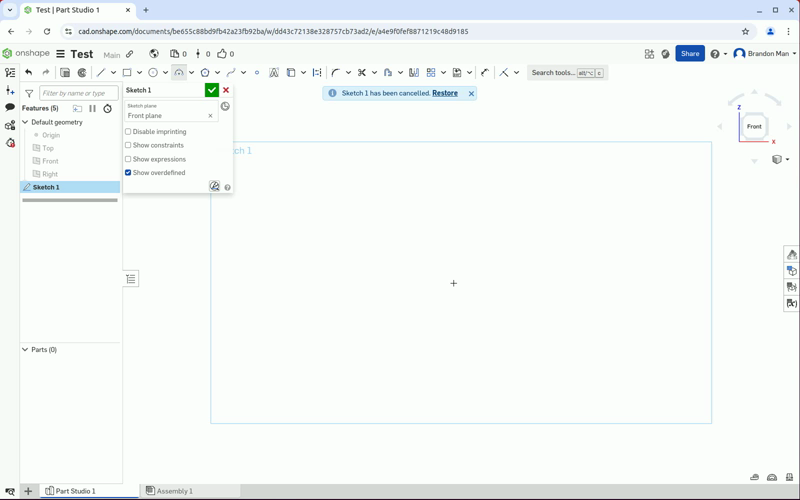
mouse_move(460, 282)
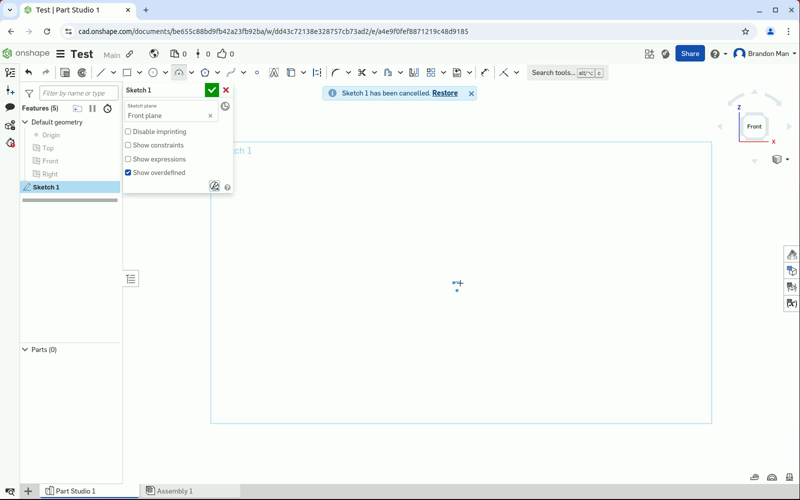
scroll(6)
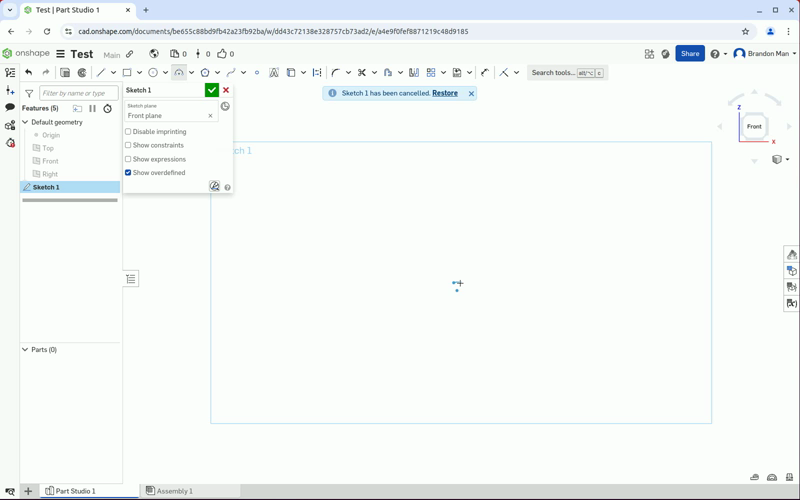
scroll(6)
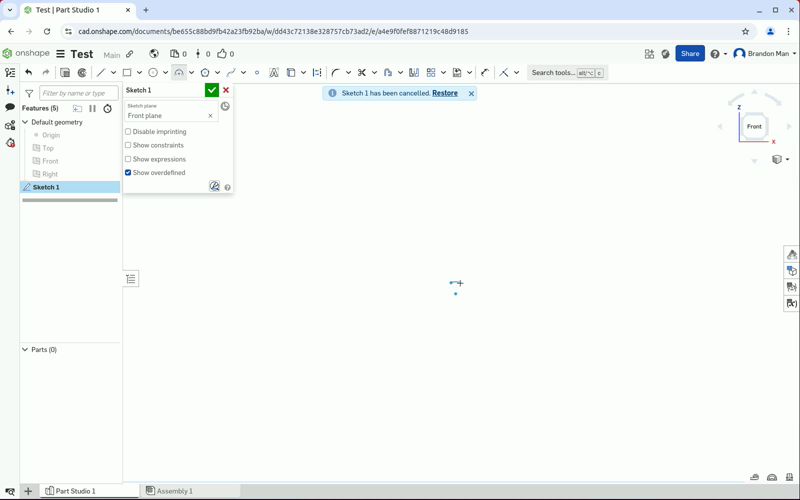
scroll(6)
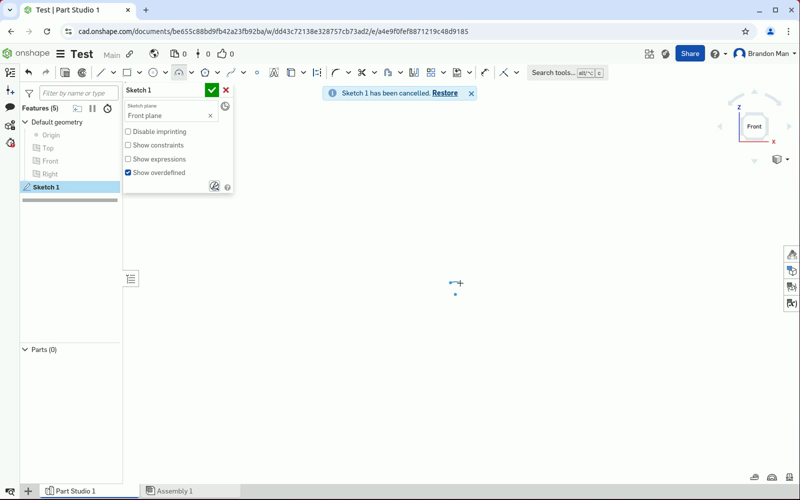
scroll(6)
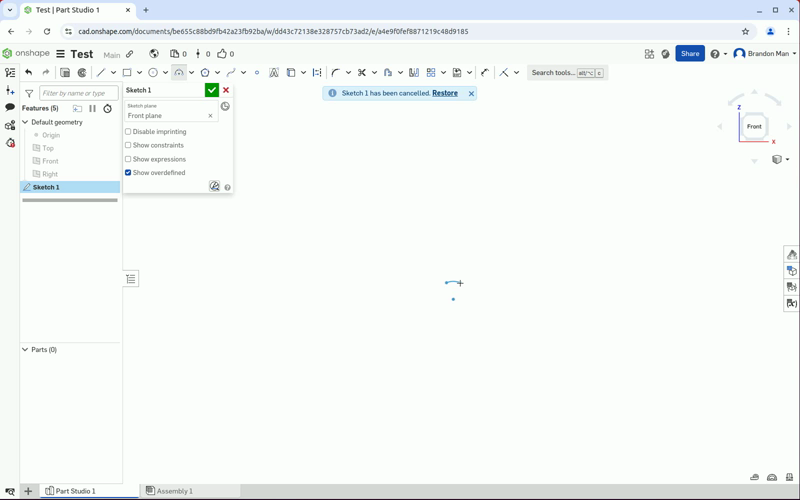
scroll(6)
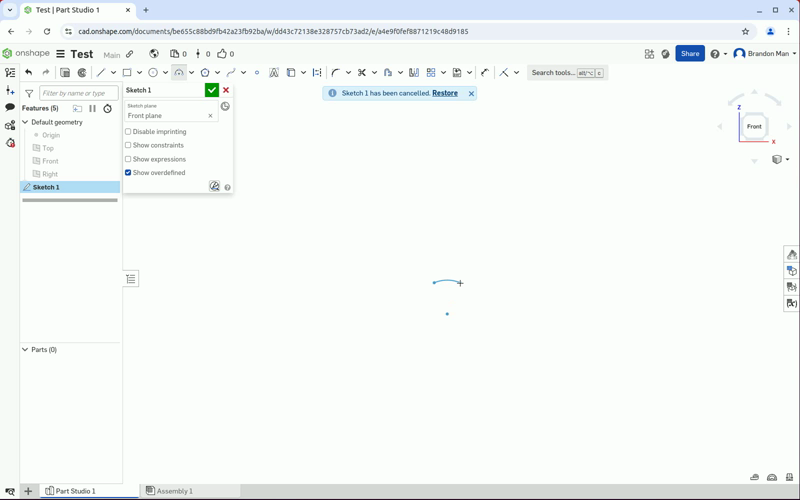
scroll(6)
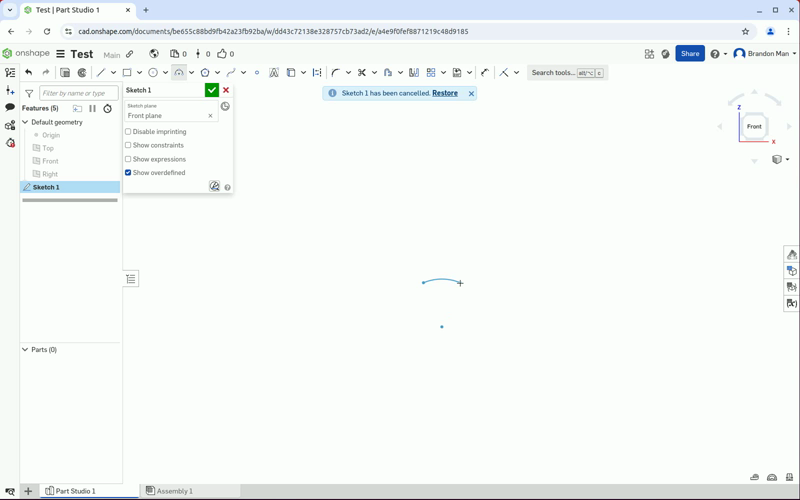
scroll(6)
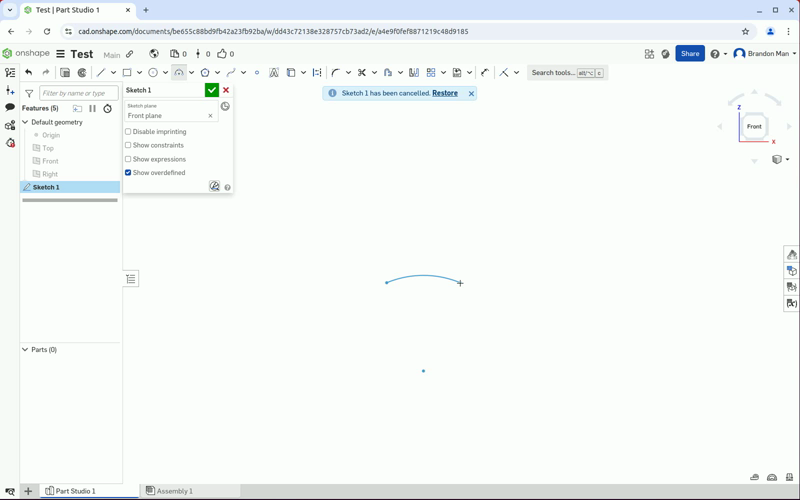
click(460, 282)
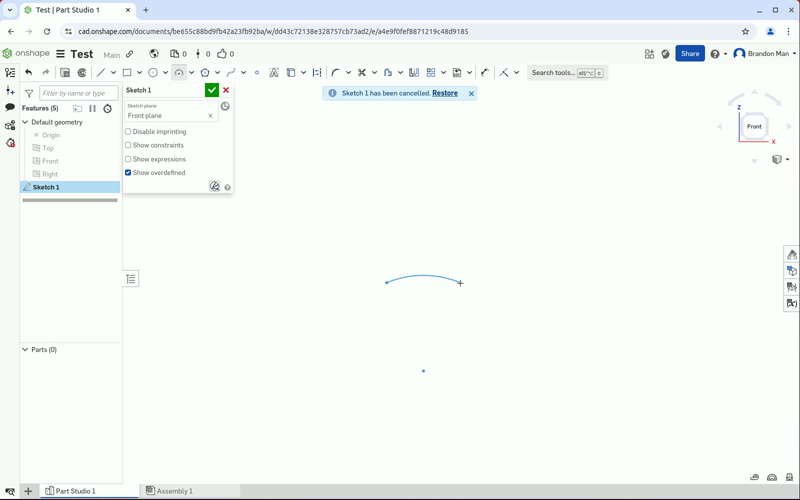
scroll(-6)
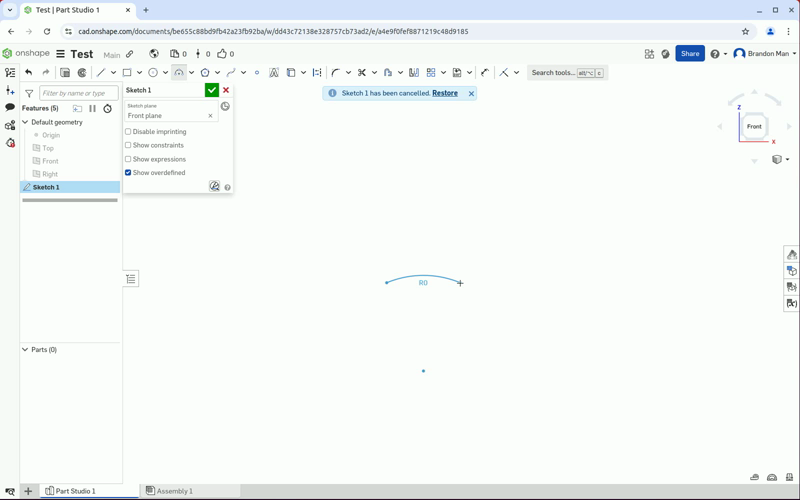
scroll(-6)
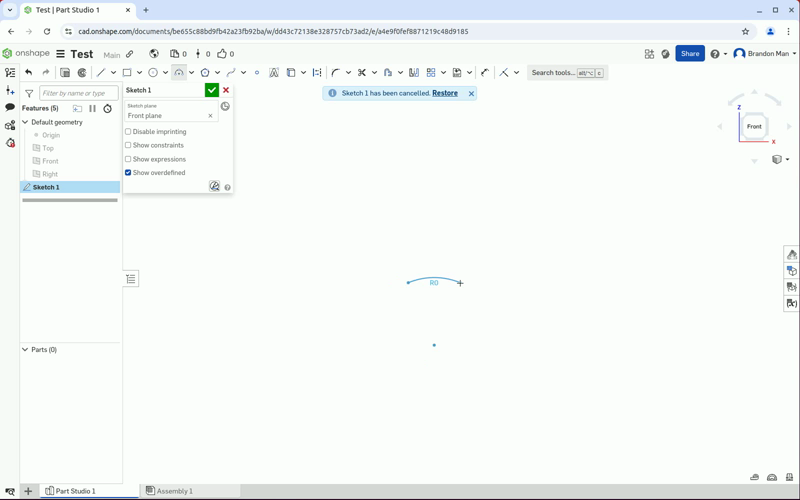
scroll(-6)
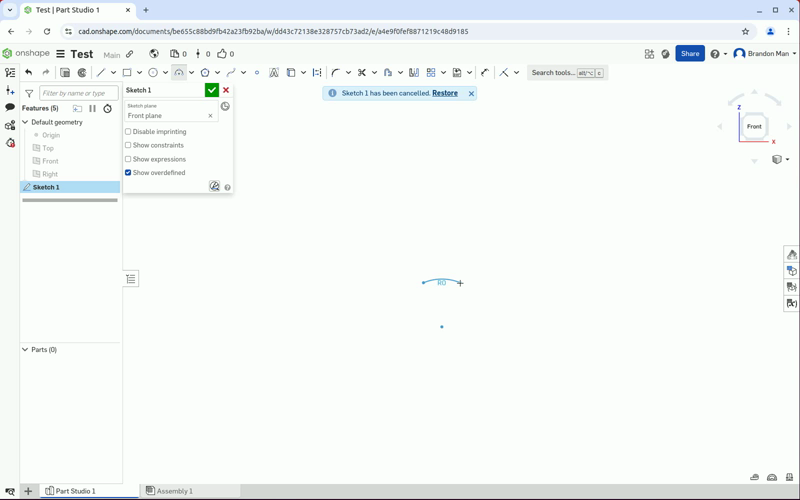
scroll(-6)
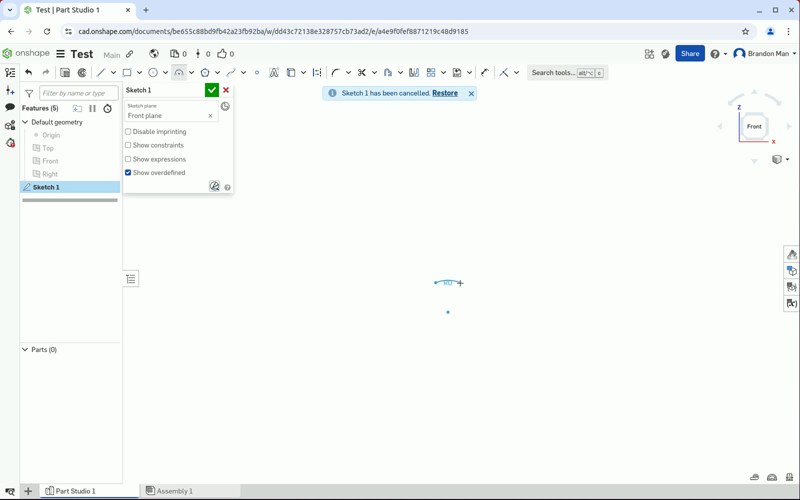
scroll(-6)
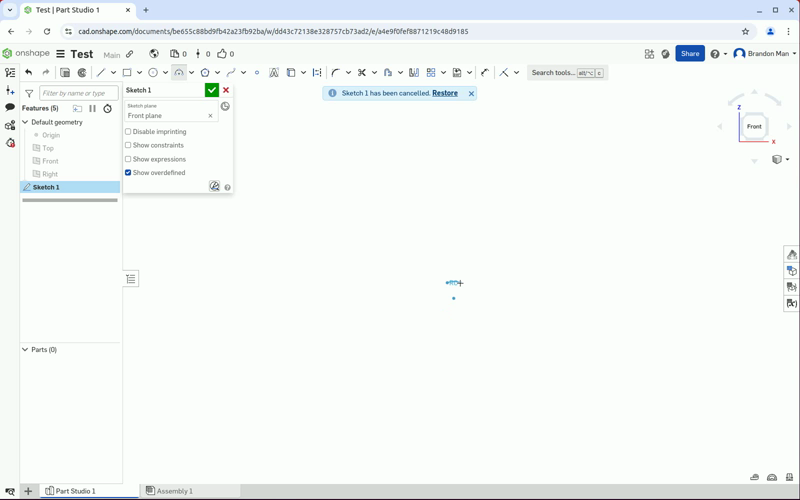
scroll(-6)
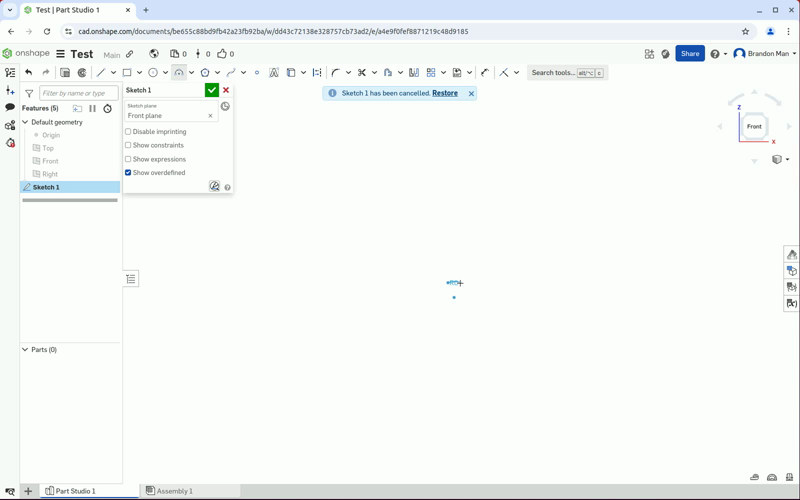
scroll(-6)
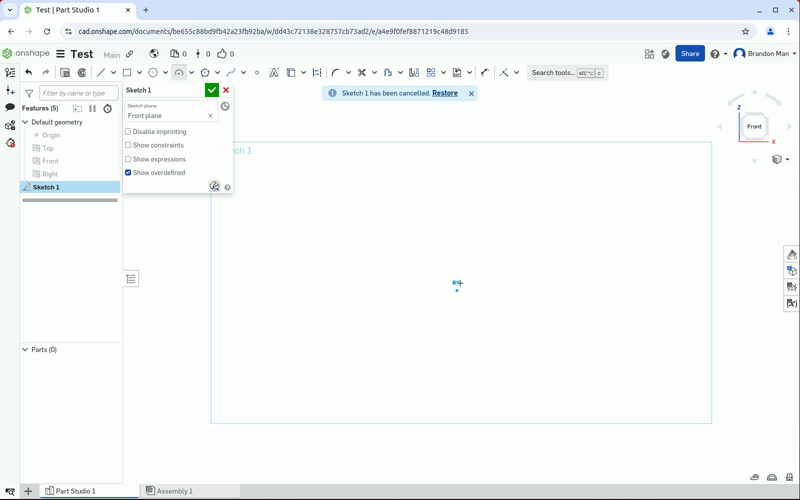
mouse_move(457, 279)
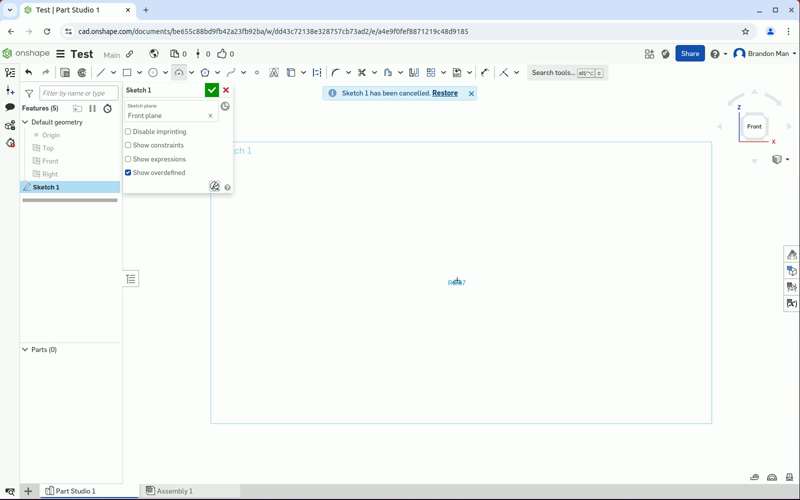
scroll(6)
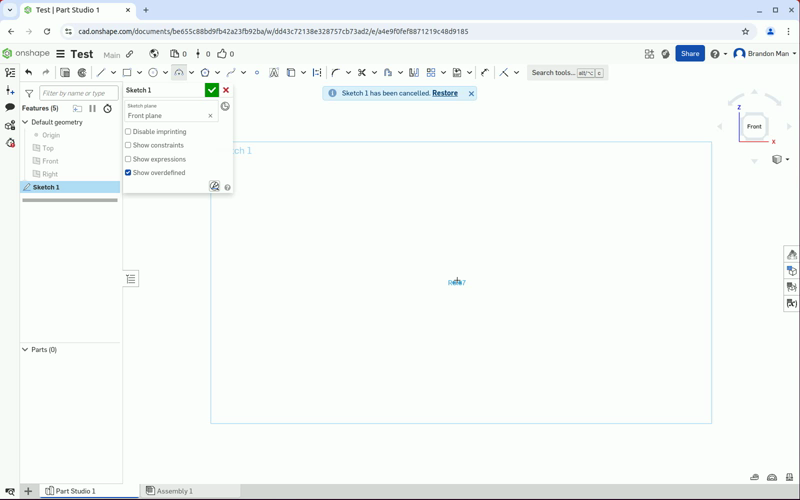
scroll(6)
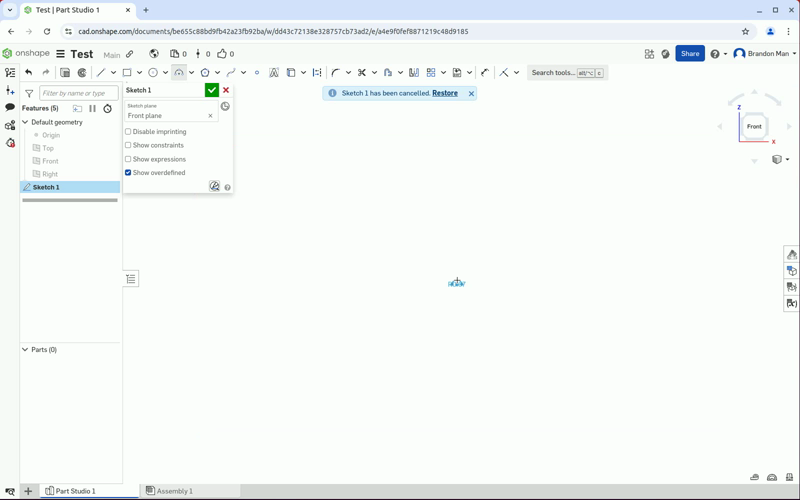
scroll(6)
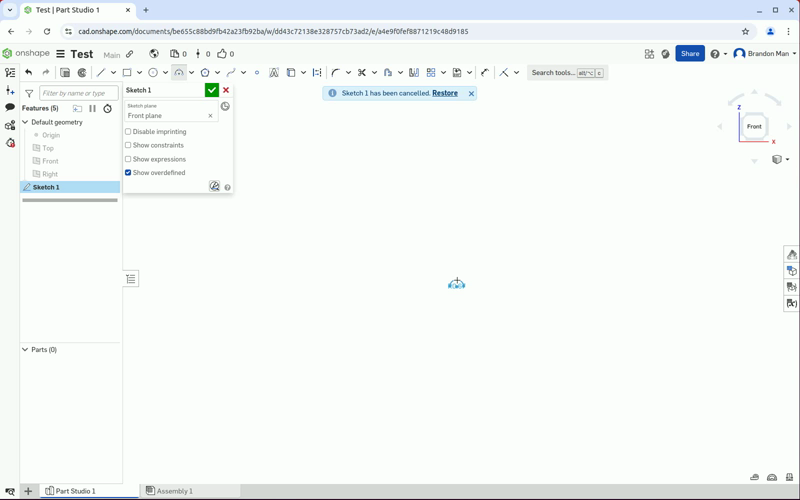
scroll(6)
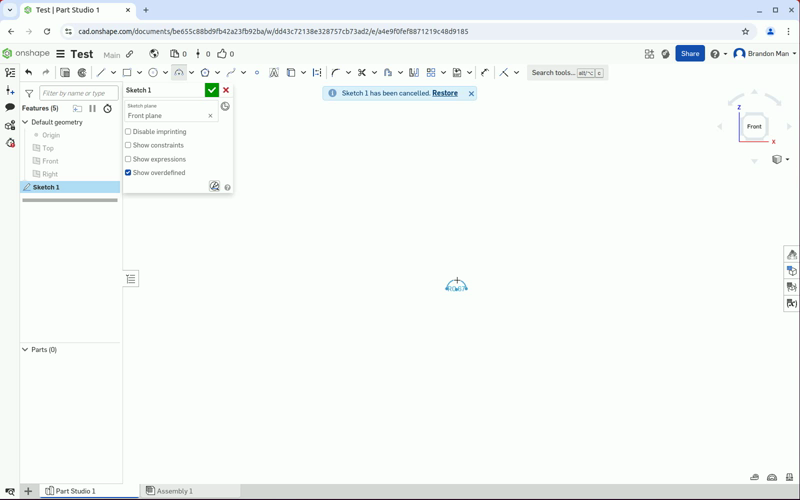
scroll(6)
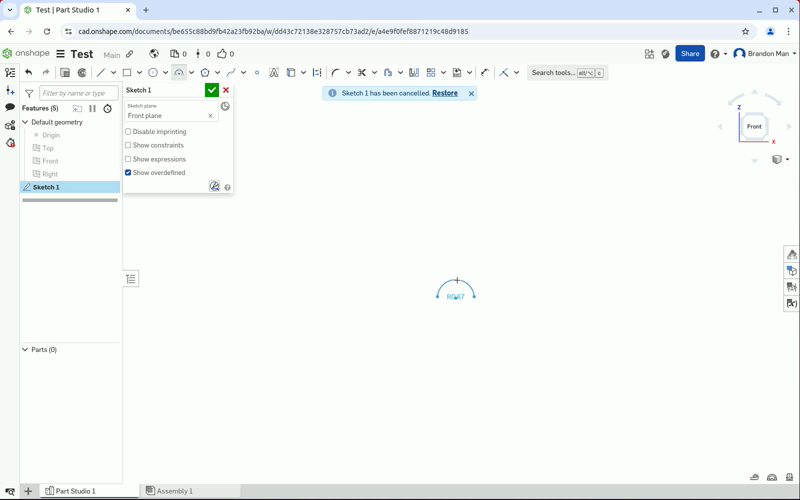
scroll(6)
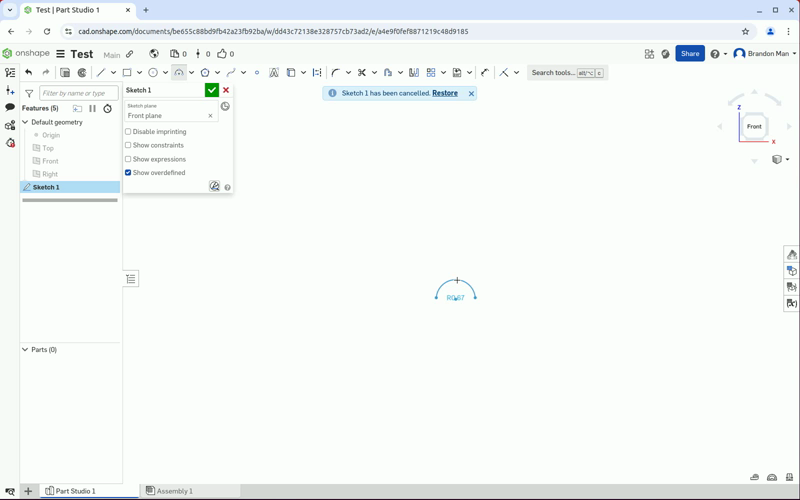
scroll(6)
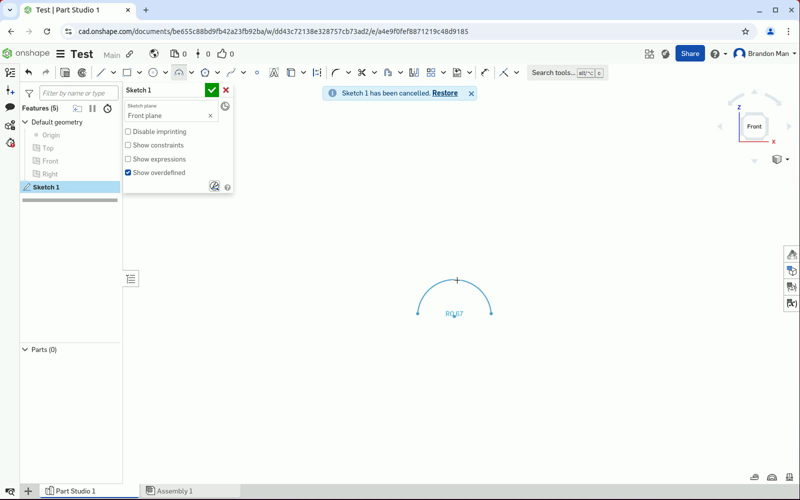
click(457, 279)
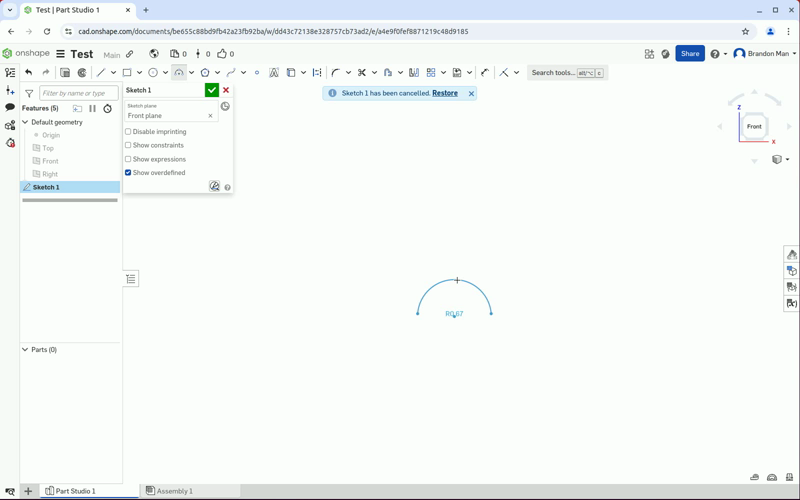
scroll(-6)
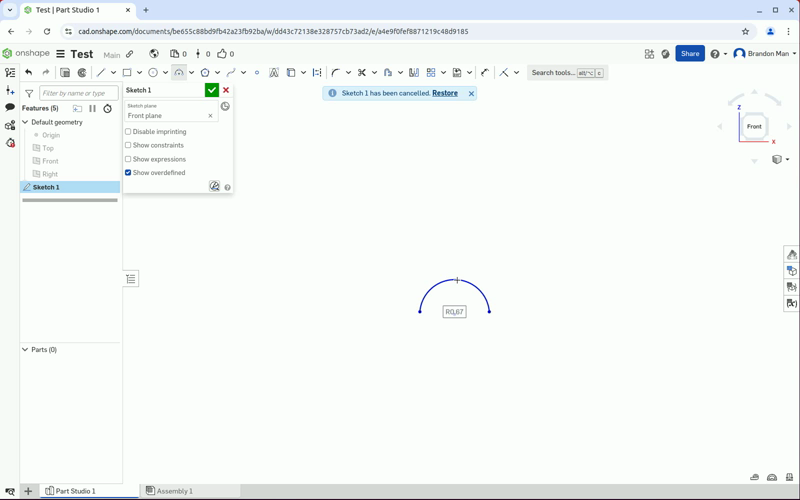
scroll(-6)
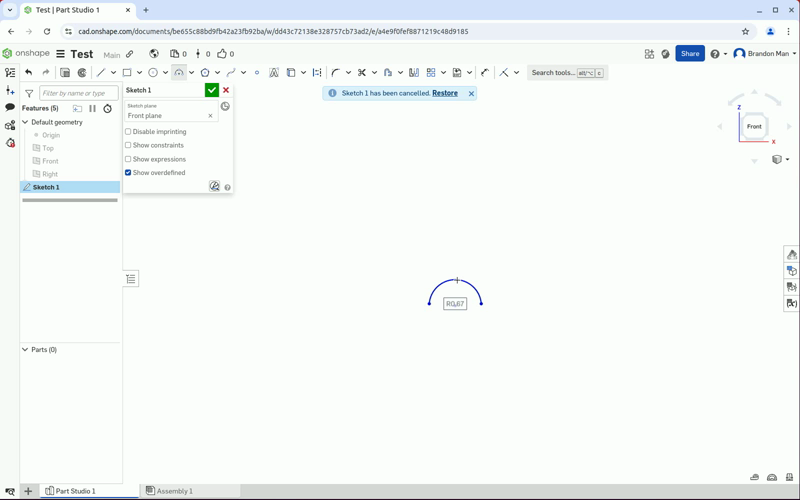
scroll(-6)
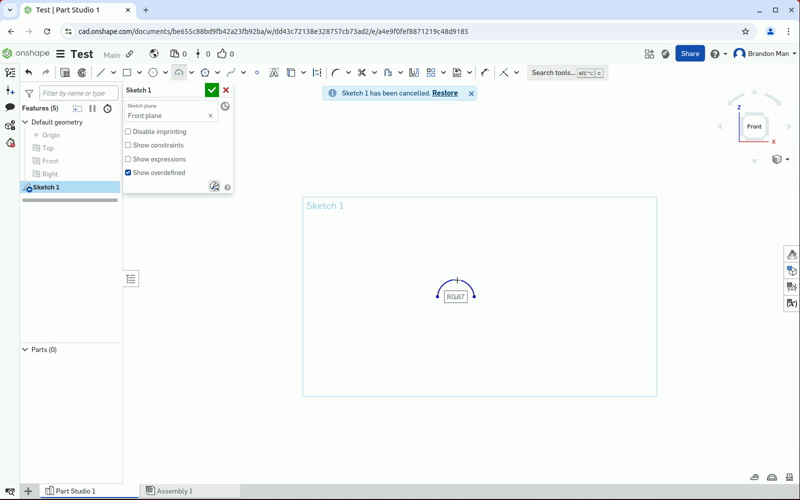
scroll(-6)
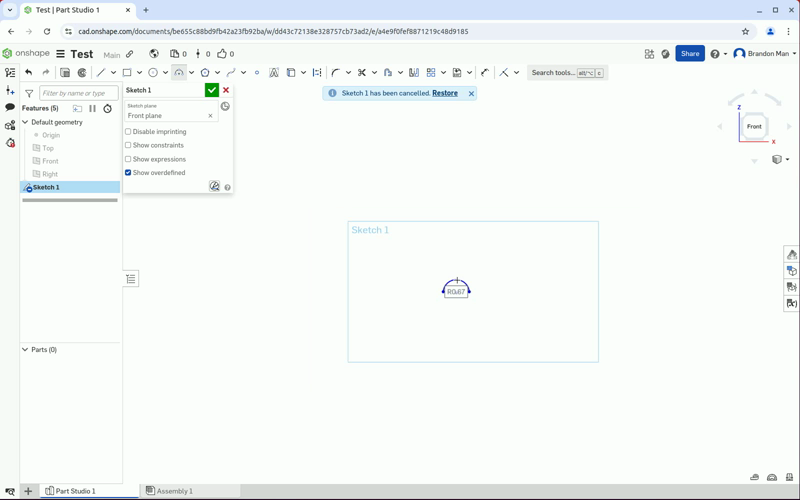
scroll(-6)
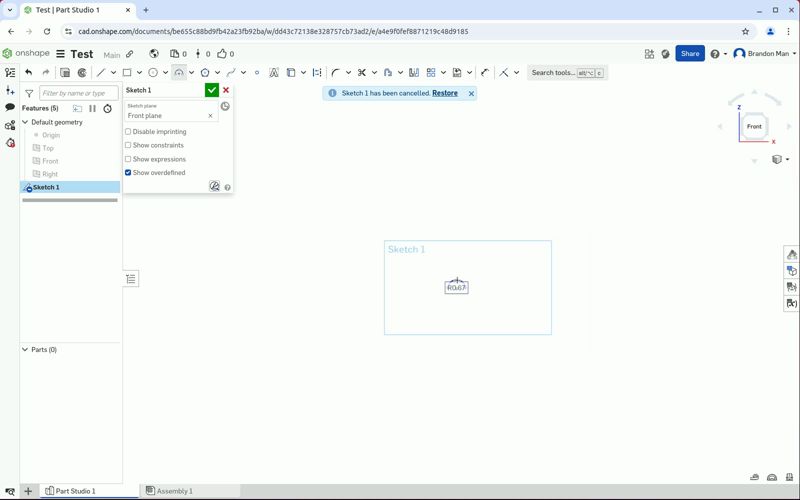
scroll(-6)
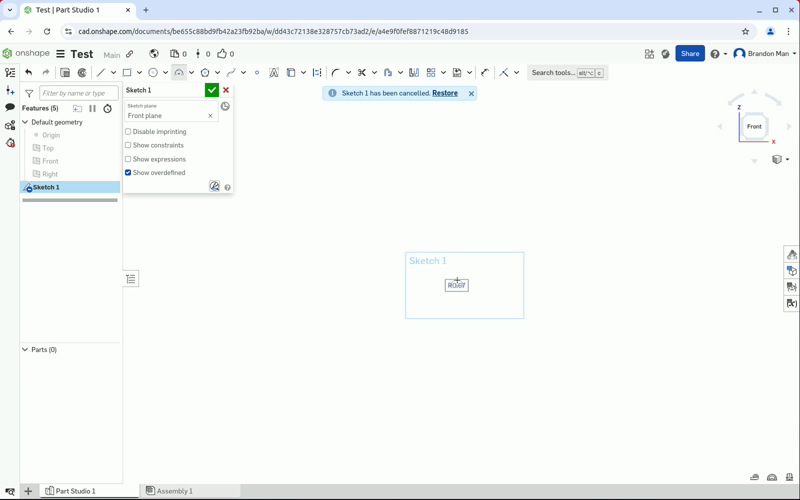
scroll(-6)
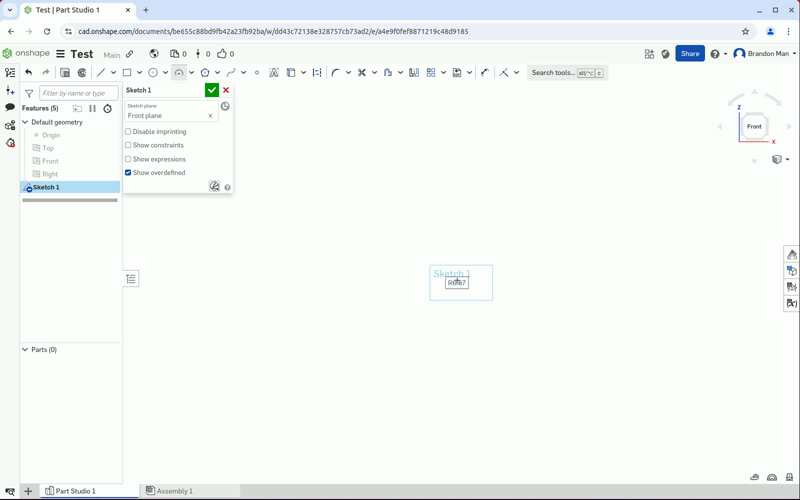
key_up(shift)
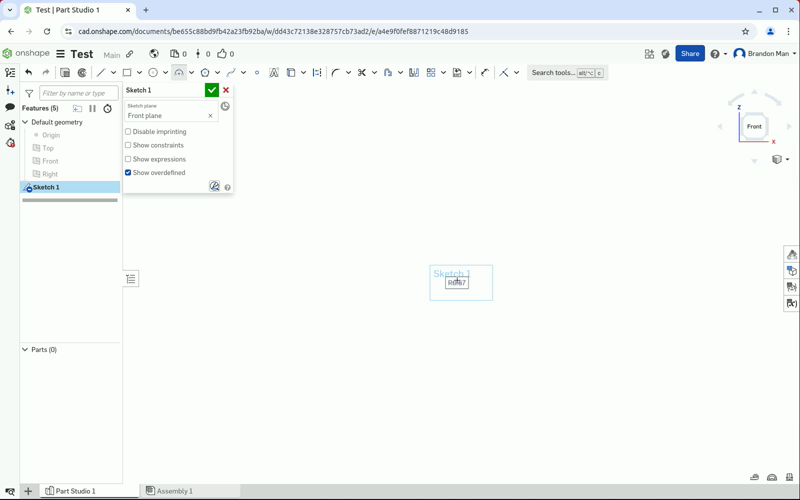
key(esc)
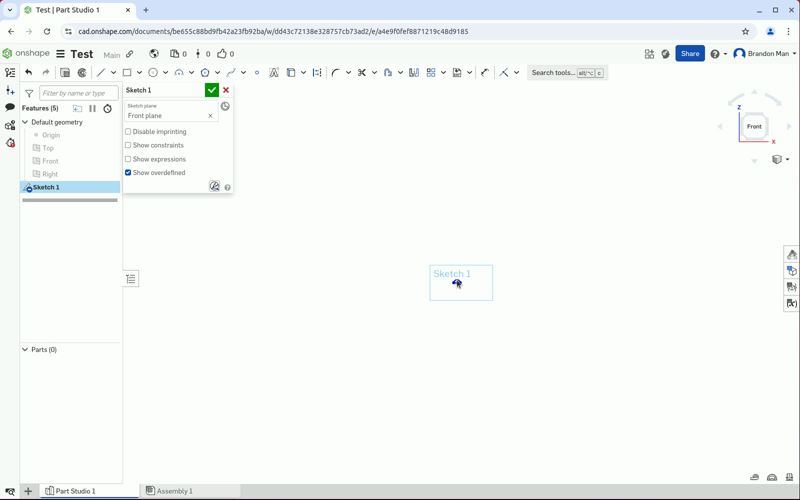
key(l)
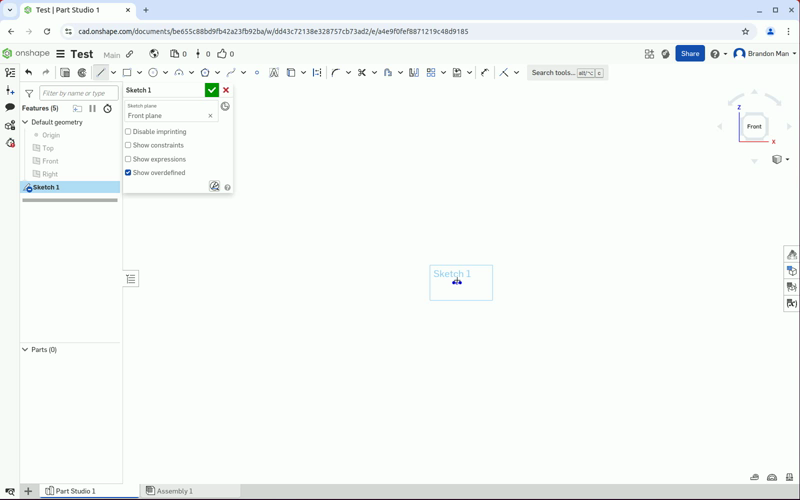
mouse_move(460, 282)
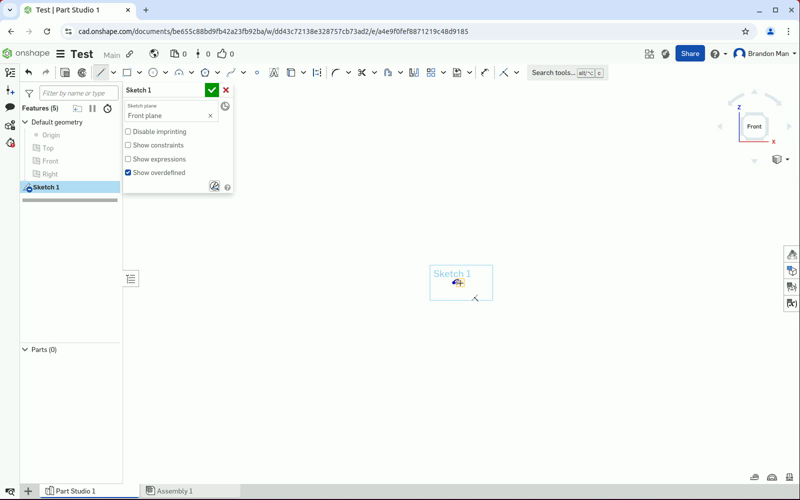
scroll(6)
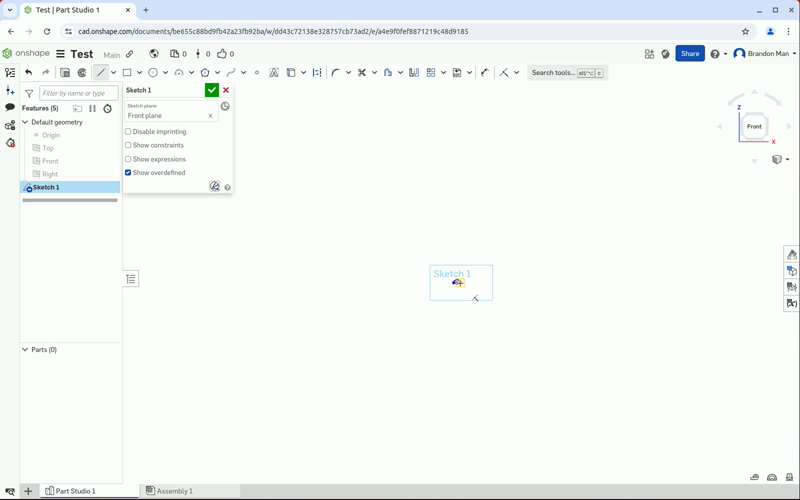
scroll(6)
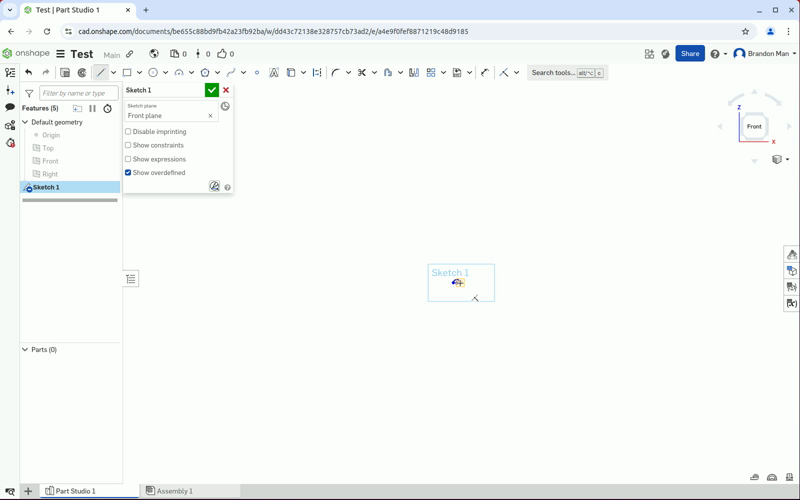
scroll(6)
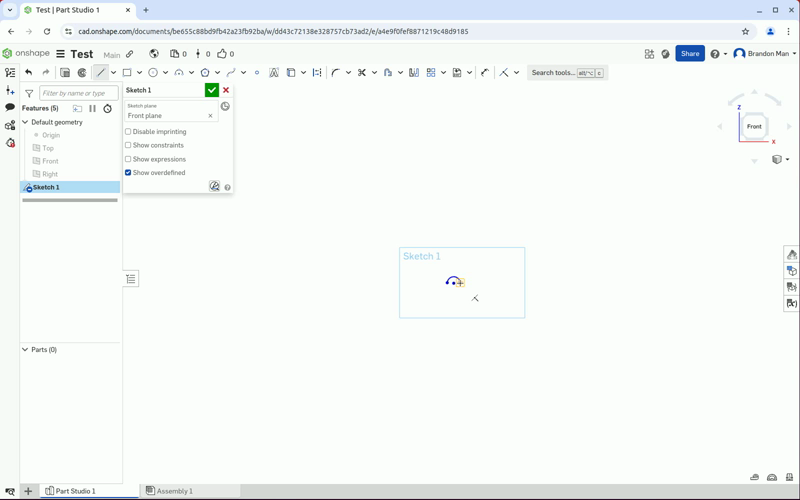
scroll(6)
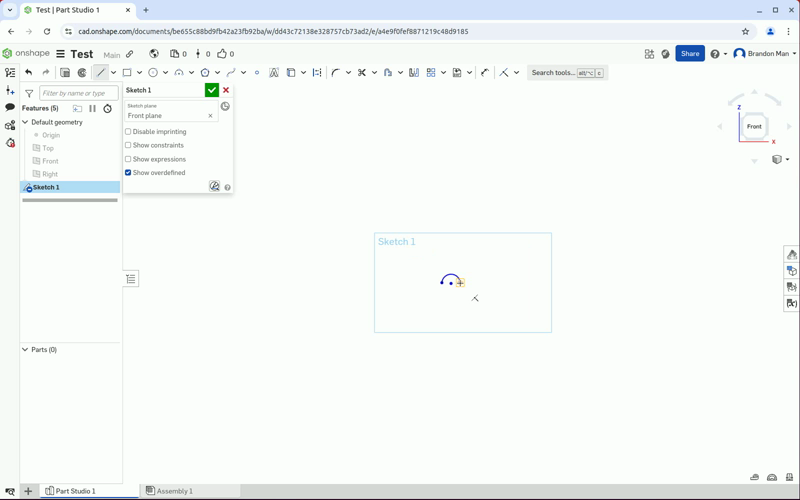
scroll(6)
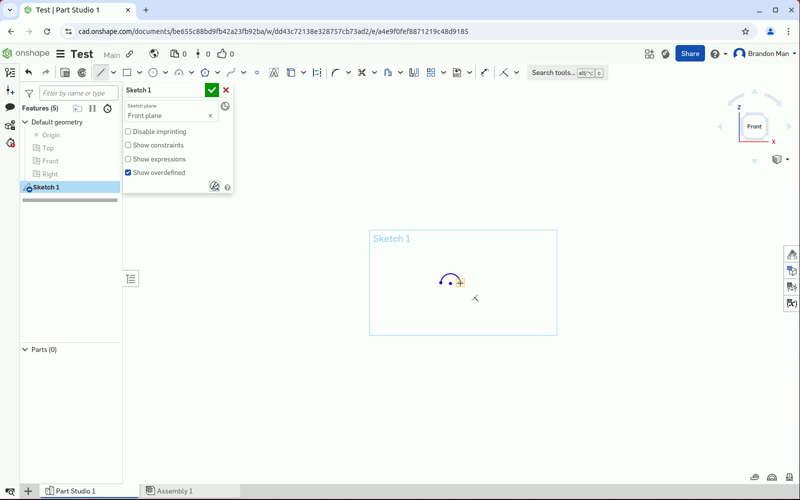
scroll(6)
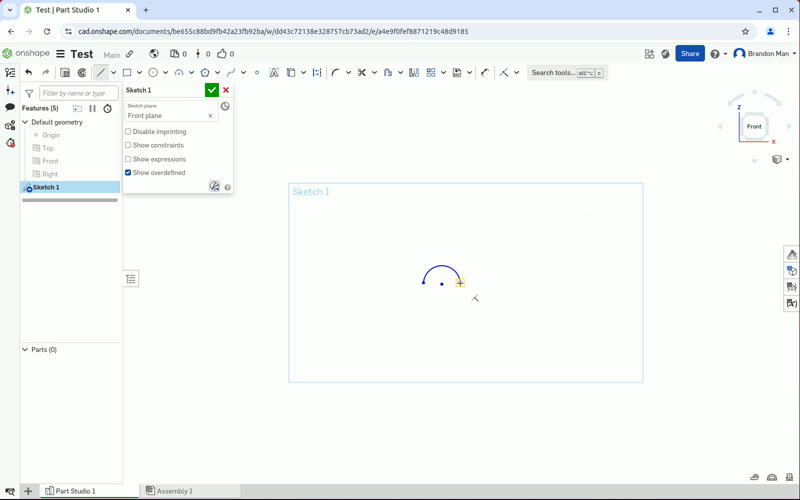
scroll(6)
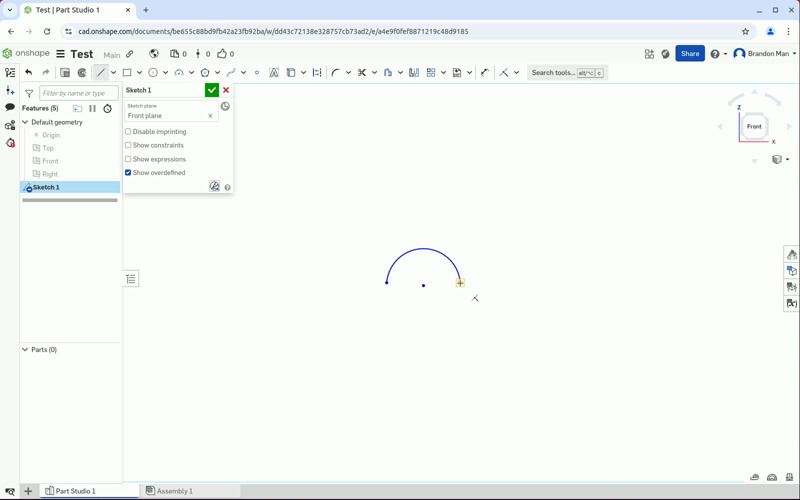
click(460, 282)
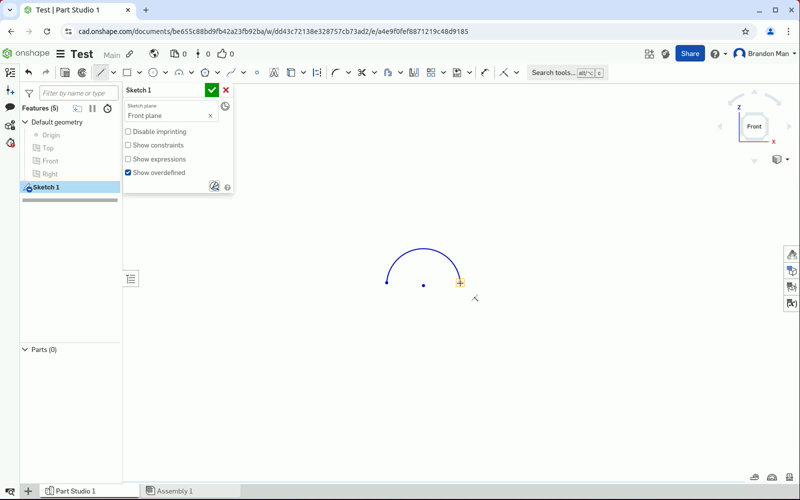
scroll(-6)
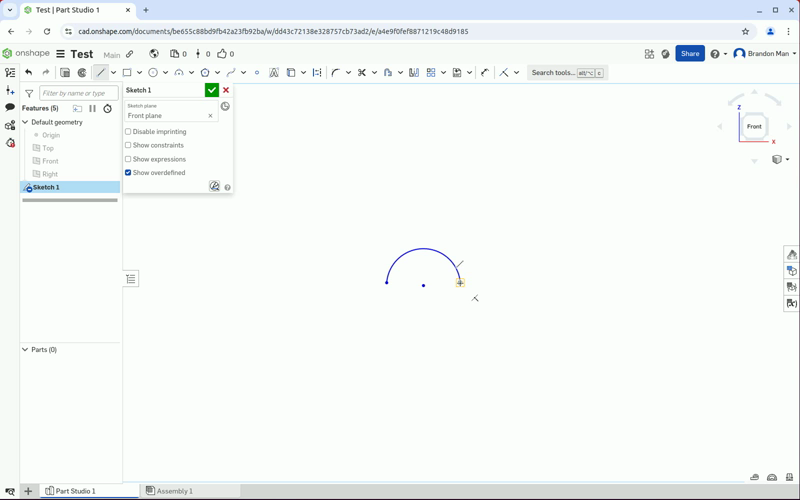
scroll(-6)
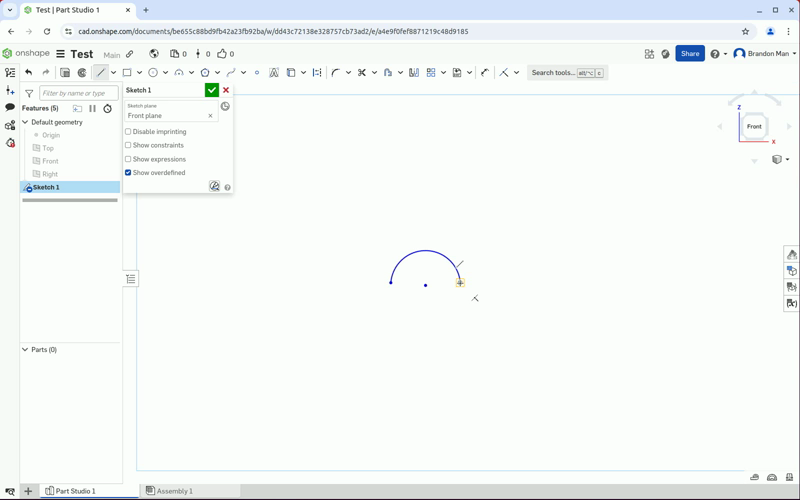
scroll(-6)
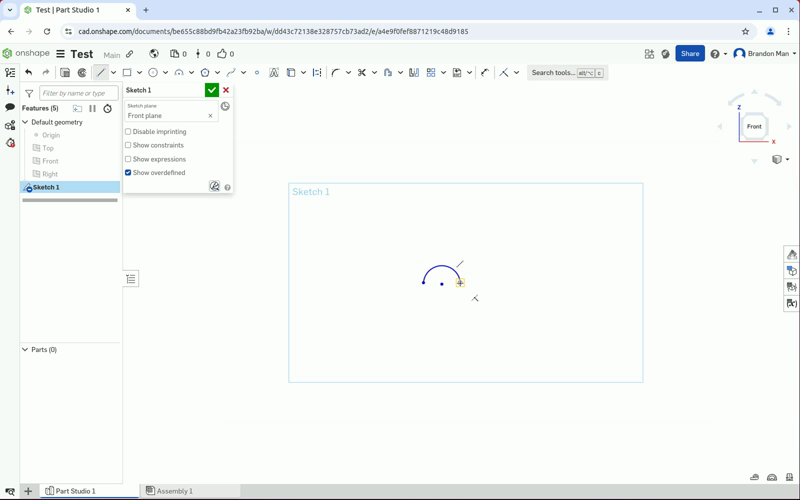
scroll(-6)
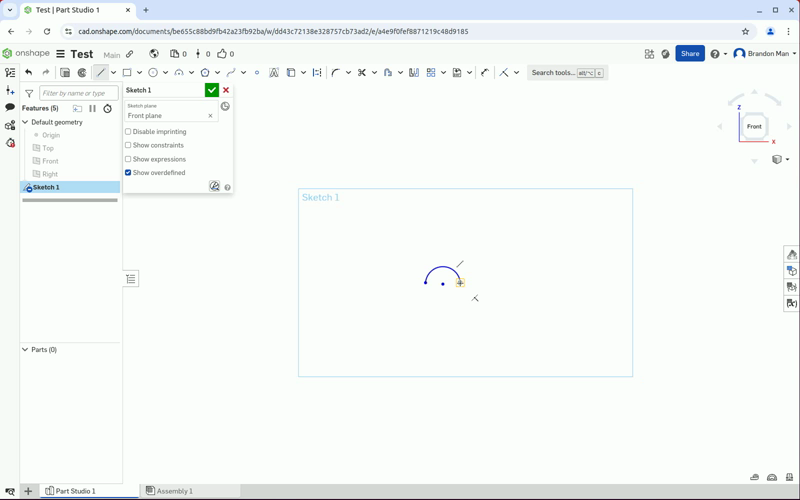
scroll(-6)
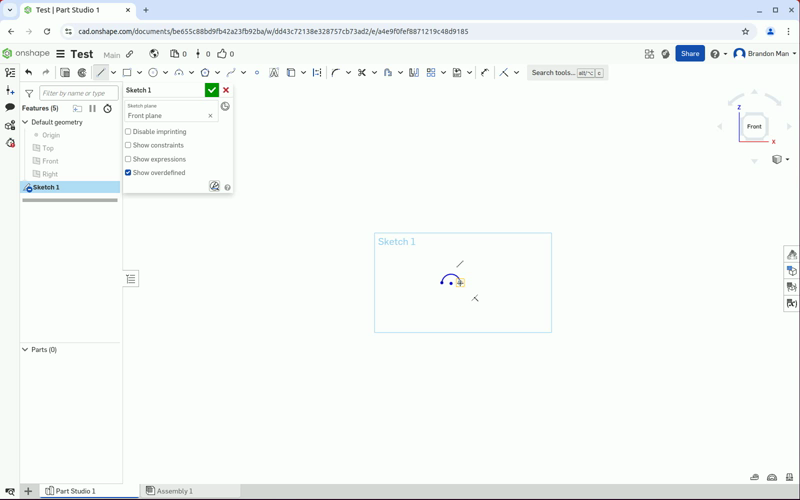
scroll(-6)
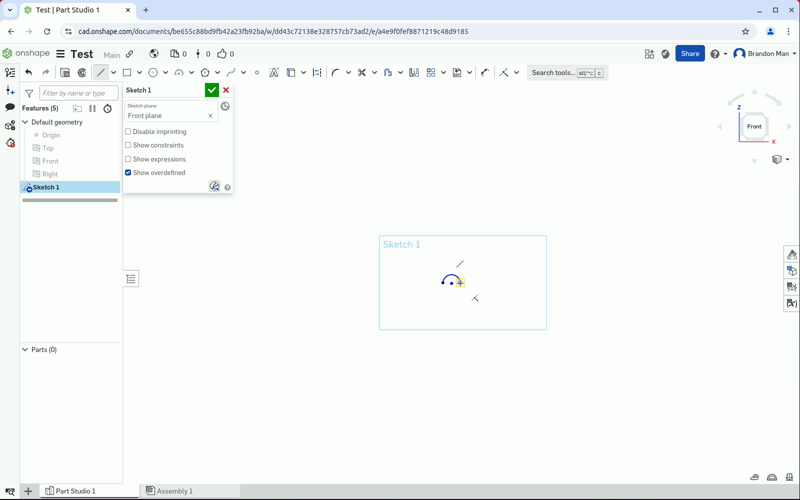
scroll(-6)
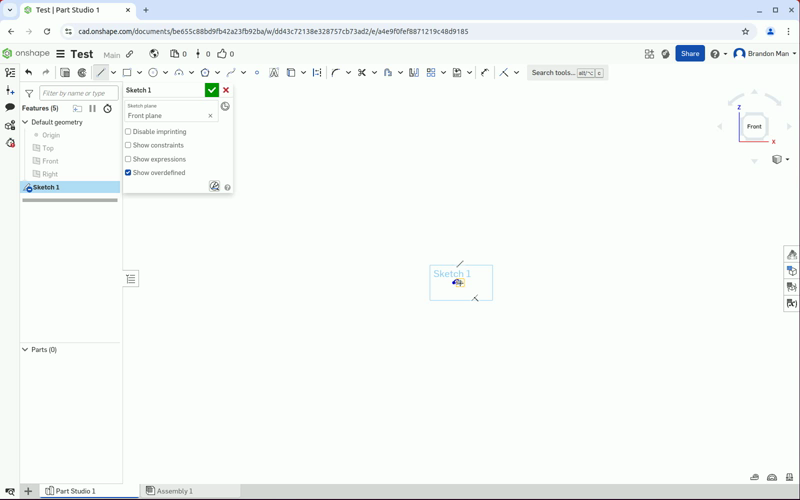
key_down(shift)
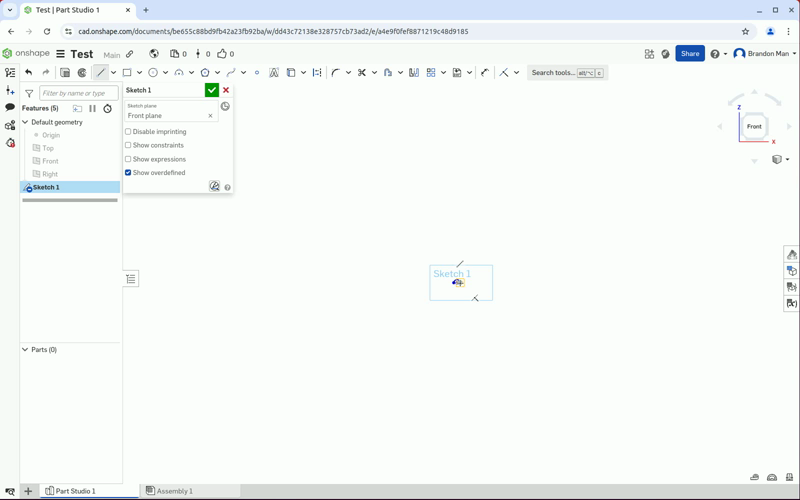
mouse_move(460, 183)
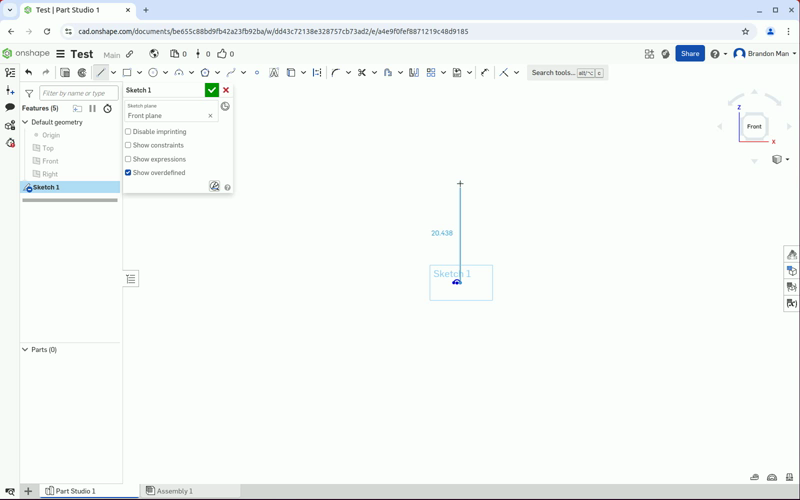
click(460, 183)
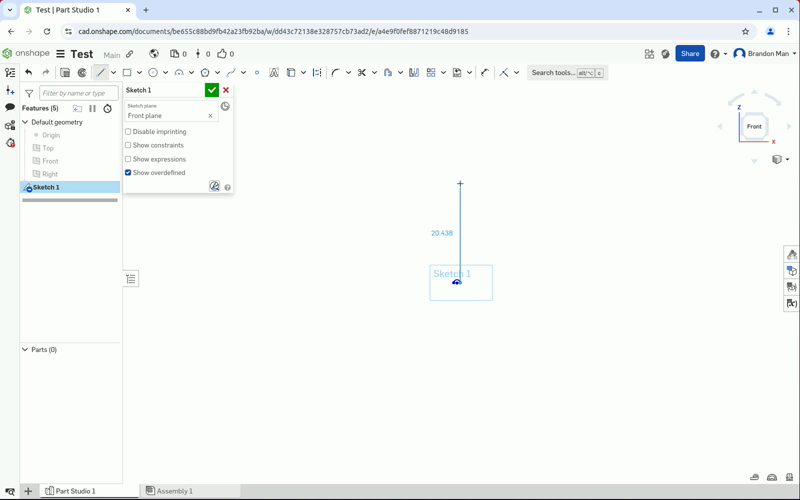
key_up(shift)
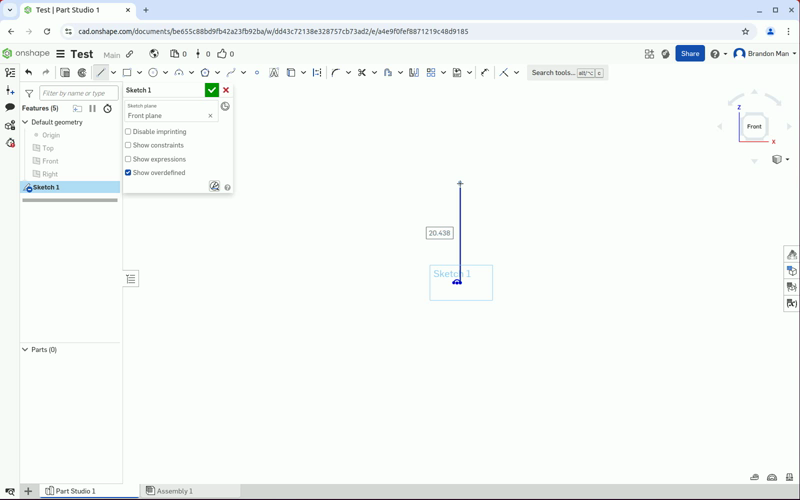
key_down(shift)
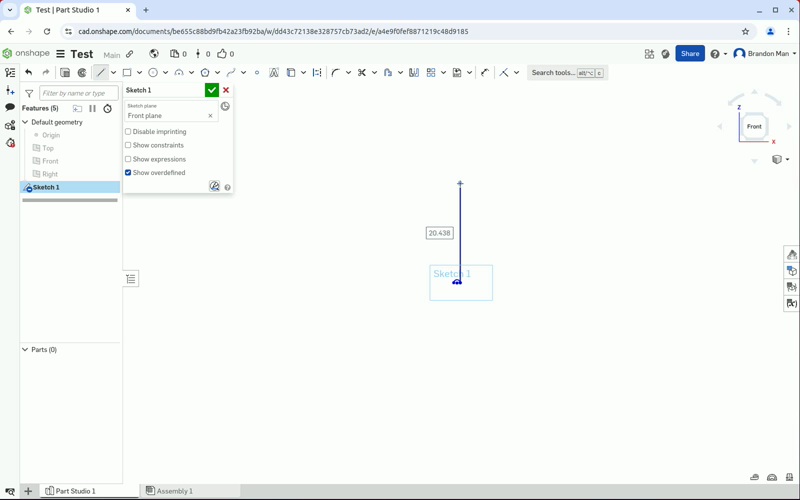
mouse_move(490, 183)
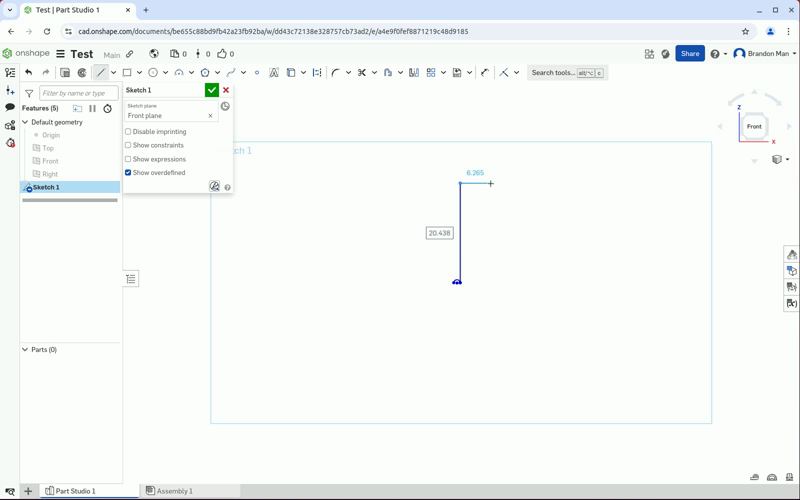
mouse_move(460, 174)
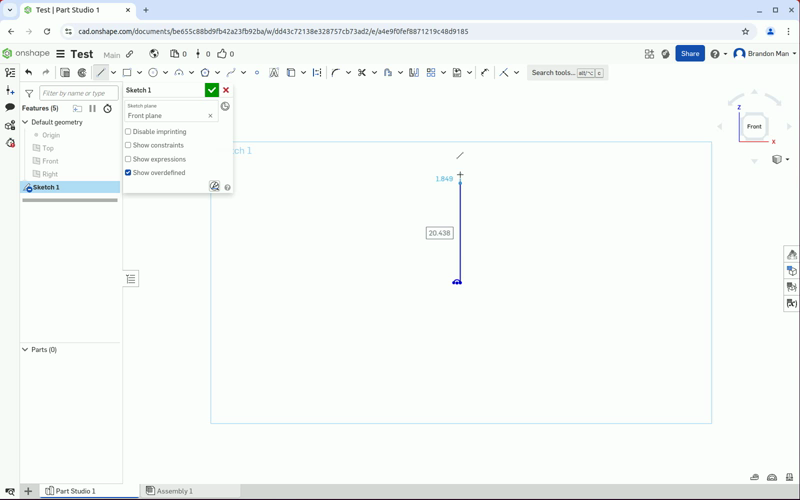
click(460, 174)
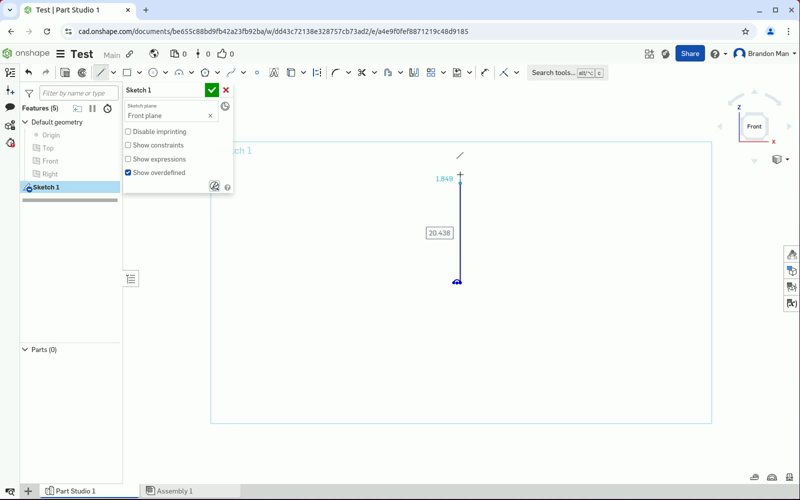
key_up(shift)
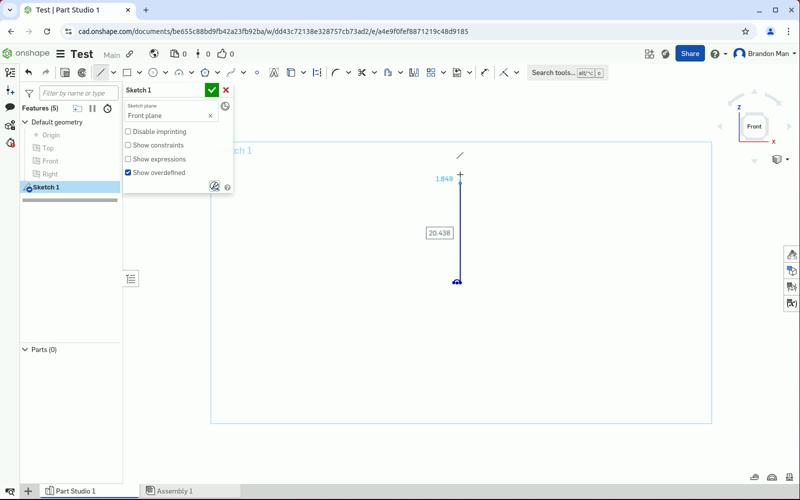
key_down(shift)
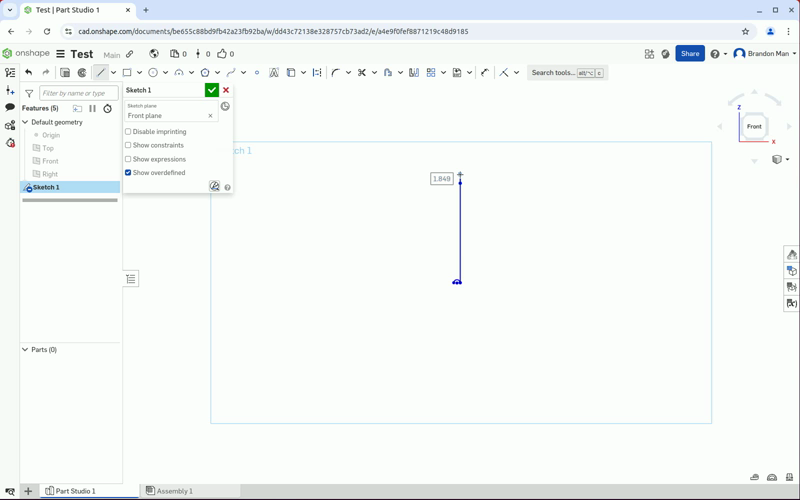
mouse_move(490, 174)
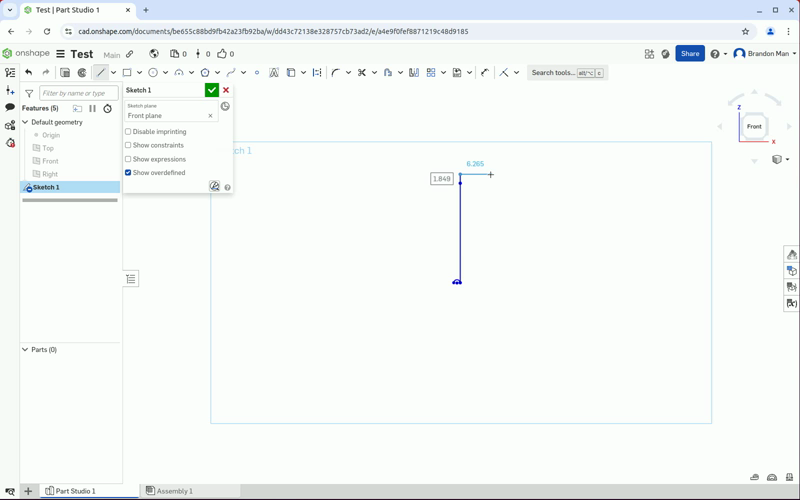
mouse_move(453, 174)
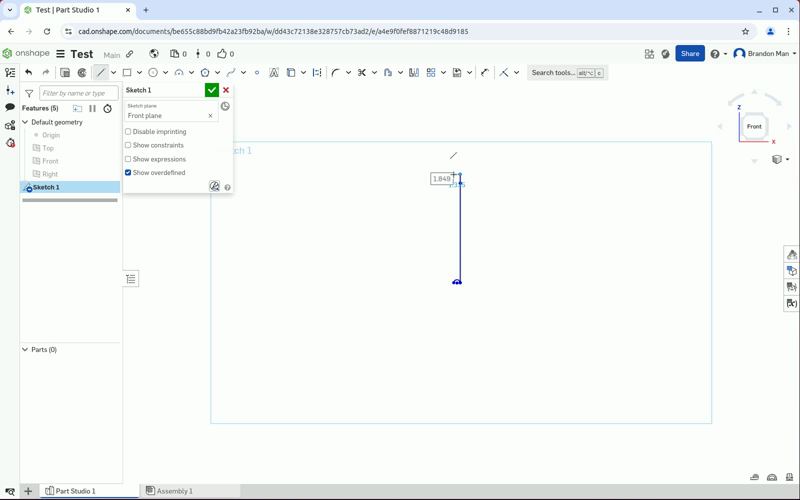
scroll(6)
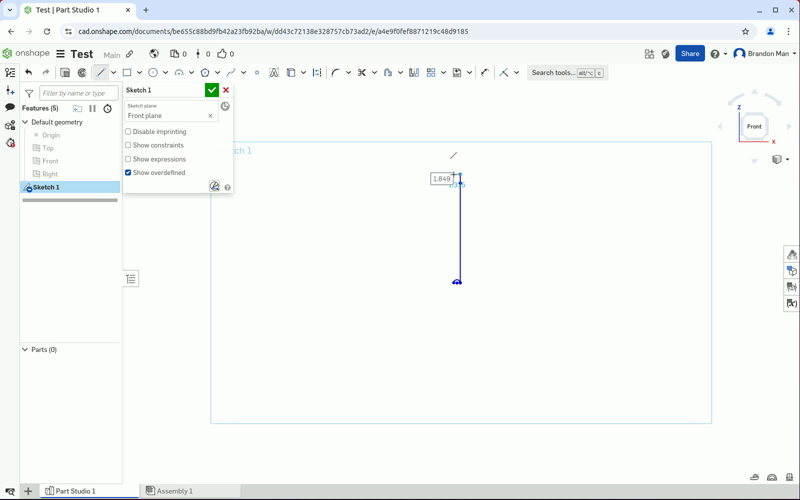
scroll(6)
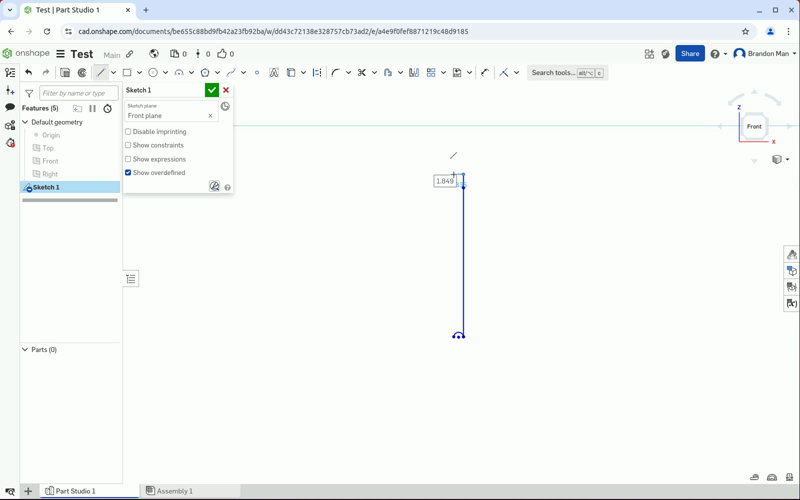
scroll(6)
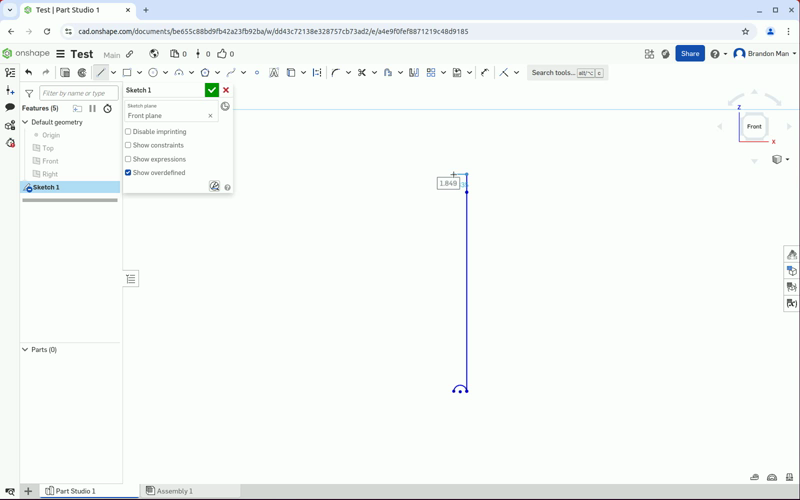
scroll(6)
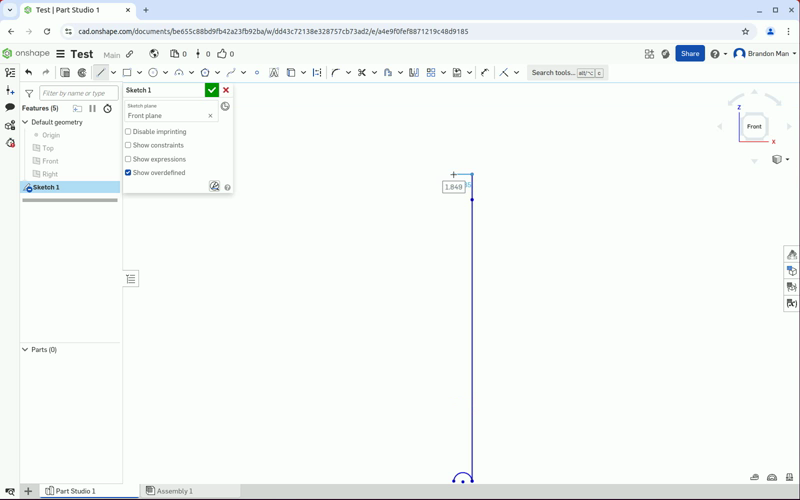
scroll(6)
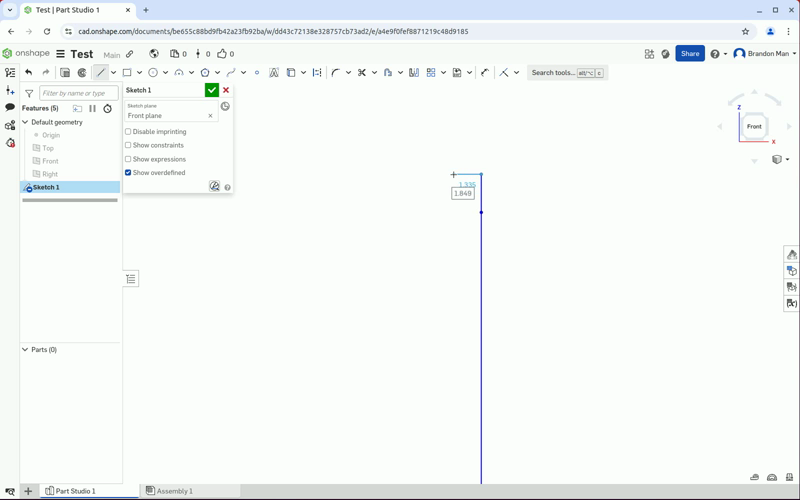
scroll(6)
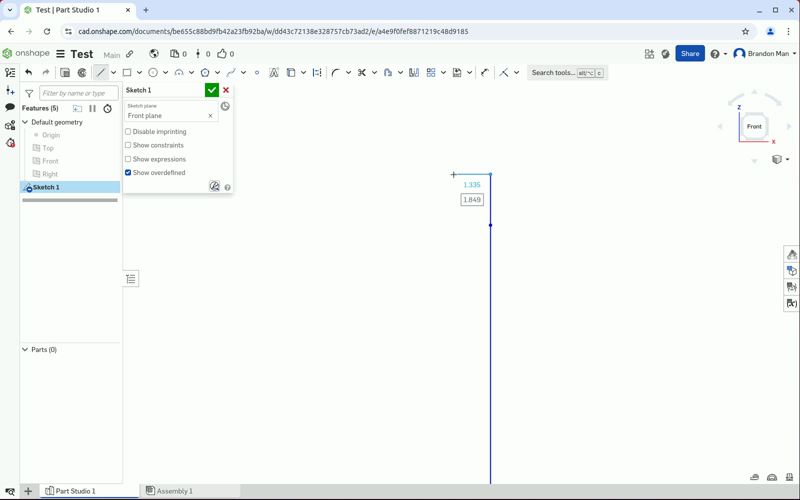
scroll(6)
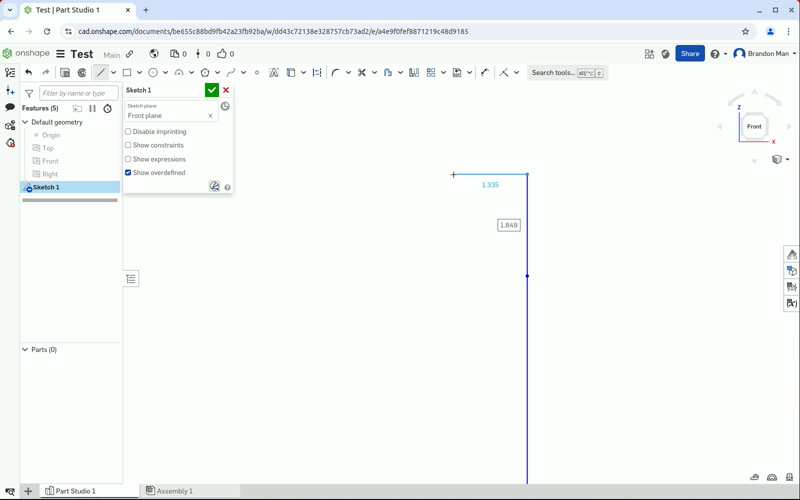
click(453, 174)
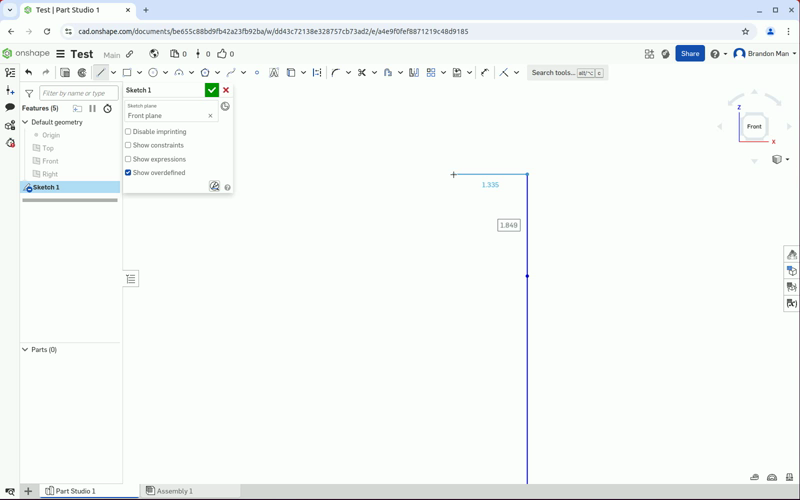
scroll(-6)
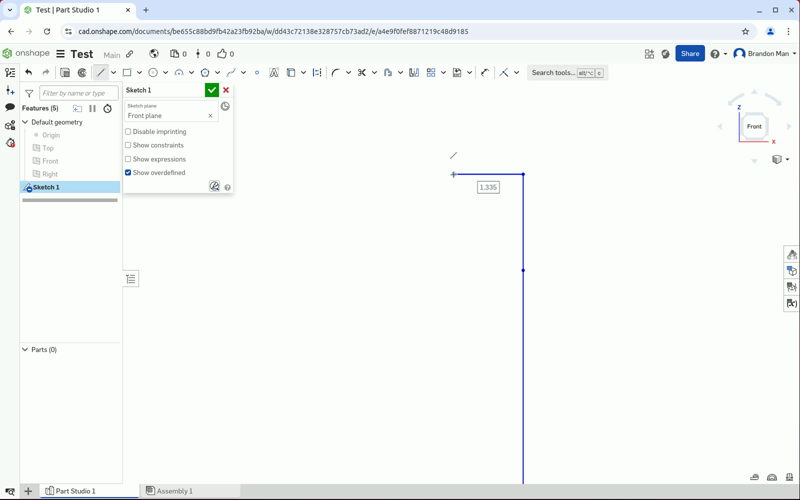
scroll(-6)
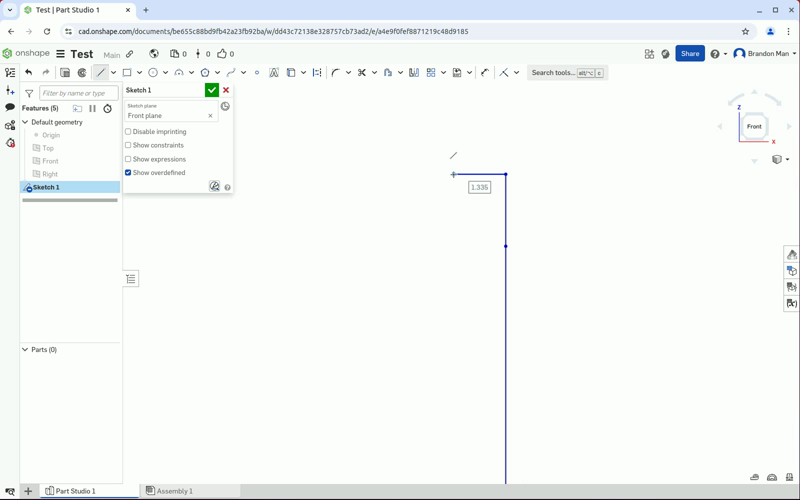
scroll(-6)
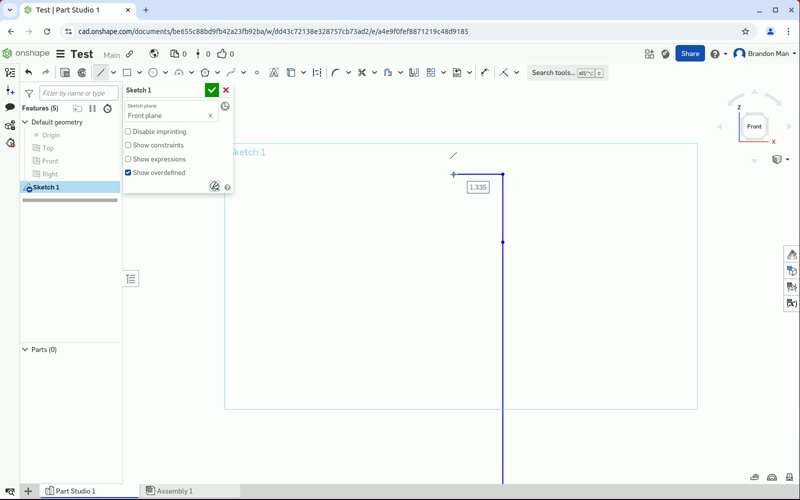
scroll(-6)
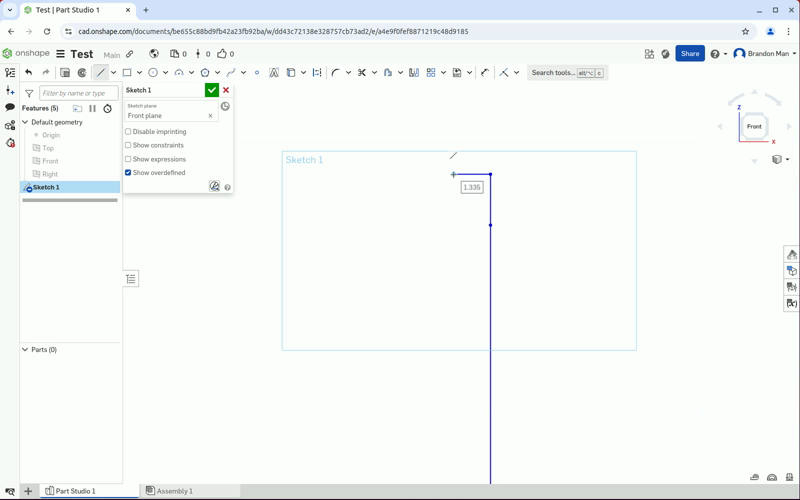
scroll(-6)
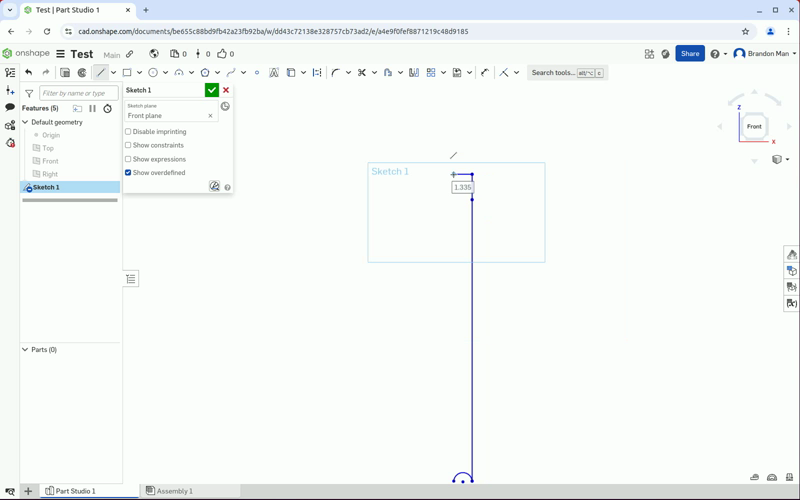
scroll(-6)
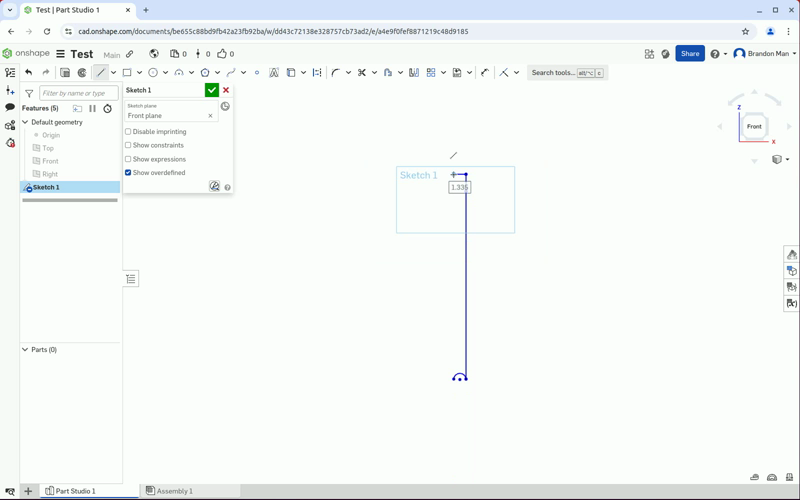
scroll(-6)
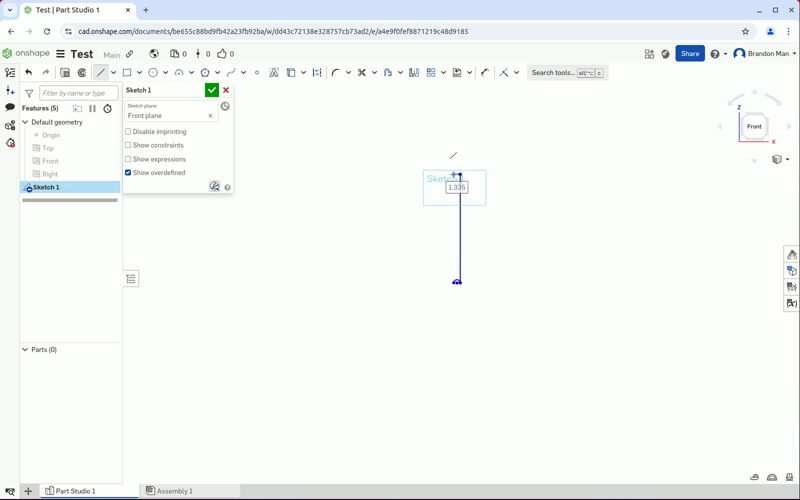
key_up(shift)
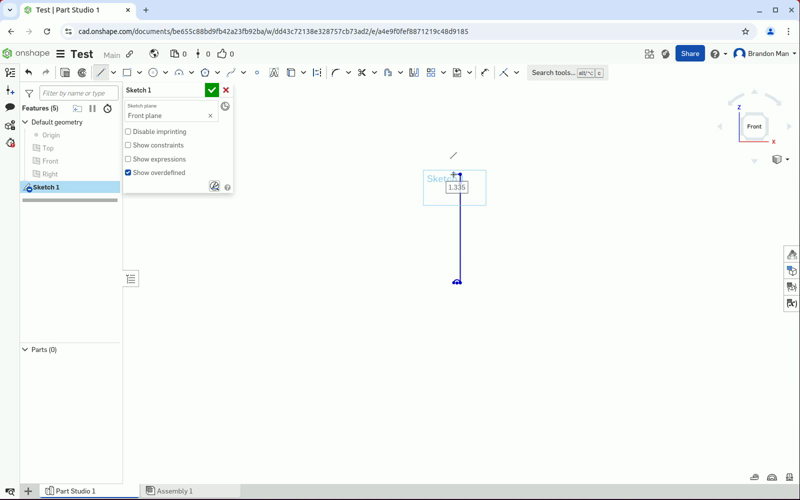
key_down(shift)
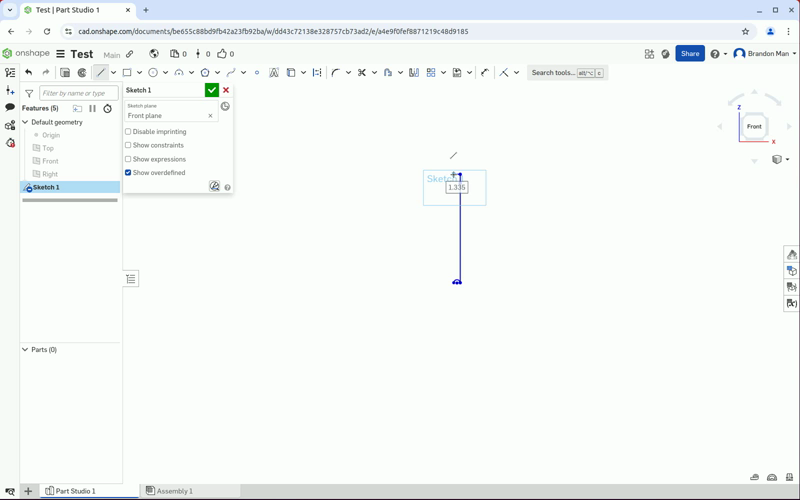
mouse_move(453, 282)
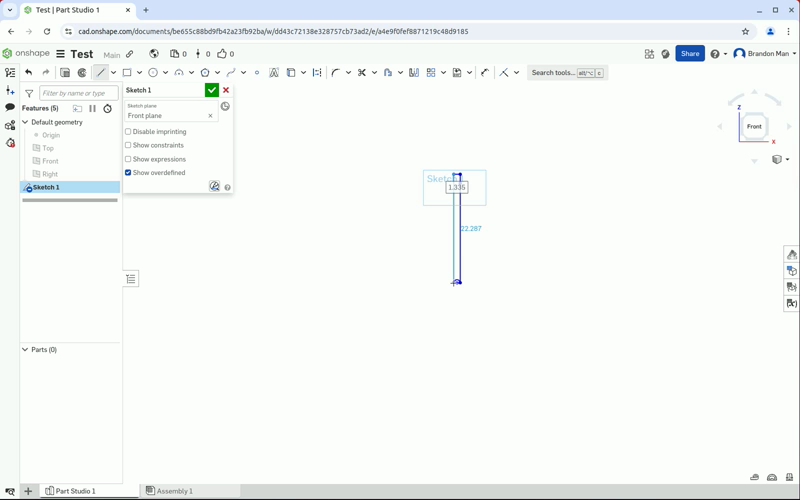
scroll(6)
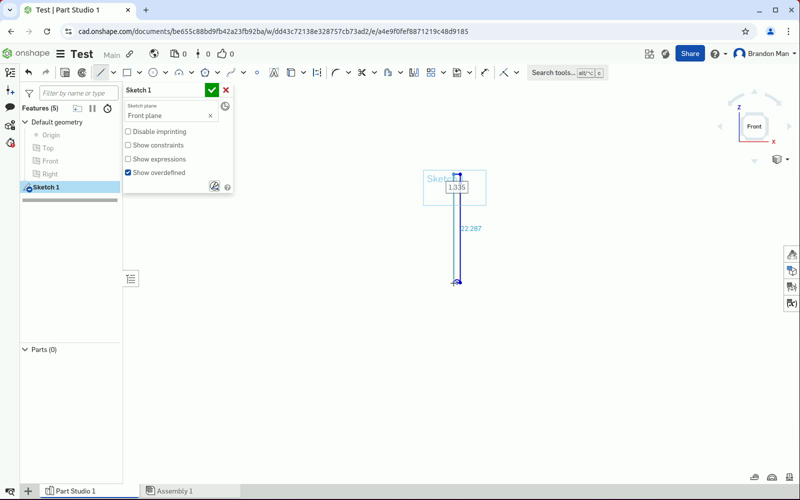
scroll(6)
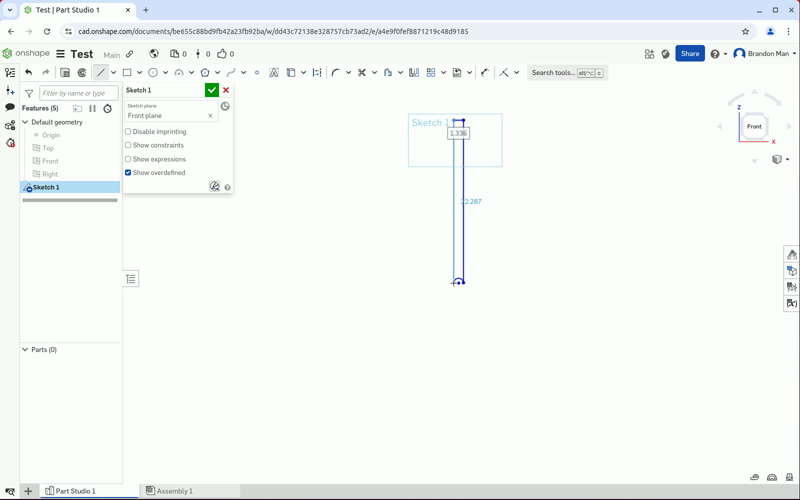
scroll(6)
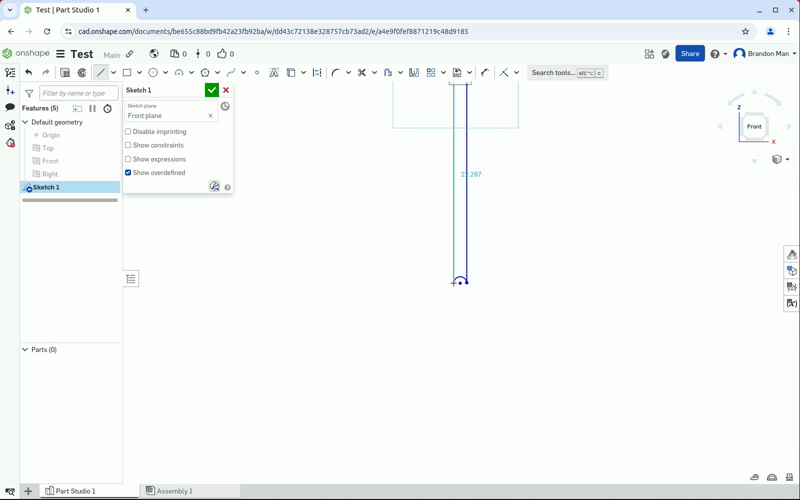
scroll(6)
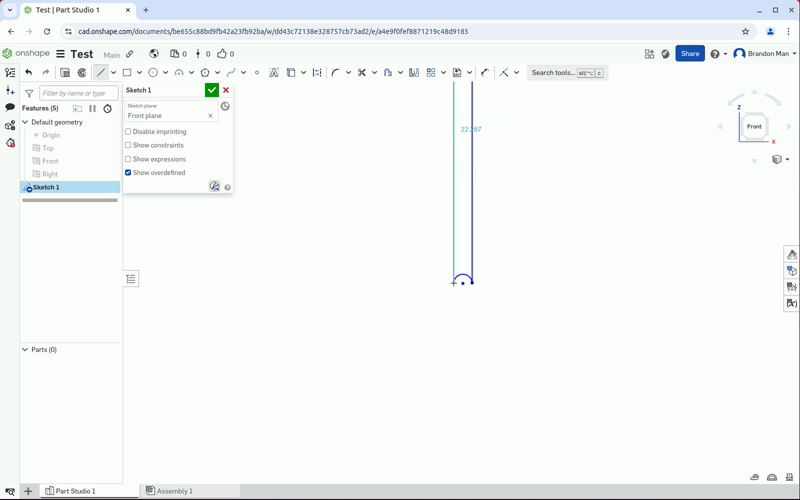
scroll(6)
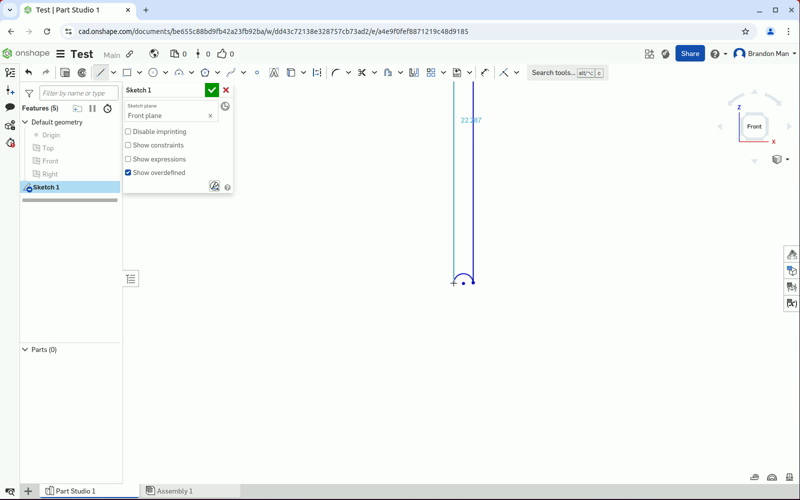
scroll(6)
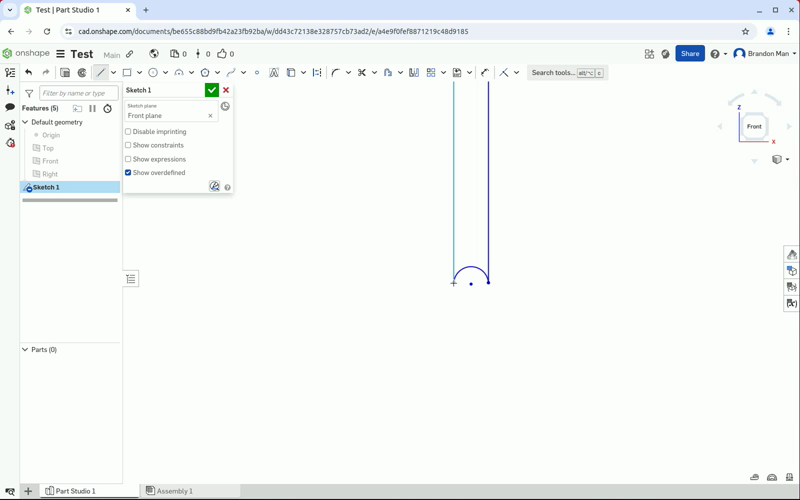
scroll(6)
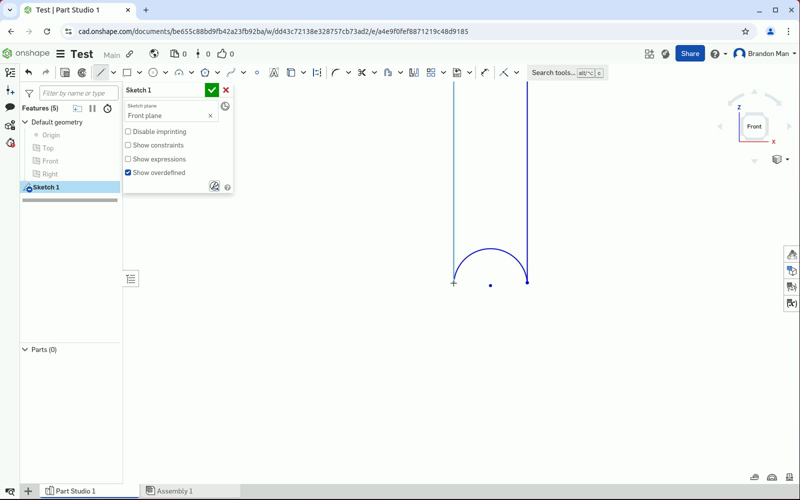
key_up(shift)
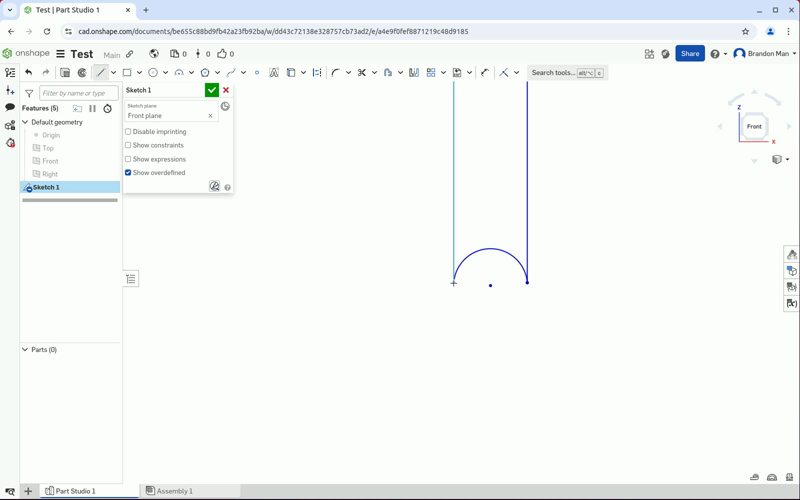
click(453, 282)
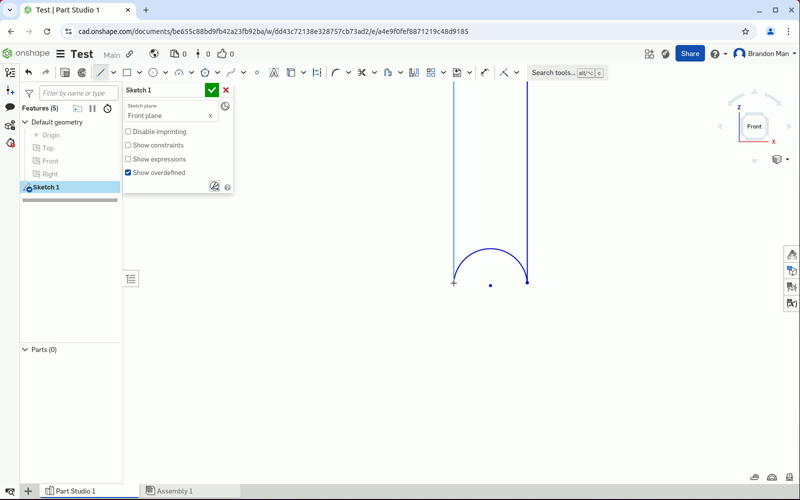
scroll(-6)
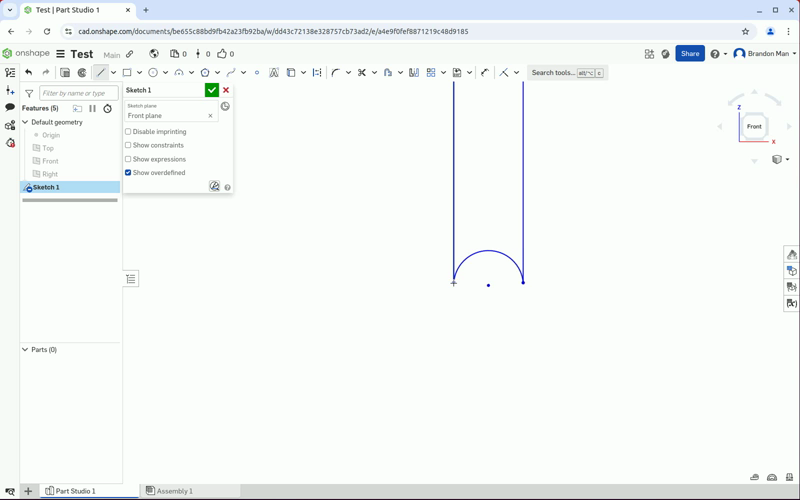
scroll(-6)
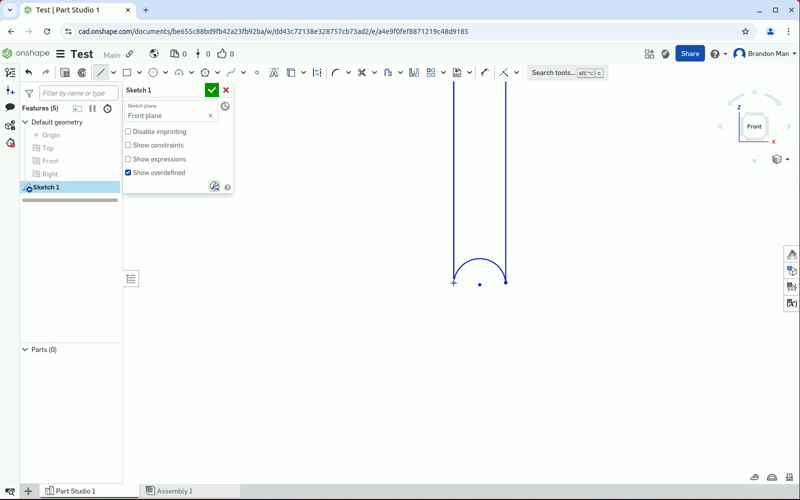
scroll(-6)
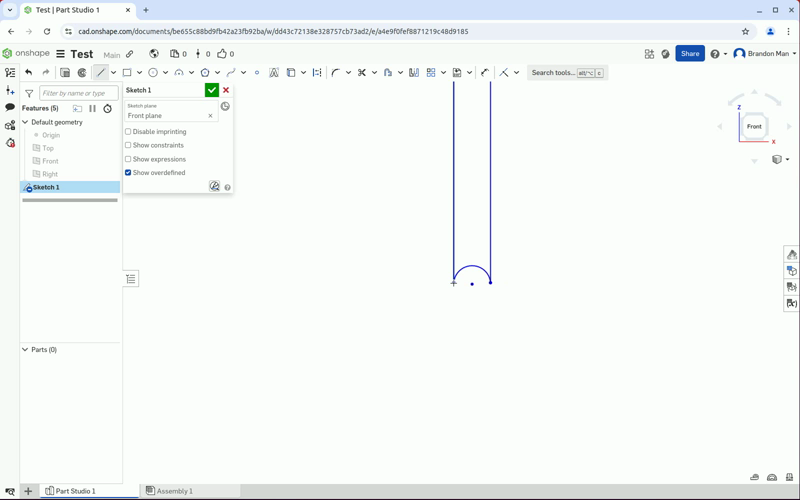
scroll(-6)
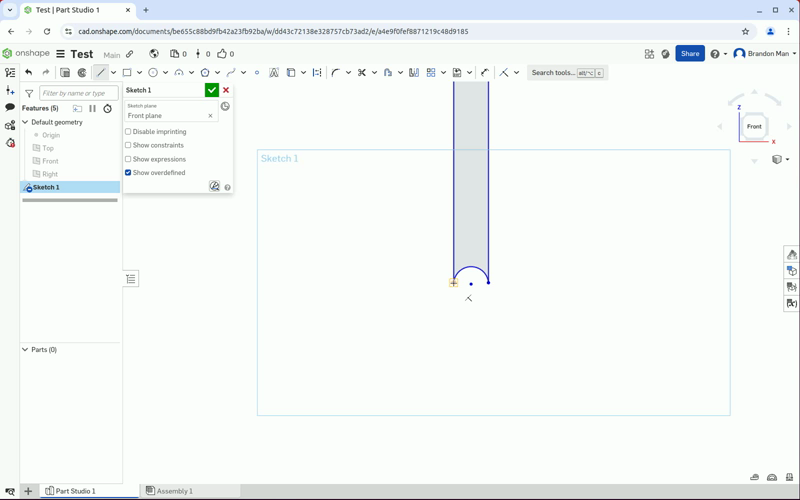
scroll(-6)
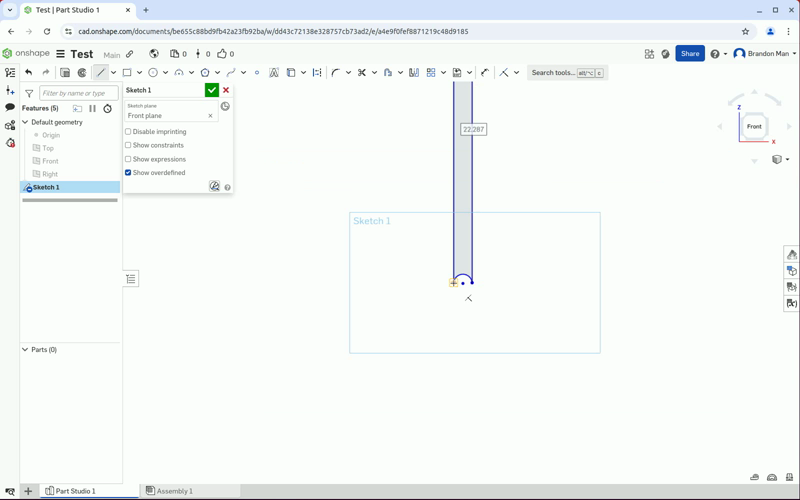
scroll(-6)
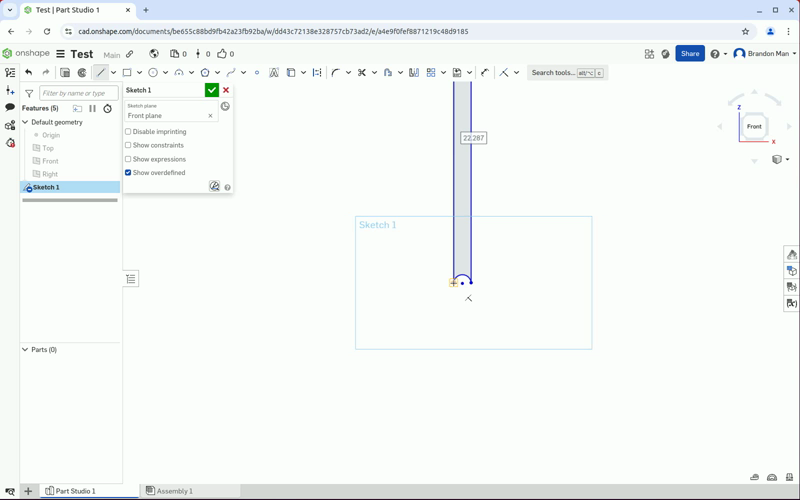
scroll(-6)
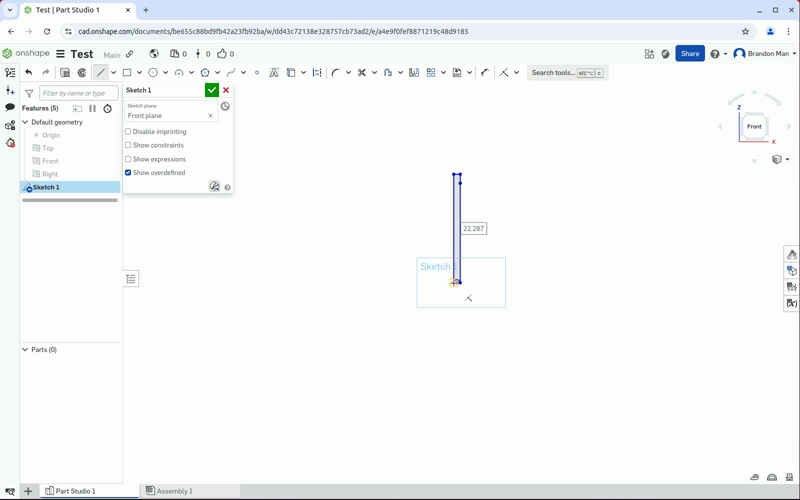
key(esc)
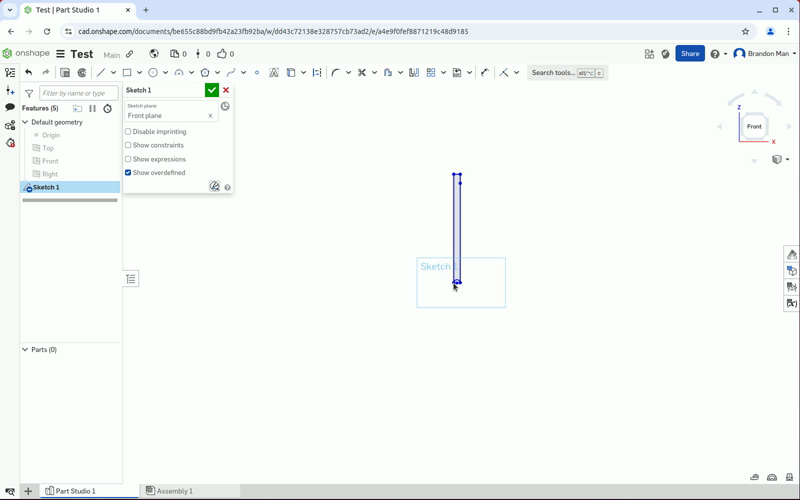
mouse_move(454, 228)
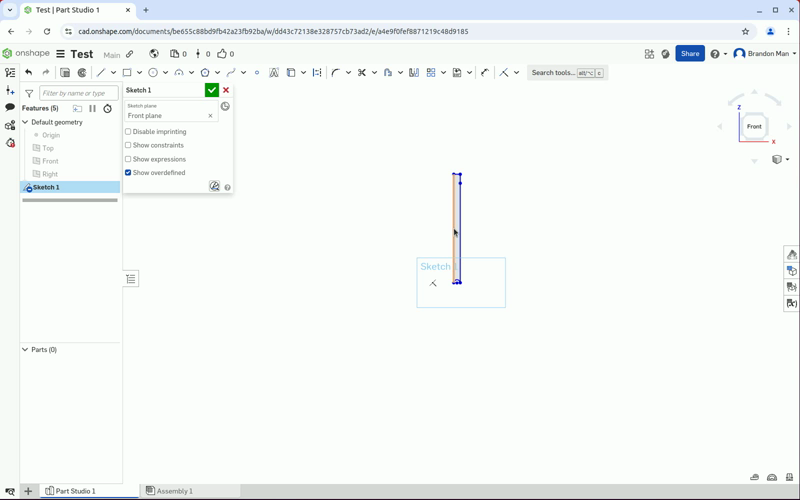
scroll(6)
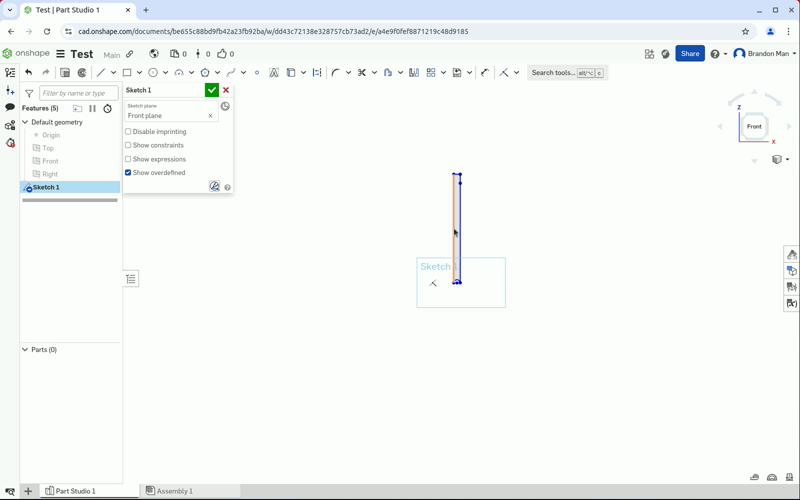
scroll(6)
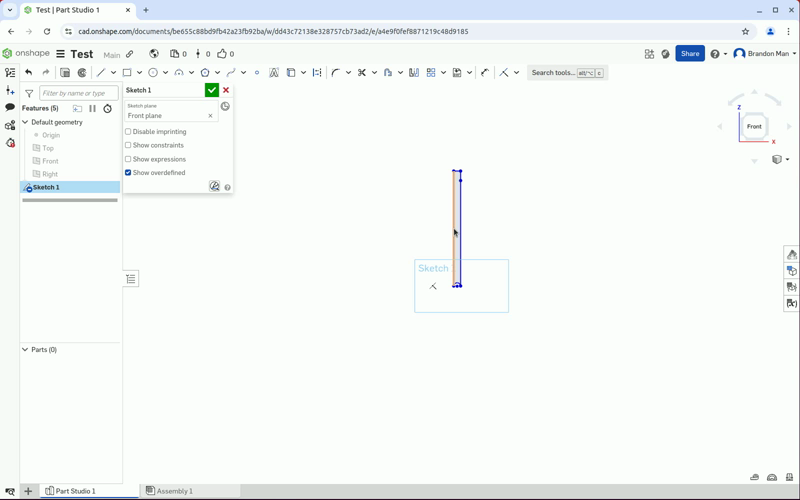
scroll(6)
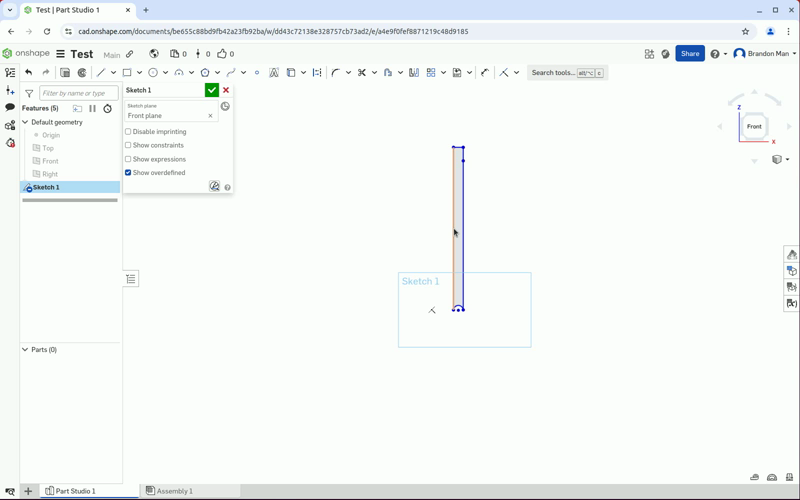
scroll(6)
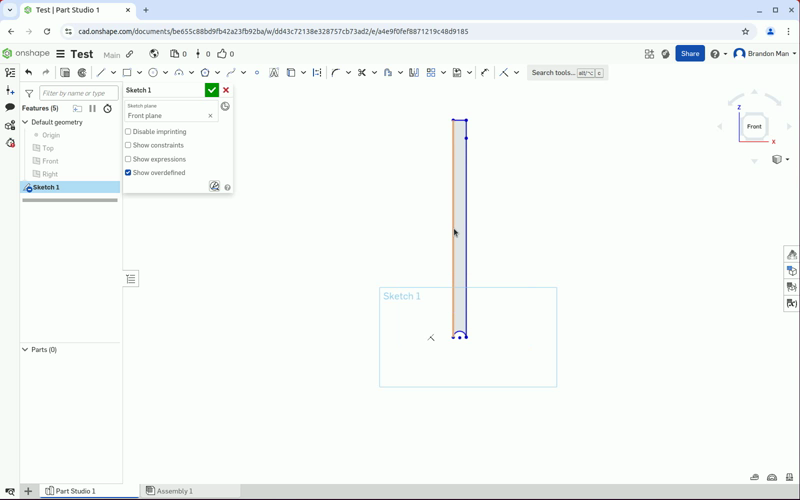
scroll(6)
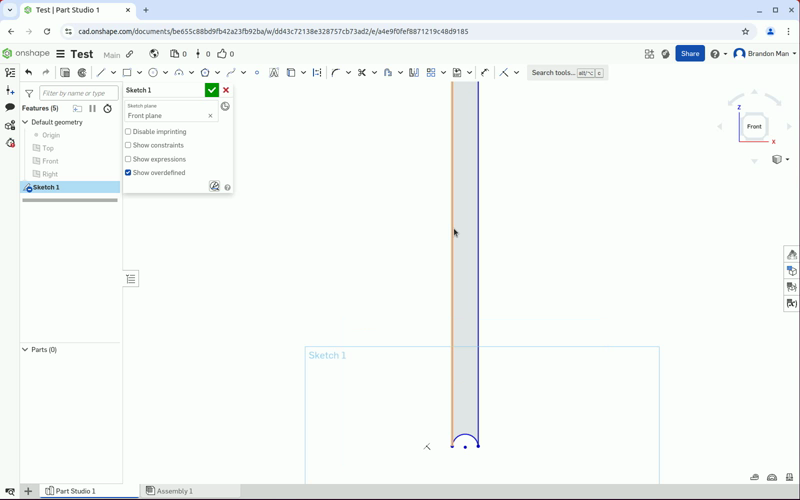
scroll(6)
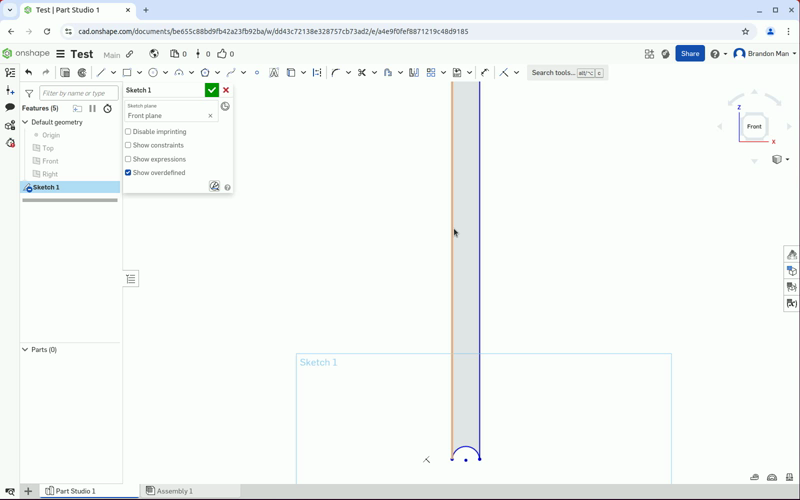
scroll(6)
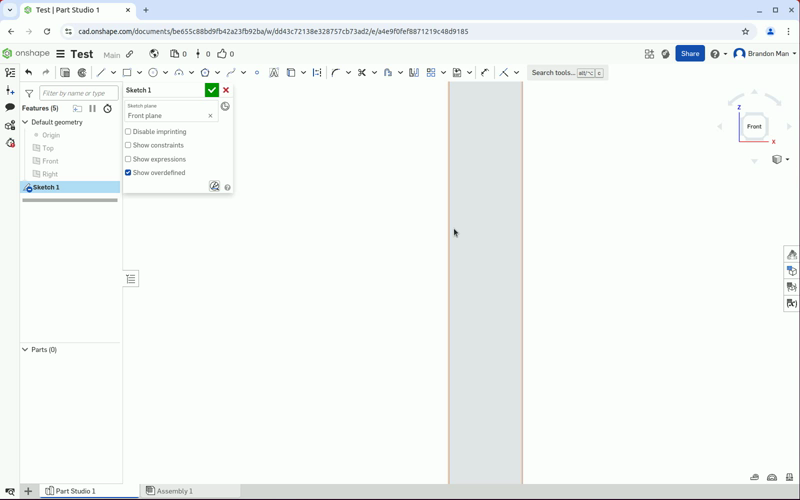
click(454, 228)
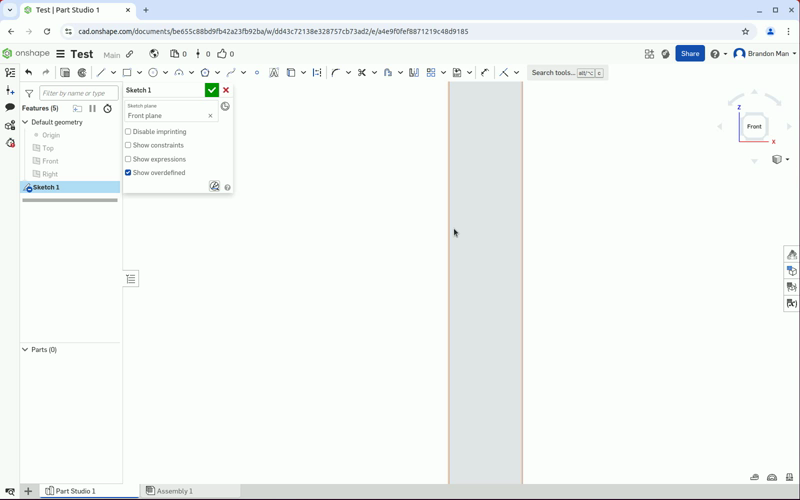
scroll(-6)
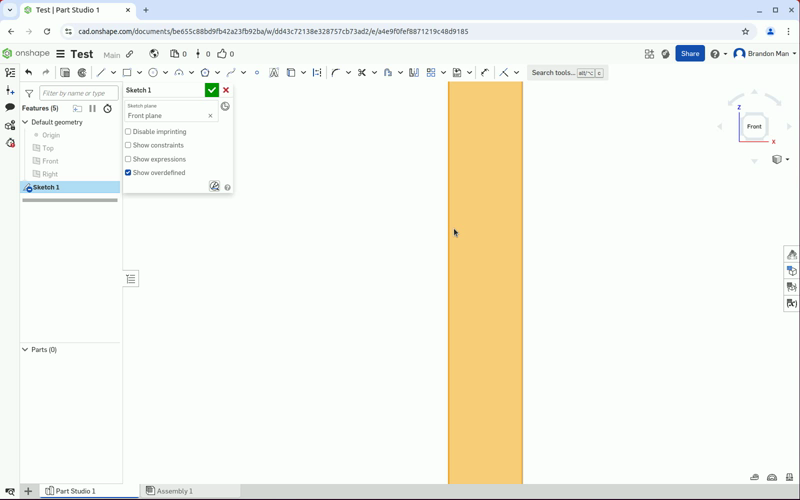
scroll(-6)
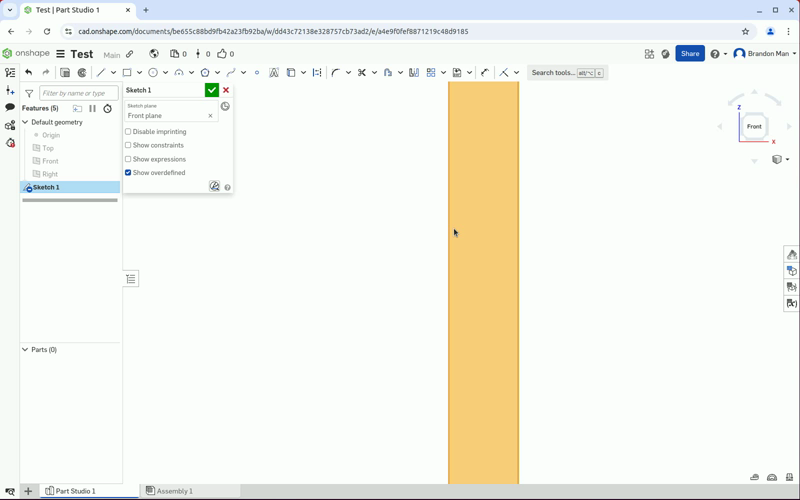
scroll(-6)
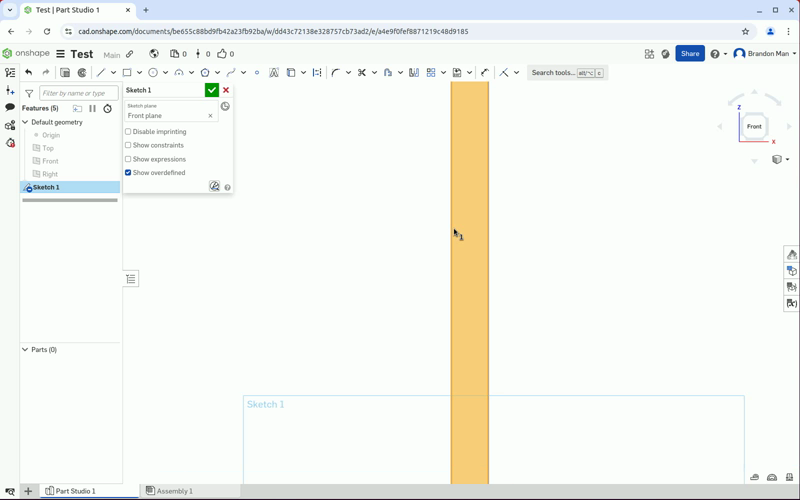
scroll(-6)
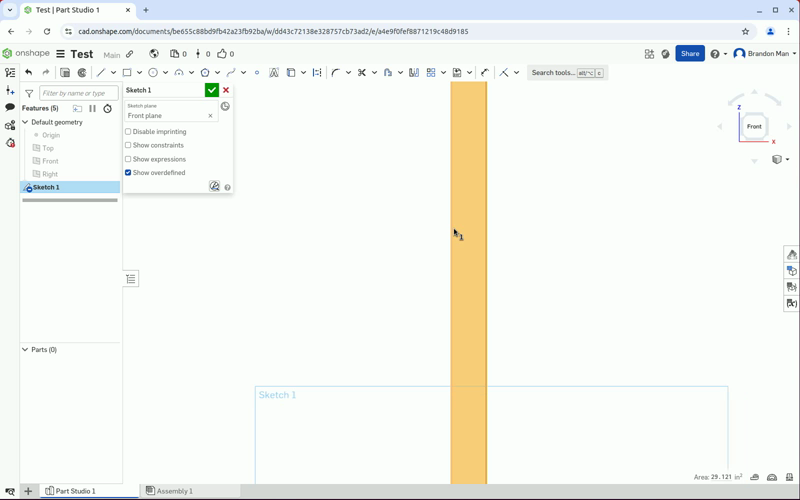
scroll(-6)
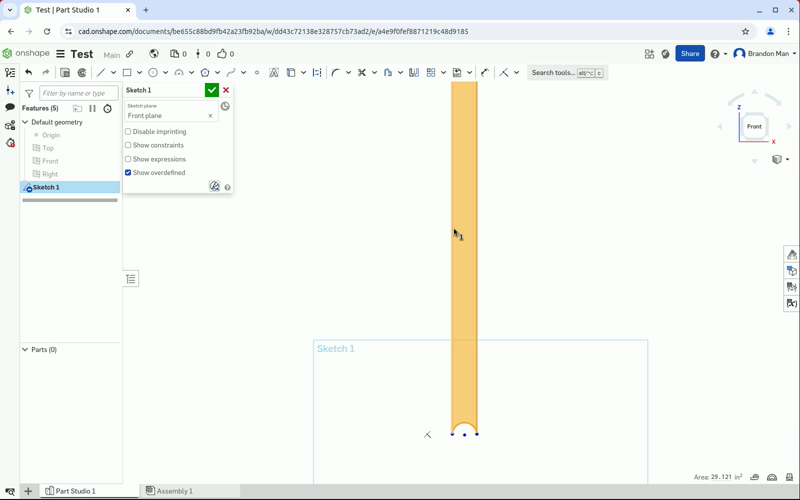
scroll(-6)
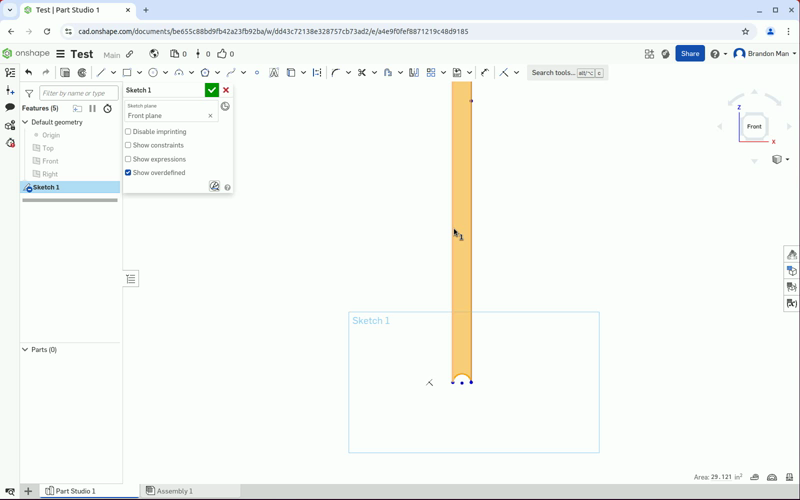
scroll(-6)
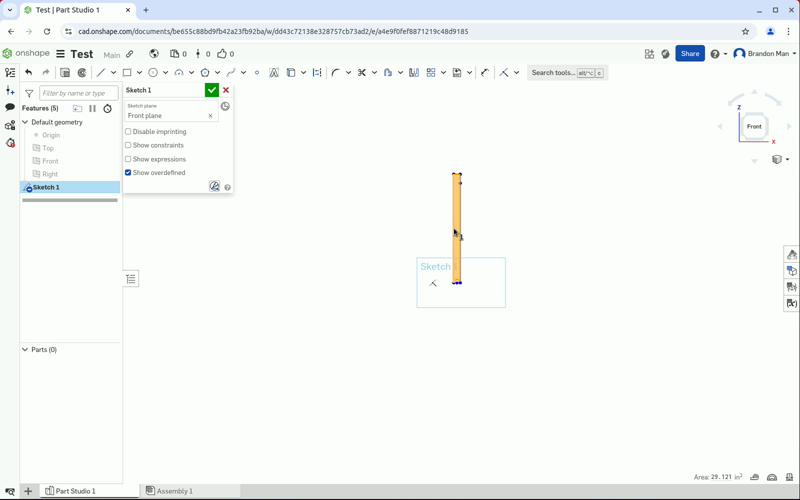
mouse_move(73, 352)
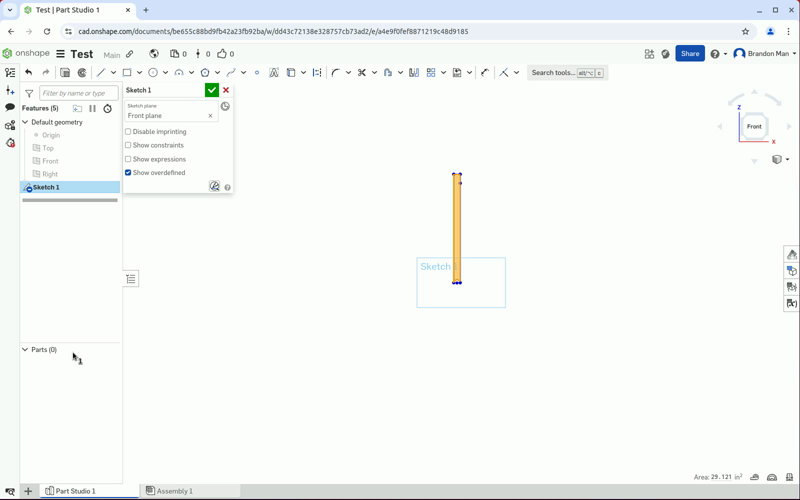
key(shift+y)
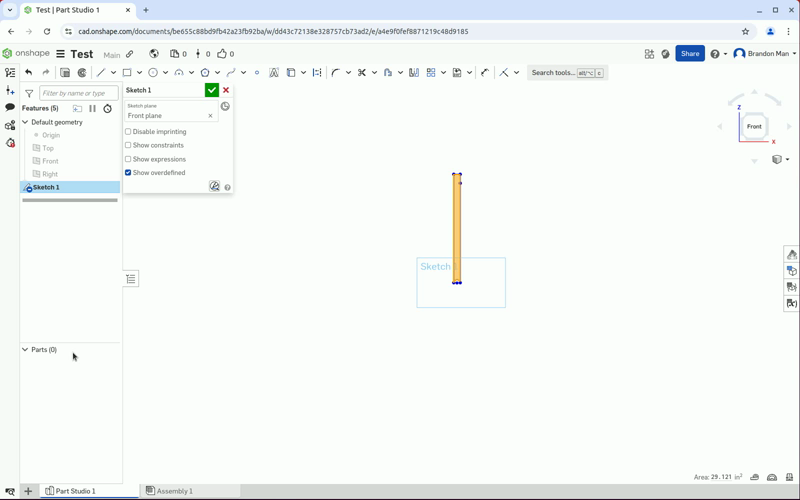
key(shift+e)
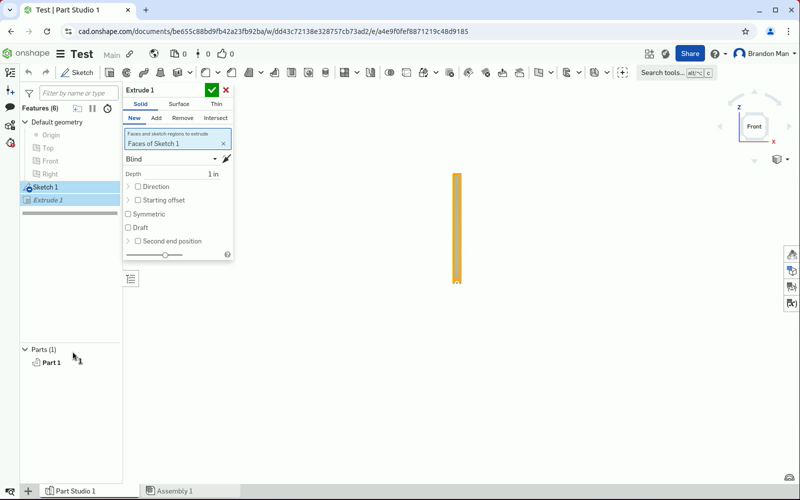
mouse_move(143, 106)
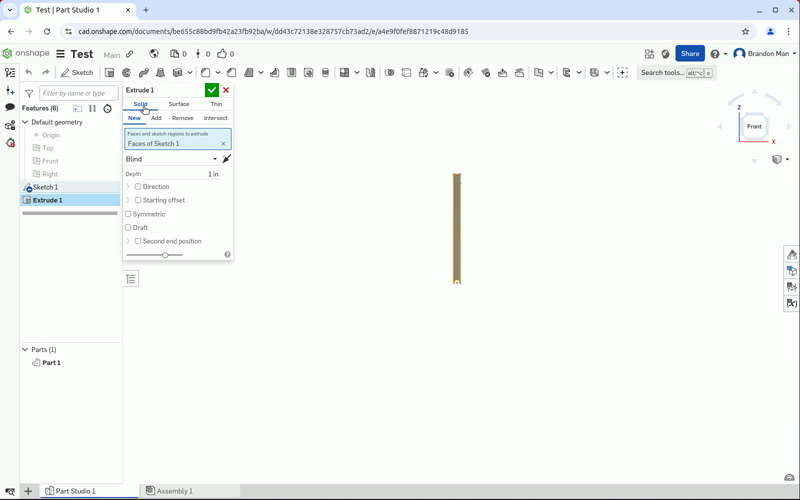
click(143, 106)
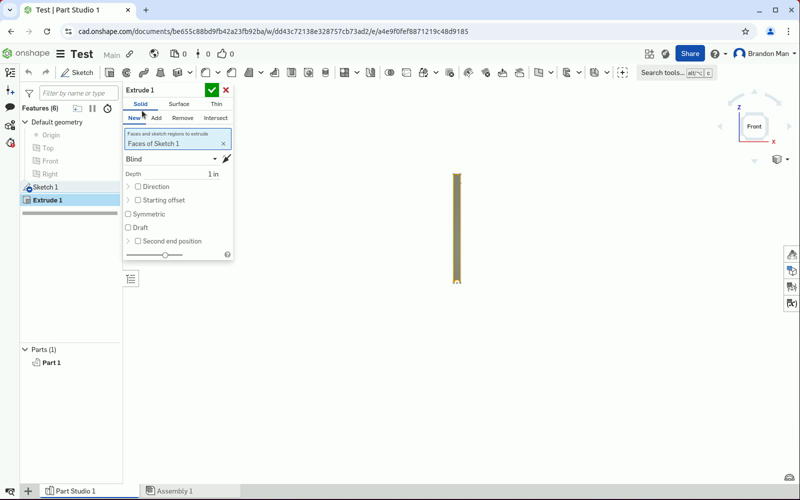
mouse_move(137, 120)
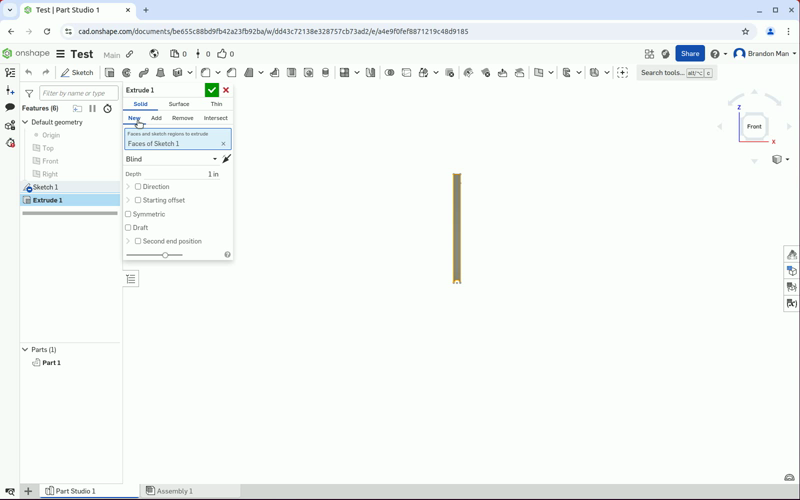
click(137, 120)
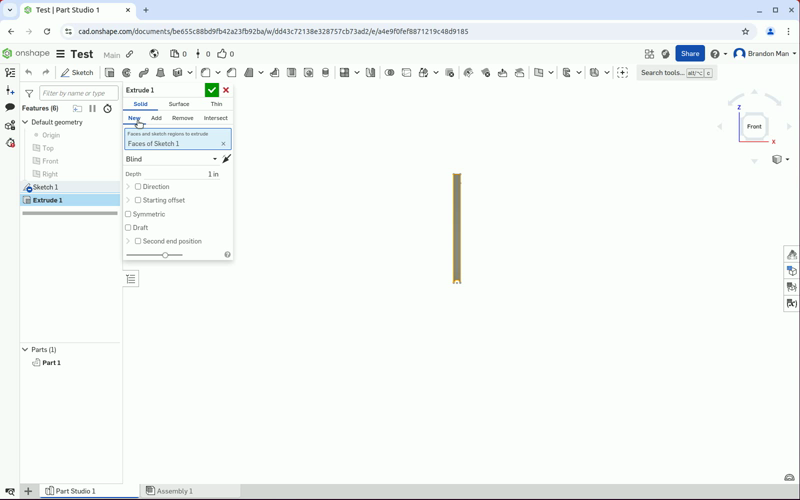
key(tab, 4)
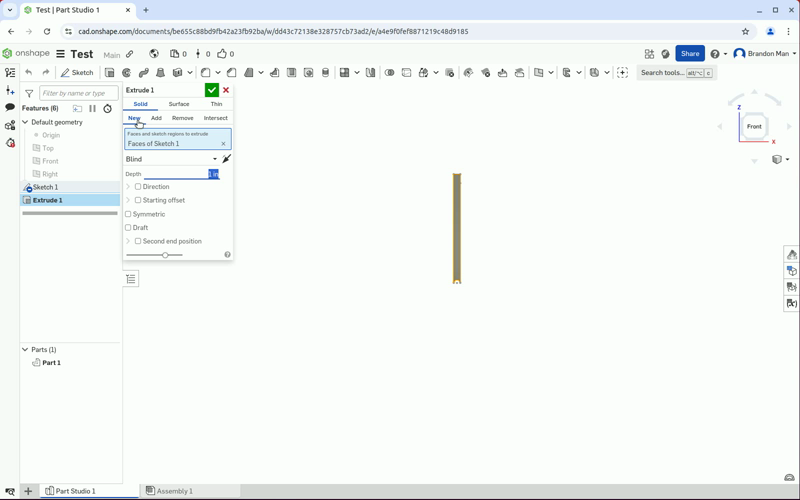
text(0.241)
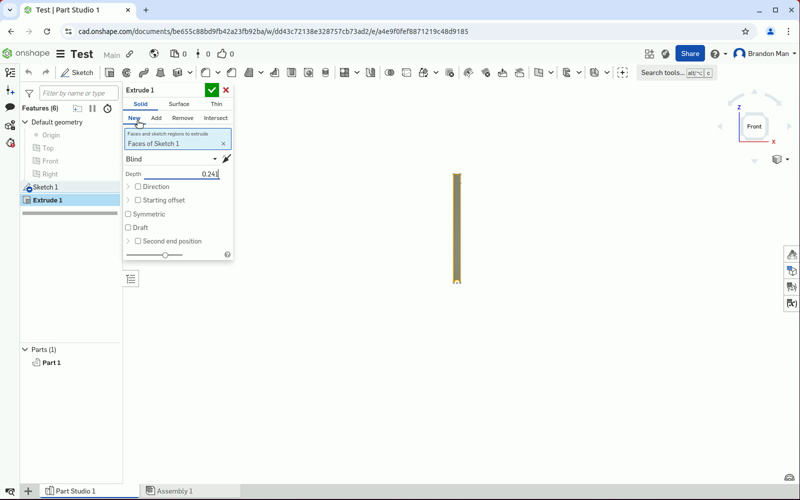
key(enter)
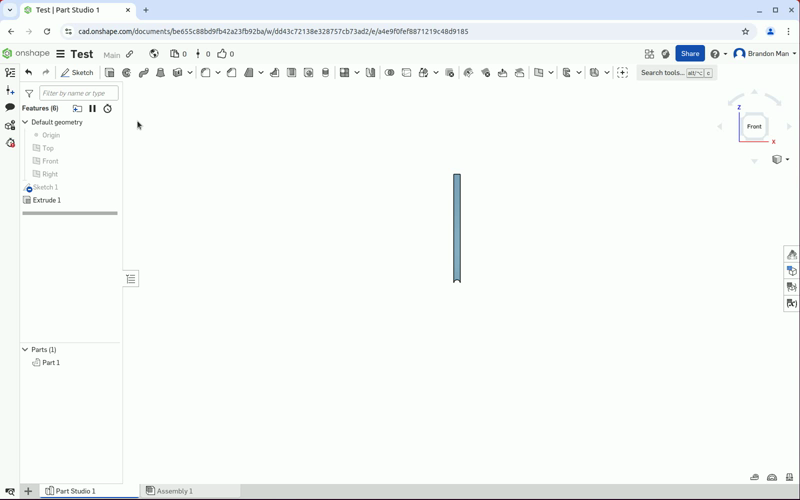
key(shift+h)
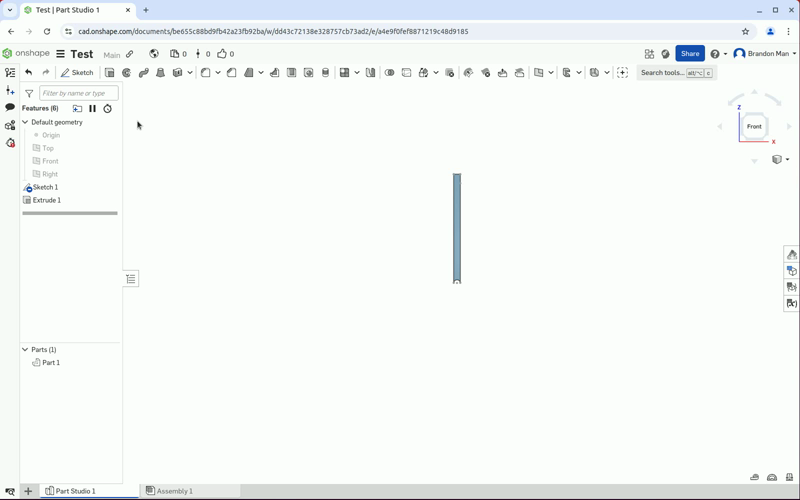
key(shift+h)
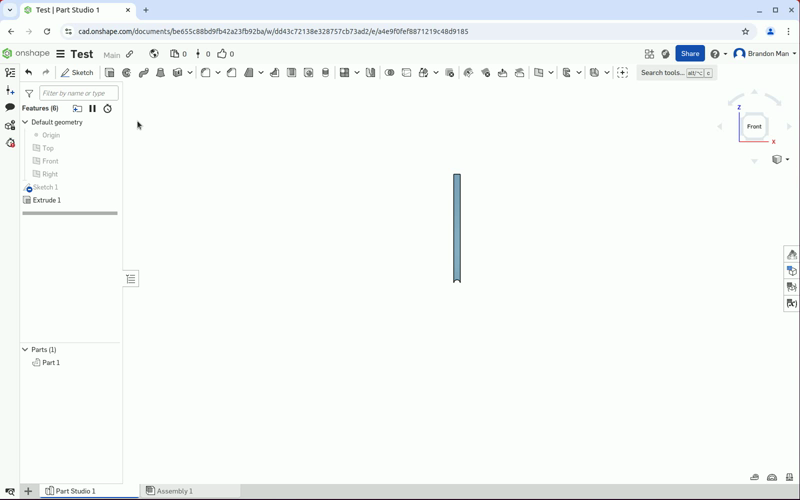
mouse_move(73, 189)
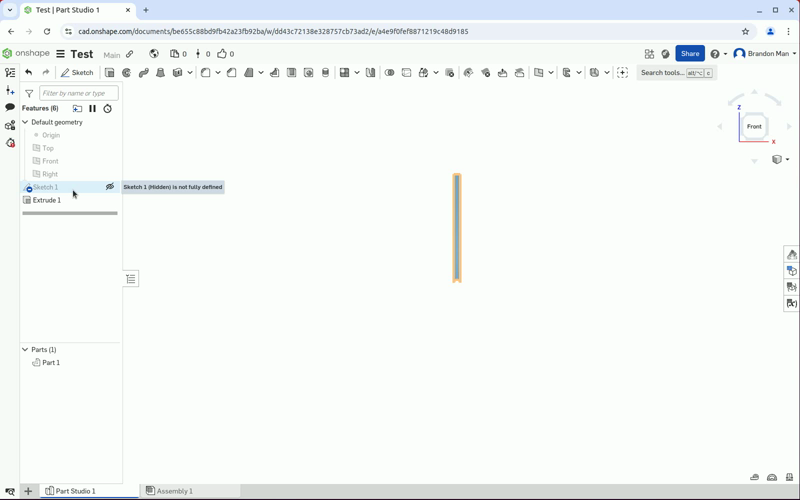
click(73, 189)
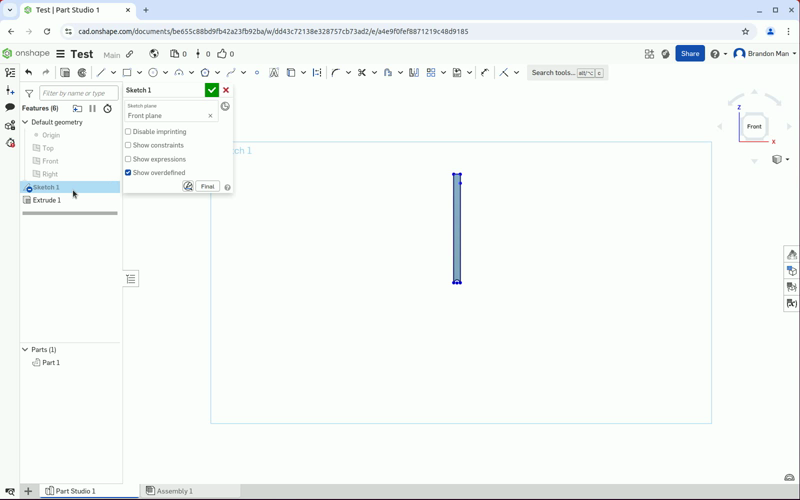
mouse_move(229, 92)
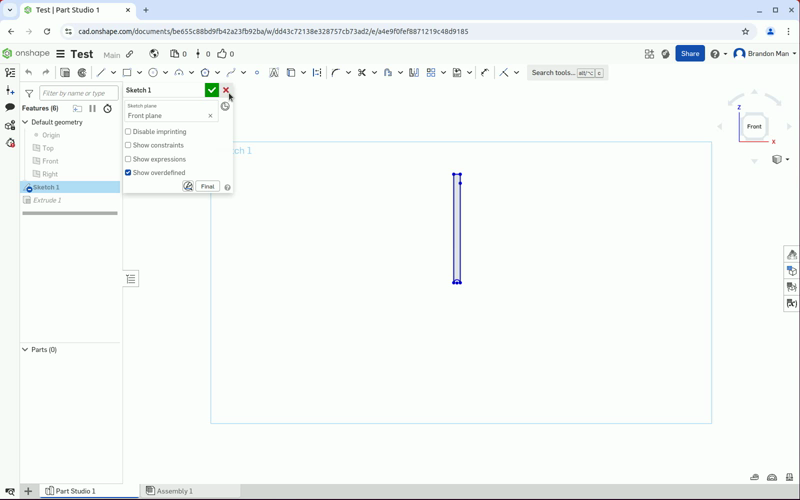
click(229, 92)
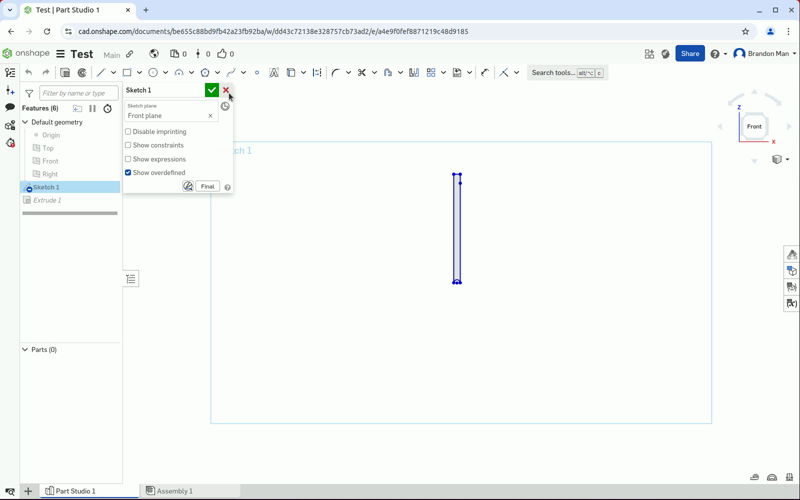
key(shift+s)
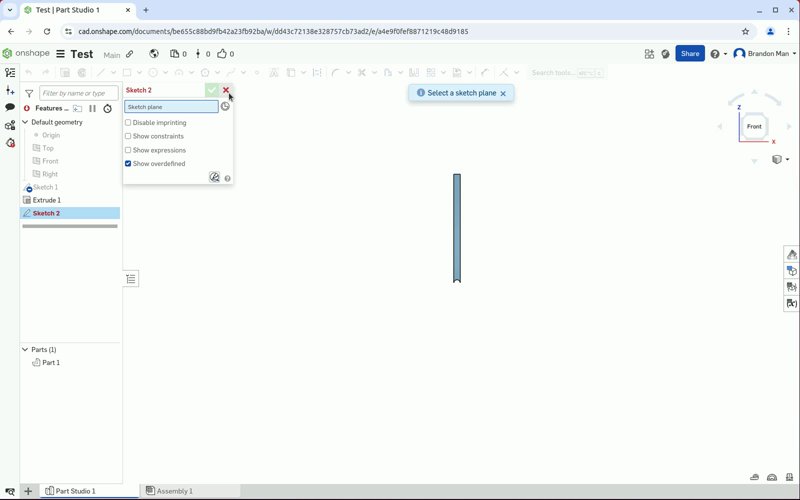
mouse_move(73, 163)
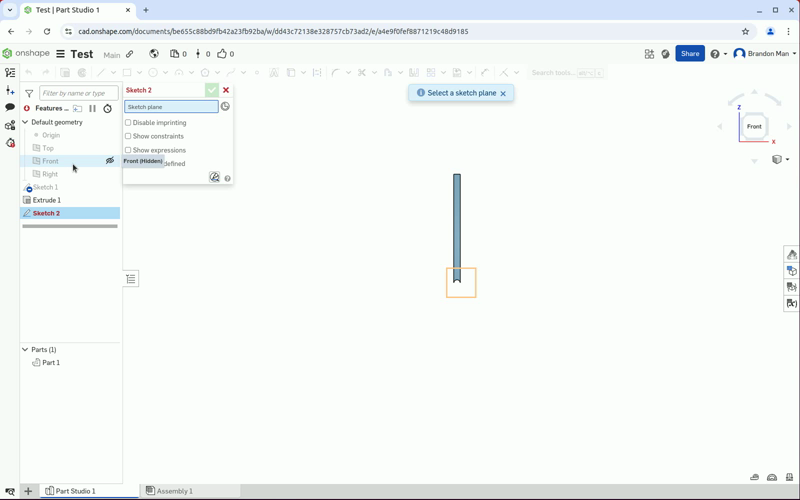
click(73, 163)
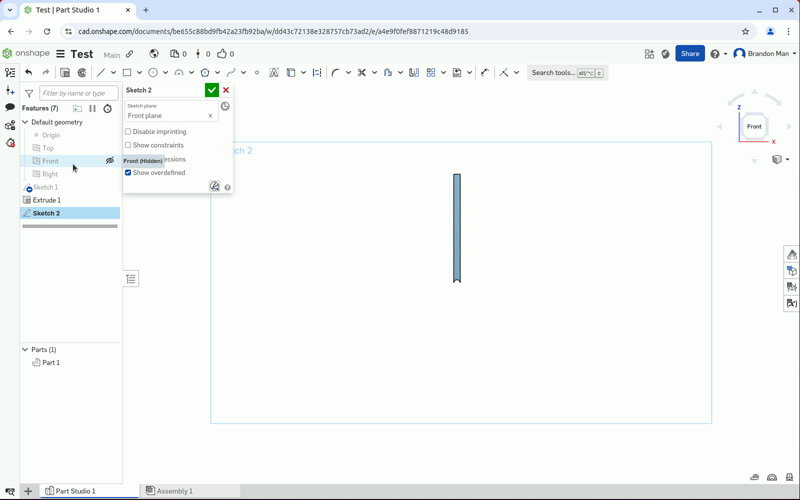
mouse_move(73, 352)
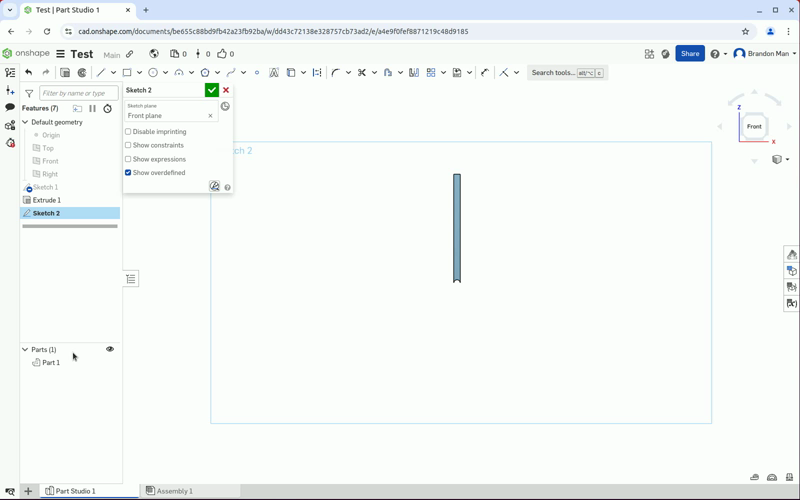
key(y)
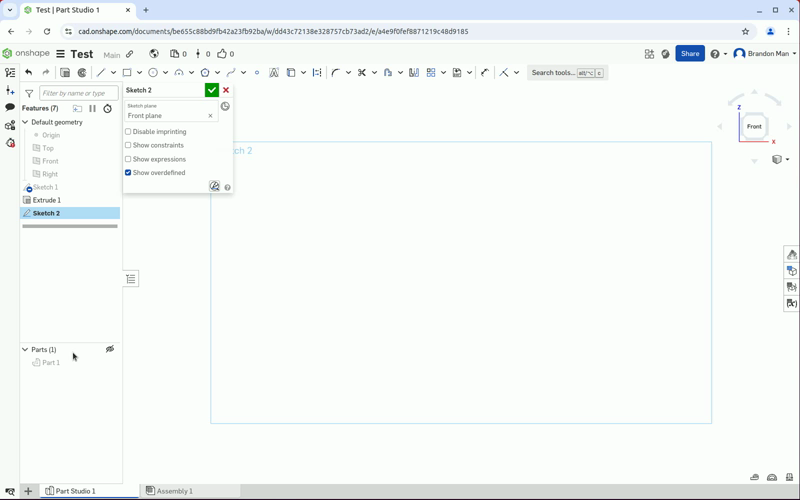
key(l)
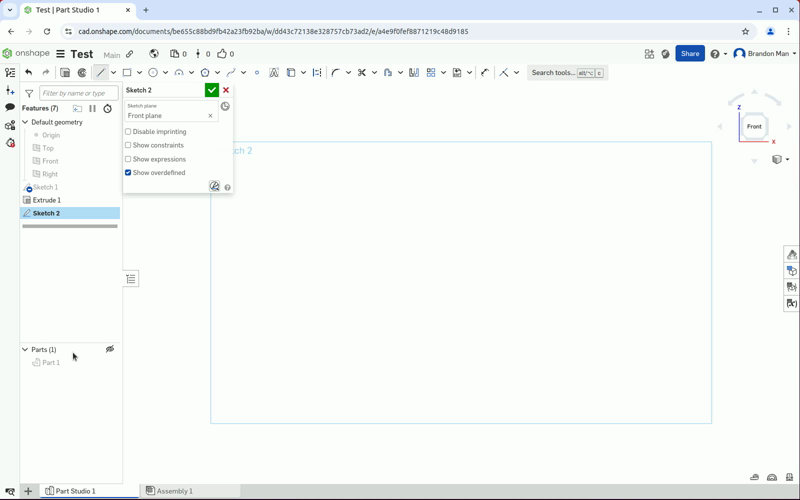
key_down(shift)
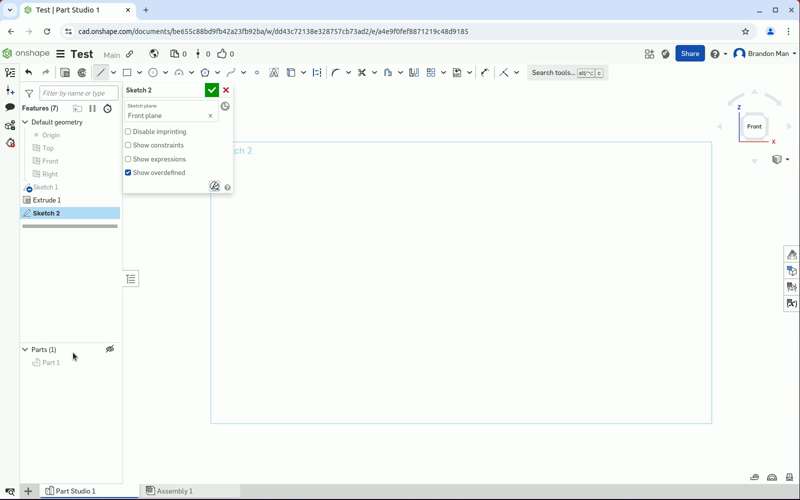
mouse_move(460, 183)
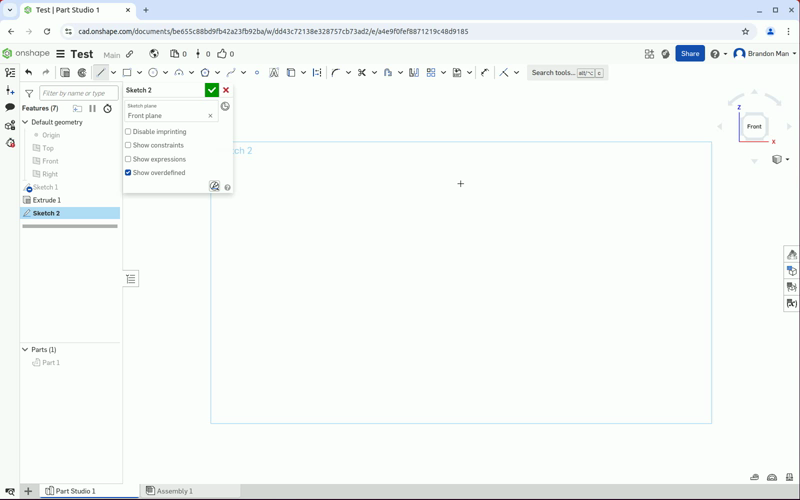
click(460, 183)
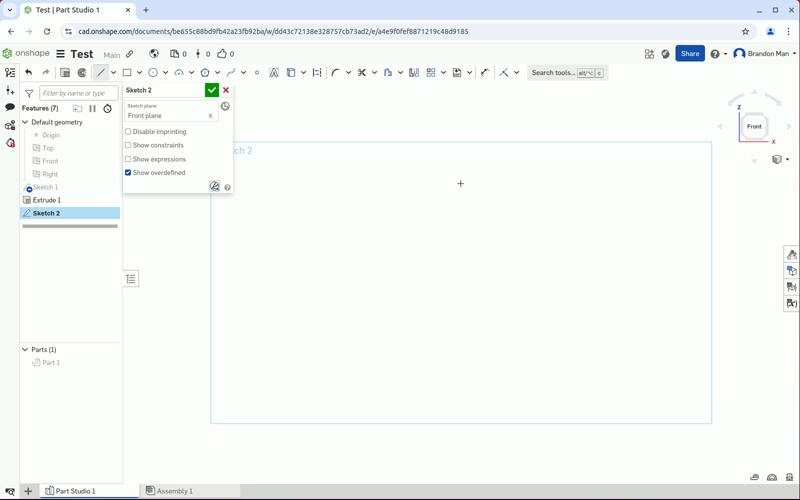
key_up(shift)
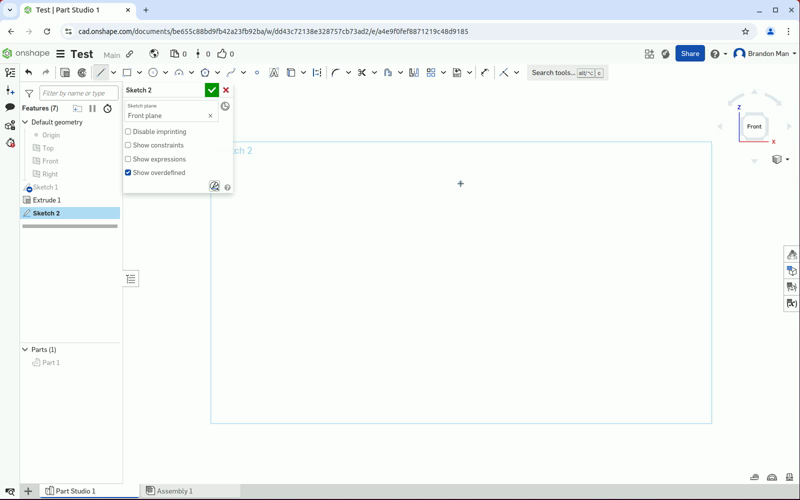
key_down(shift)
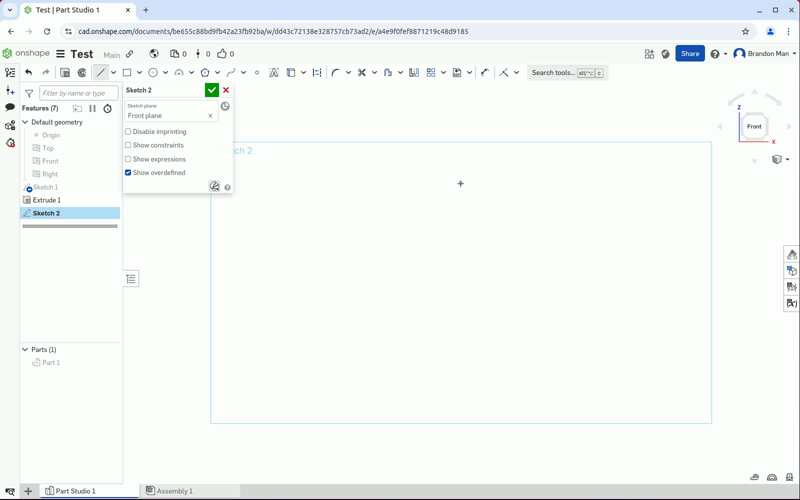
mouse_move(490, 183)
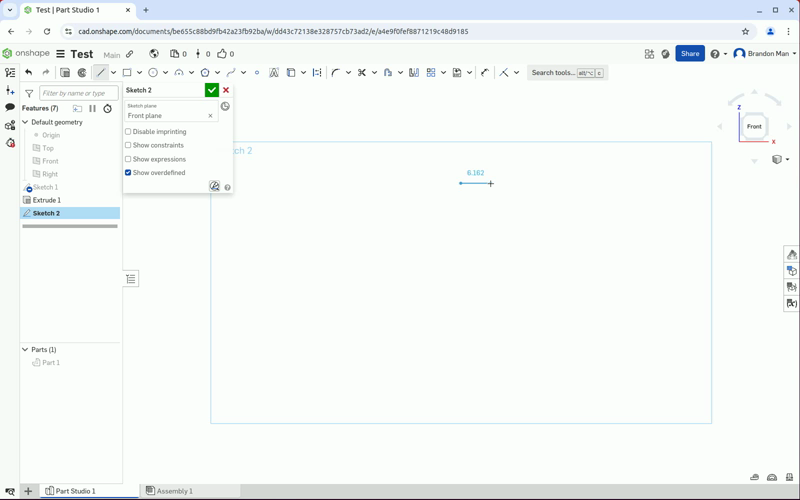
mouse_move(470, 176)
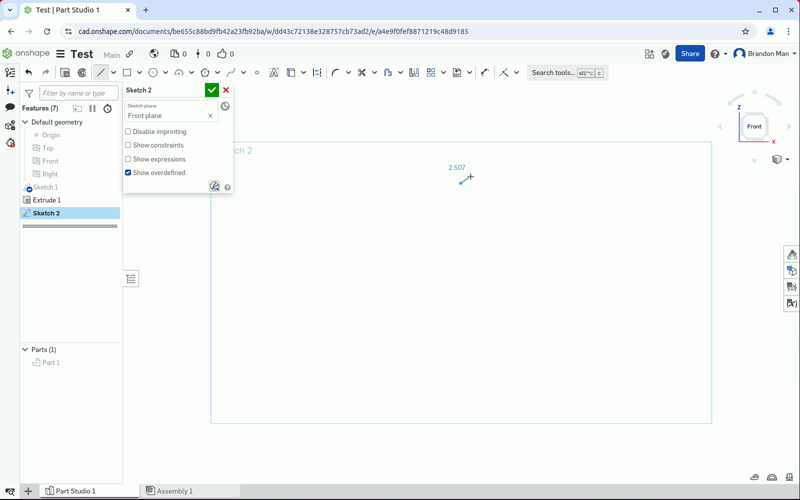
click(470, 176)
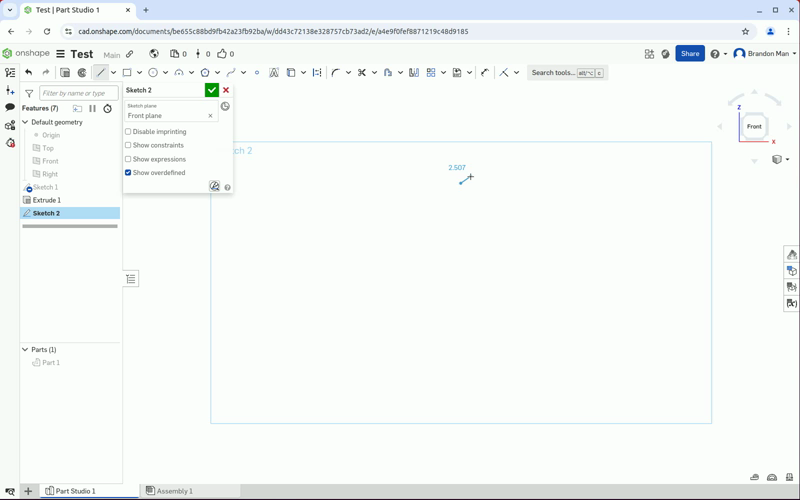
key_up(shift)
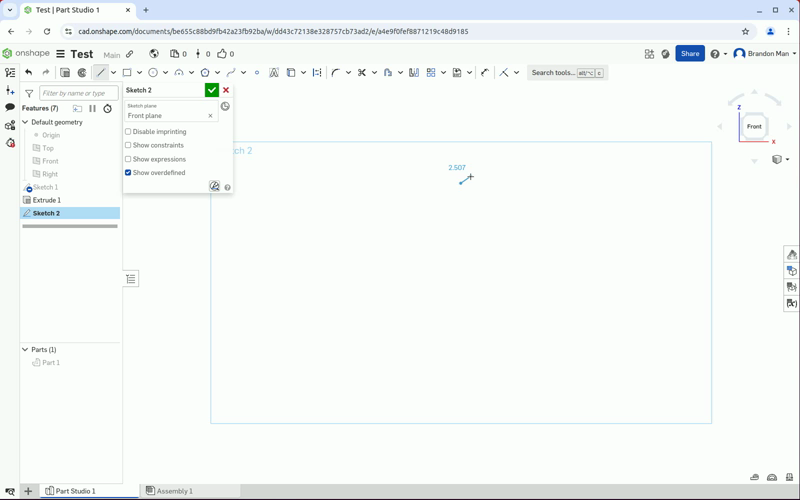
key_down(shift)
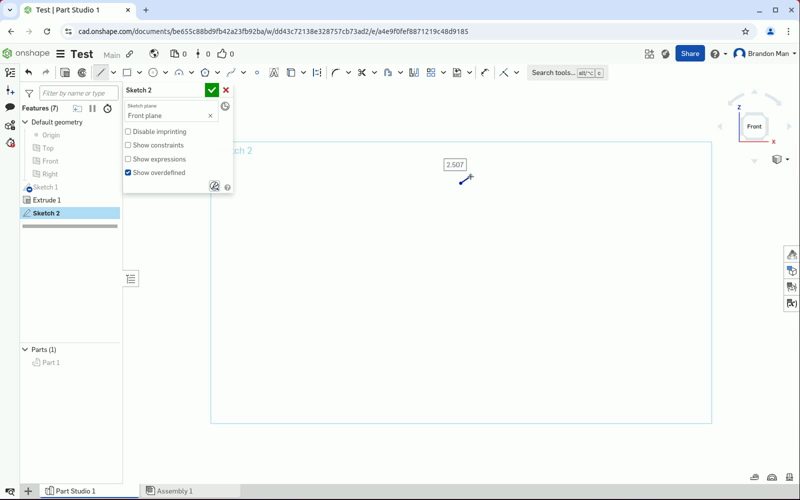
mouse_move(500, 176)
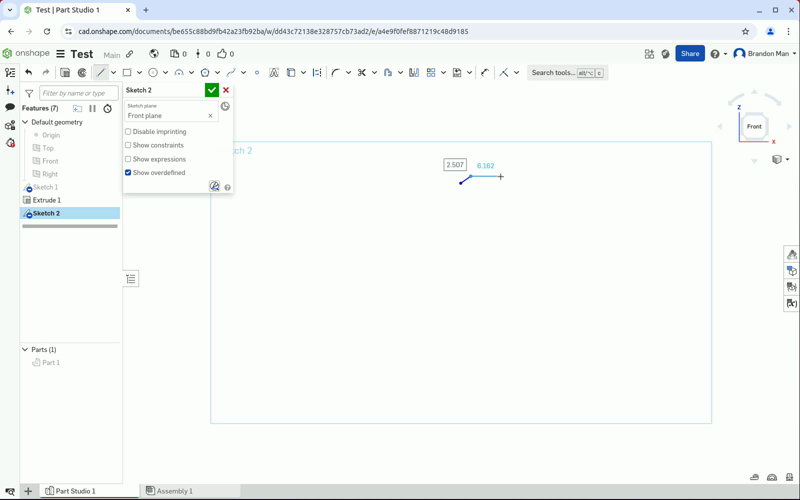
mouse_move(470, 169)
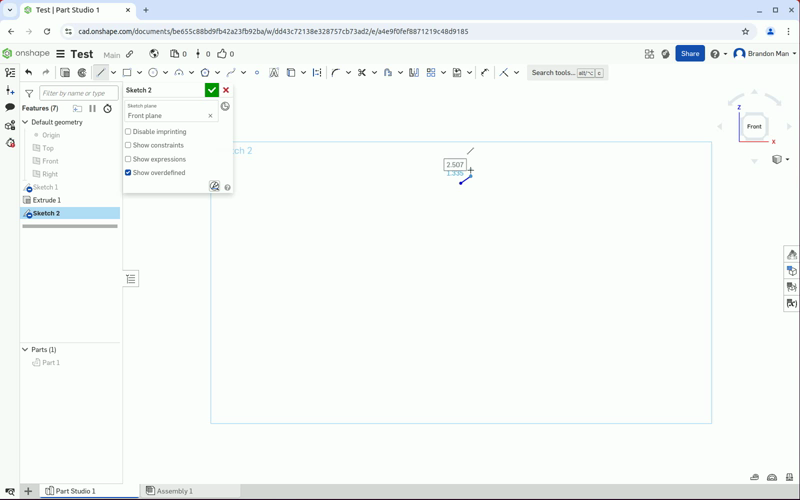
scroll(6)
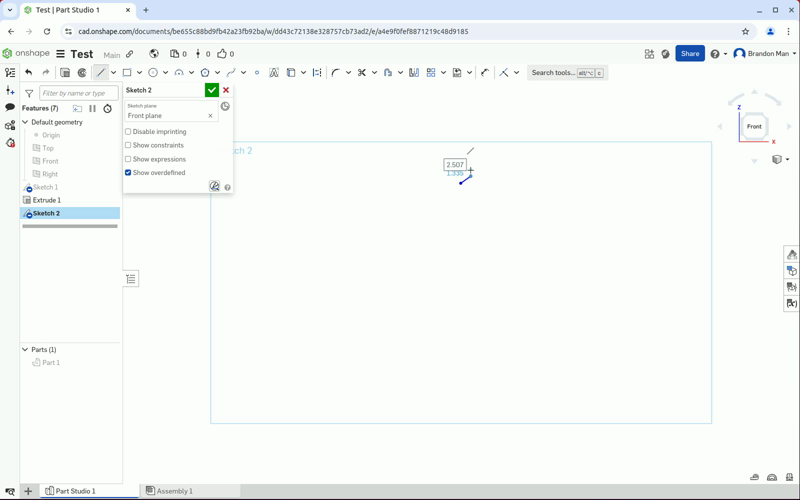
scroll(6)
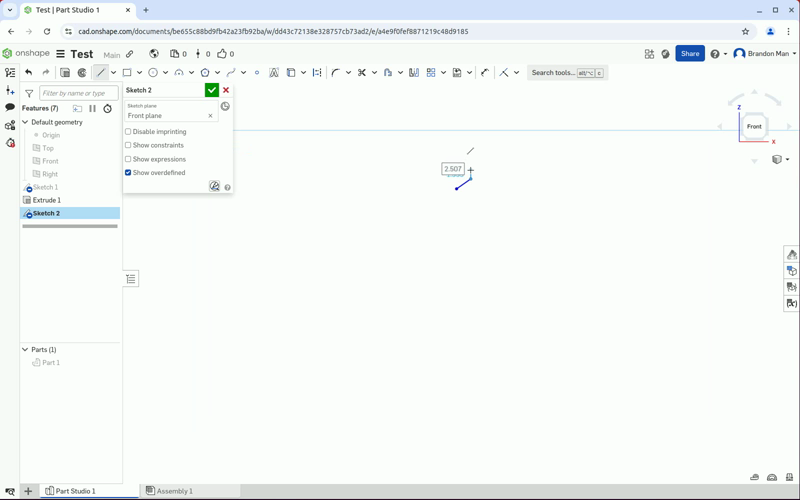
scroll(6)
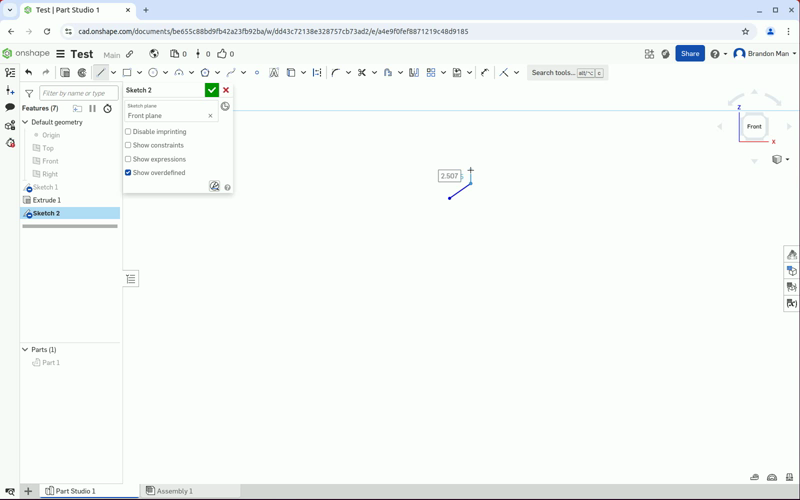
scroll(6)
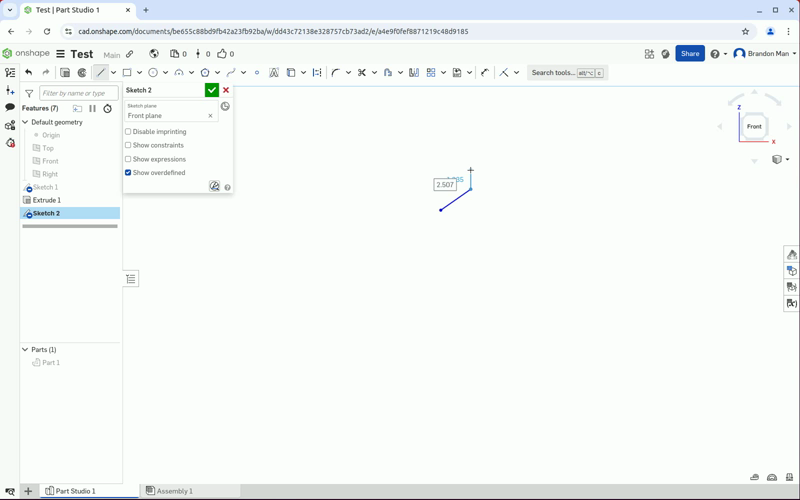
scroll(6)
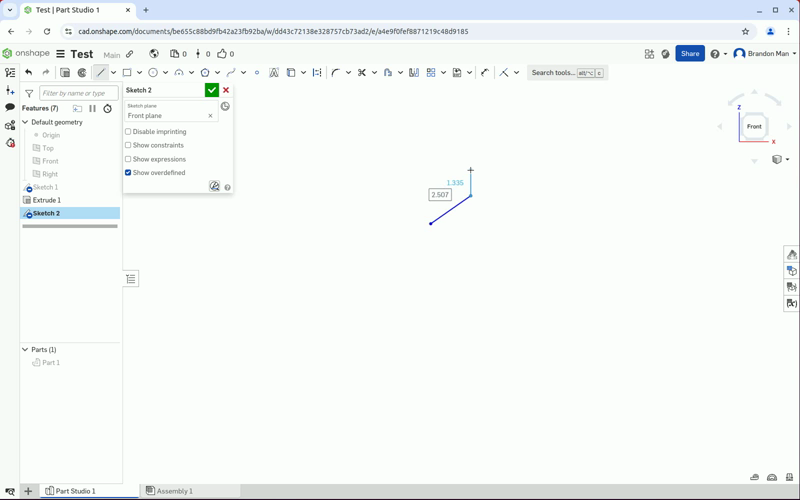
scroll(6)
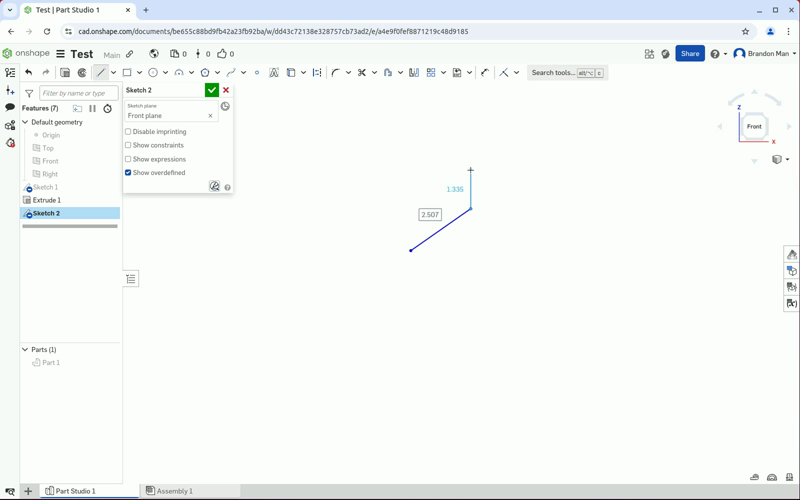
scroll(6)
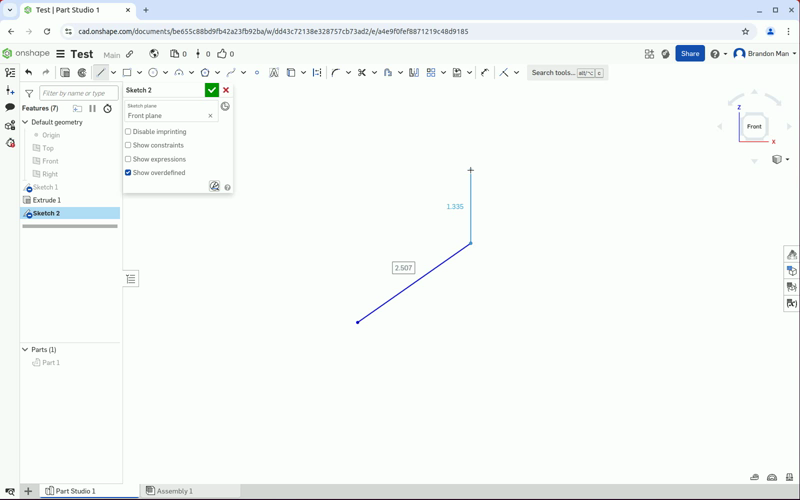
click(470, 169)
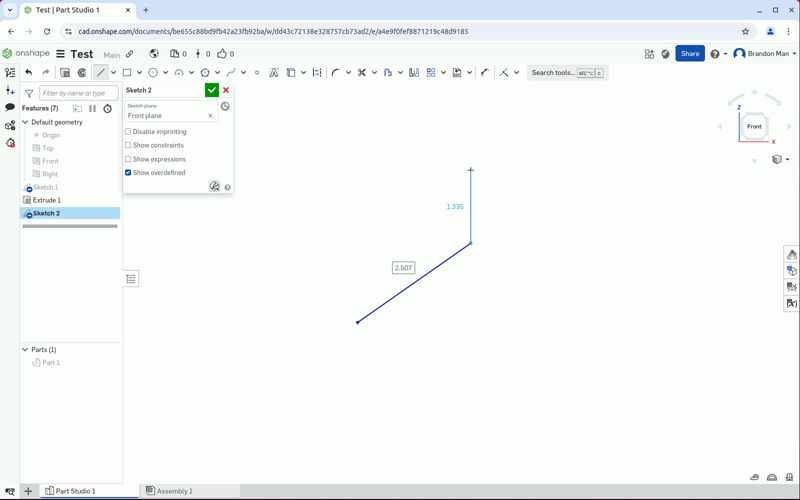
scroll(-6)
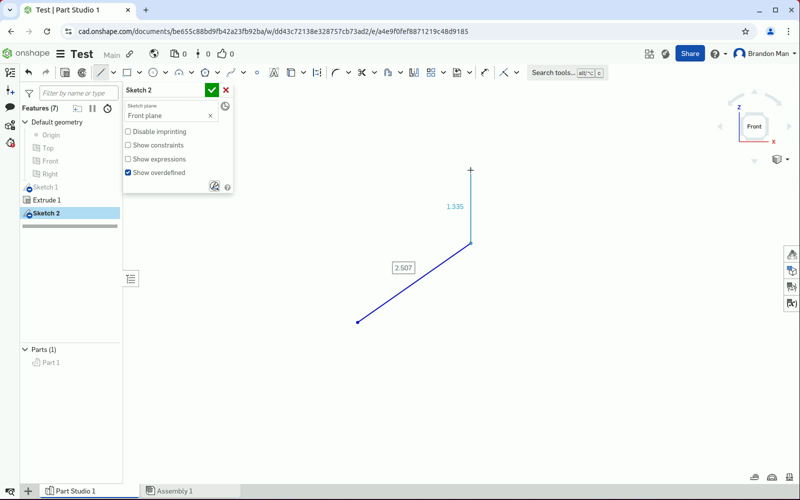
scroll(-6)
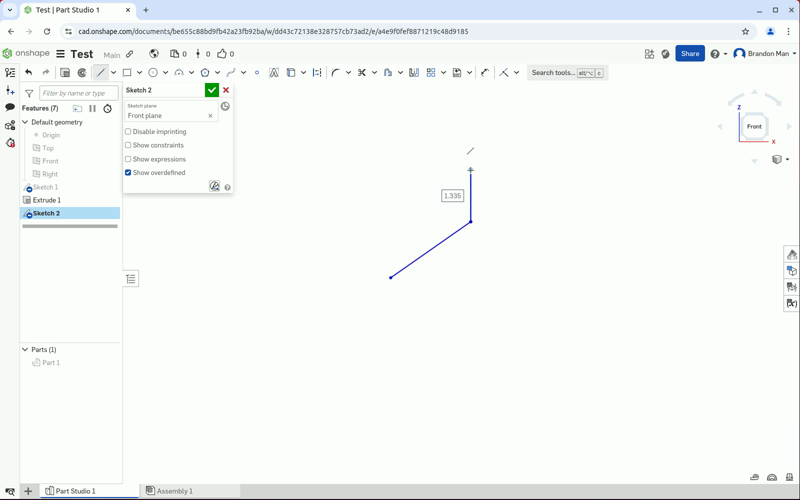
scroll(-6)
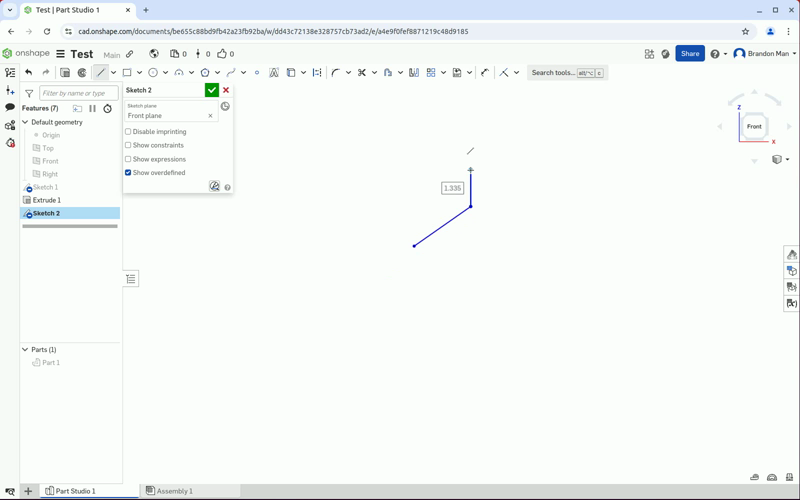
scroll(-6)
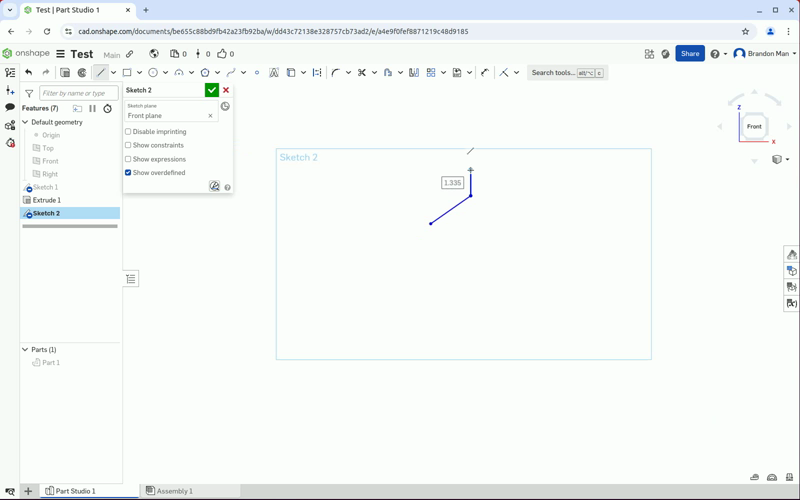
scroll(-6)
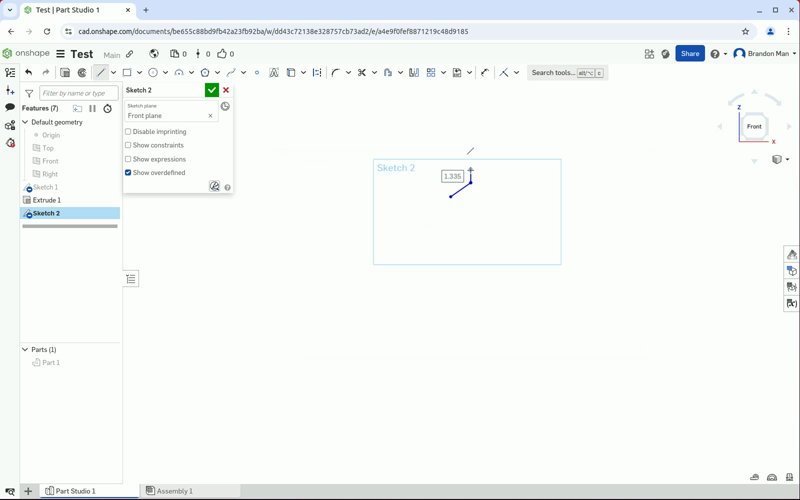
scroll(-6)
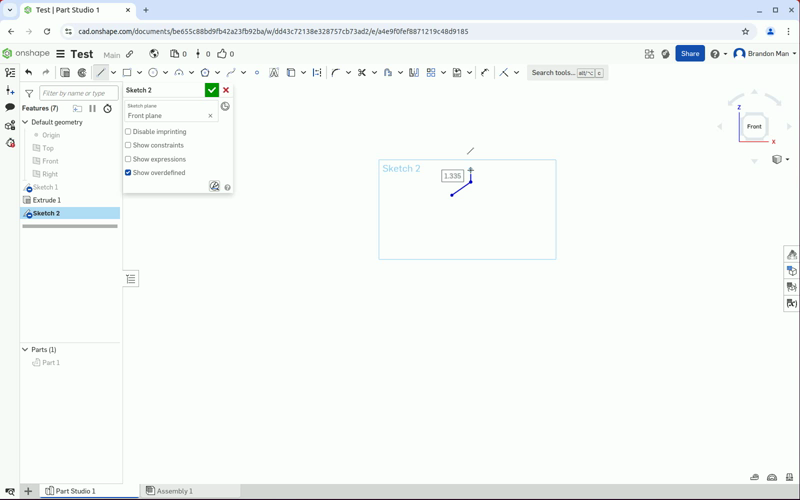
scroll(-6)
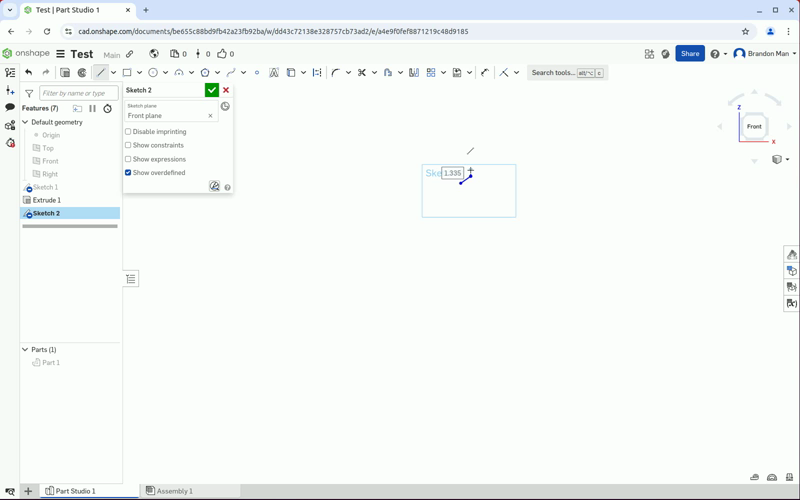
key_up(shift)
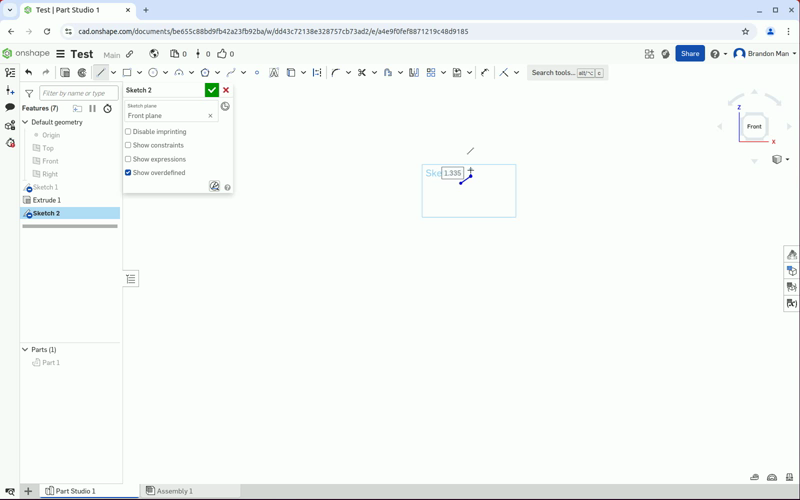
key_down(shift)
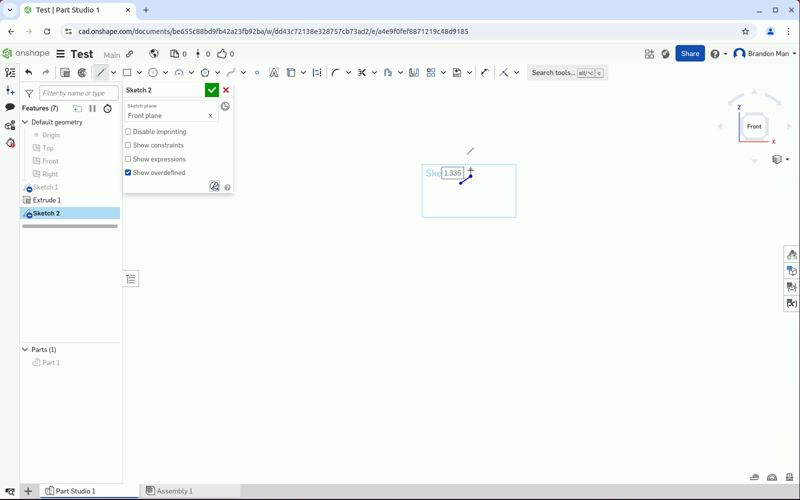
mouse_move(500, 169)
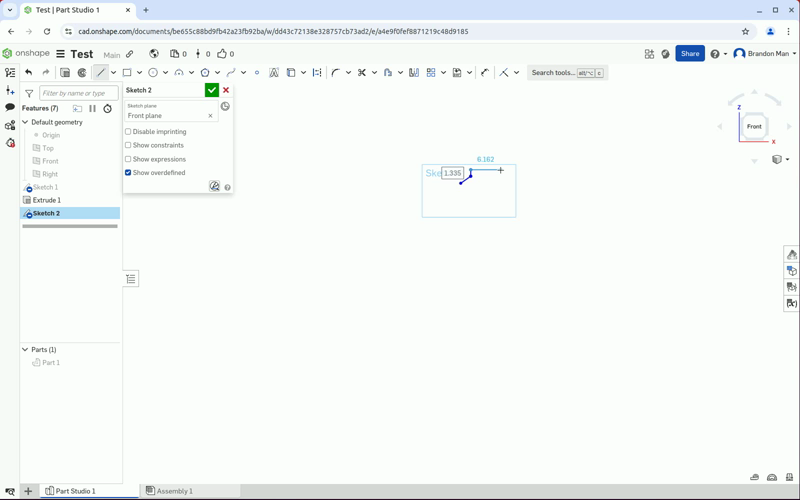
mouse_move(466, 169)
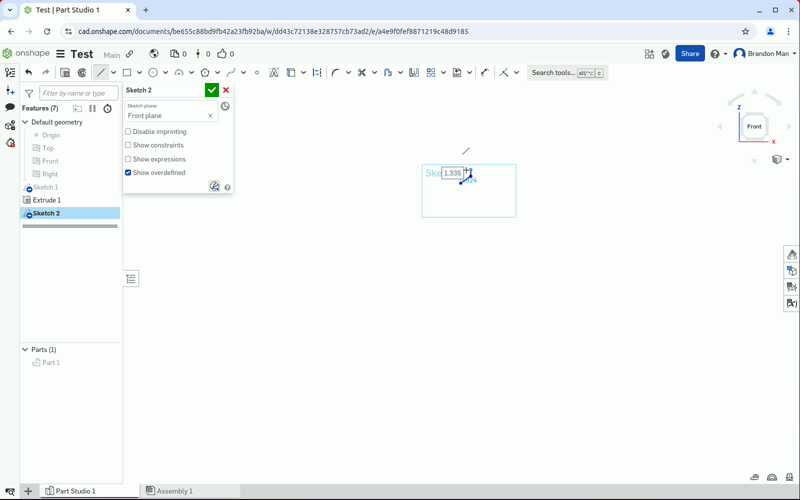
scroll(6)
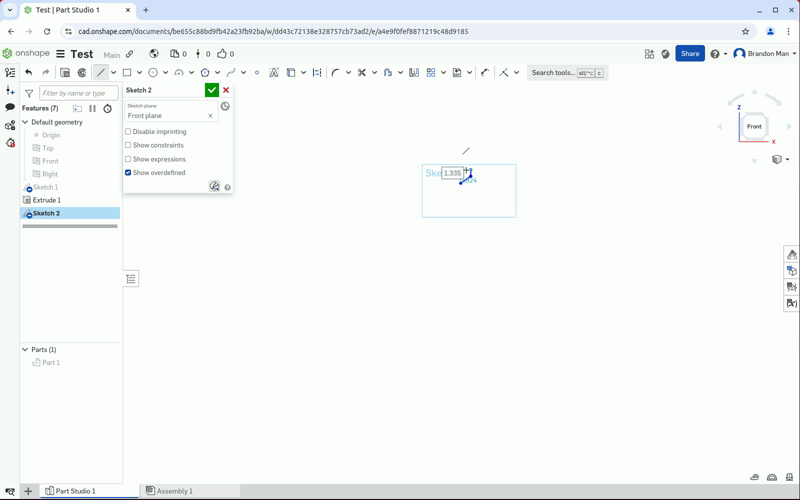
scroll(6)
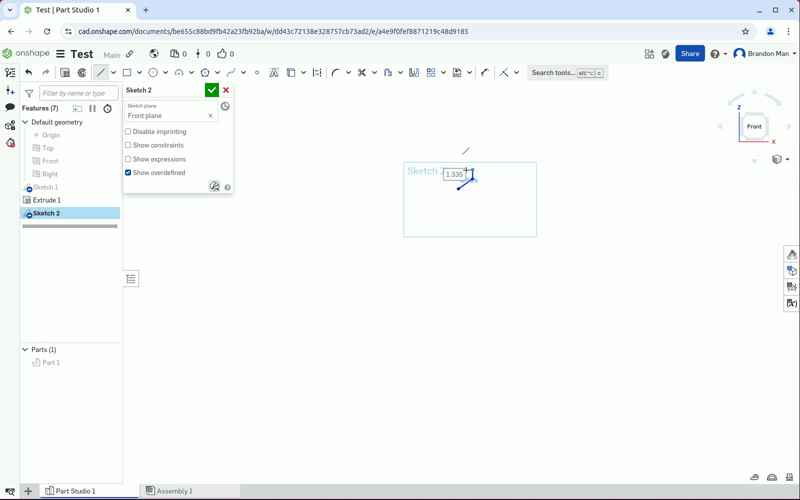
scroll(6)
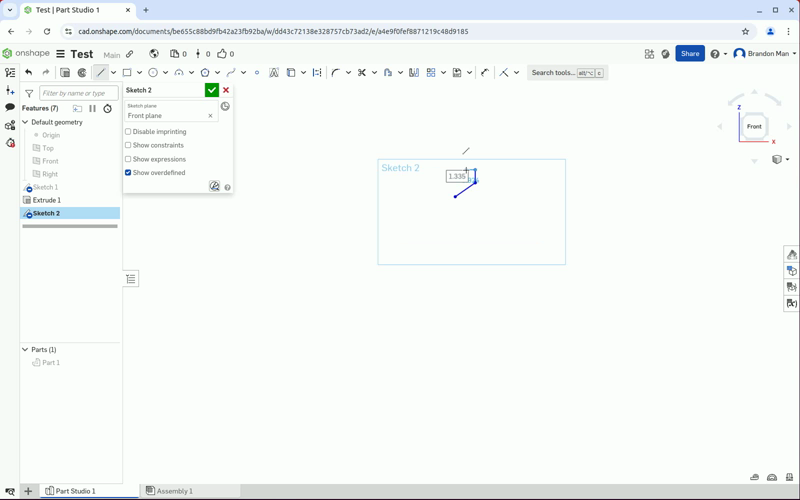
scroll(6)
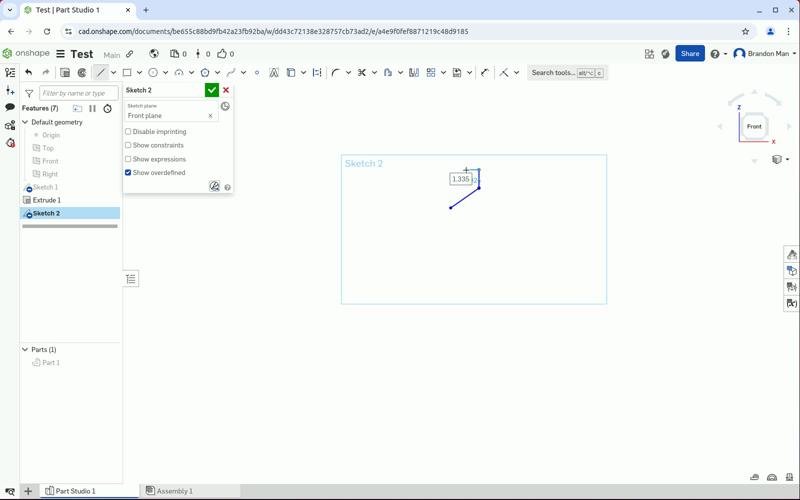
scroll(6)
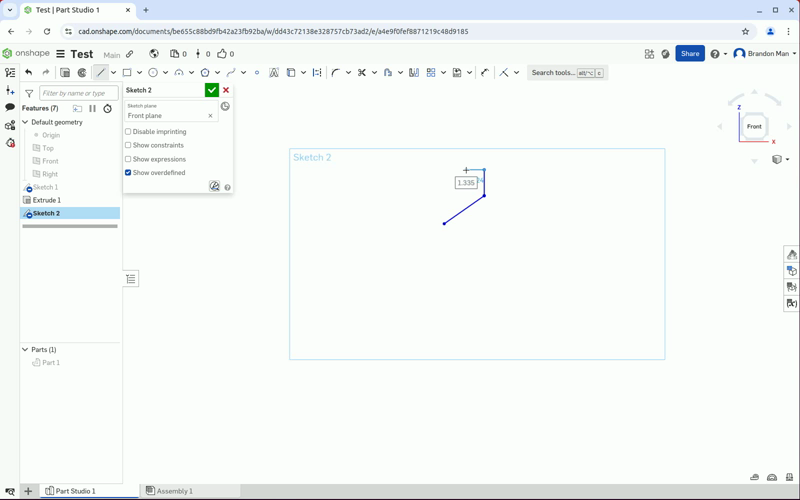
scroll(6)
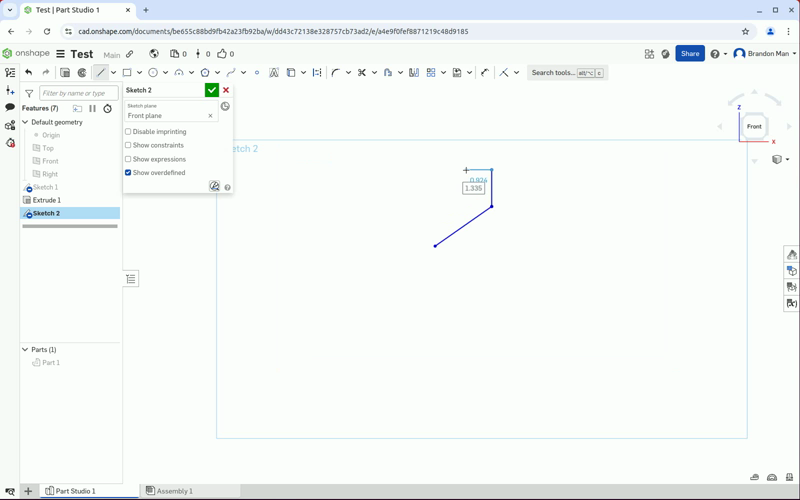
scroll(6)
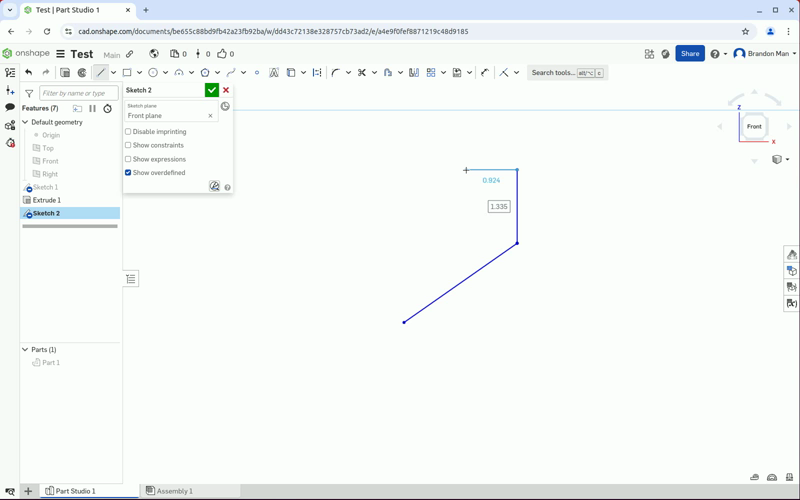
click(466, 169)
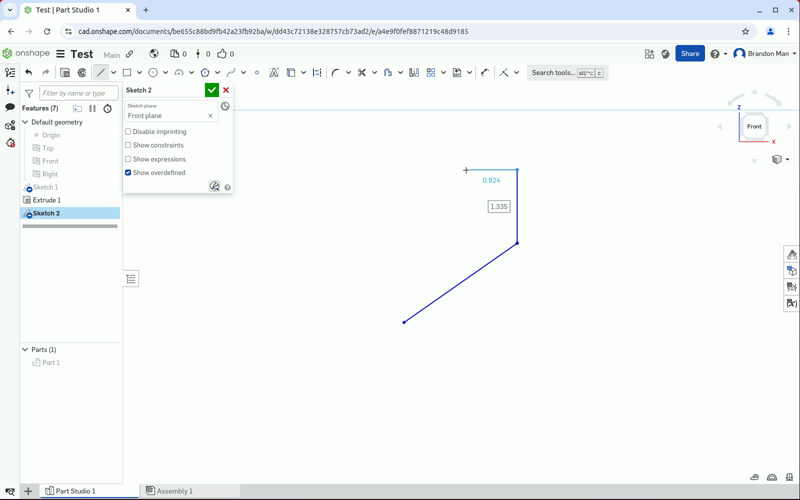
scroll(-6)
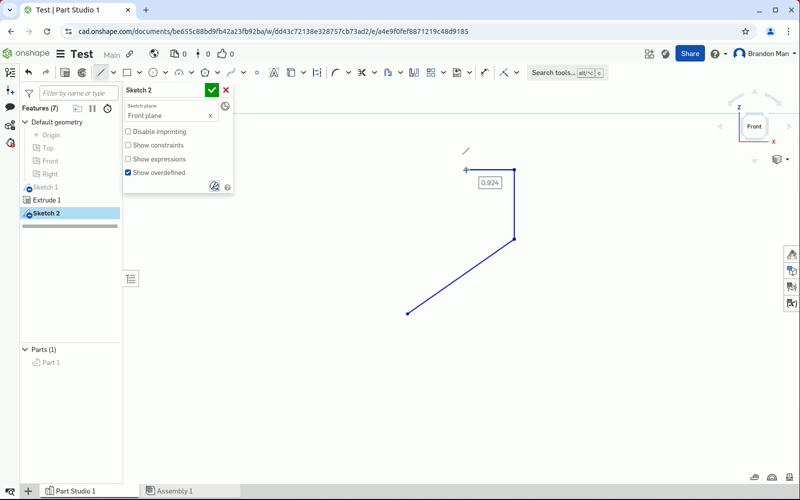
scroll(-6)
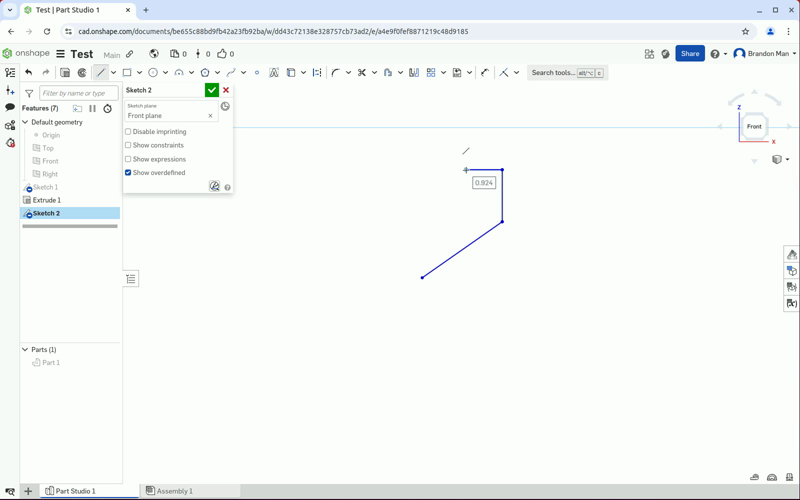
scroll(-6)
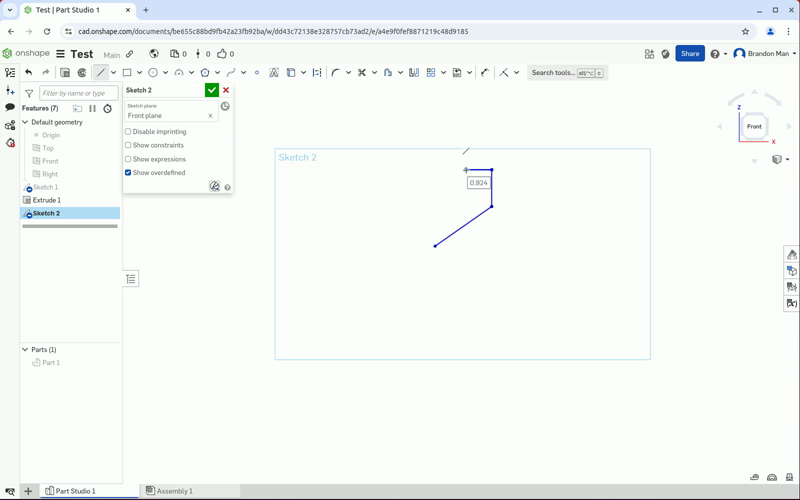
scroll(-6)
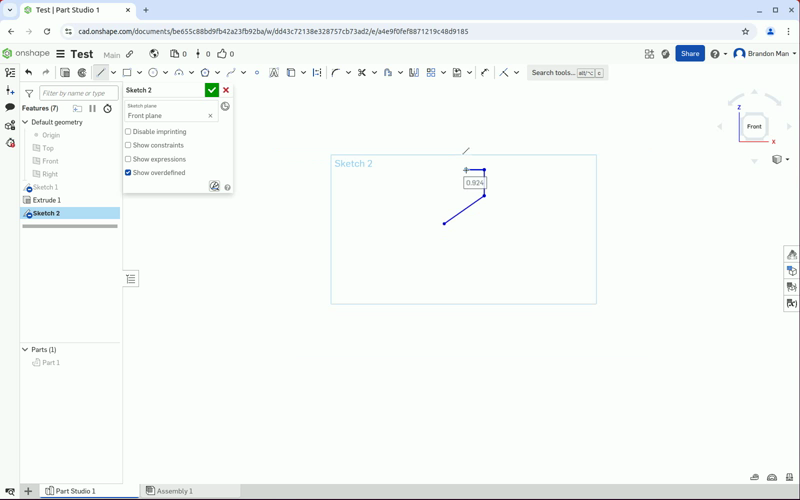
scroll(-6)
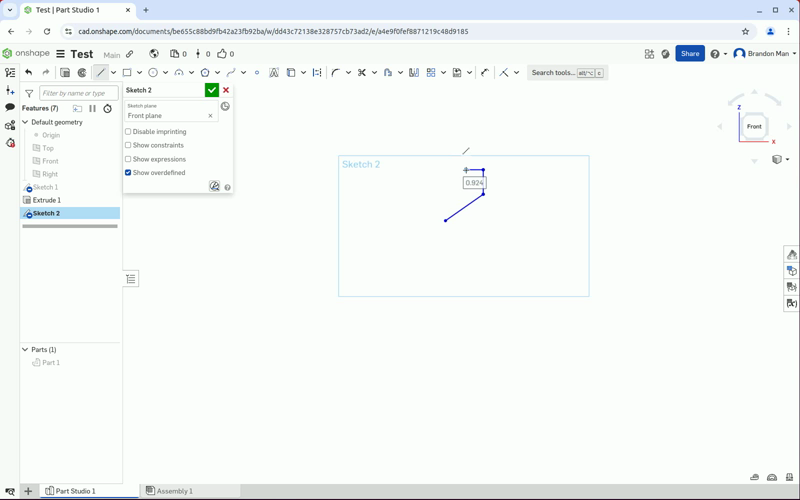
scroll(-6)
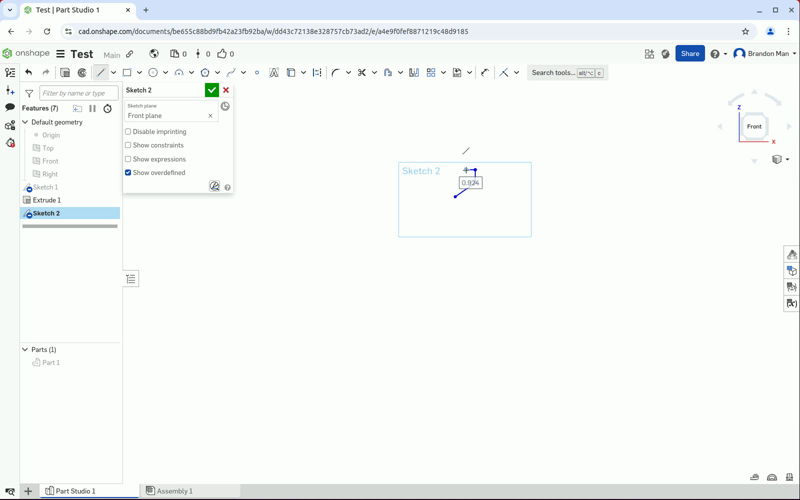
scroll(-6)
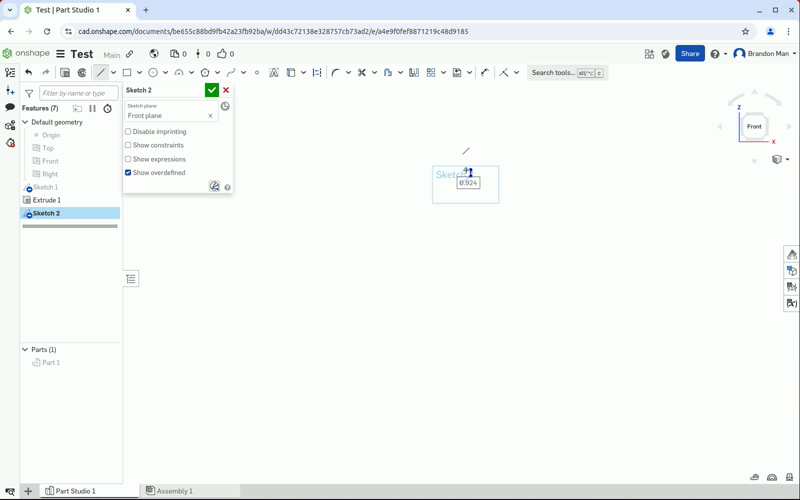
key_up(shift)
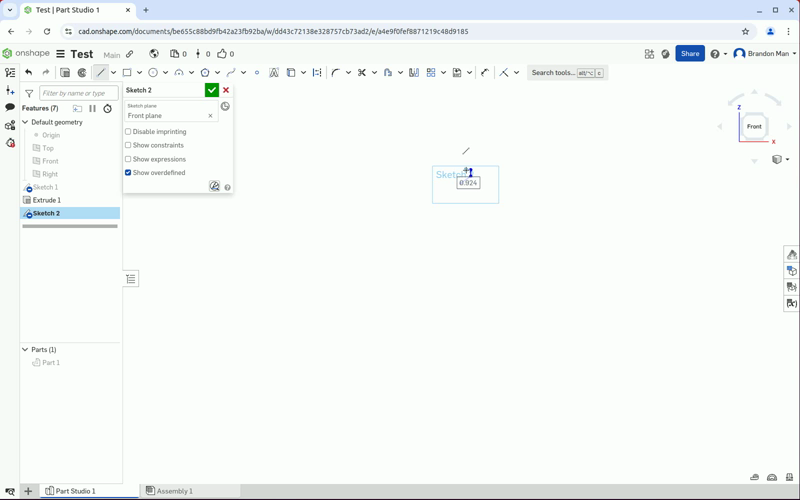
key_down(shift)
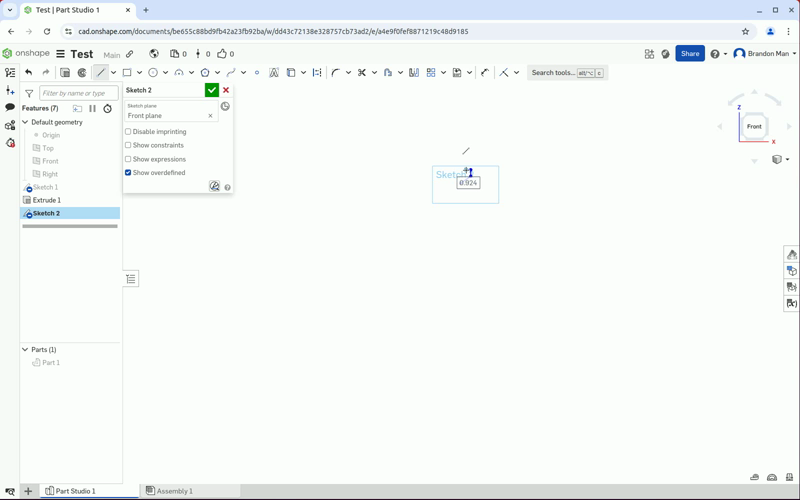
mouse_move(496, 169)
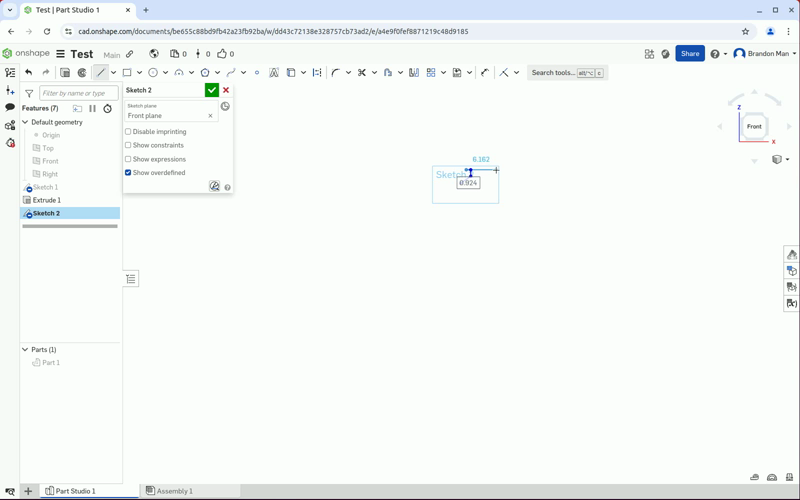
mouse_move(460, 173)
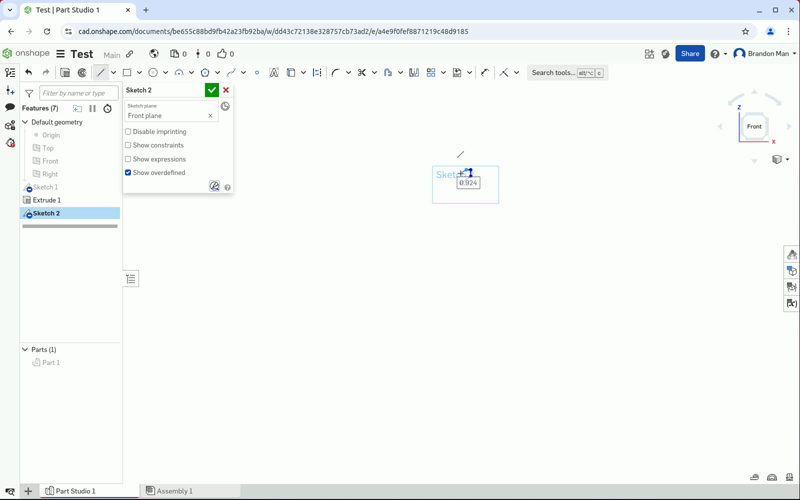
scroll(6)
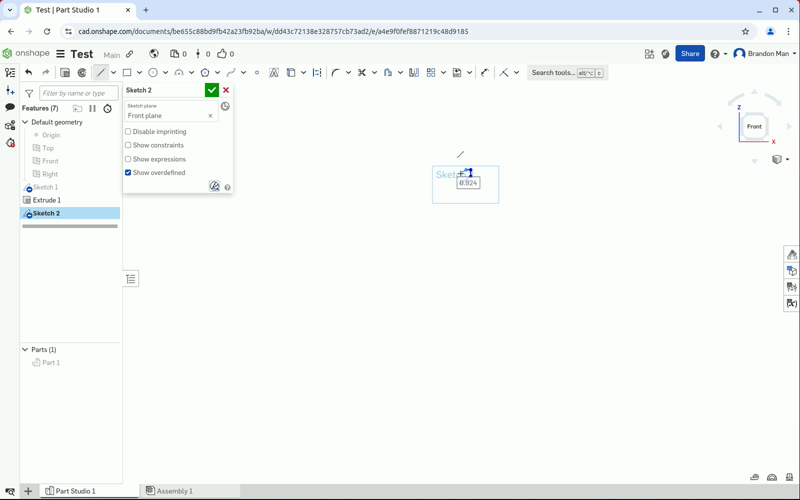
scroll(6)
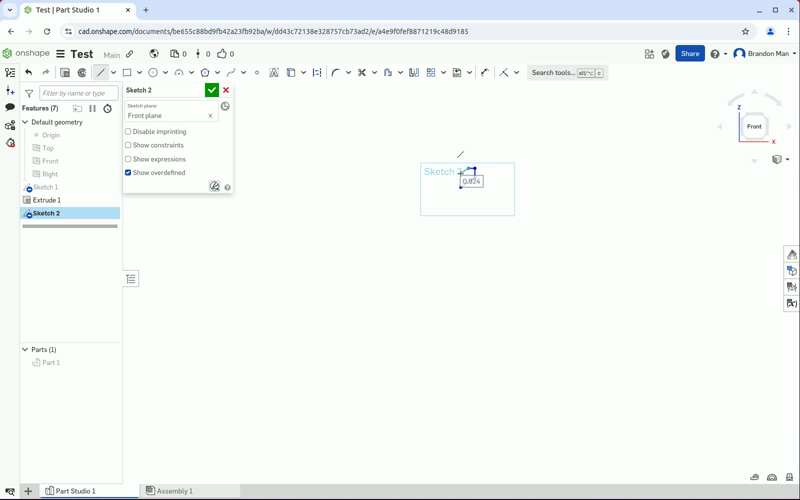
scroll(6)
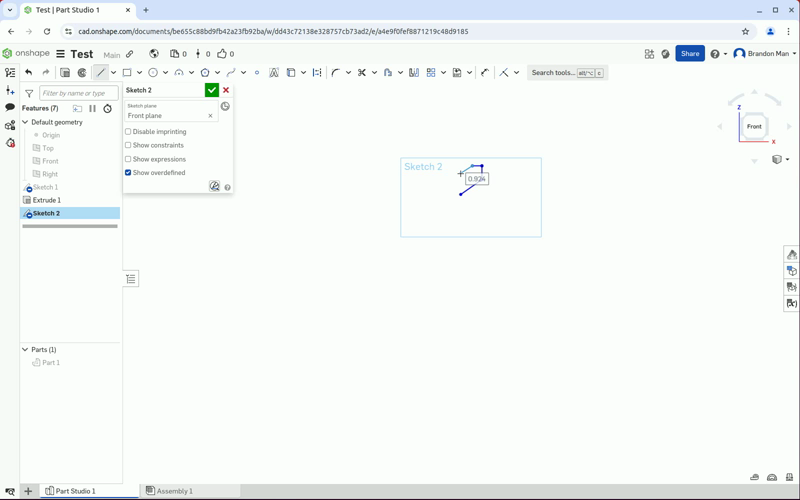
scroll(6)
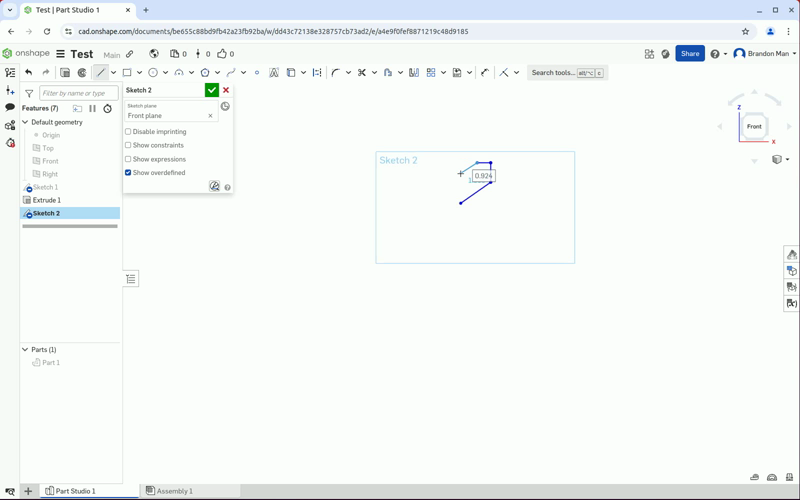
scroll(6)
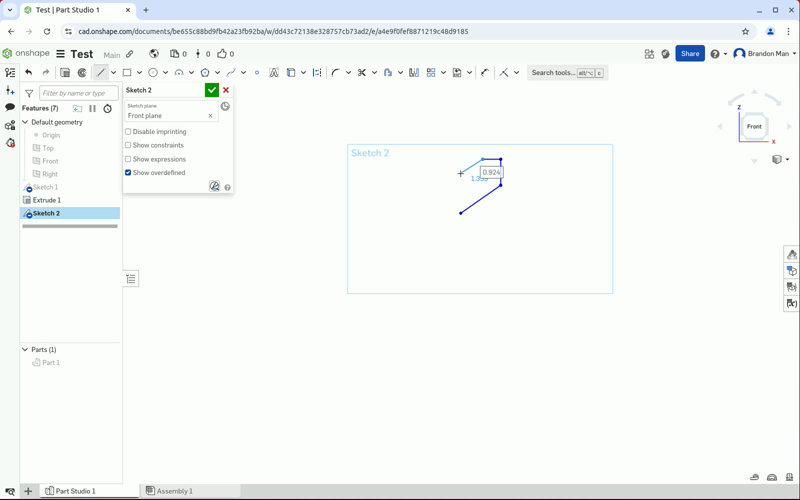
scroll(6)
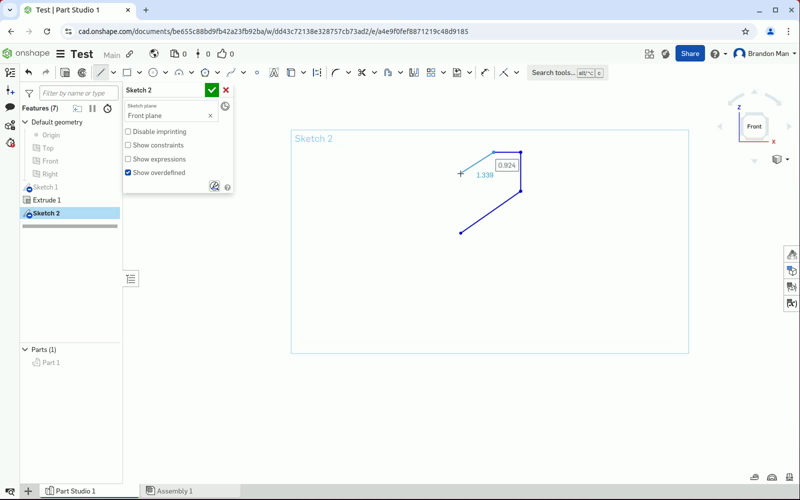
scroll(6)
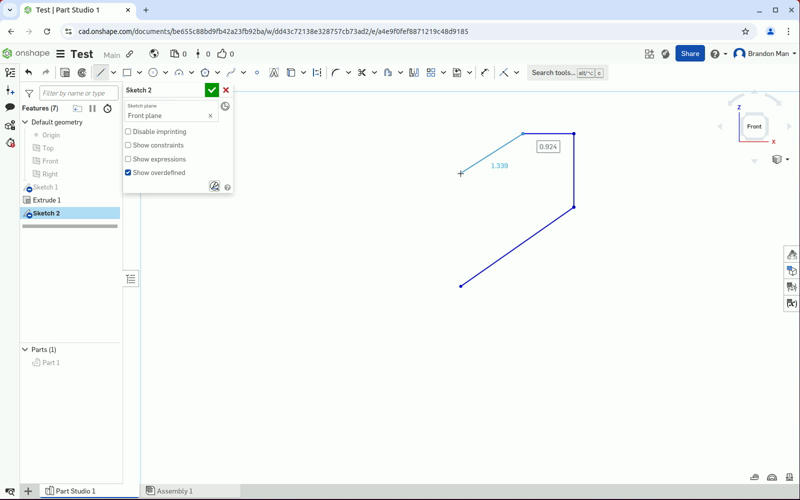
click(460, 173)
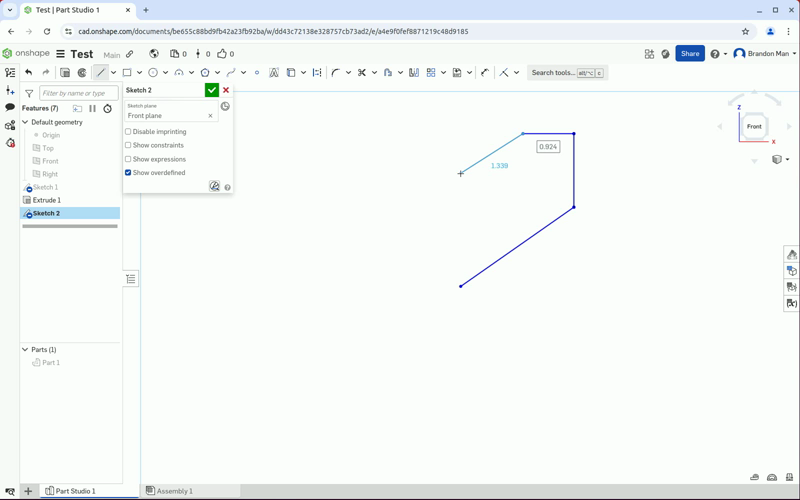
scroll(-6)
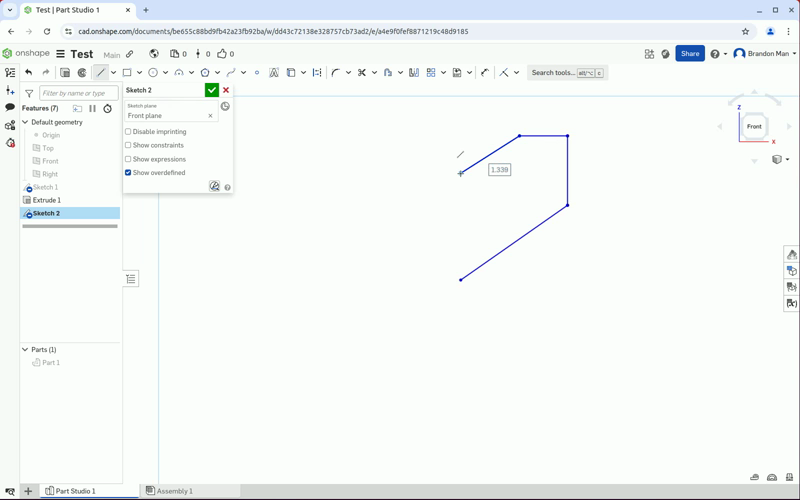
scroll(-6)
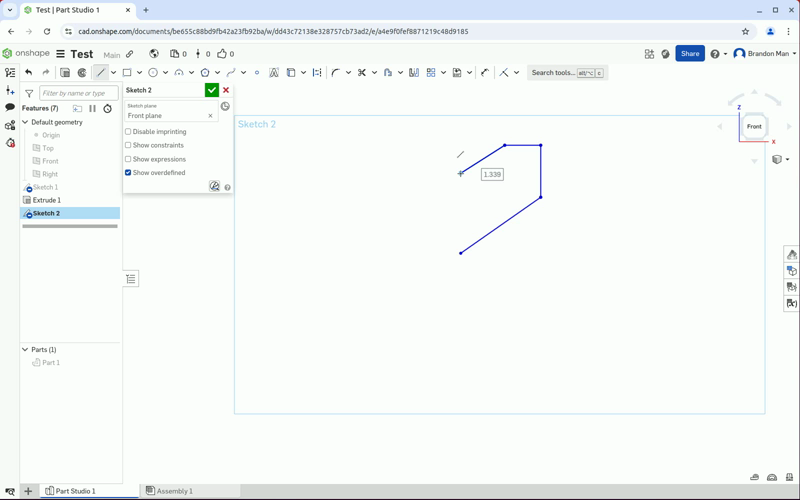
scroll(-6)
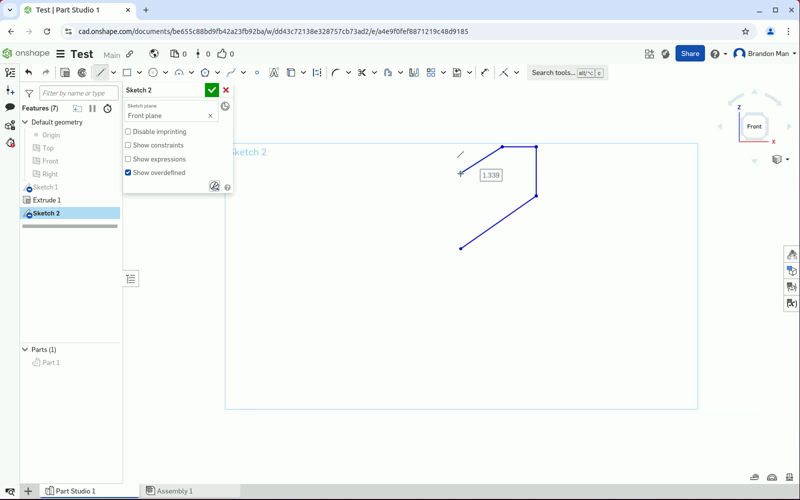
scroll(-6)
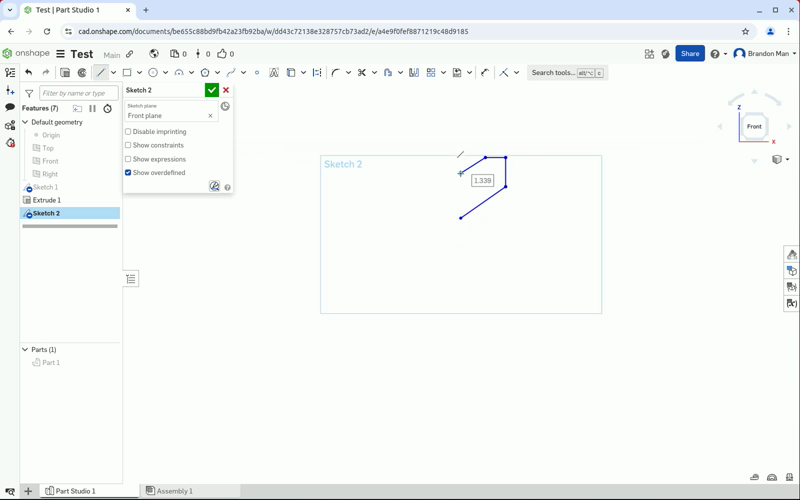
scroll(-6)
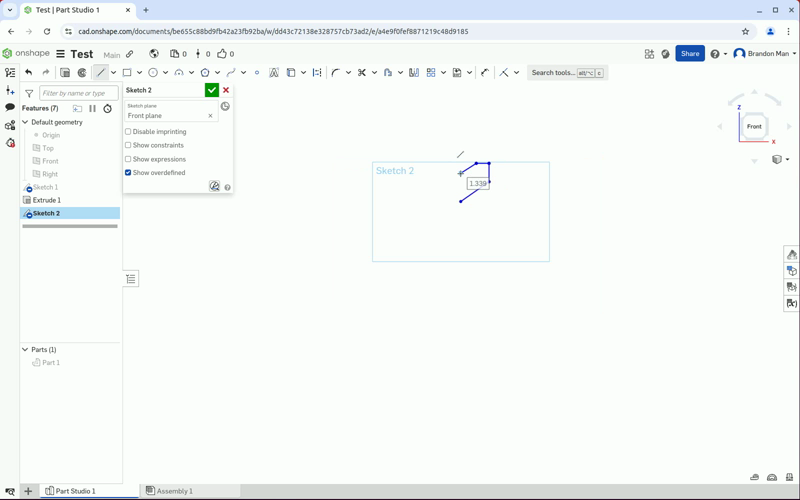
scroll(-6)
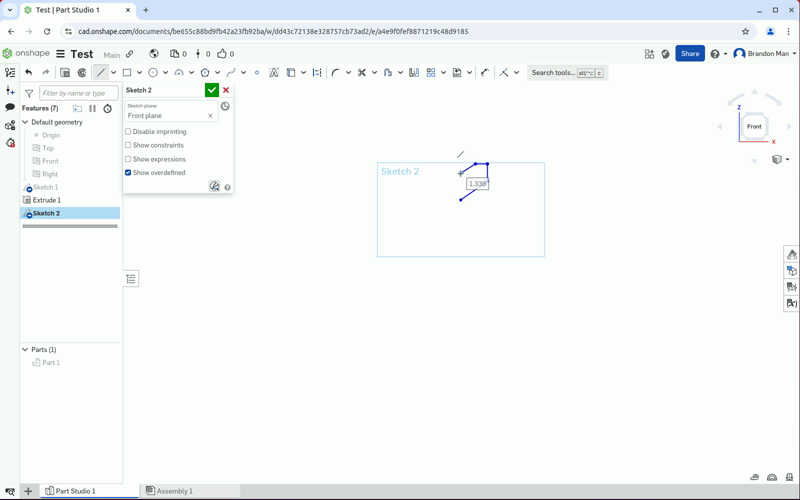
scroll(-6)
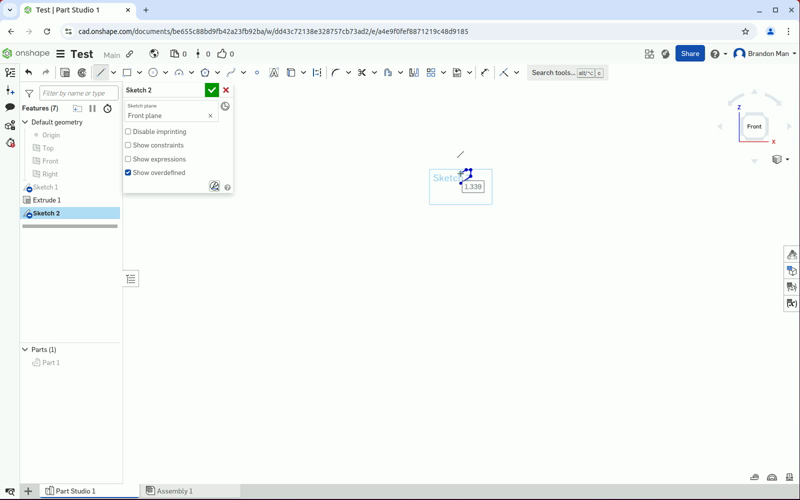
key_up(shift)
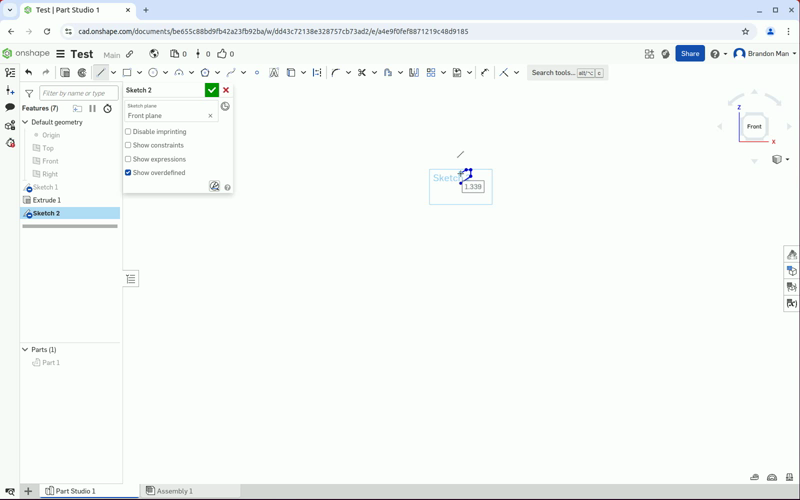
mouse_move(490, 173)
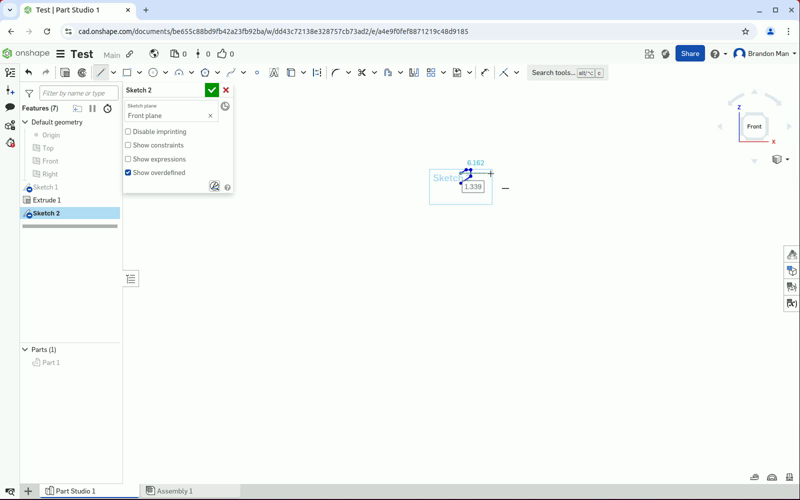
key_down(shift)
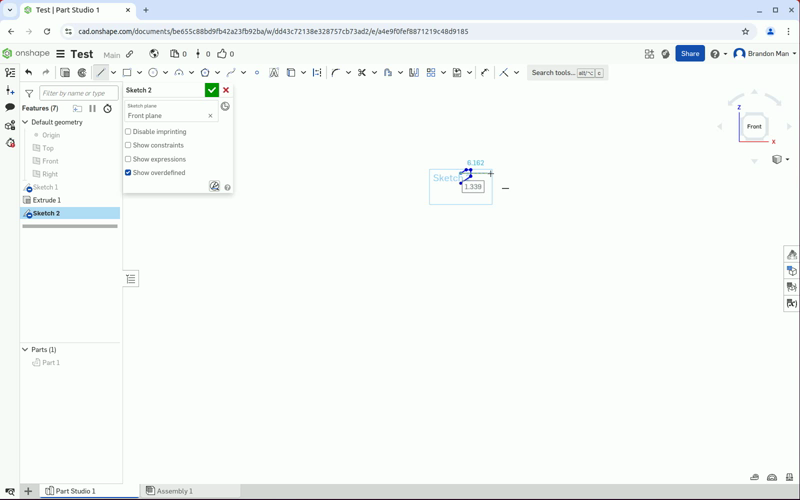
mouse_move(460, 183)
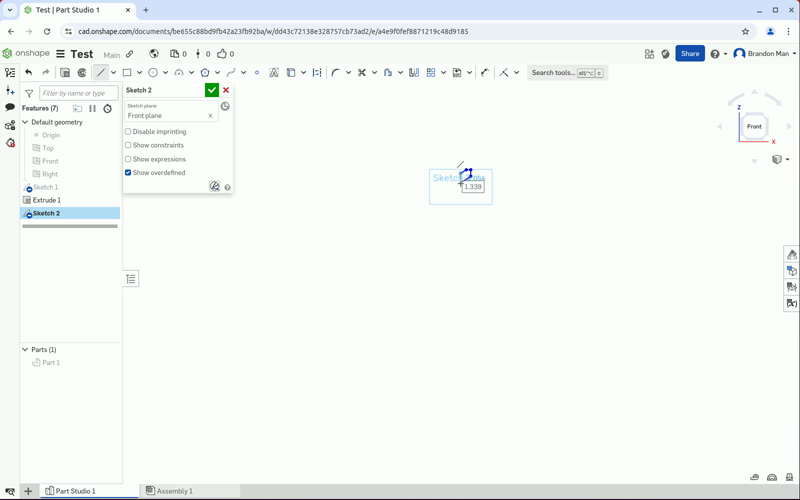
key_up(shift)
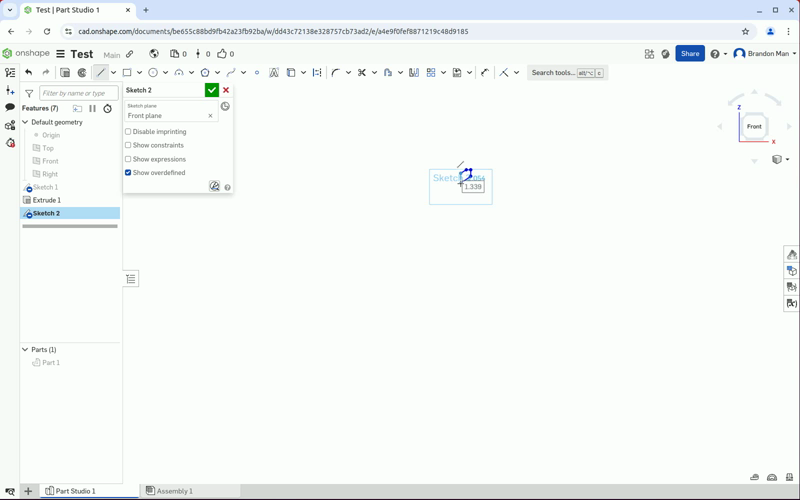
click(460, 183)
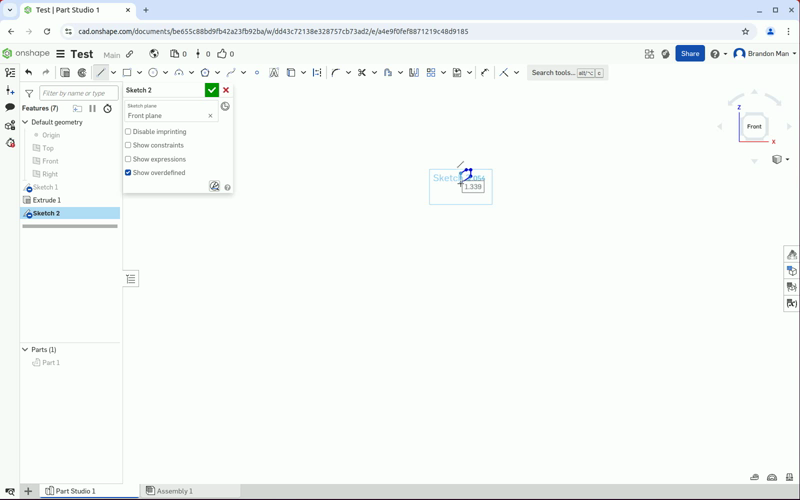
key(esc)
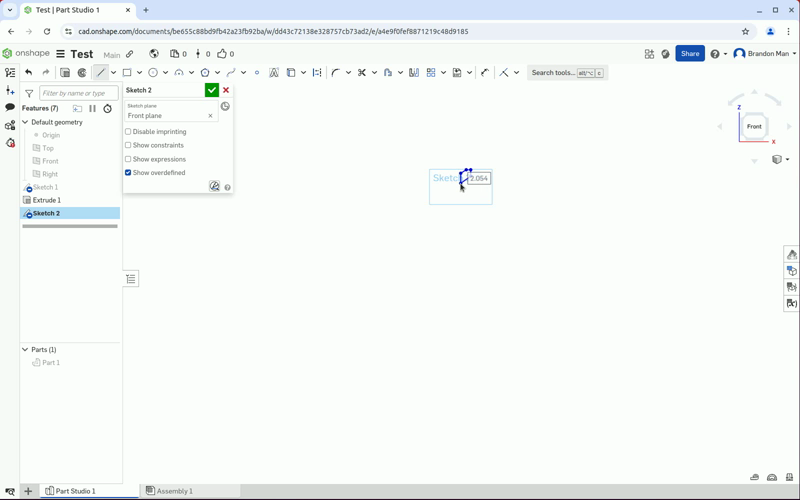
key(c)
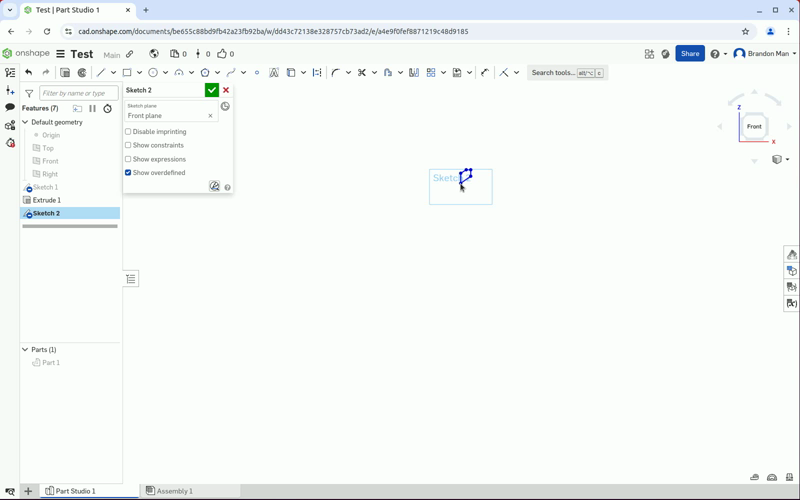
key_down(shift)
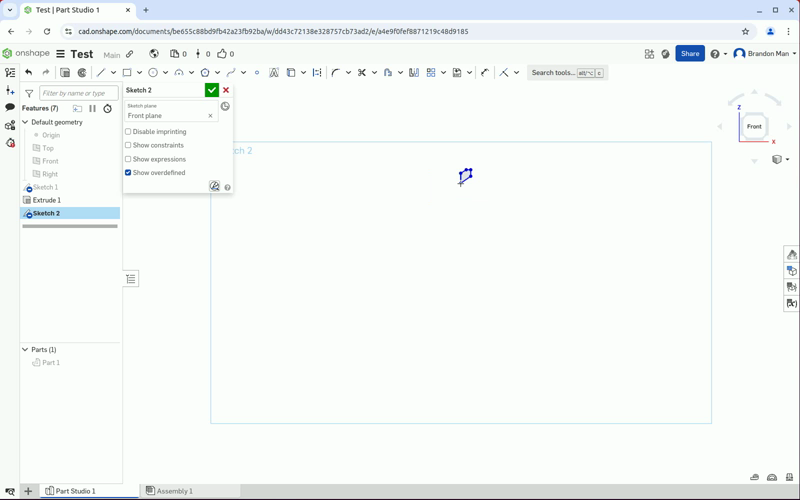
mouse_move(466, 173)
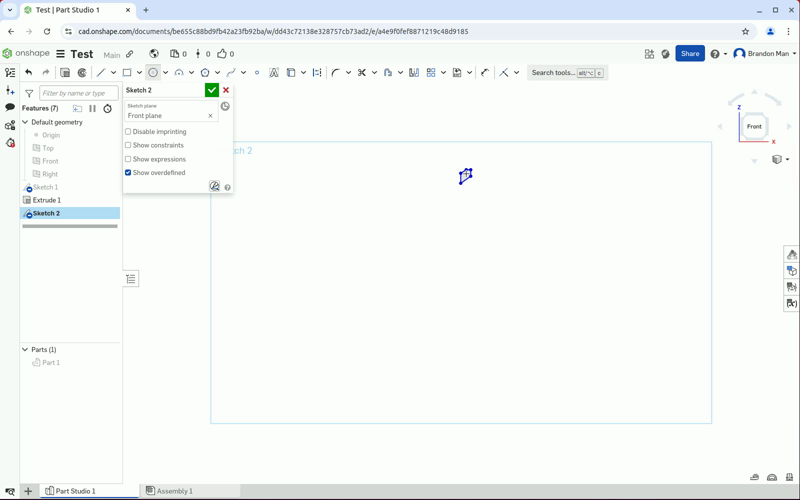
scroll(6)
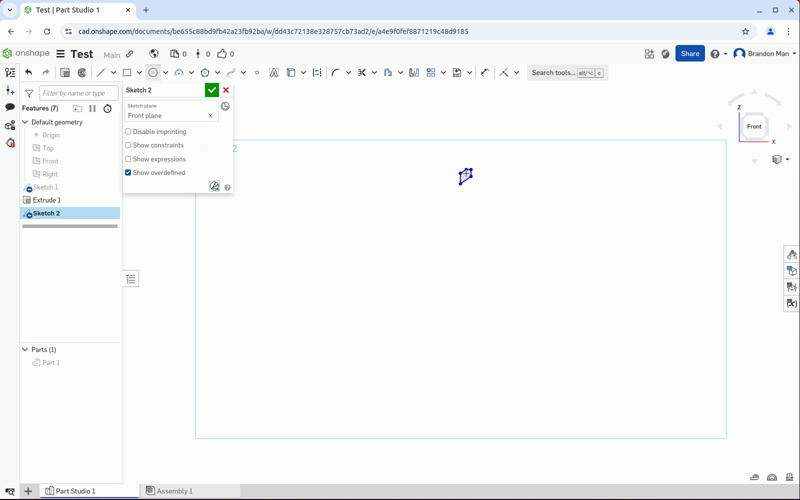
scroll(6)
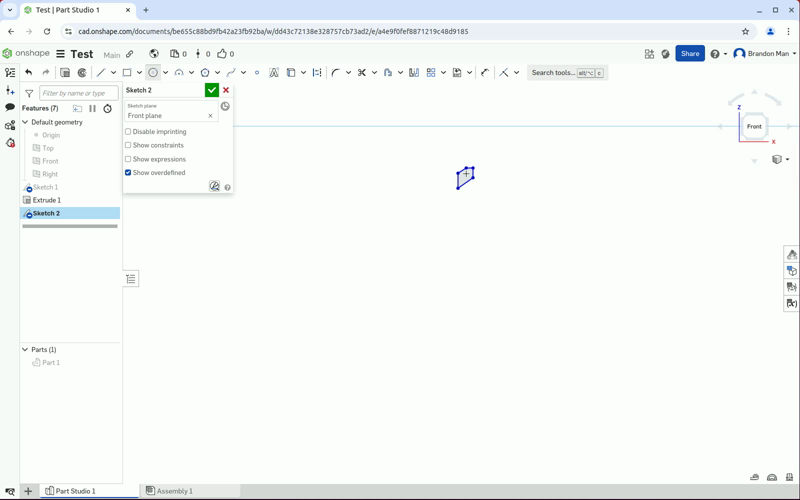
scroll(6)
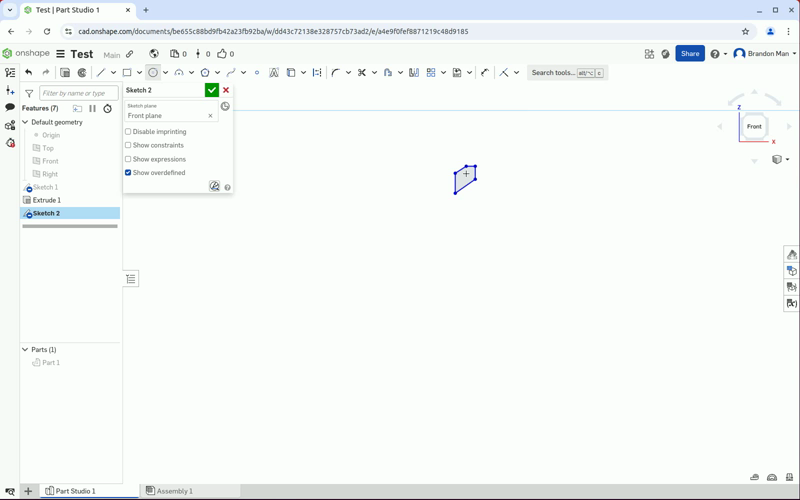
scroll(6)
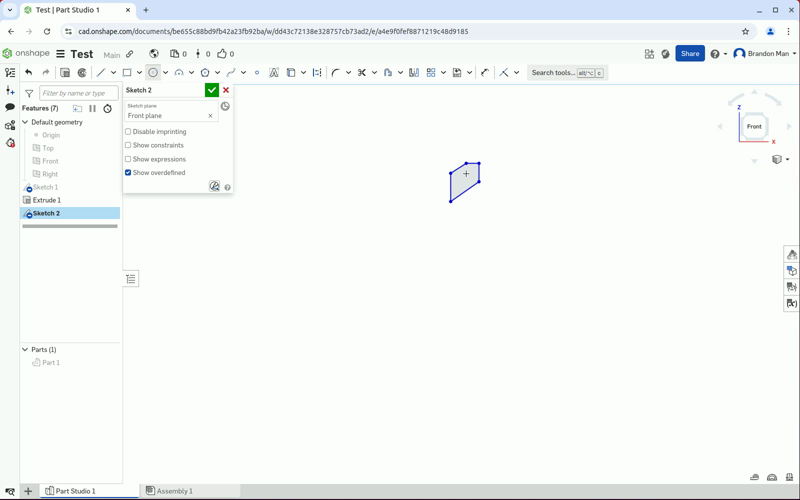
scroll(6)
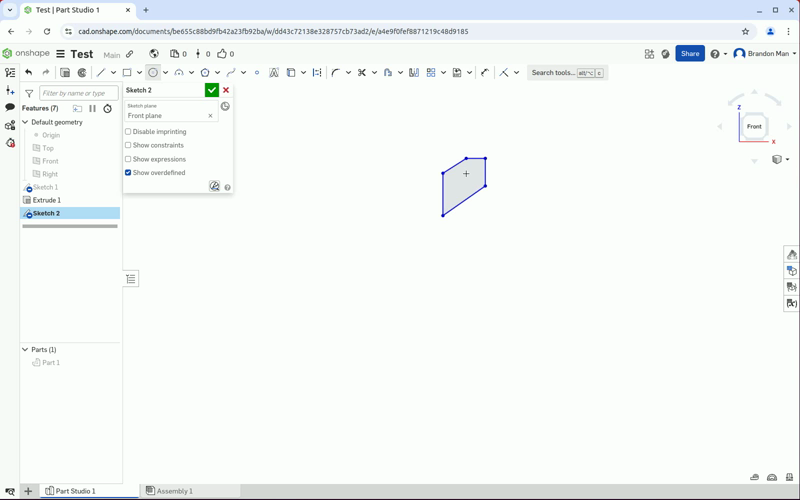
scroll(6)
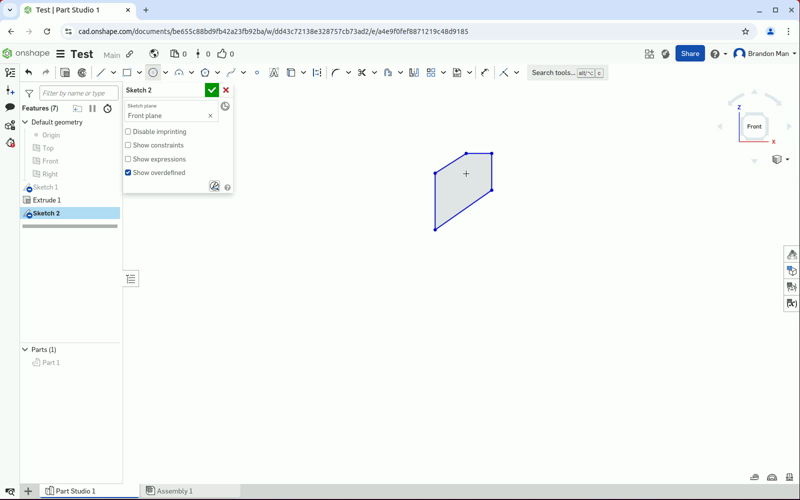
scroll(6)
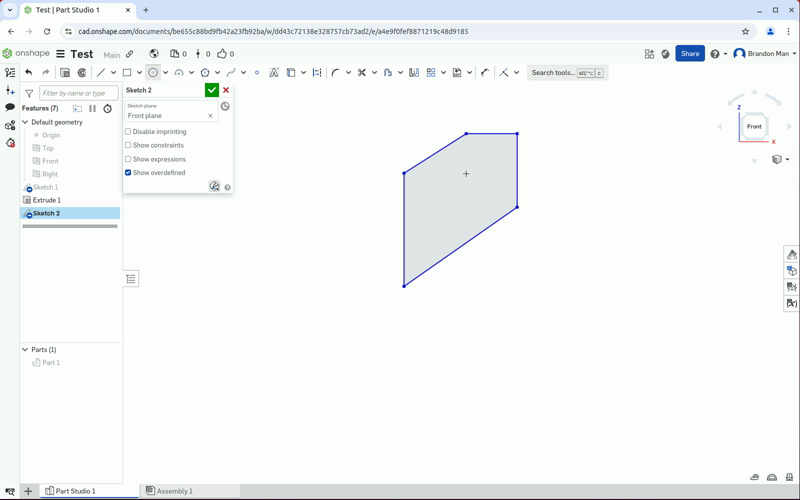
click(466, 173)
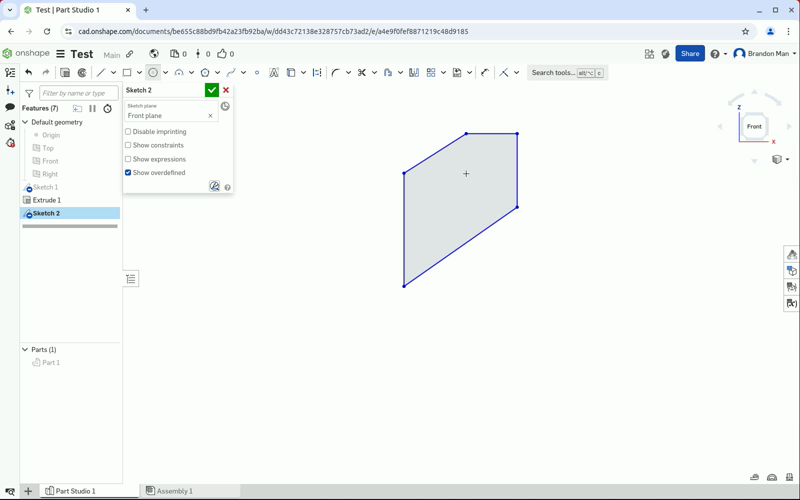
scroll(-6)
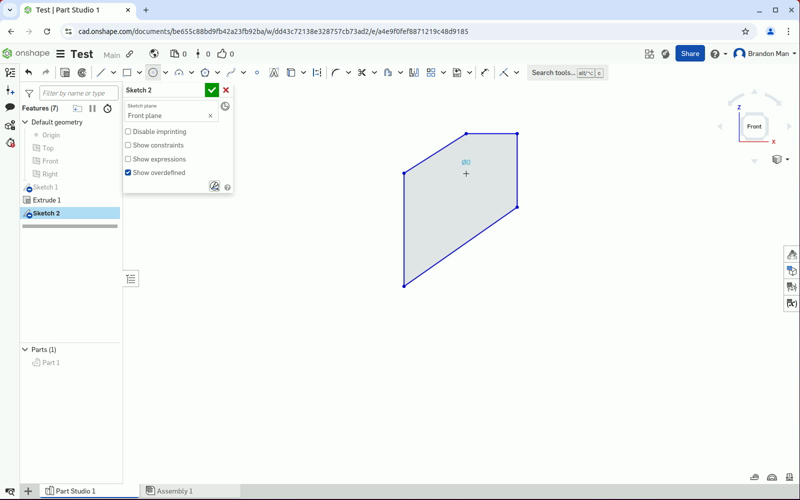
scroll(-6)
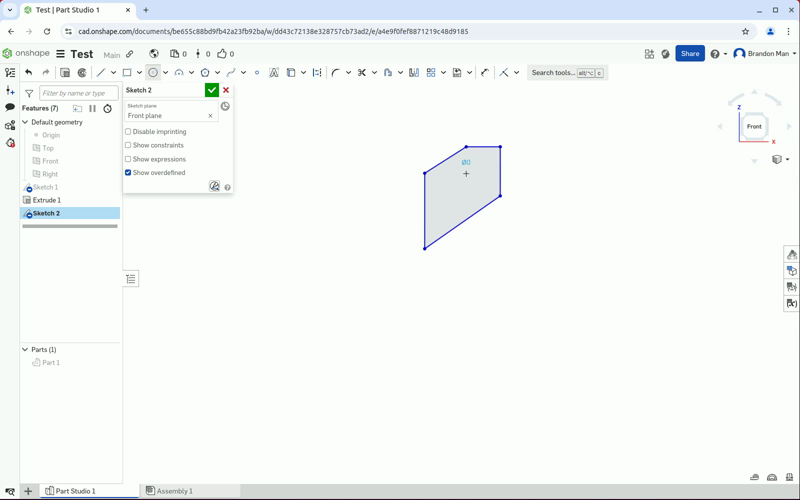
scroll(-6)
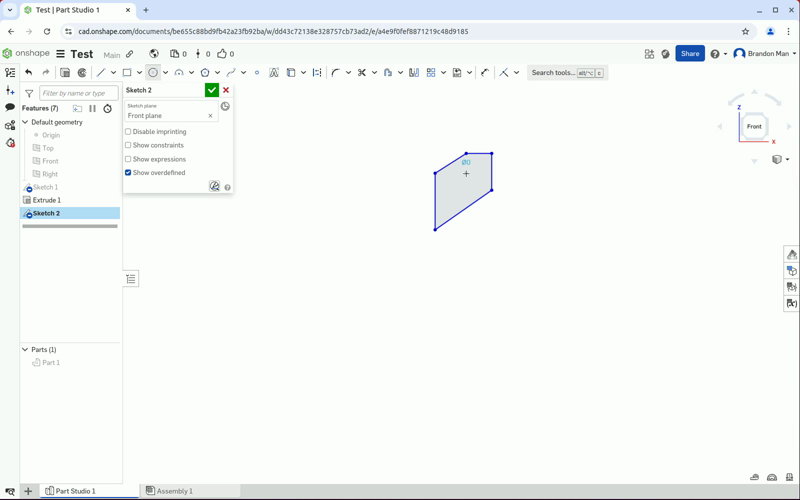
scroll(-6)
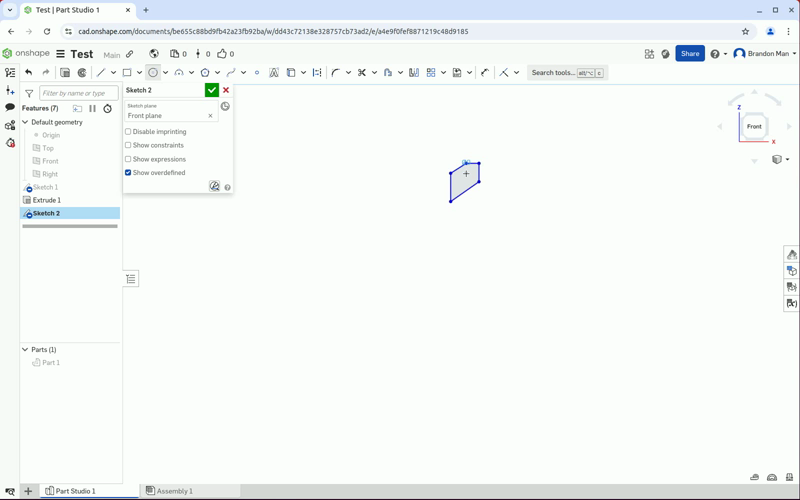
scroll(-6)
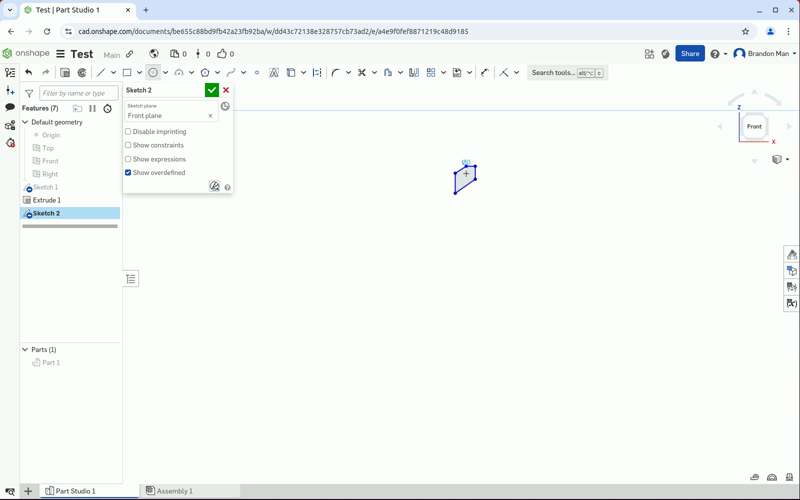
scroll(-6)
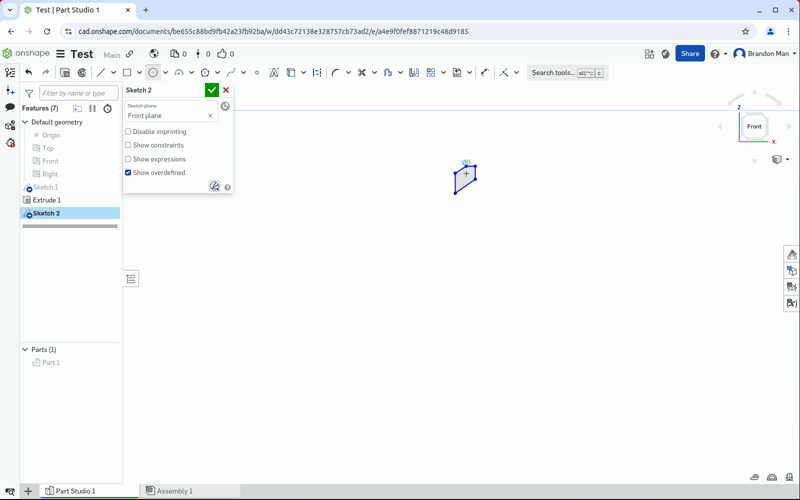
scroll(-6)
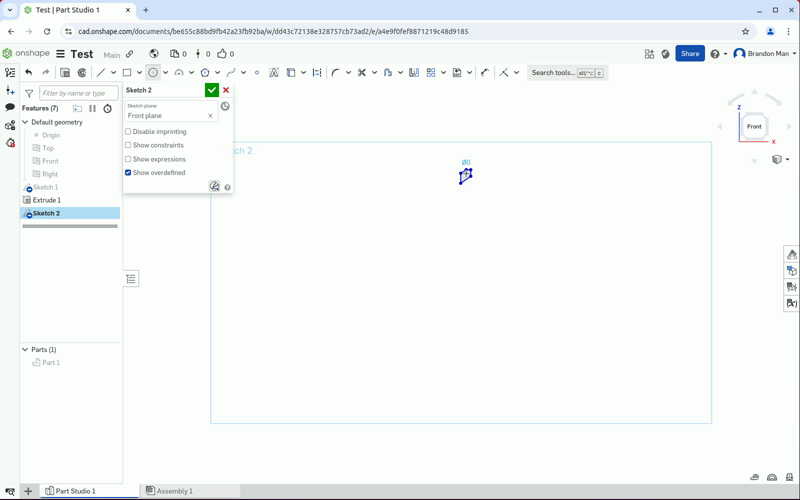
key_up(shift)
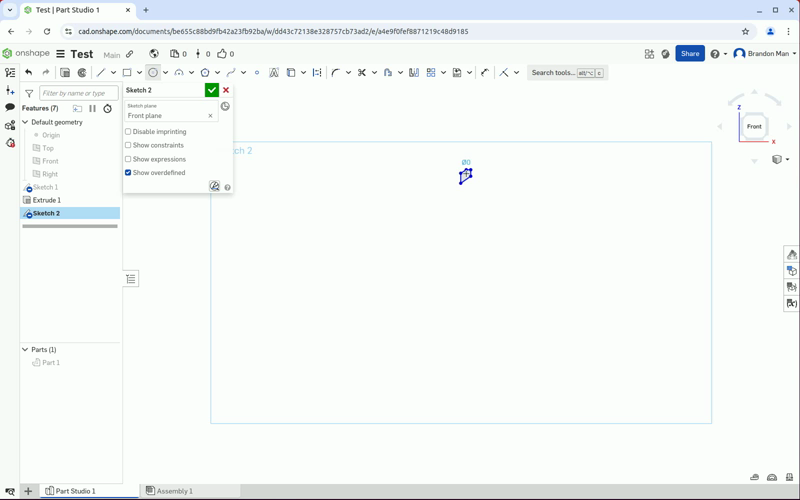
mouse_move(466, 173)
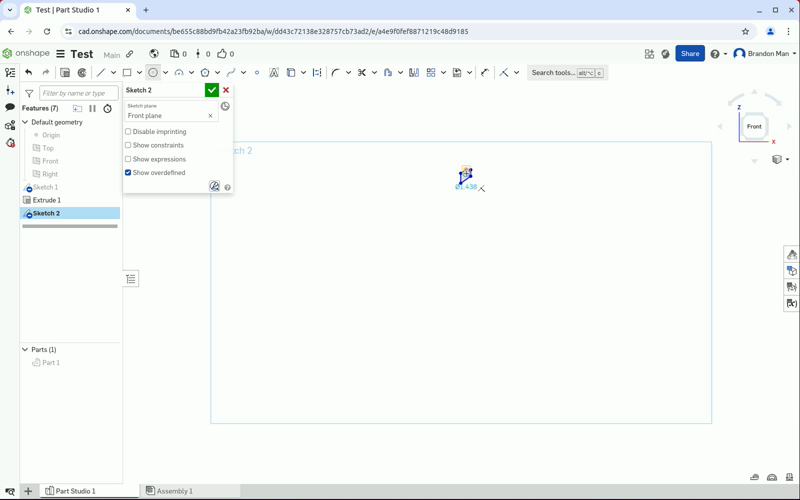
scroll(6)
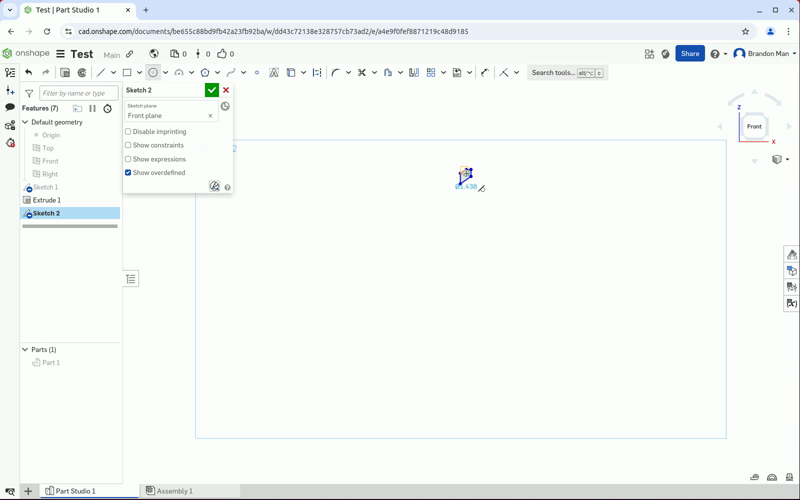
scroll(6)
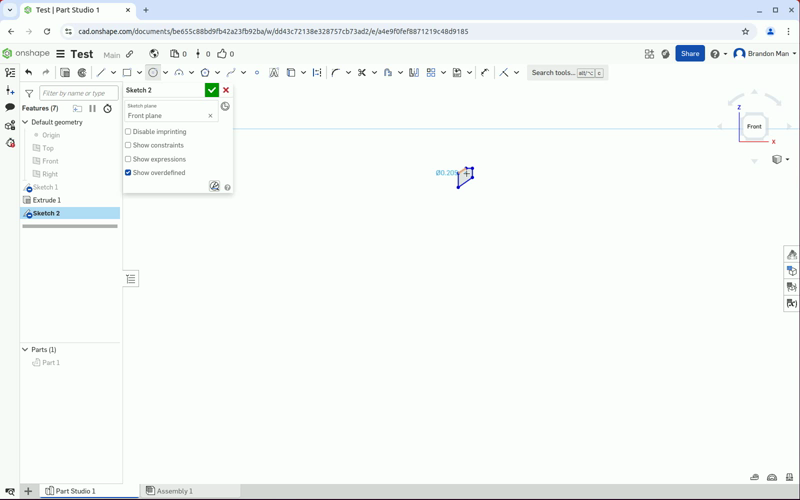
scroll(6)
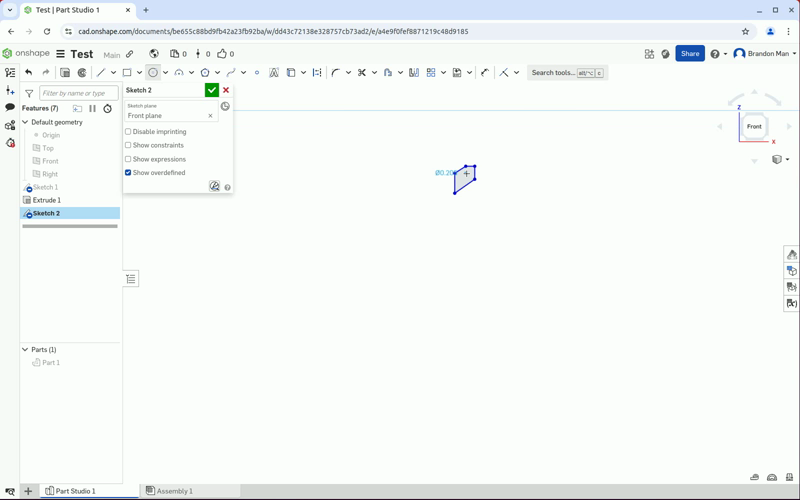
scroll(6)
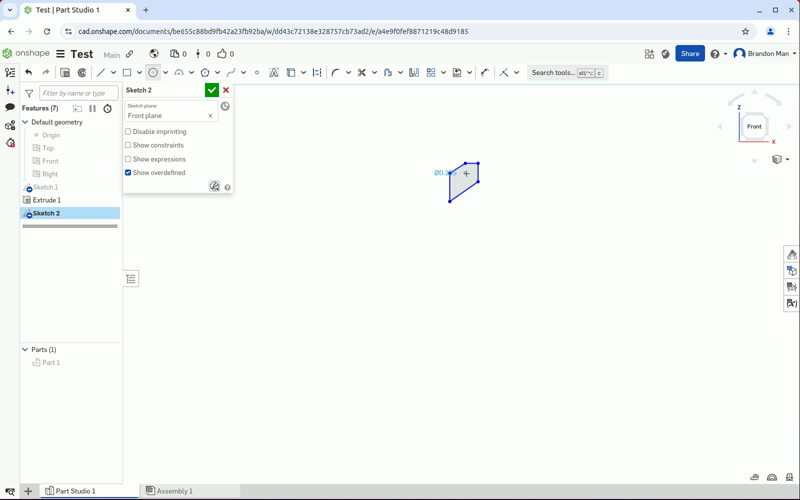
scroll(6)
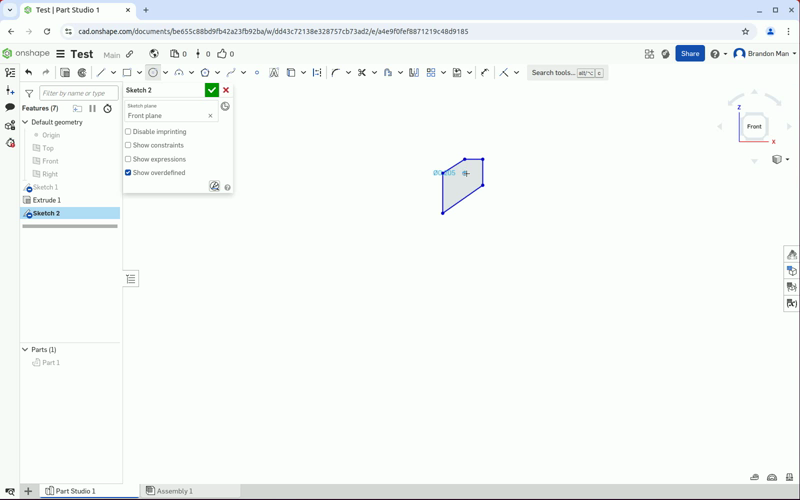
scroll(6)
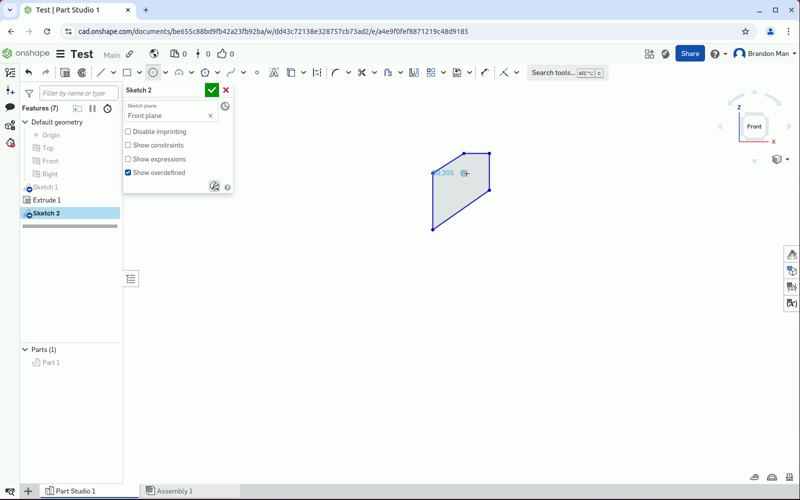
scroll(6)
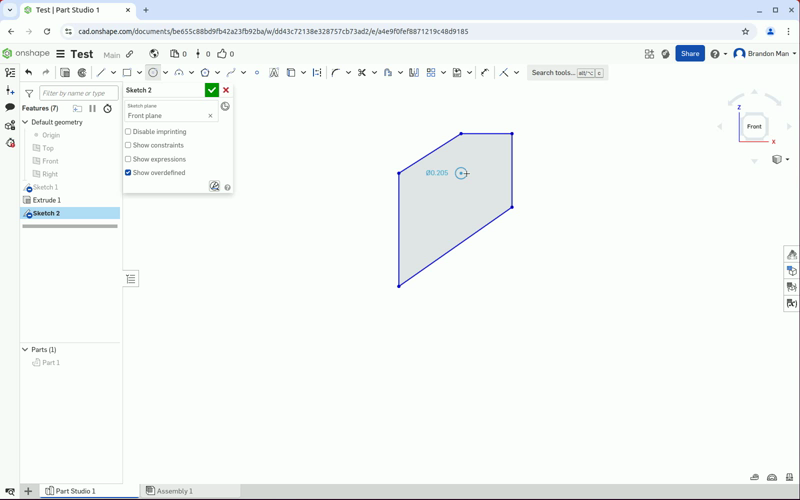
click(466, 173)
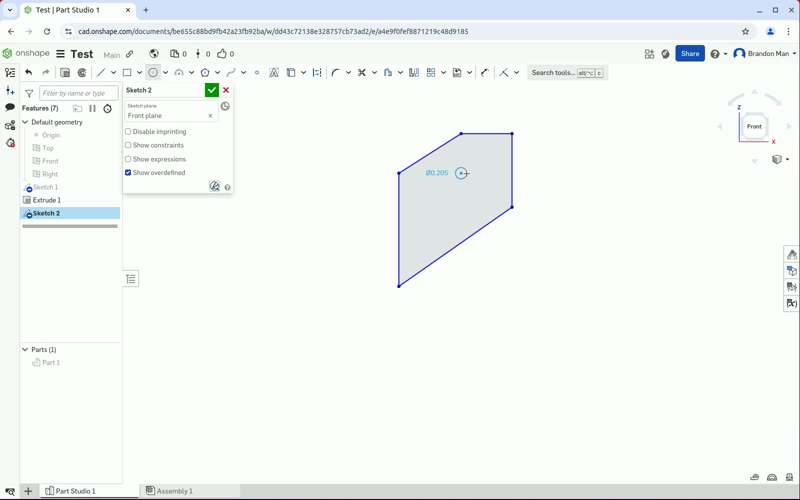
scroll(-6)
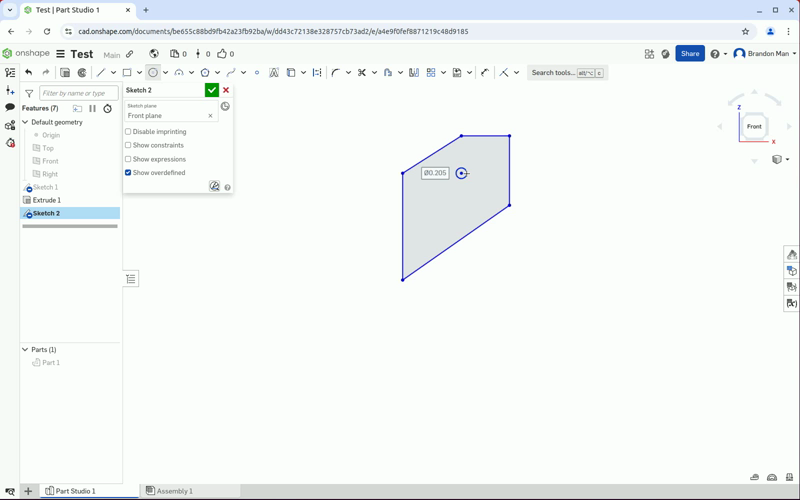
scroll(-6)
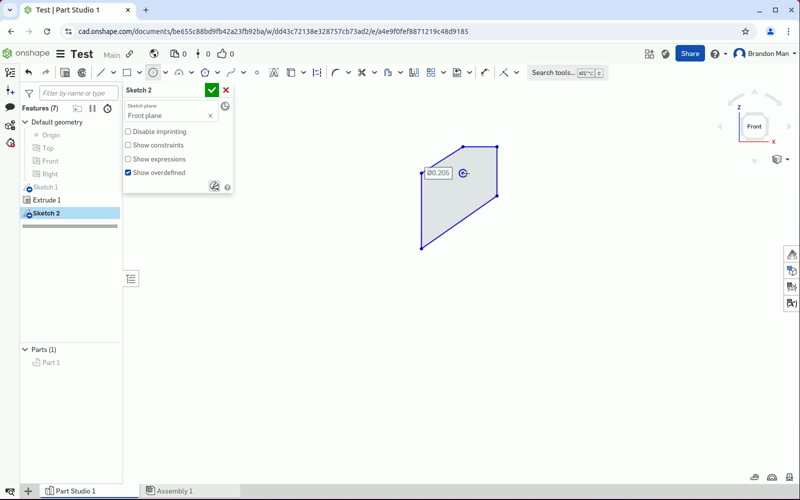
scroll(-6)
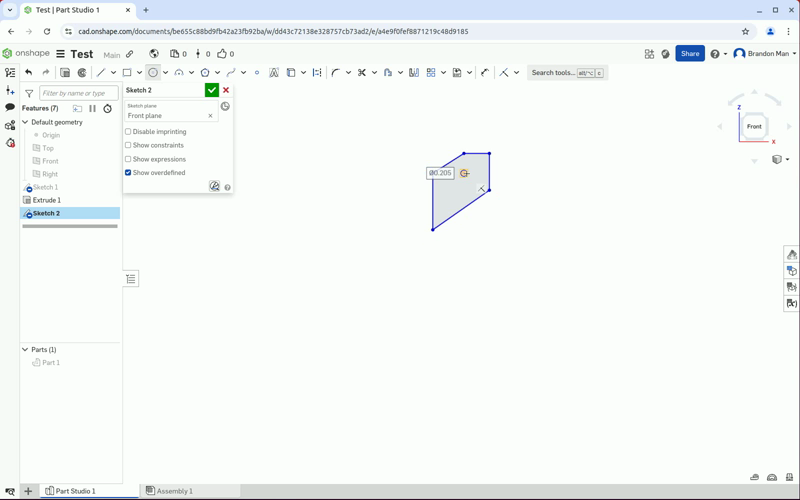
scroll(-6)
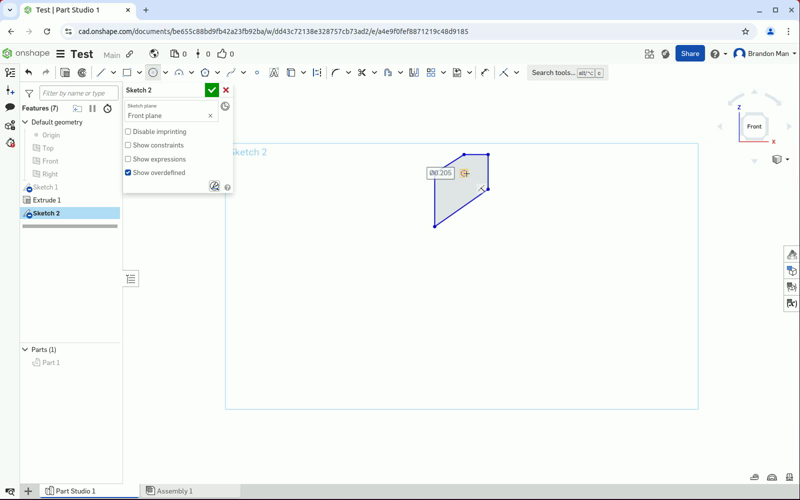
scroll(-6)
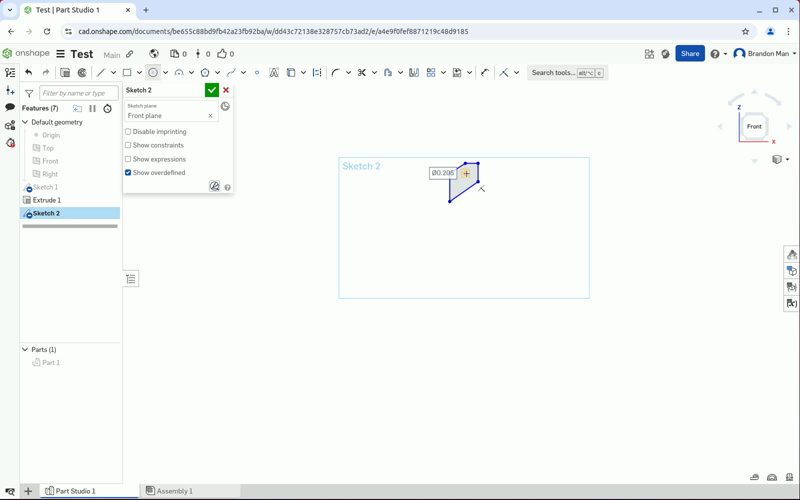
scroll(-6)
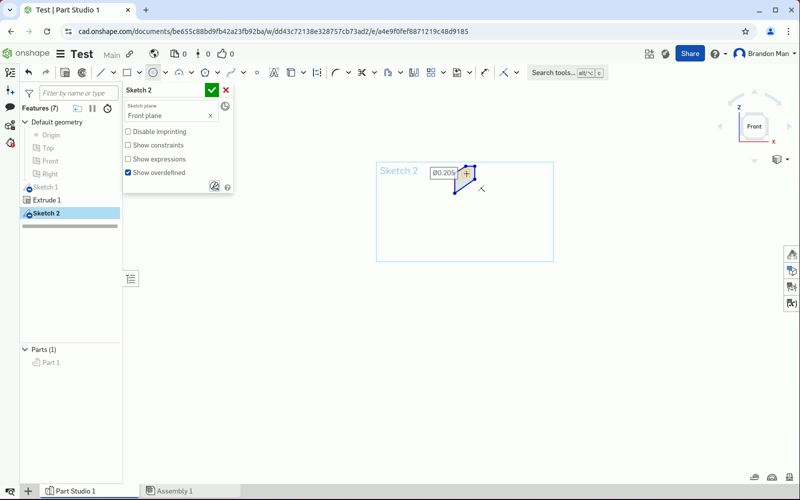
scroll(-6)
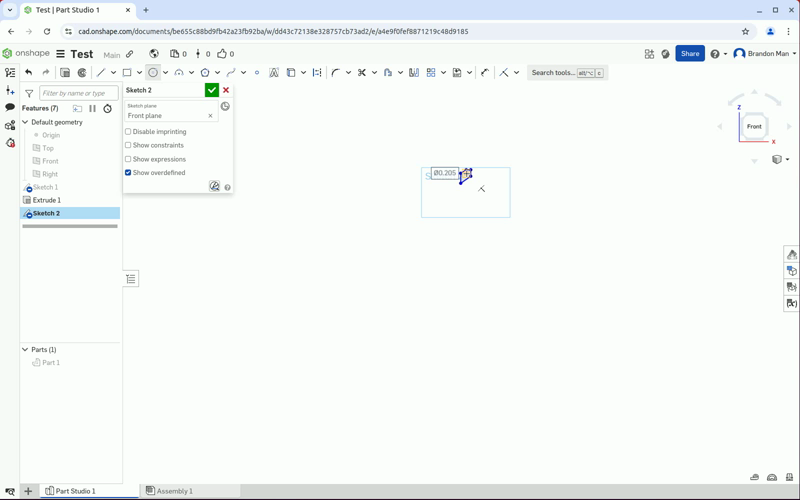
key(esc)
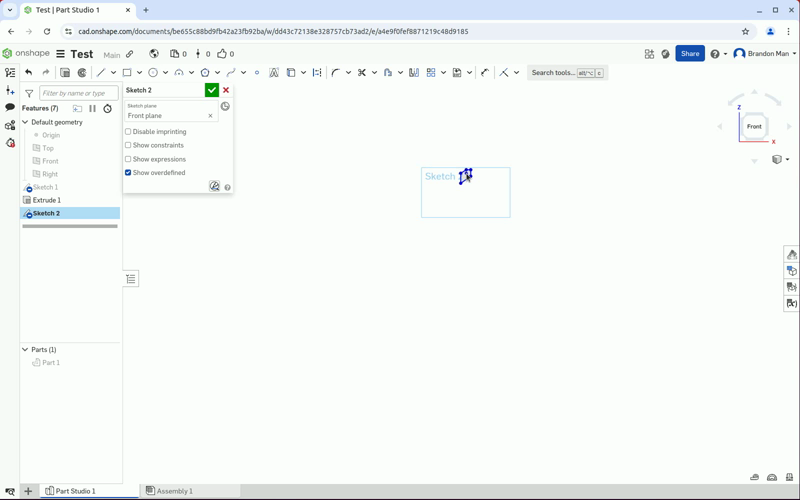
mouse_move(464, 176)
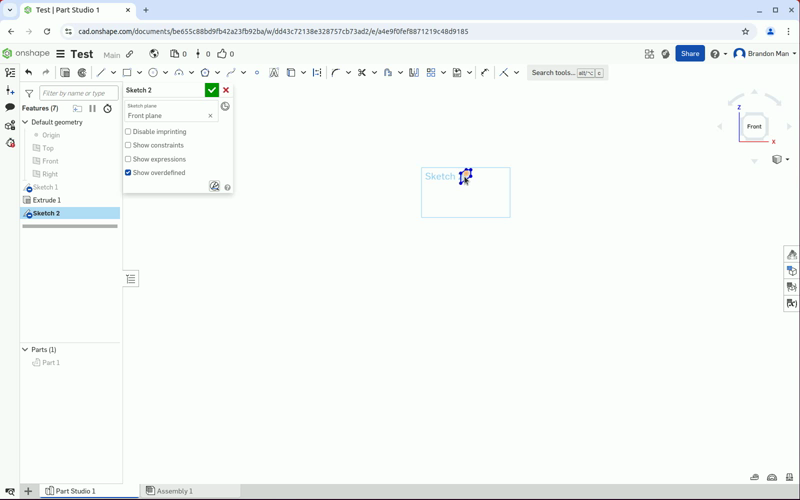
scroll(6)
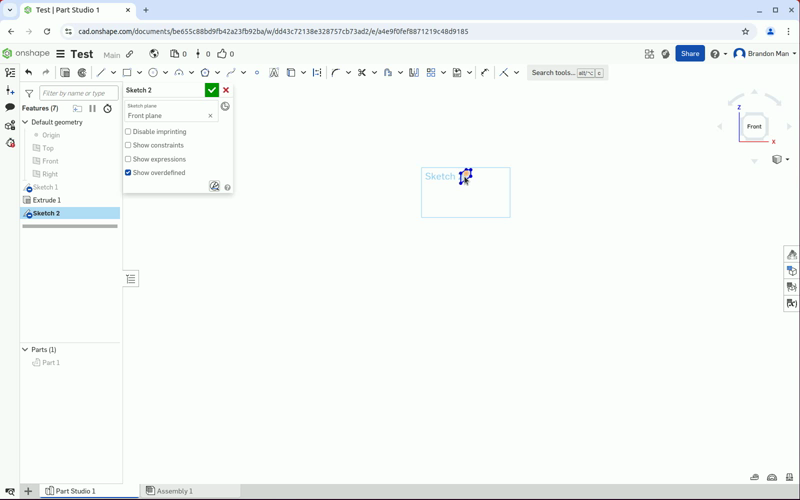
scroll(6)
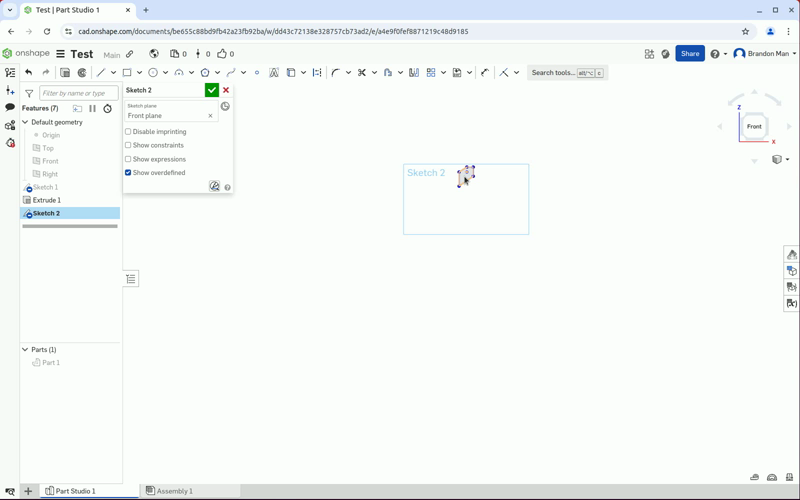
scroll(6)
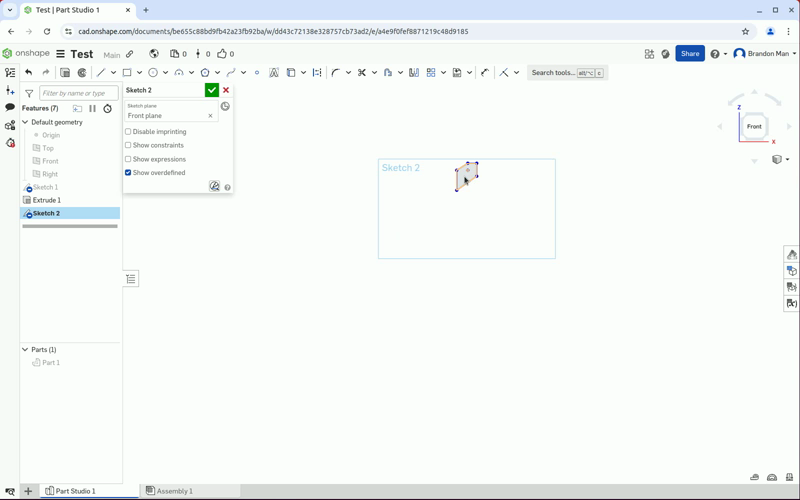
scroll(6)
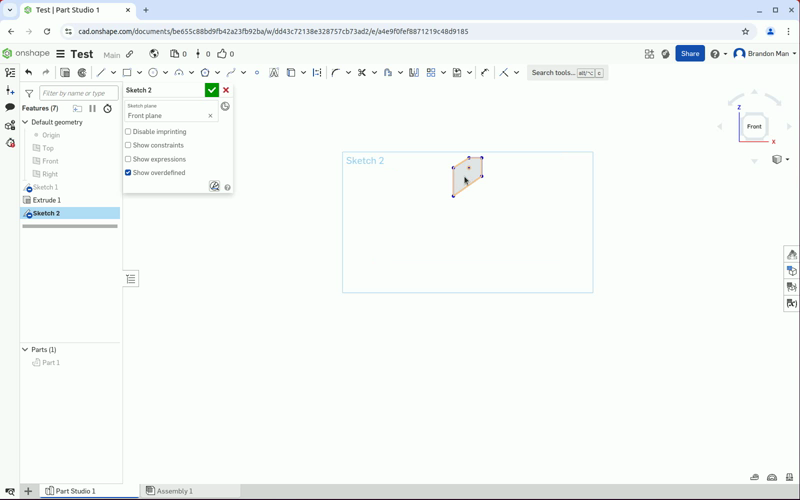
scroll(6)
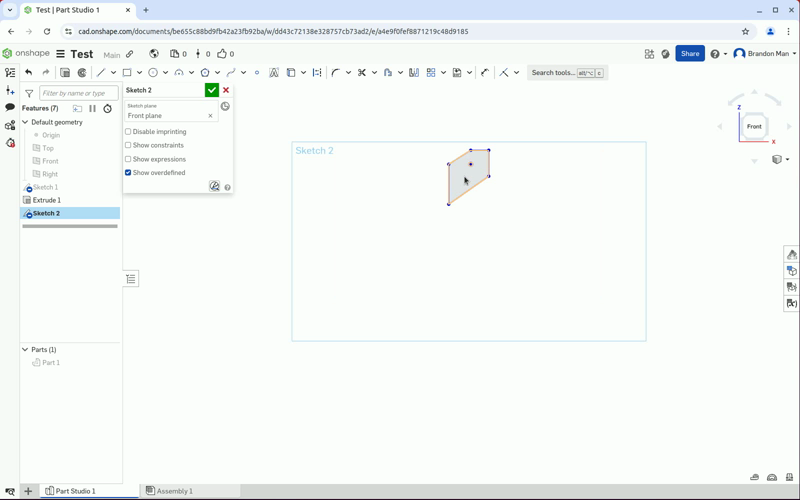
scroll(6)
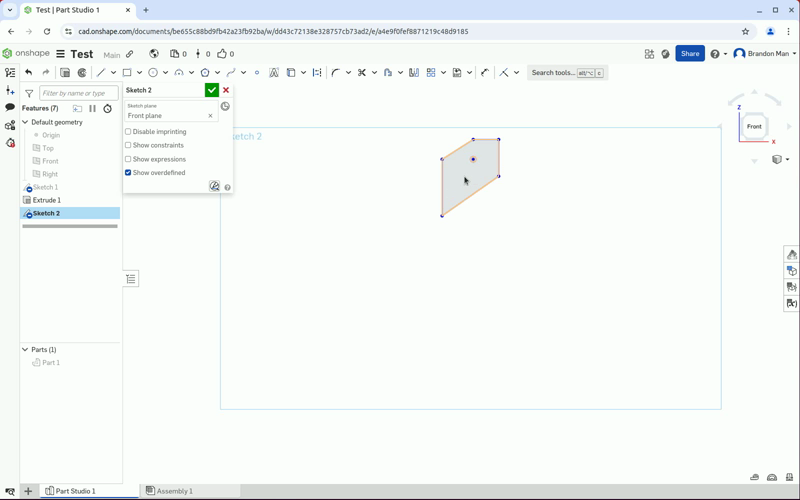
scroll(6)
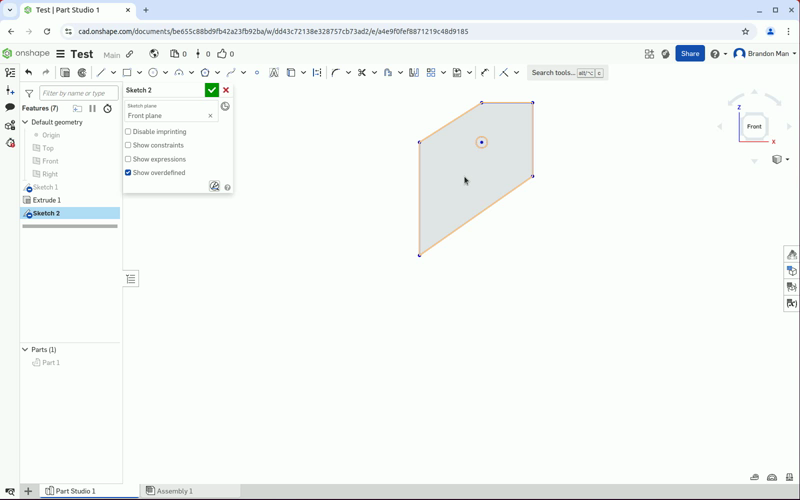
click(464, 176)
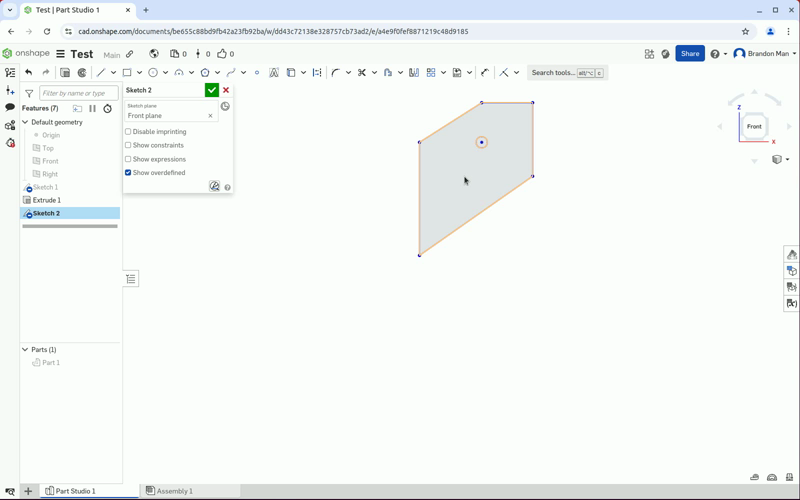
scroll(-6)
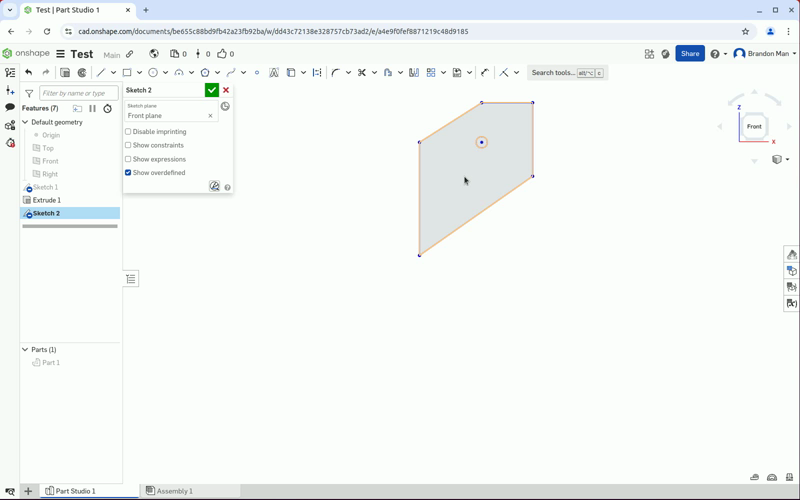
scroll(-6)
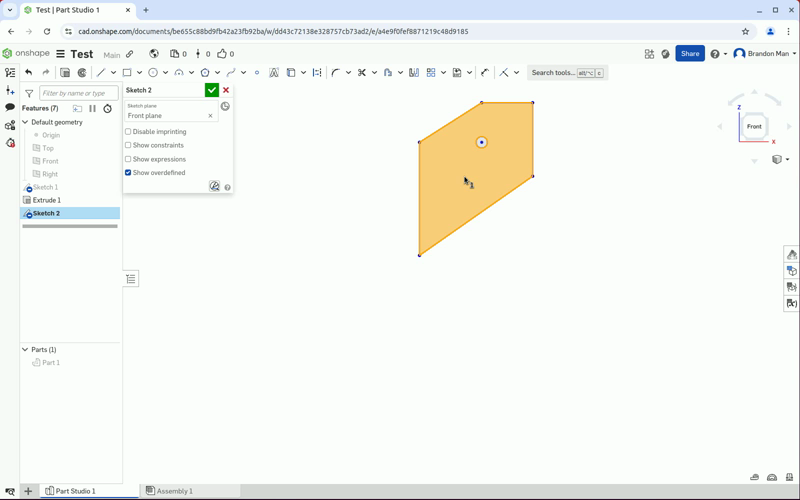
scroll(-6)
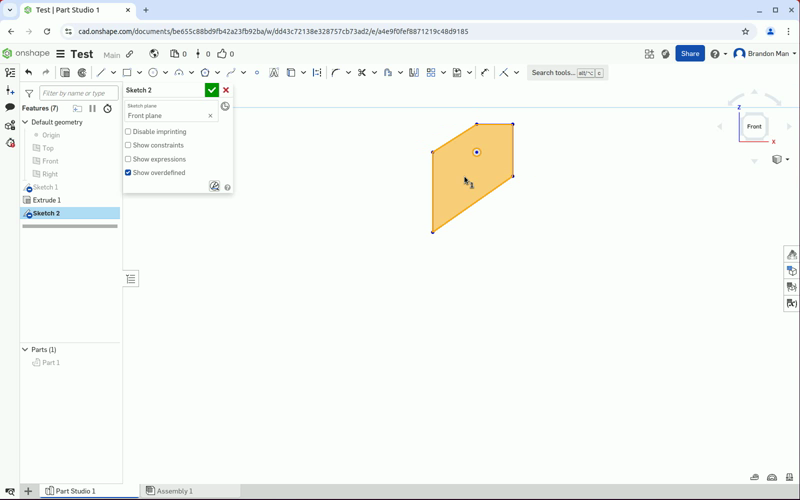
scroll(-6)
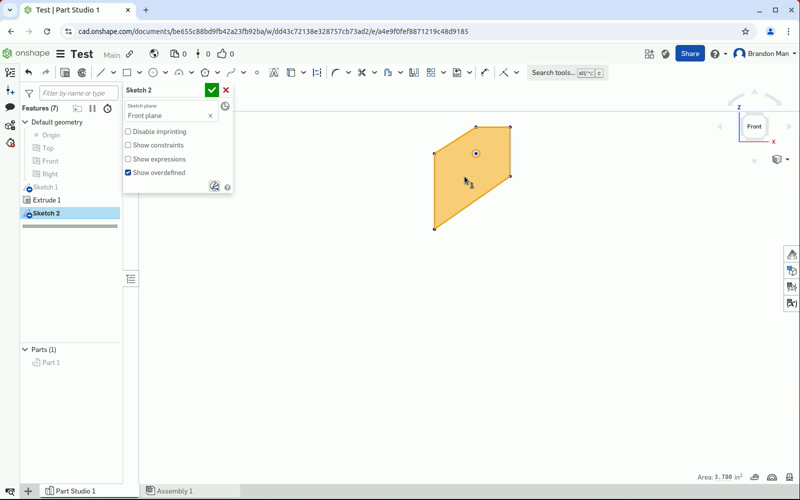
scroll(-6)
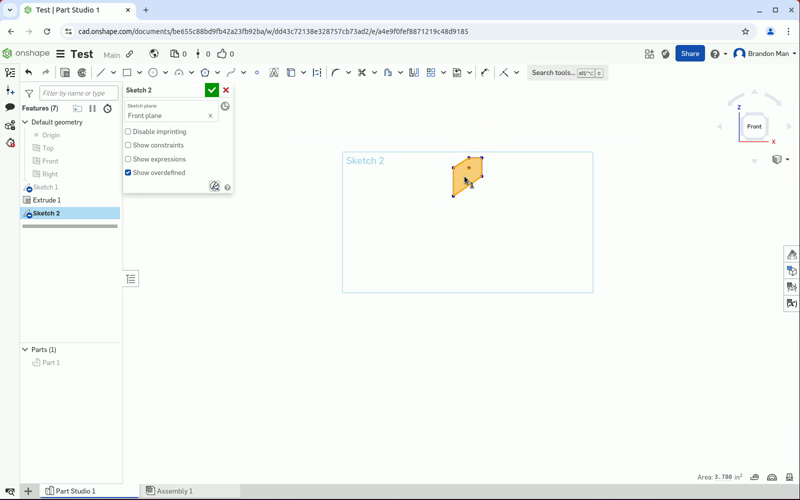
scroll(-6)
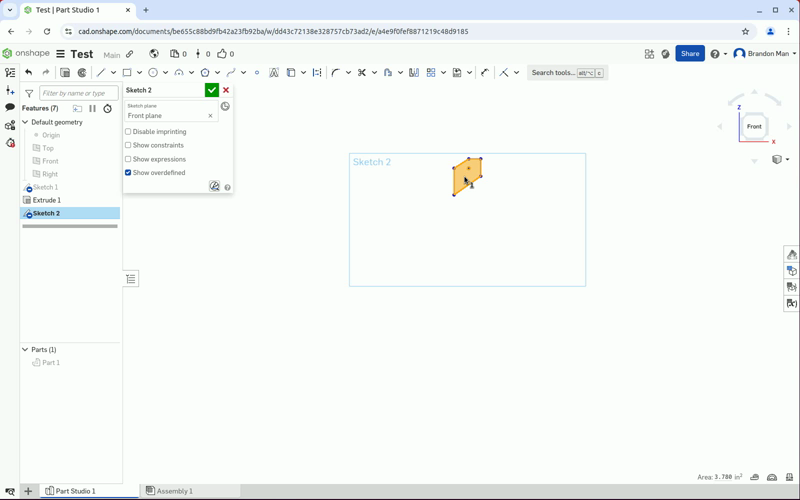
scroll(-6)
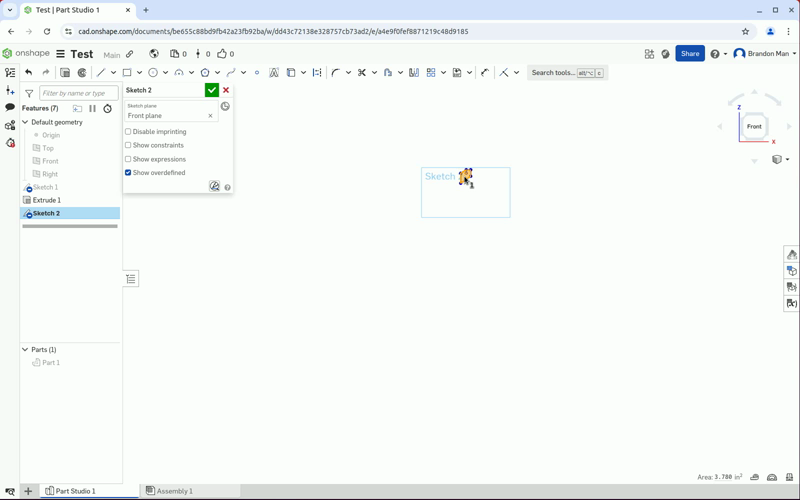
mouse_move(73, 352)
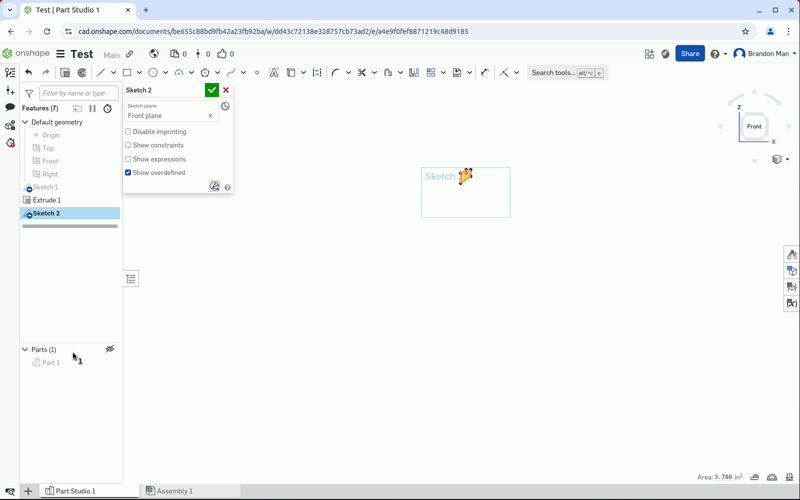
key(shift+y)
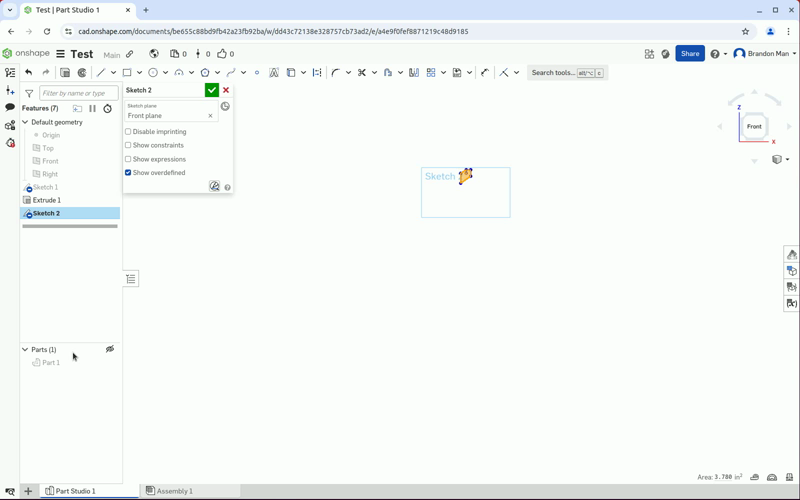
key(shift+e)
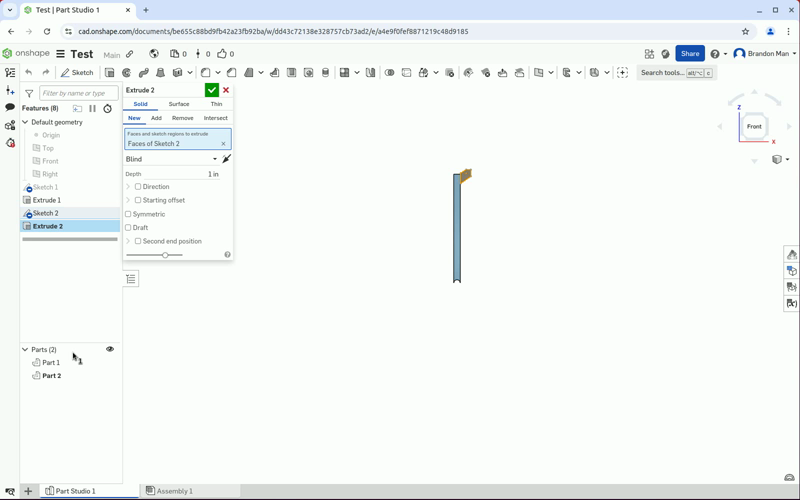
mouse_move(143, 106)
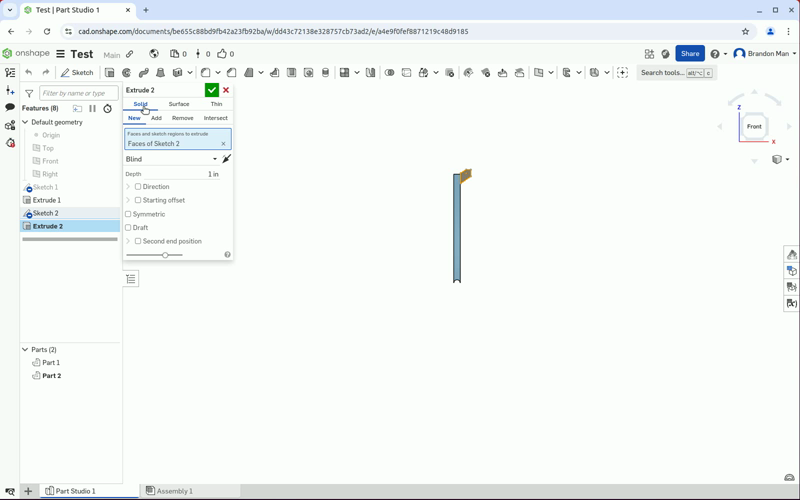
click(143, 106)
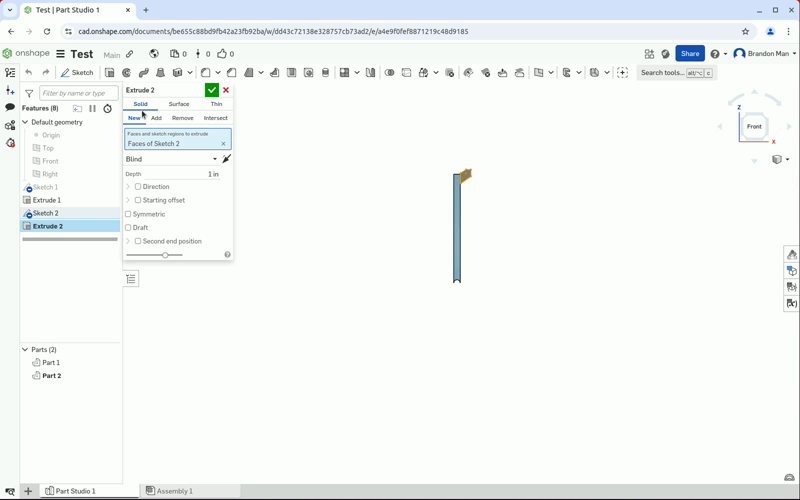
mouse_move(137, 120)
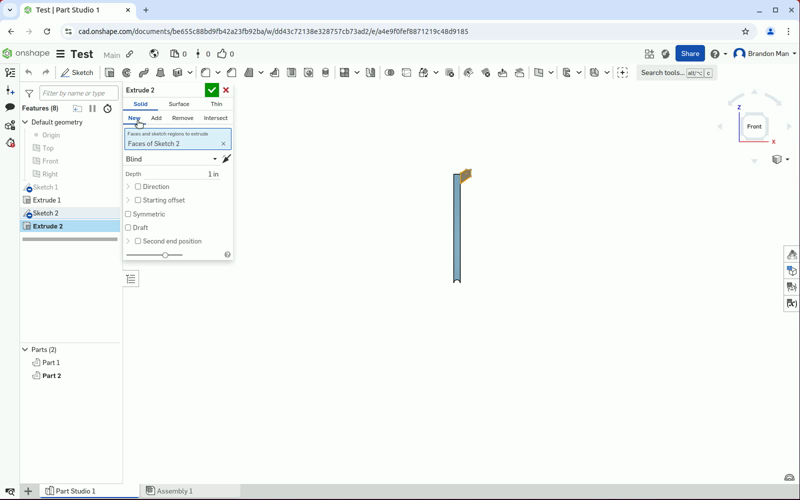
click(137, 120)
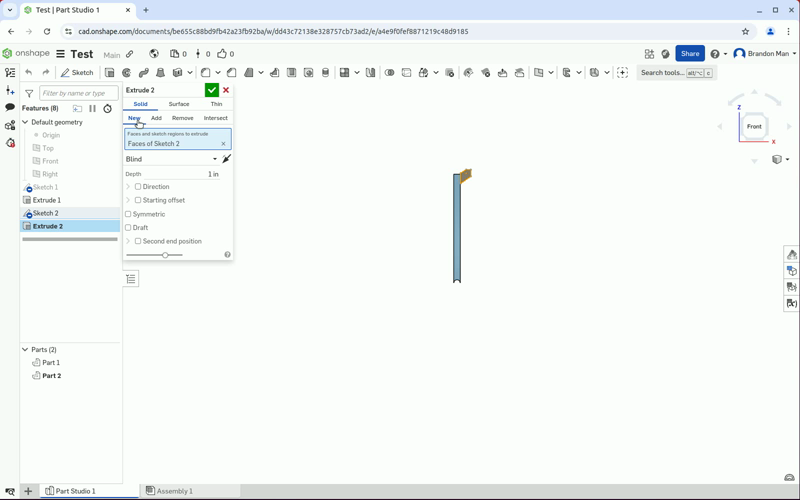
key(tab, 4)
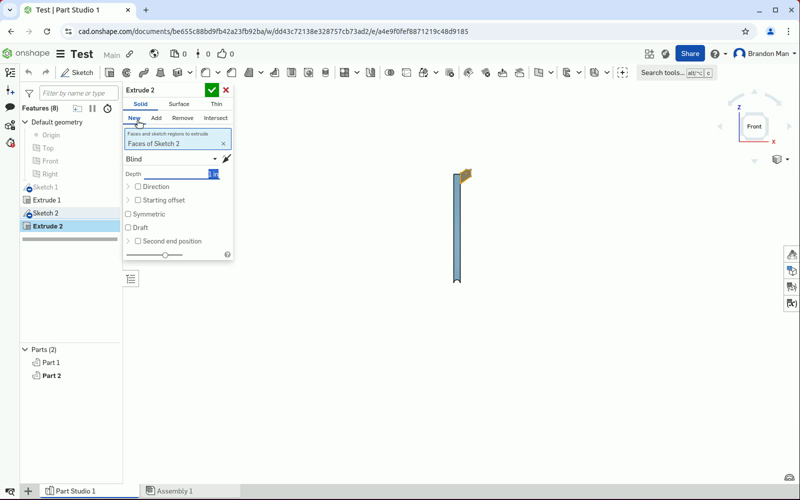
text(0.241)
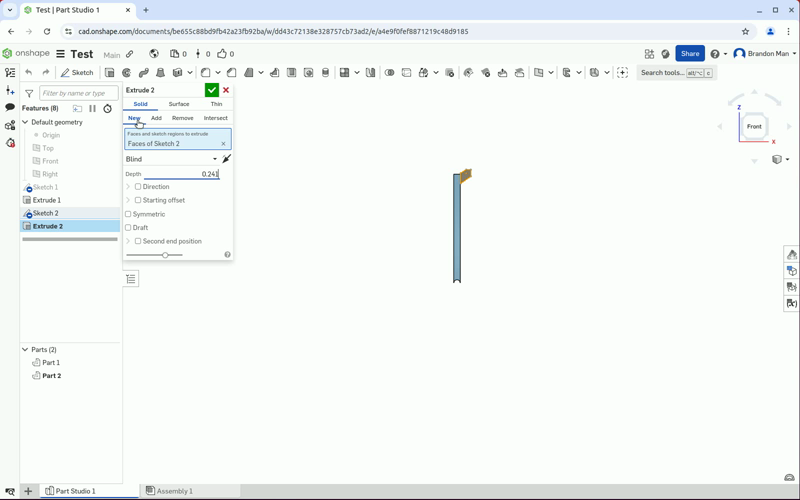
key(enter)
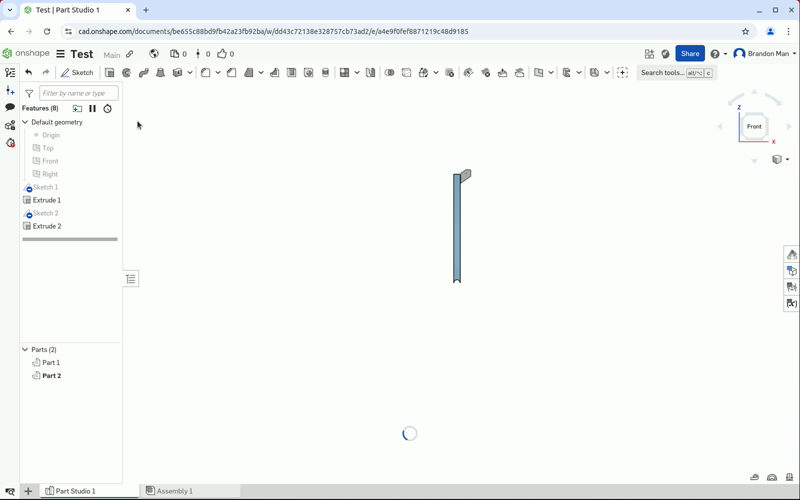
key(shift+h)
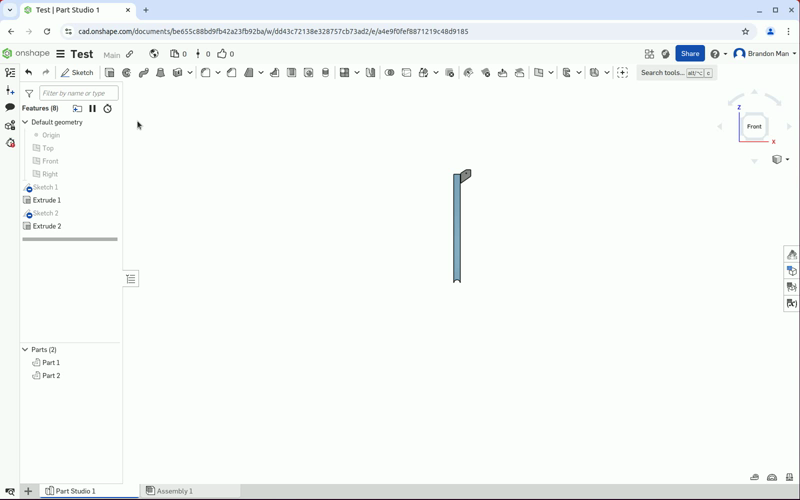
key(shift+h)
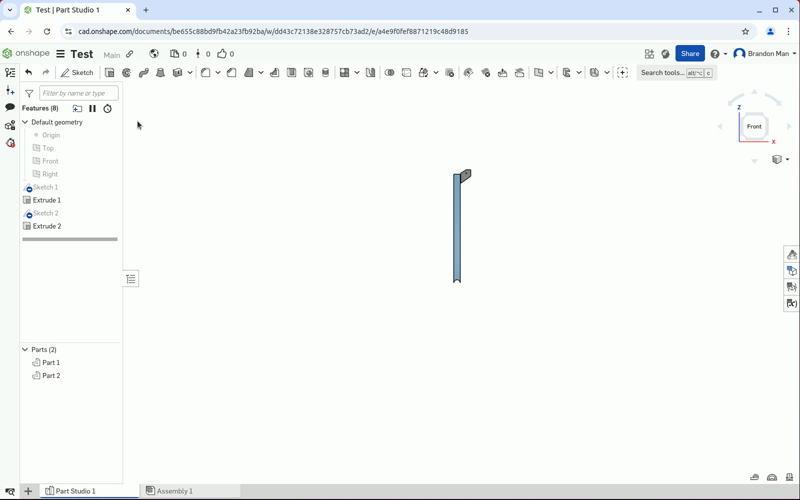
mouse_move(73, 189)
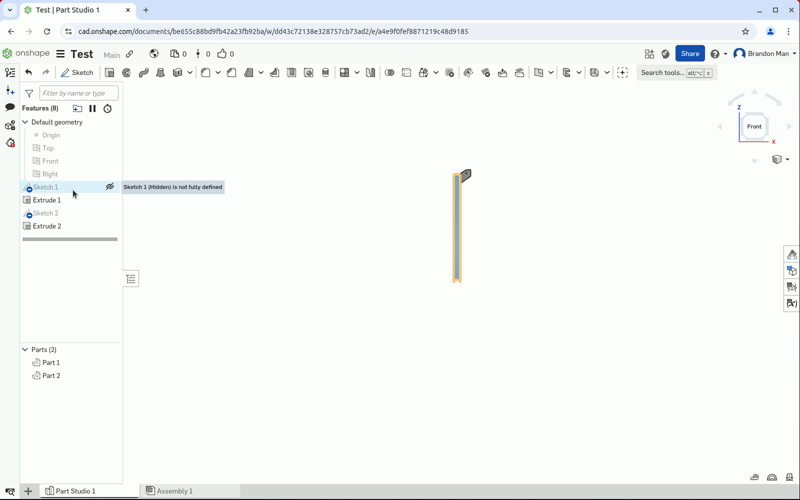
click(73, 189)
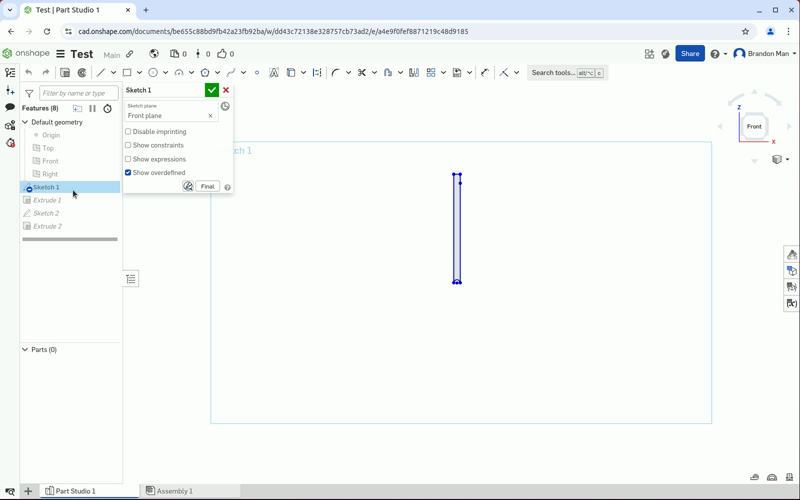
mouse_move(229, 92)
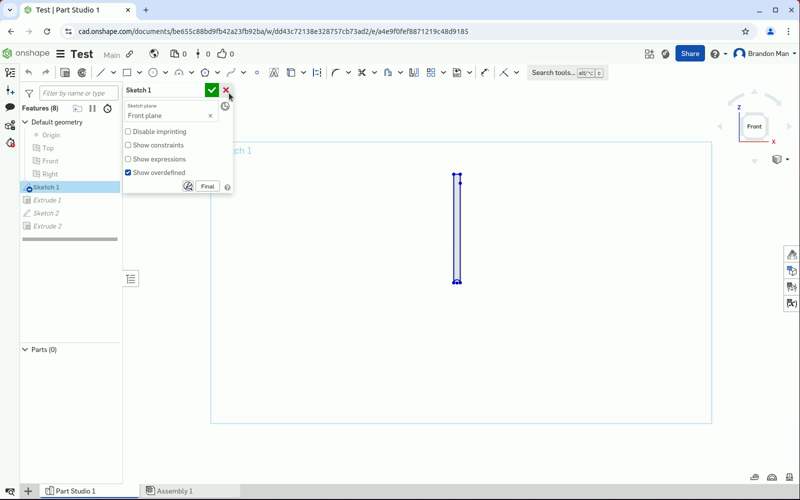
click(229, 92)
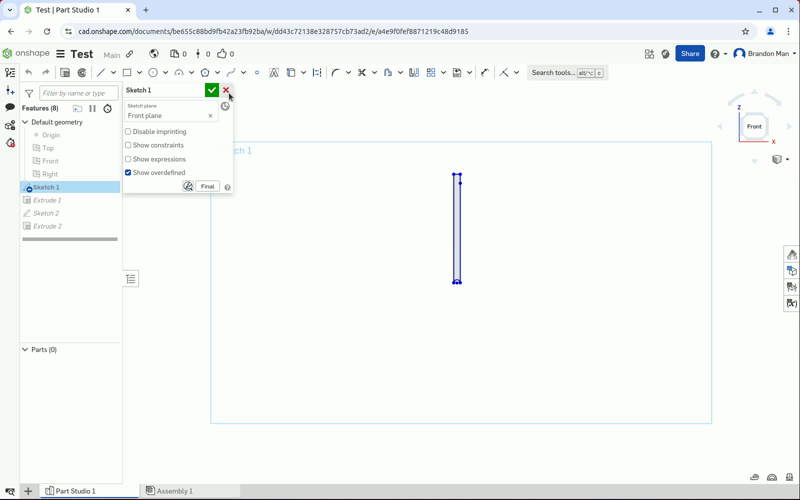
key(shift+s)
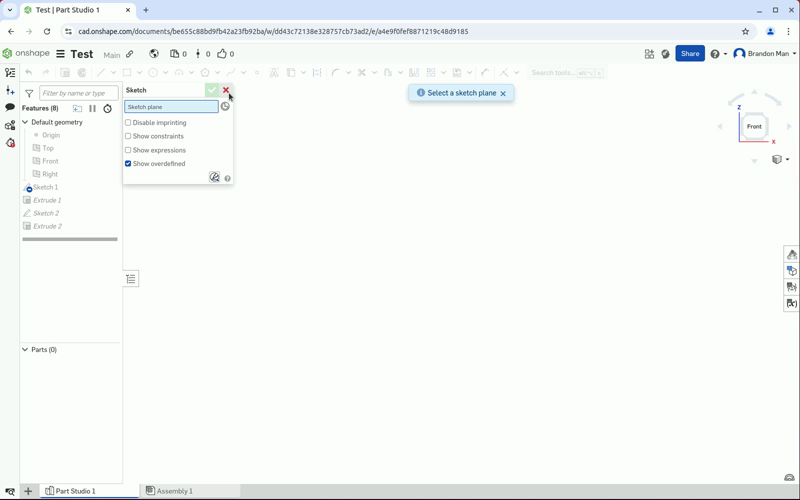
mouse_move(73, 163)
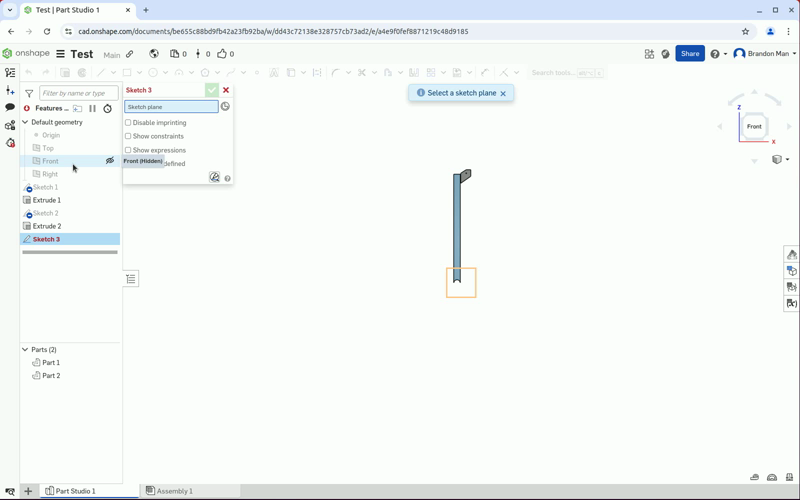
click(73, 163)
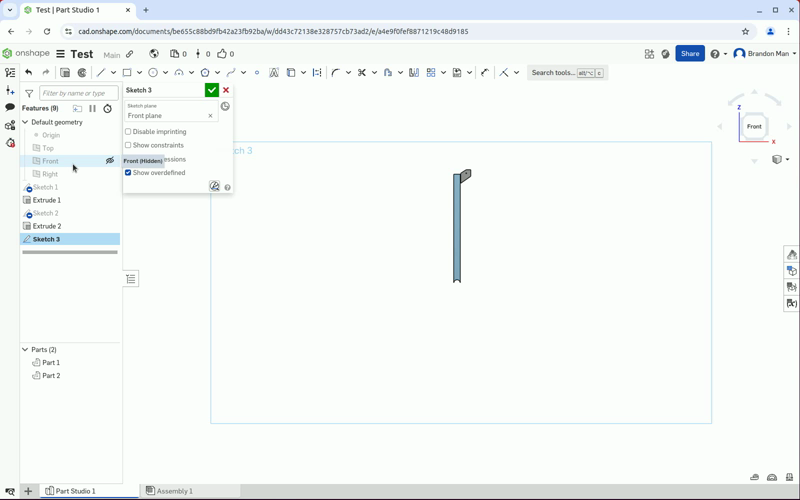
mouse_move(73, 352)
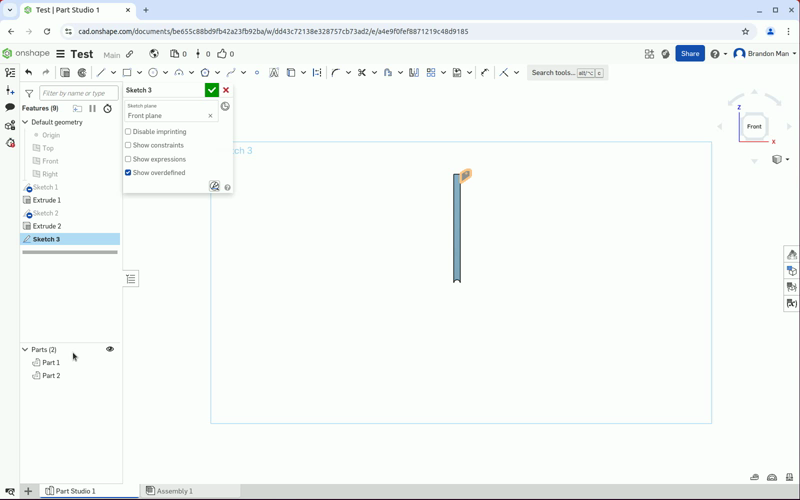
key(y)
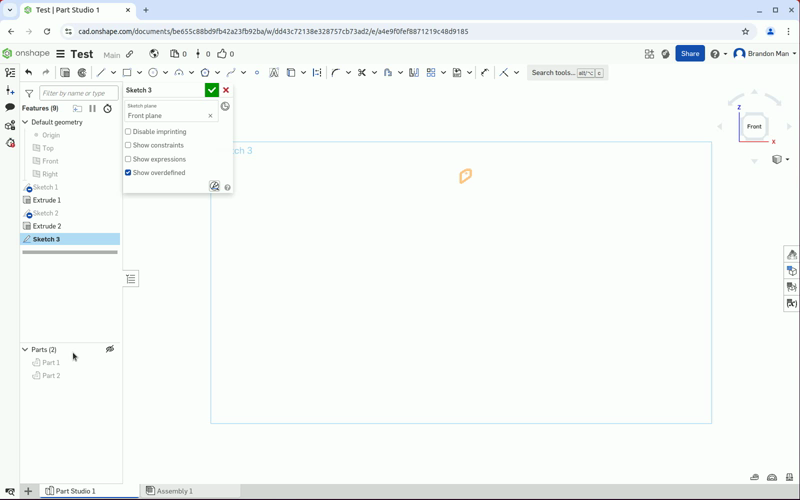
key(a)
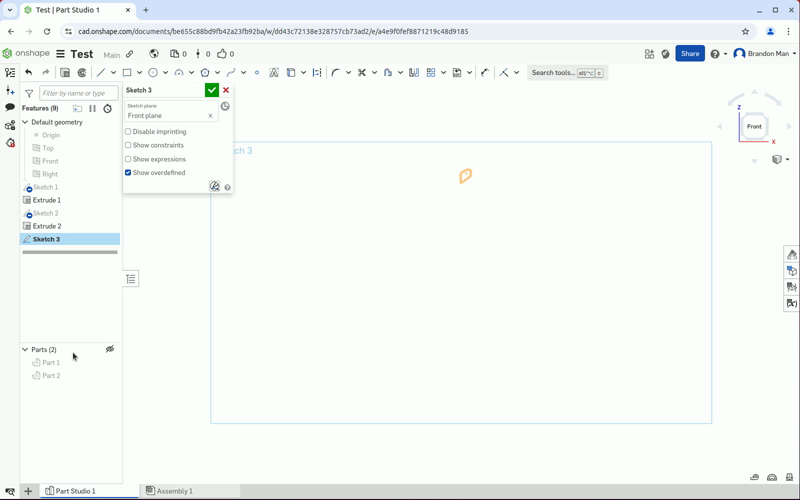
key_down(shift)
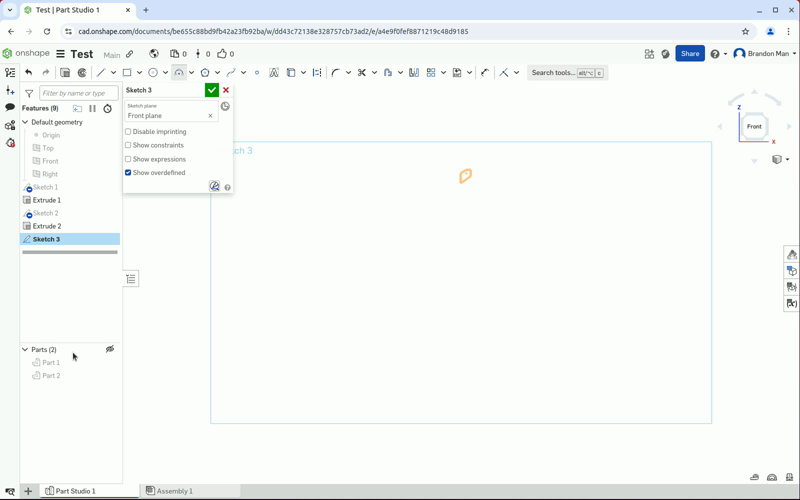
mouse_move(453, 282)
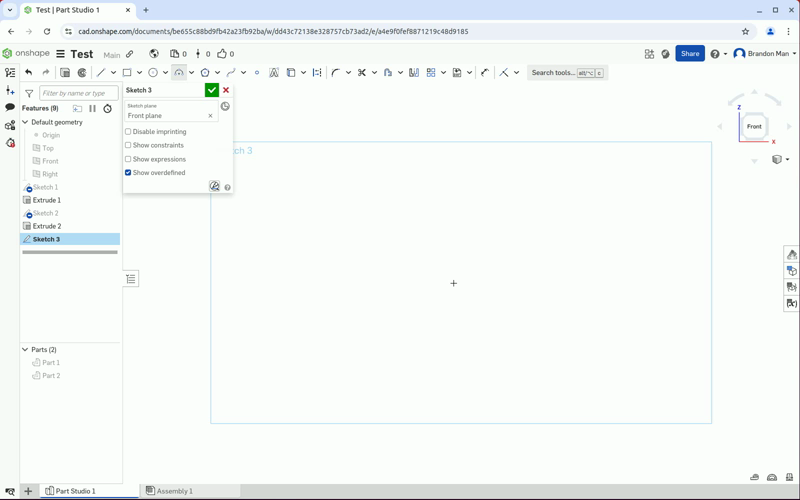
click(453, 282)
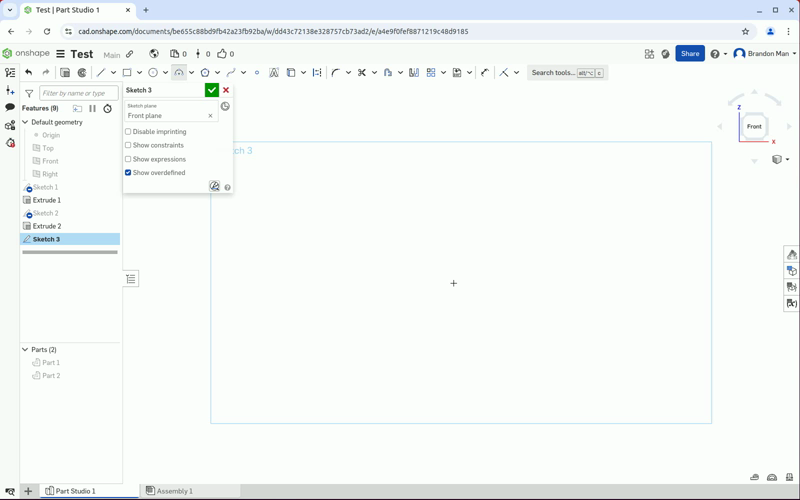
key_up(shift)
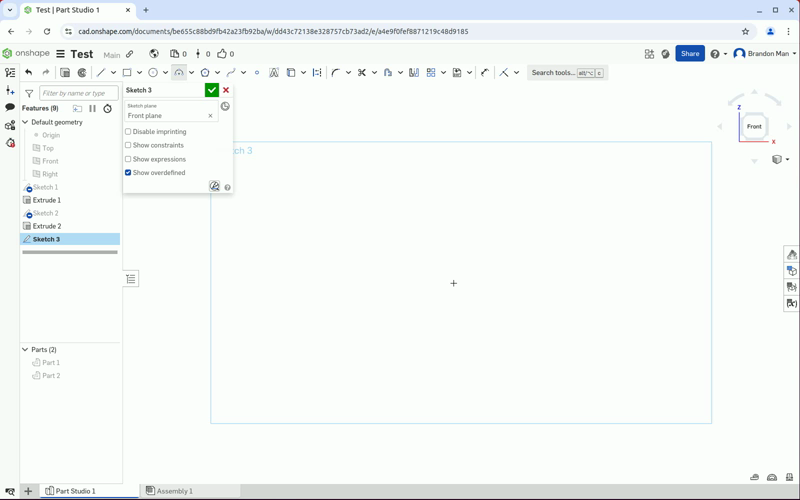
key_down(shift)
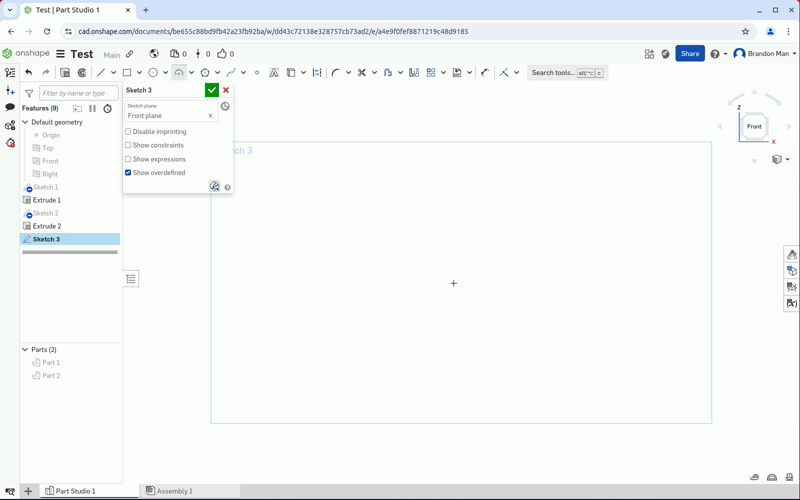
mouse_move(461, 282)
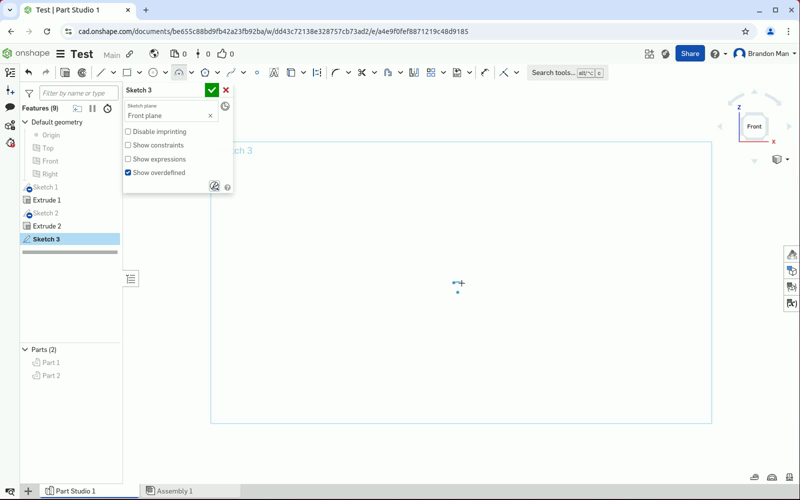
click(461, 282)
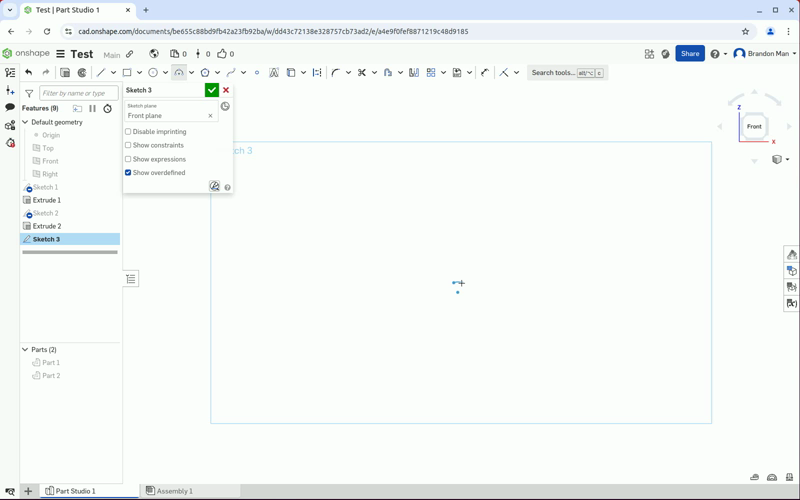
mouse_move(457, 287)
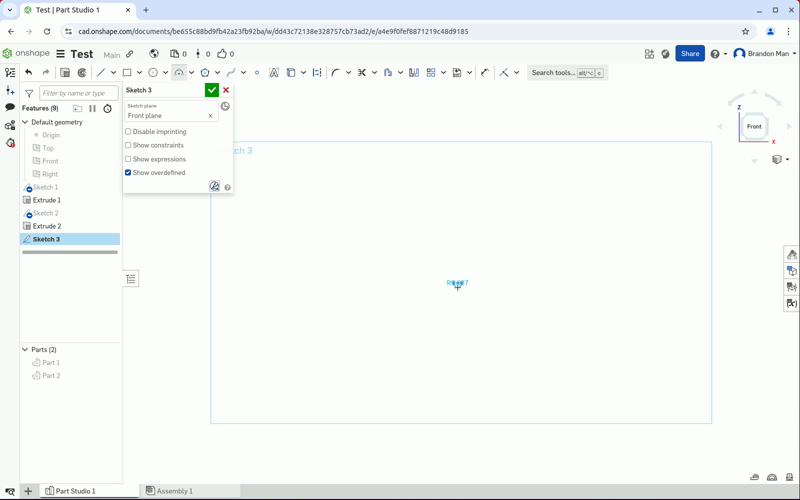
click(457, 287)
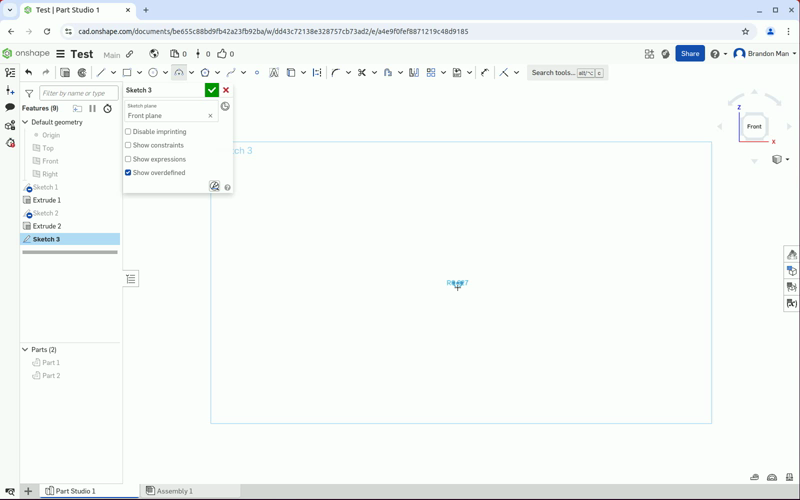
key_up(shift)
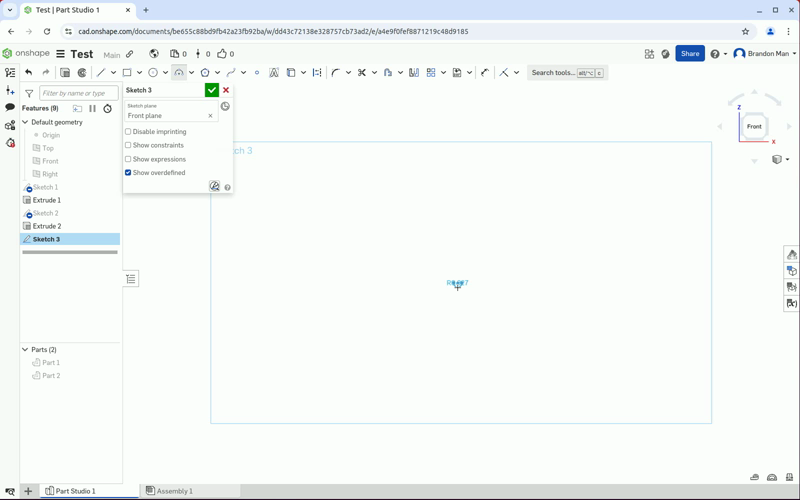
key(esc)
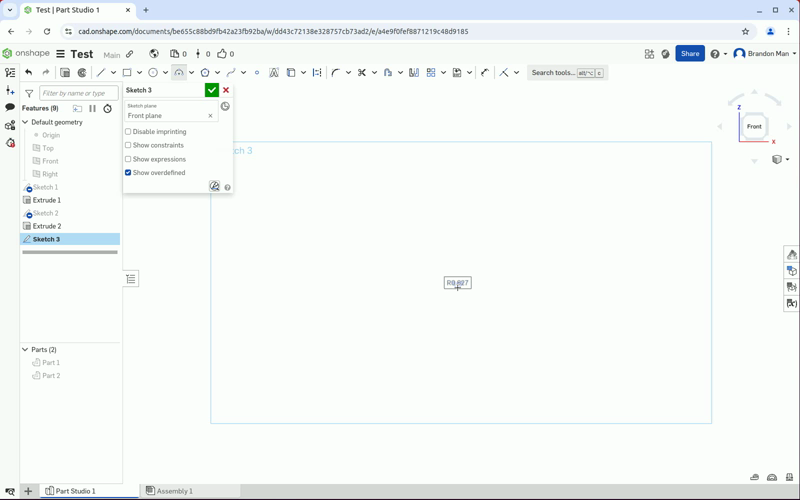
key(l)
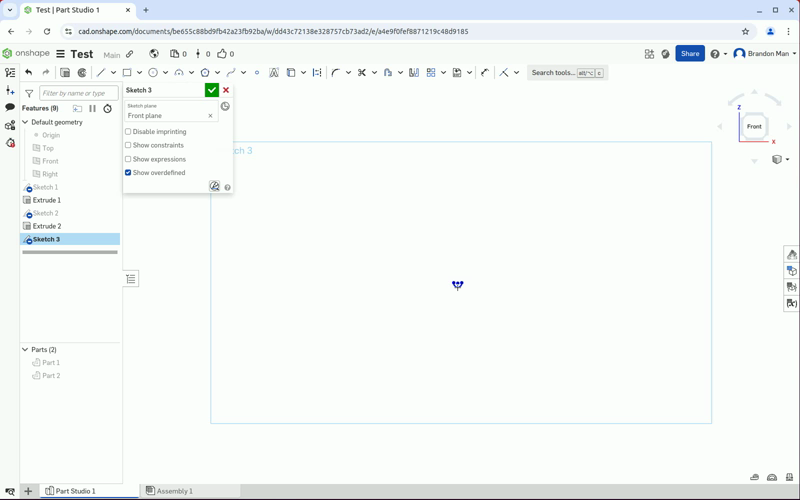
mouse_move(461, 282)
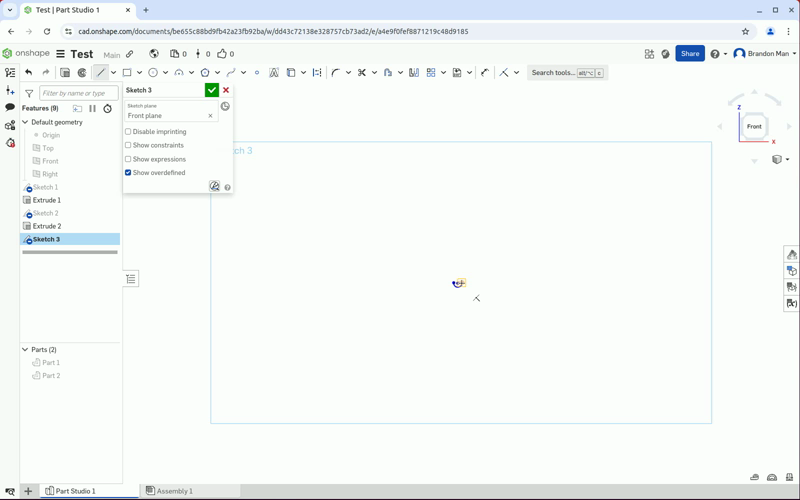
scroll(6)
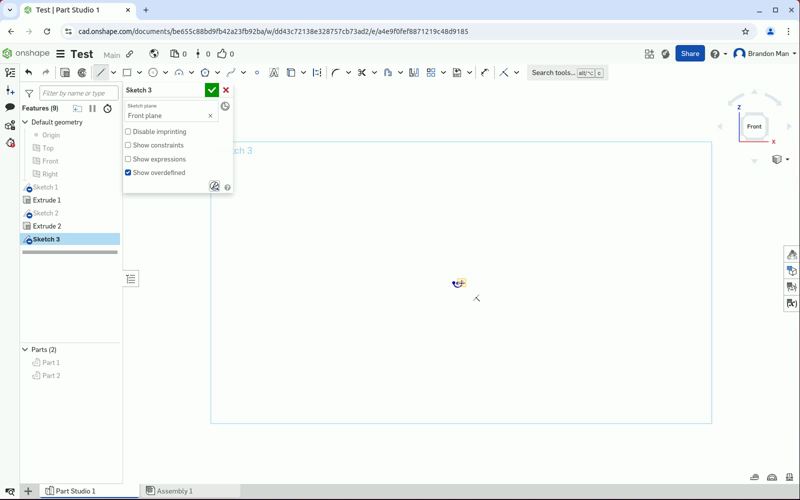
scroll(6)
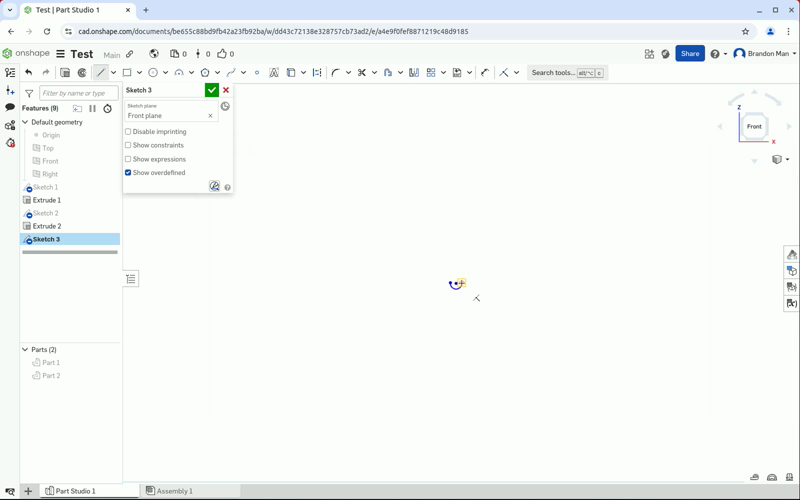
scroll(6)
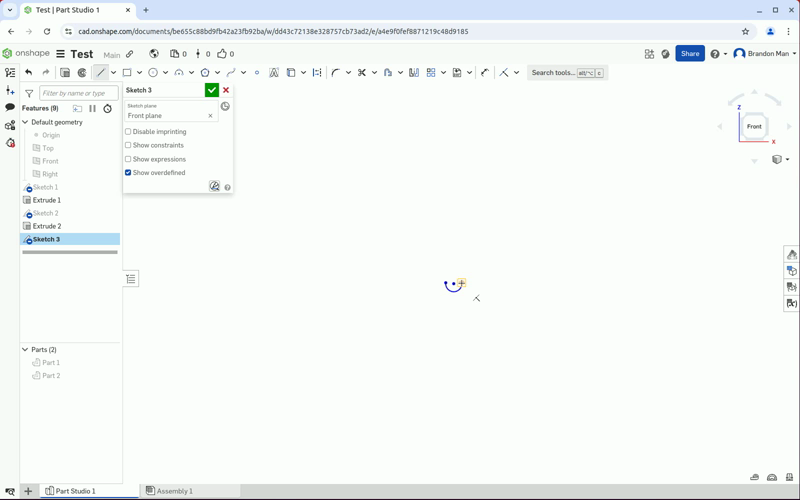
scroll(6)
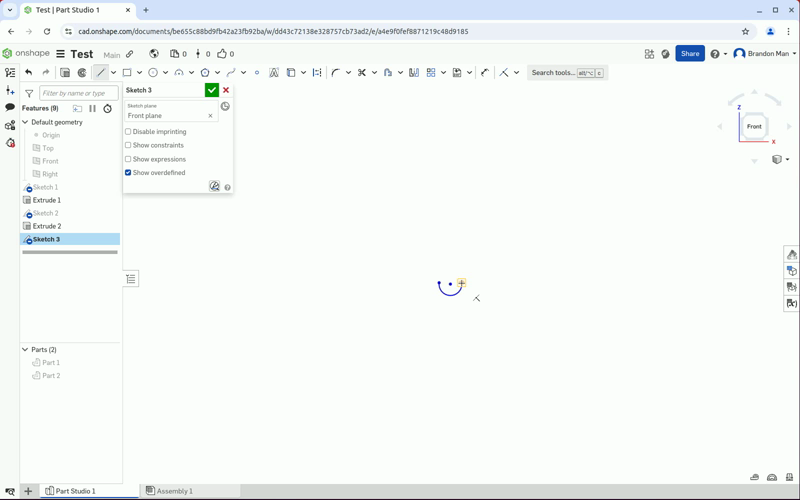
scroll(6)
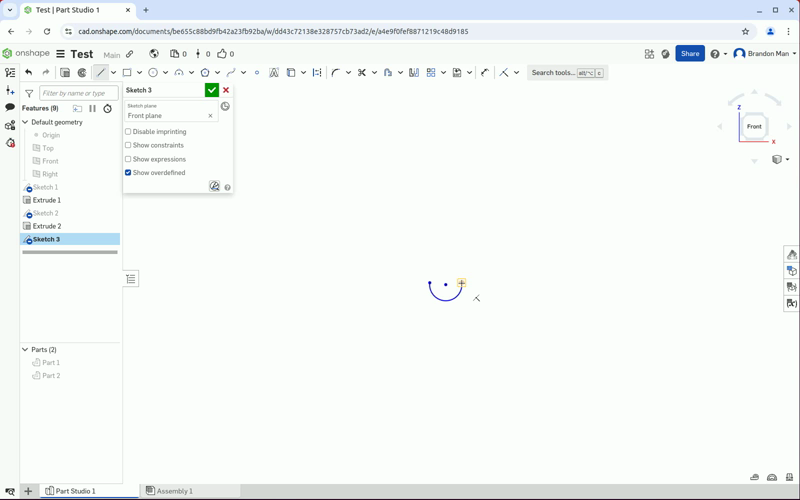
scroll(6)
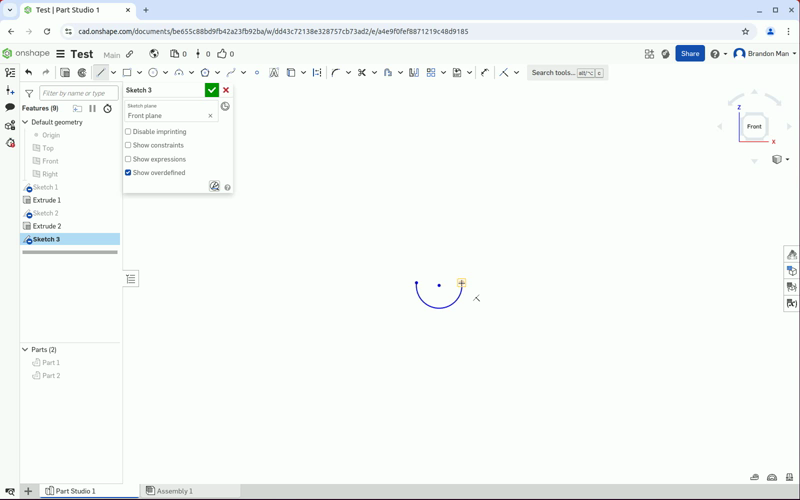
scroll(6)
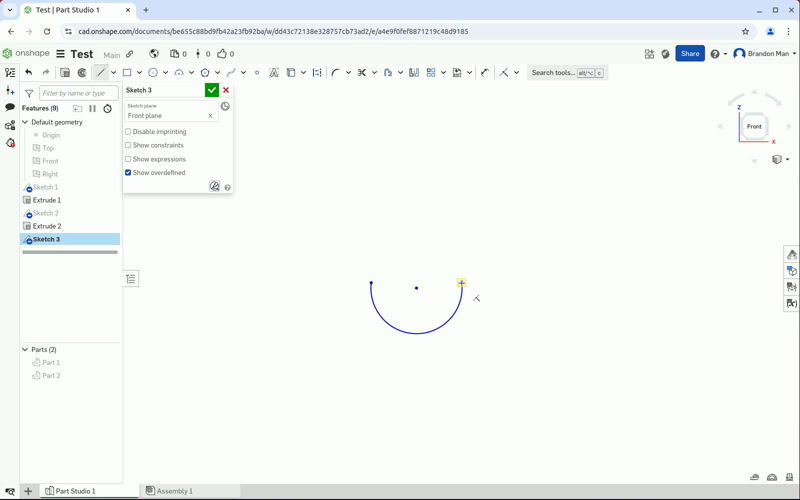
click(461, 282)
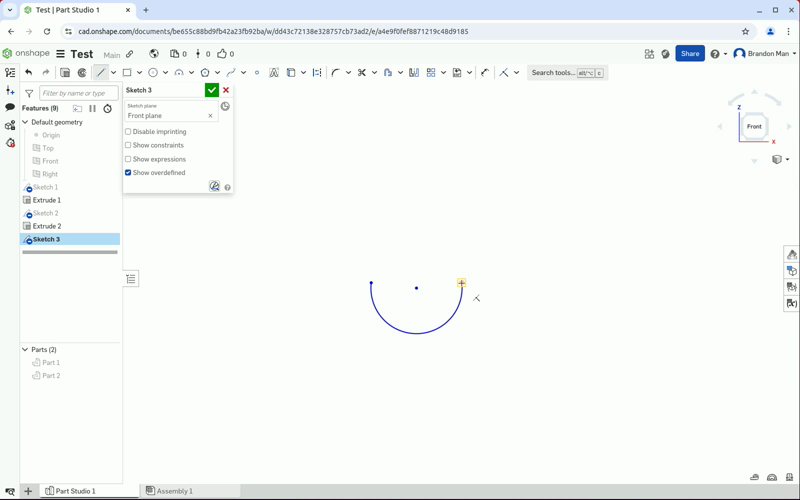
scroll(-6)
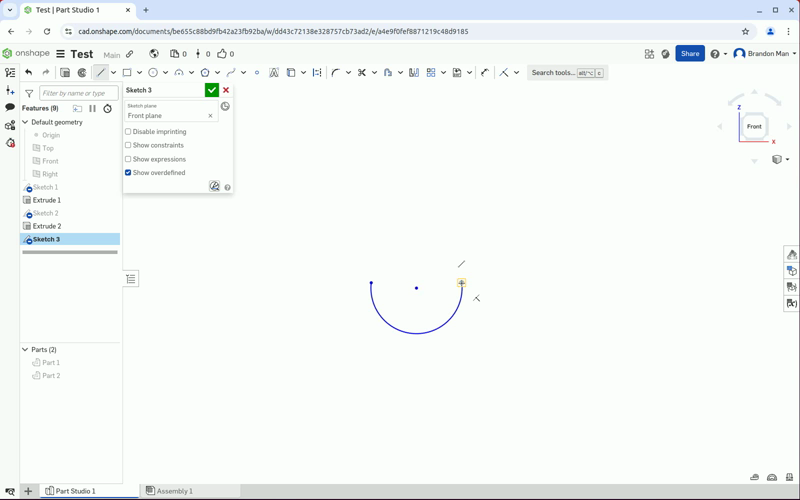
scroll(-6)
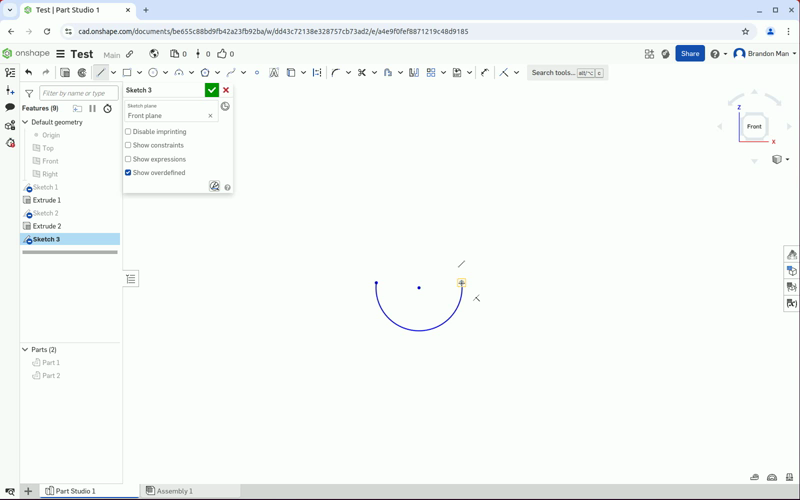
scroll(-6)
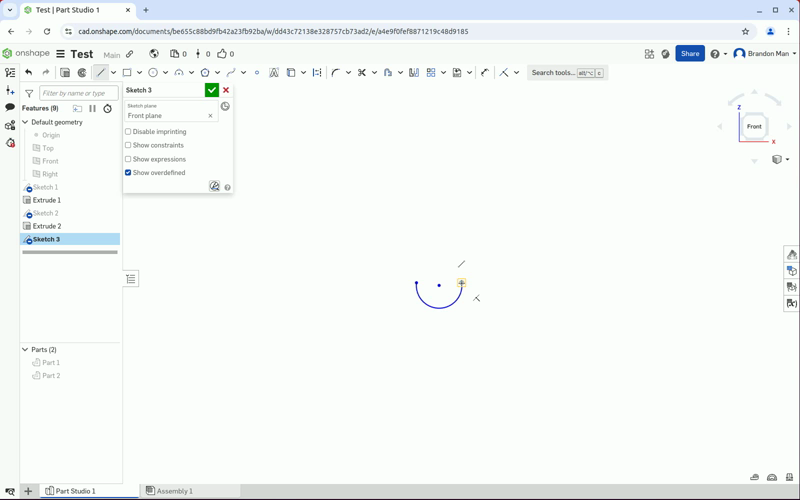
scroll(-6)
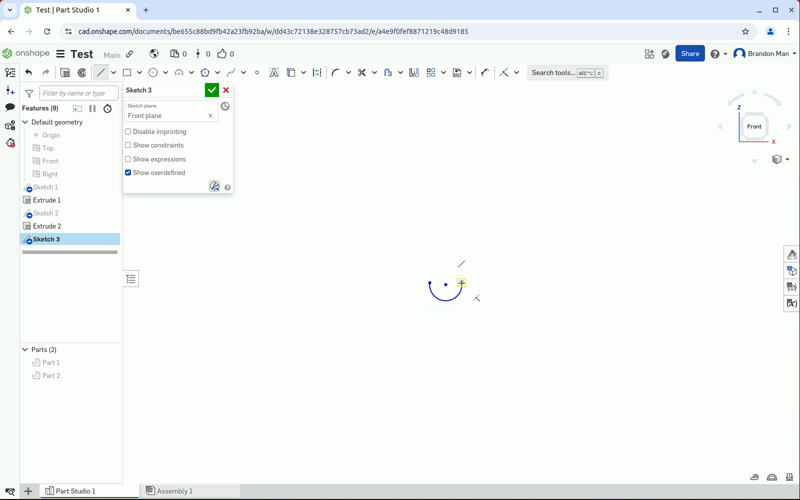
scroll(-6)
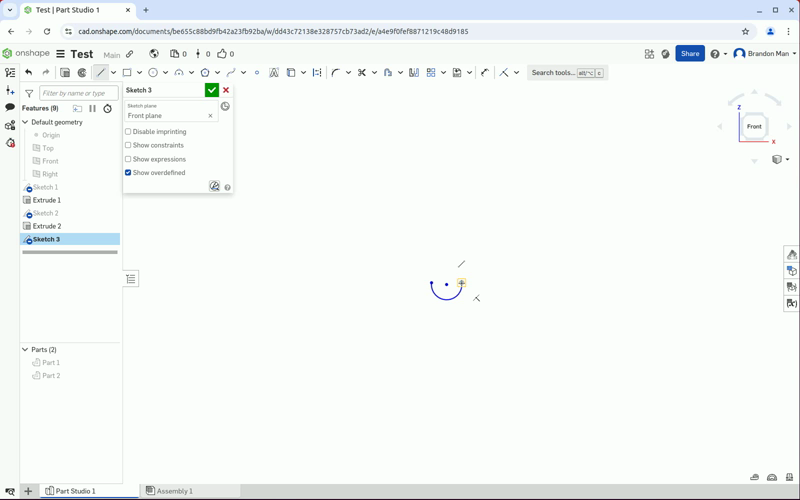
scroll(-6)
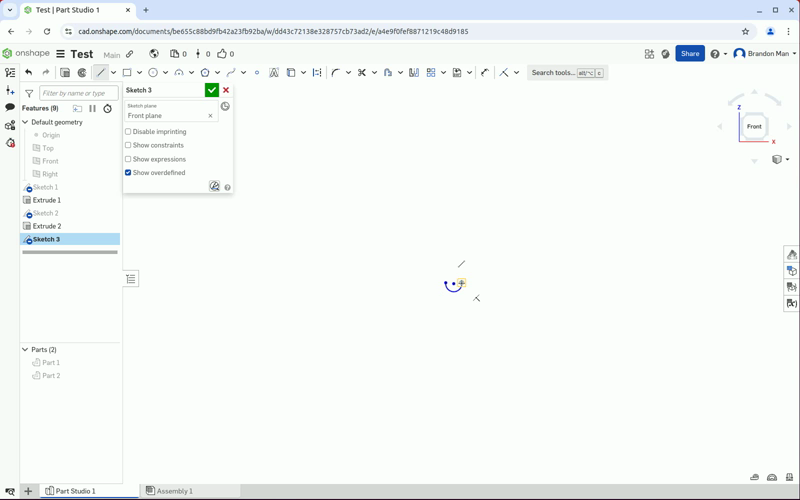
scroll(-6)
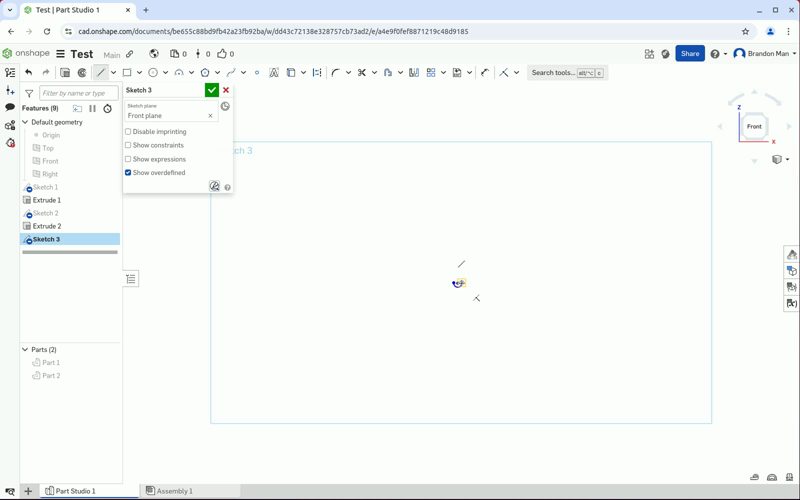
key_down(shift)
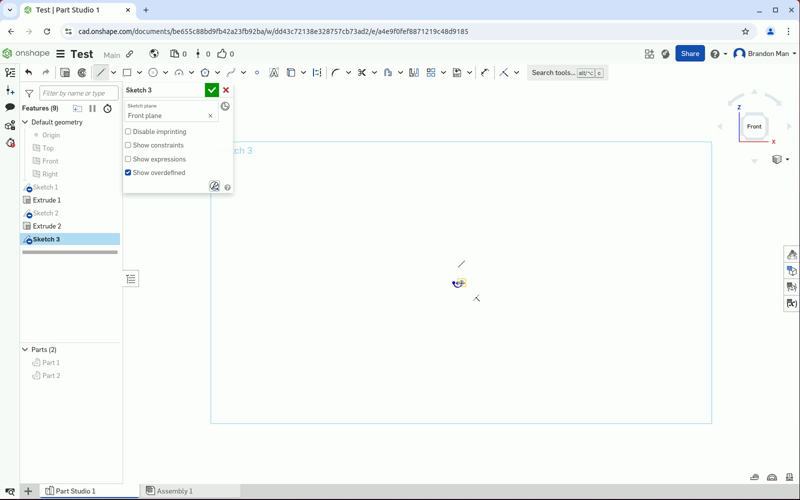
mouse_move(492, 282)
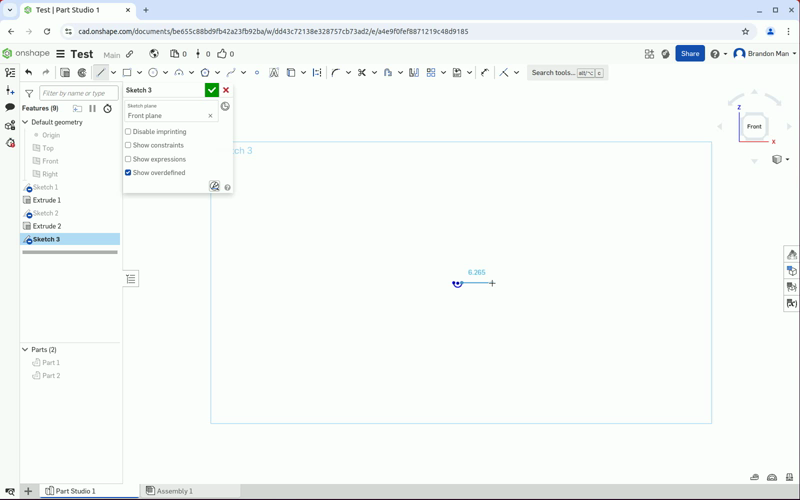
mouse_move(458, 282)
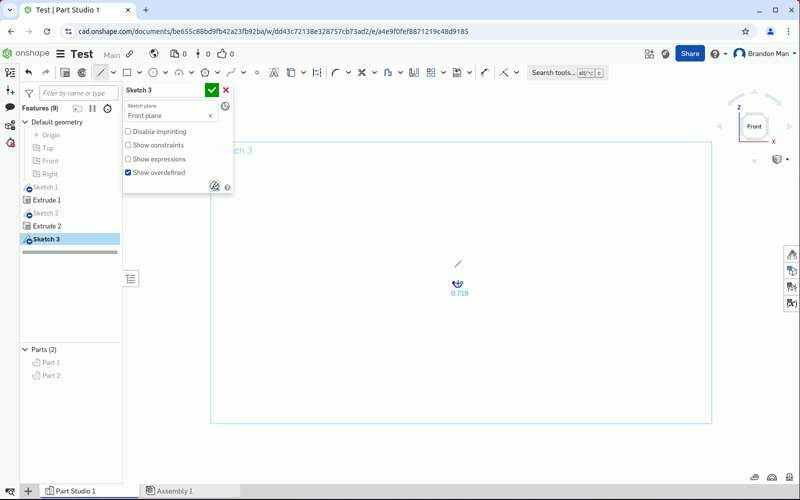
scroll(6)
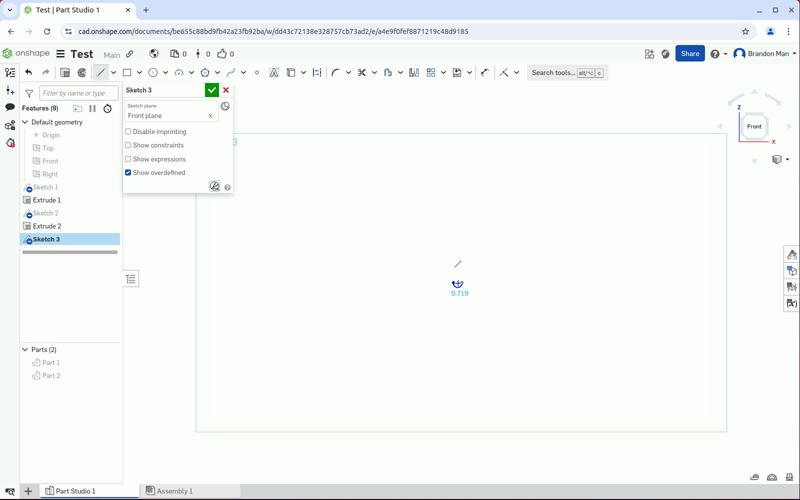
scroll(6)
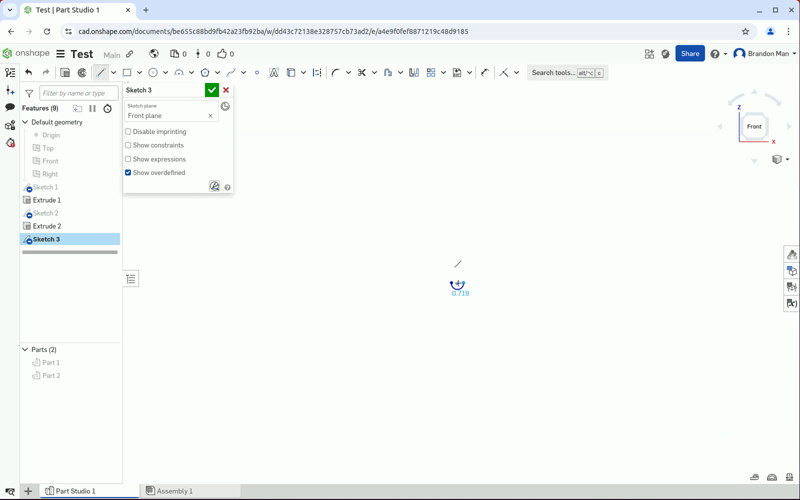
scroll(6)
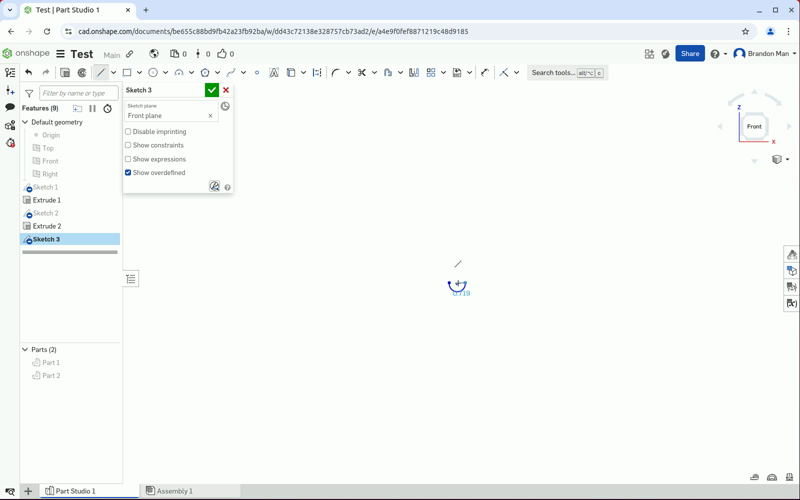
scroll(6)
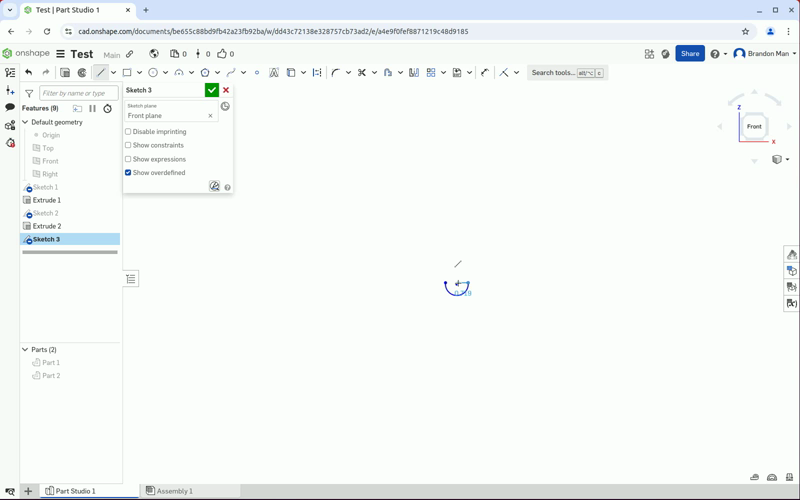
scroll(6)
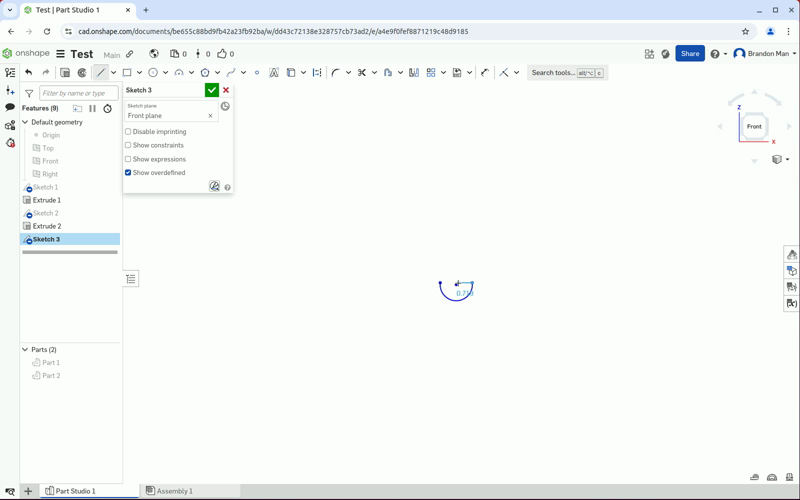
scroll(6)
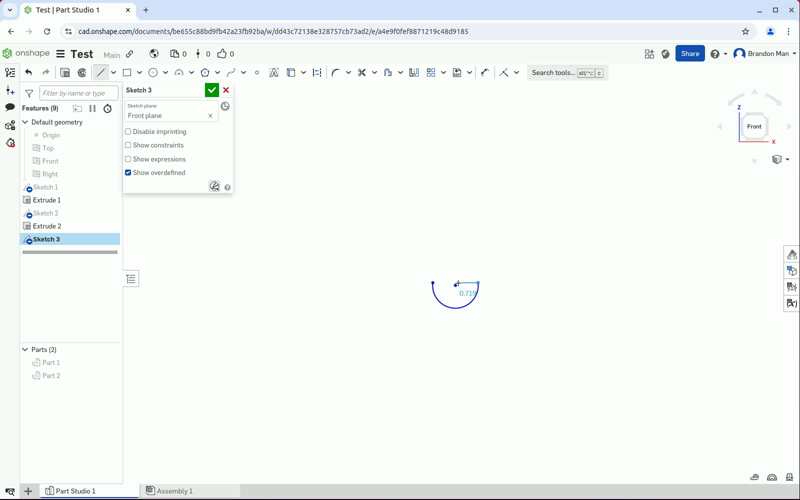
scroll(6)
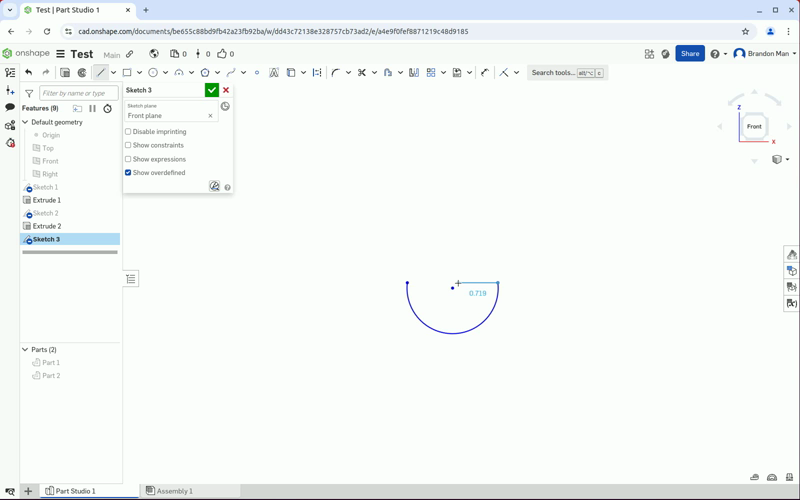
click(458, 282)
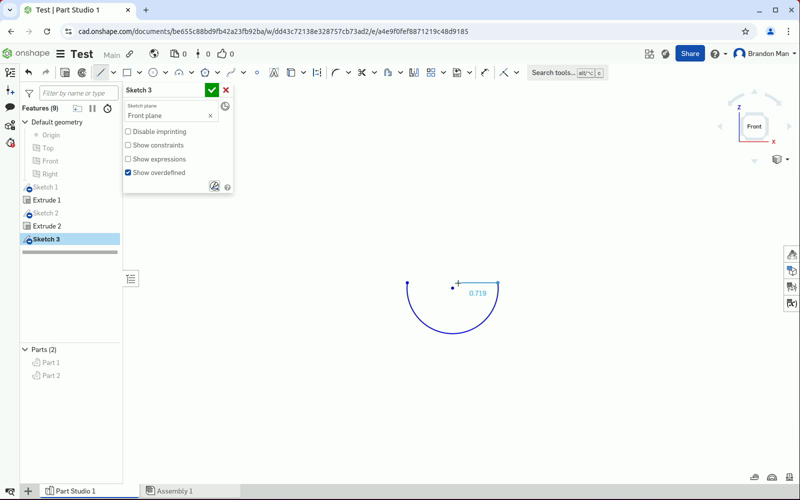
scroll(-6)
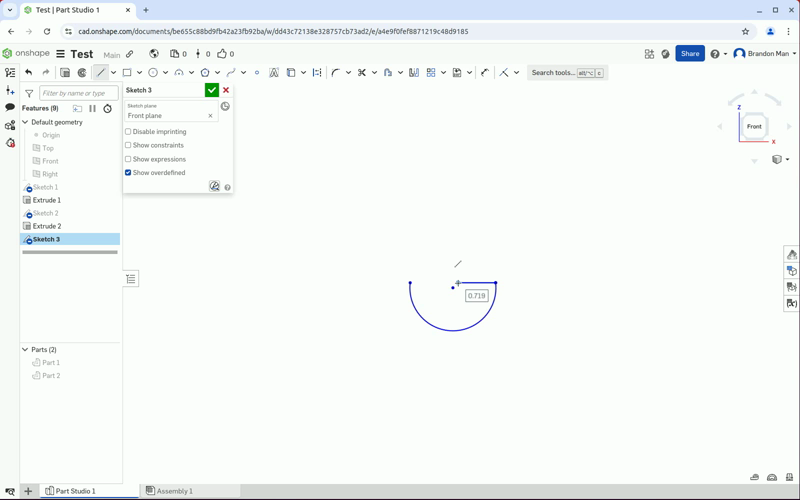
scroll(-6)
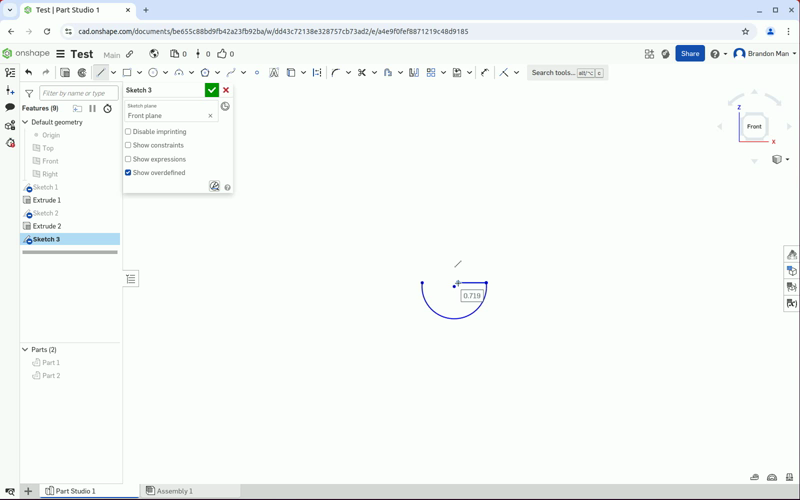
scroll(-6)
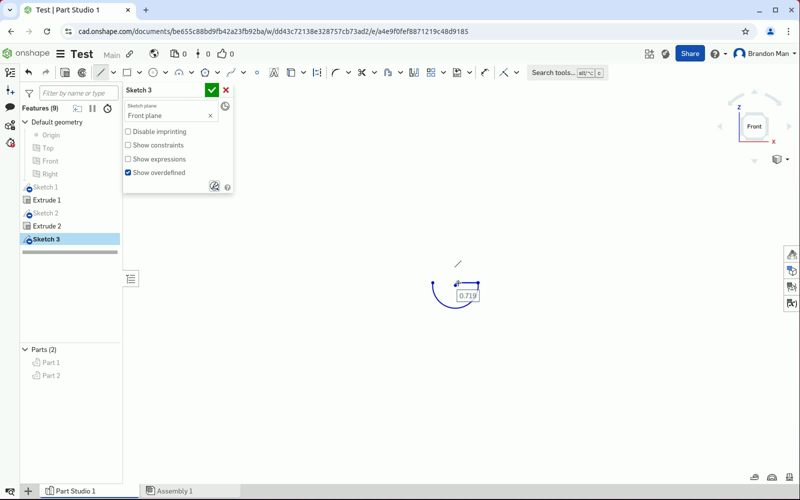
scroll(-6)
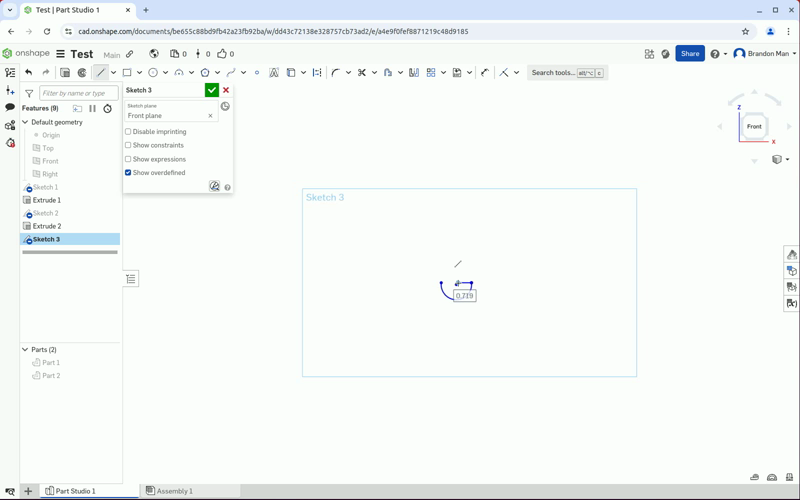
scroll(-6)
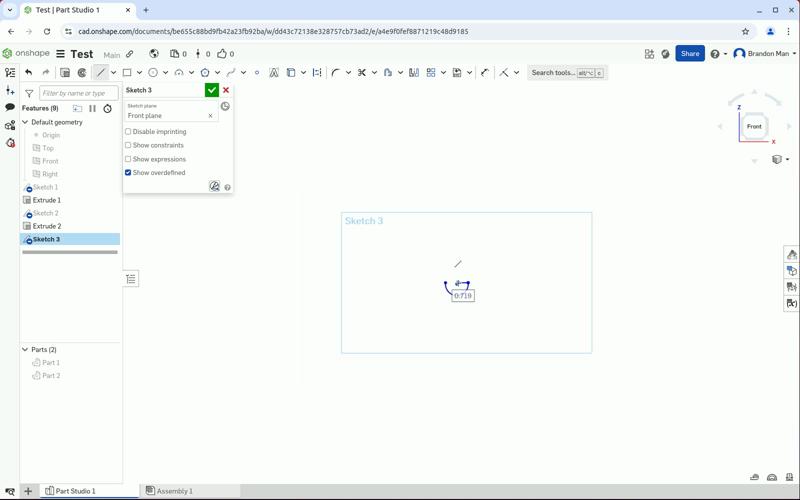
scroll(-6)
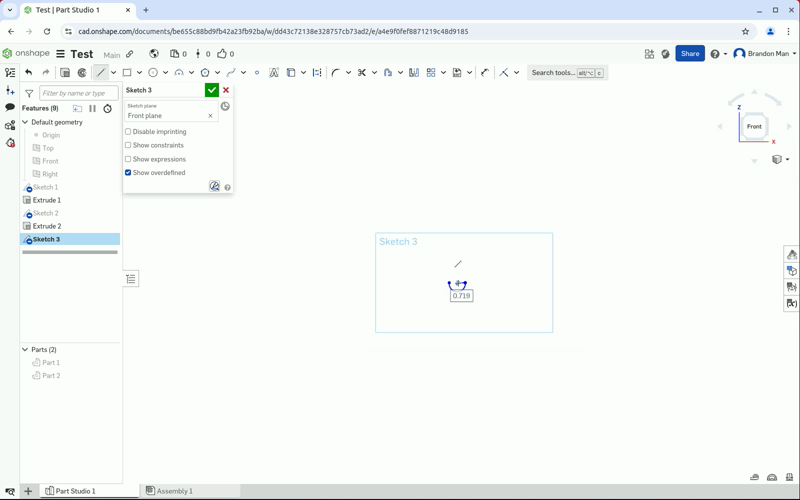
scroll(-6)
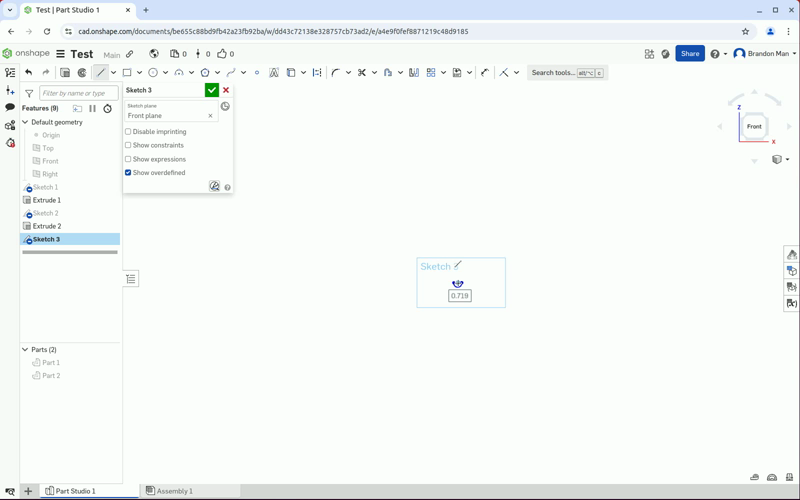
key_up(shift)
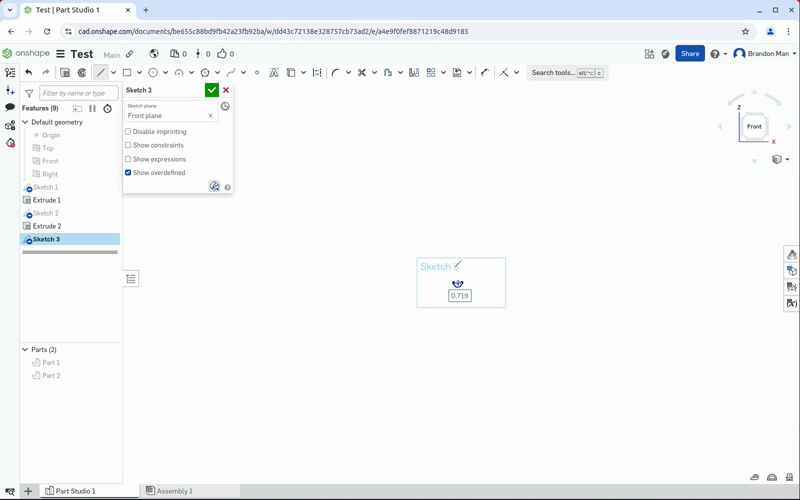
key(esc)
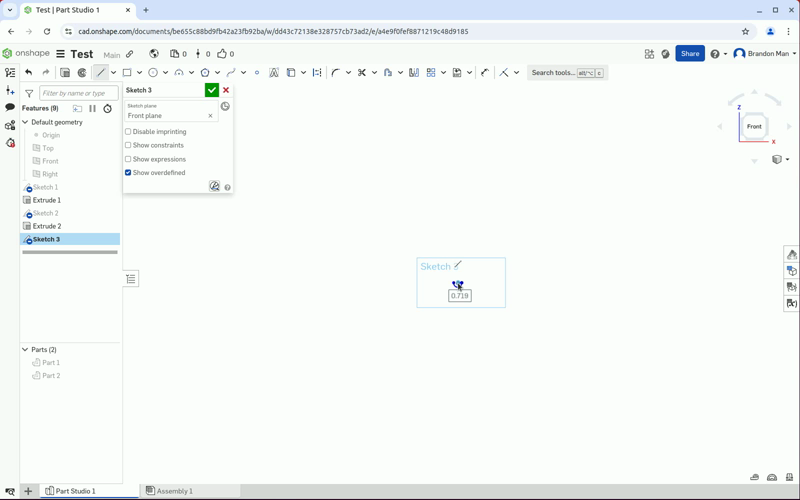
key(a)
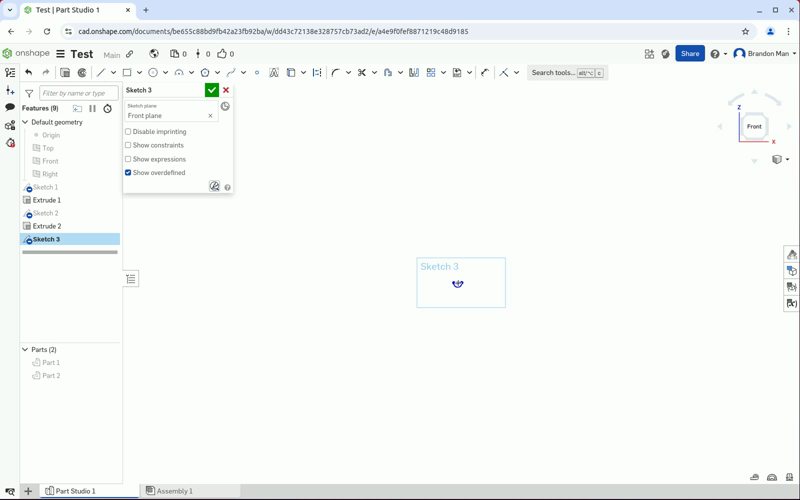
mouse_move(458, 282)
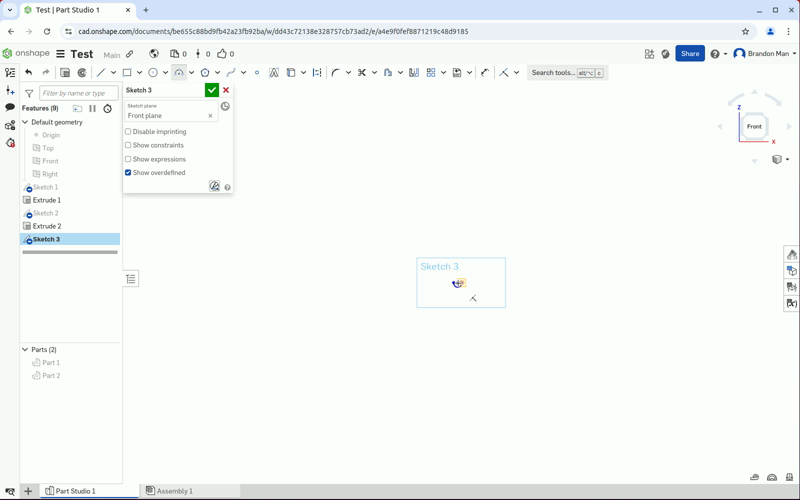
scroll(6)
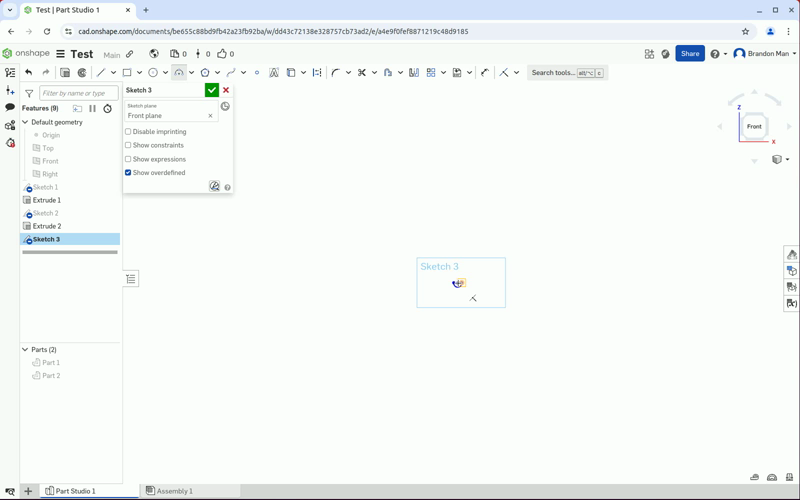
scroll(6)
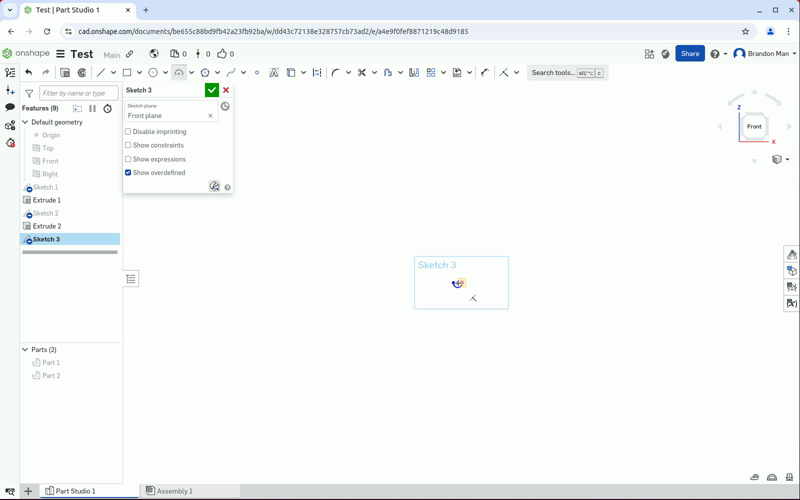
scroll(6)
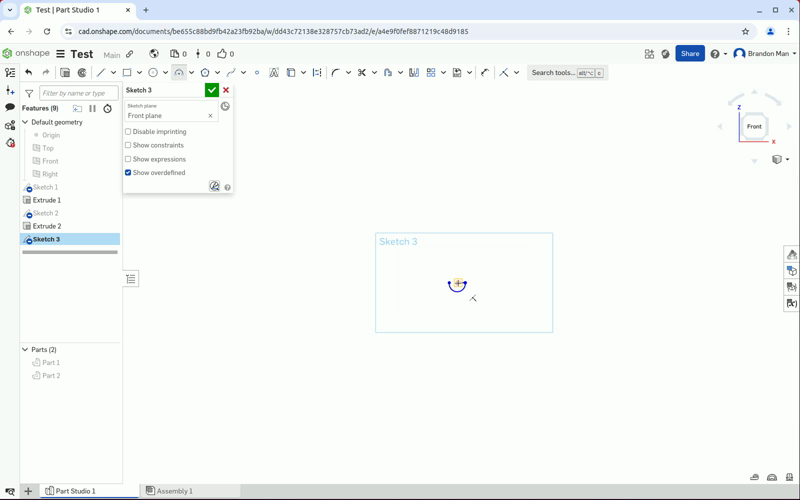
scroll(6)
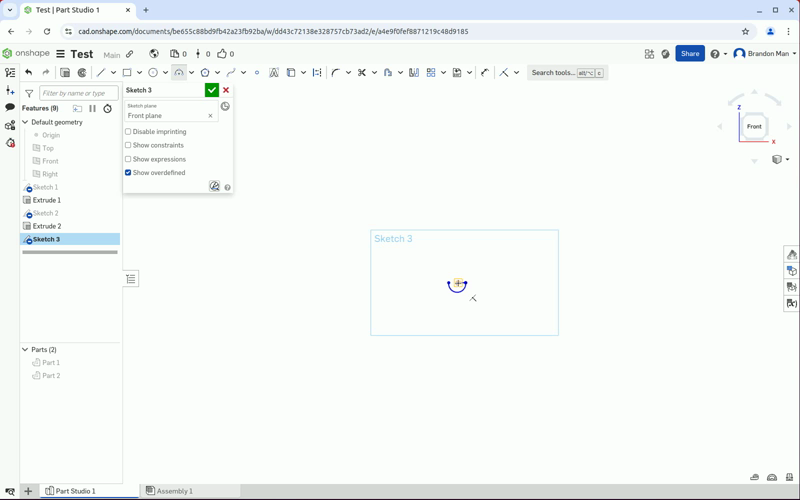
scroll(6)
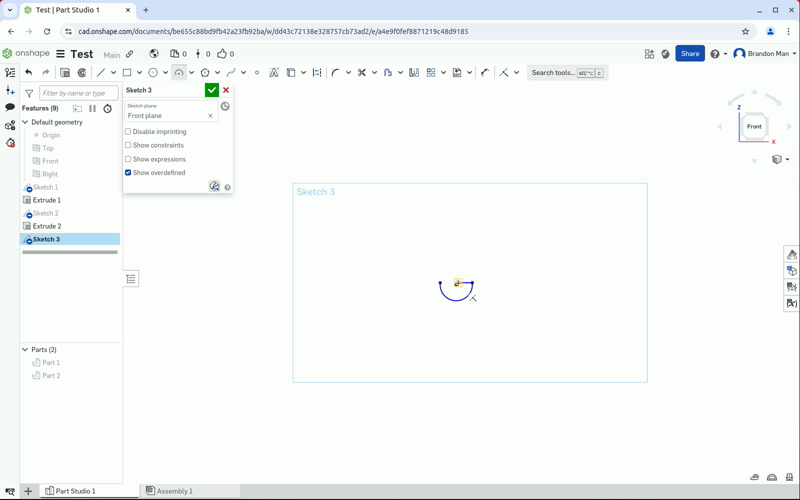
scroll(6)
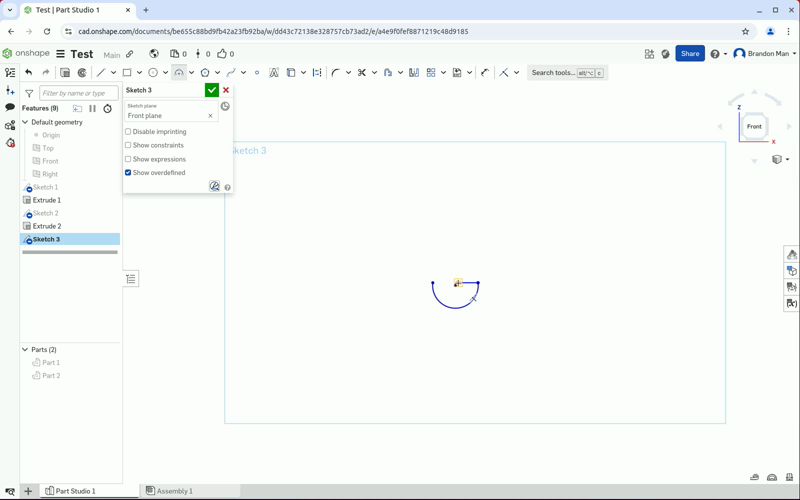
scroll(6)
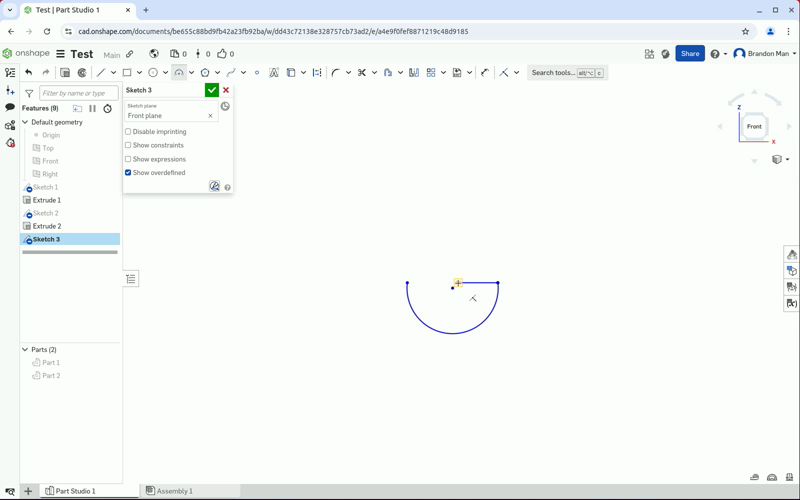
click(458, 282)
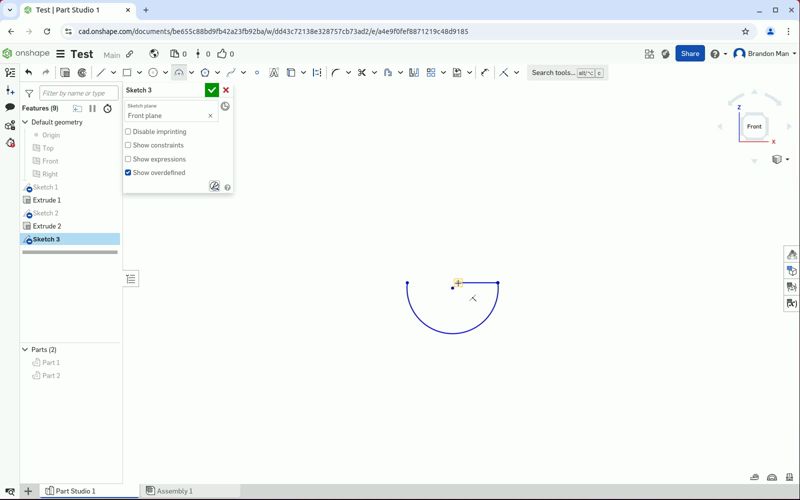
scroll(-6)
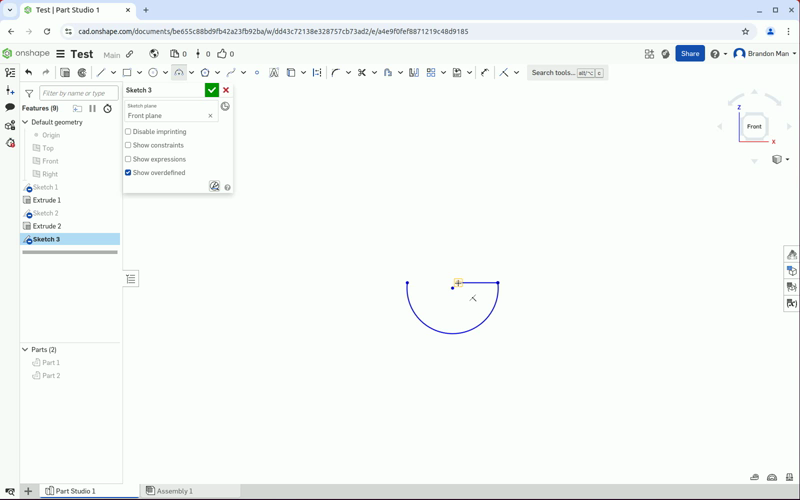
scroll(-6)
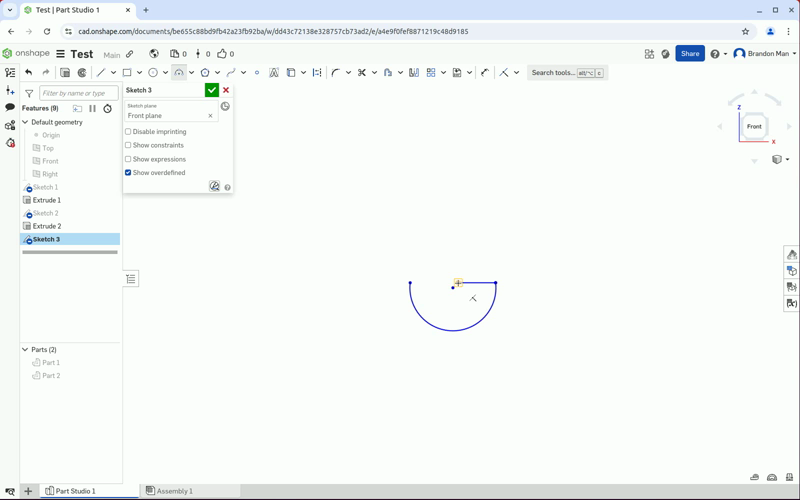
scroll(-6)
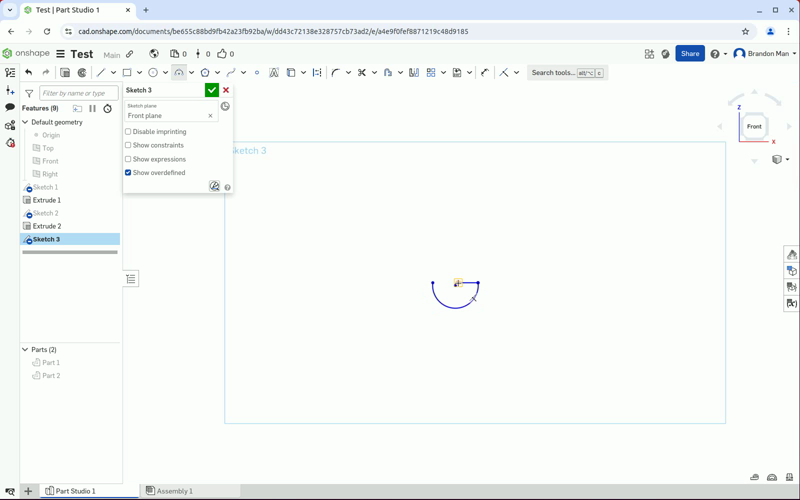
scroll(-6)
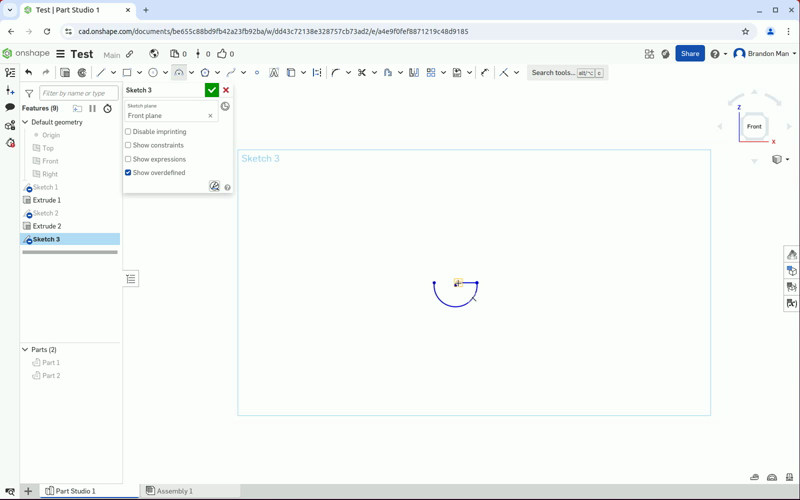
scroll(-6)
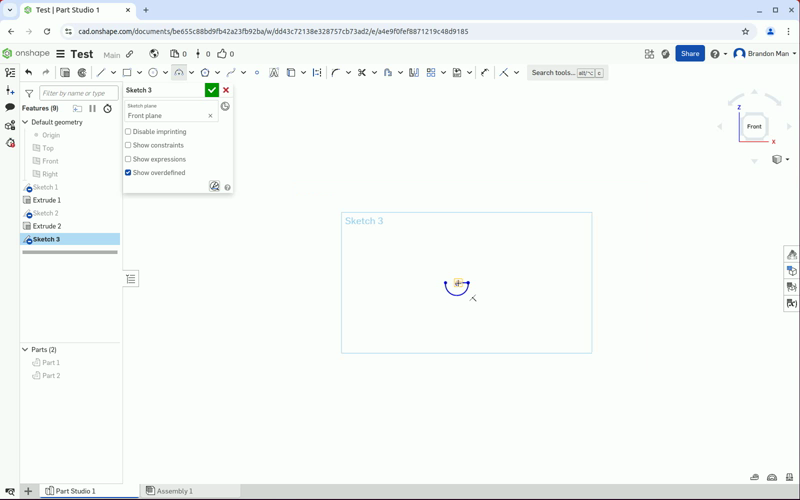
scroll(-6)
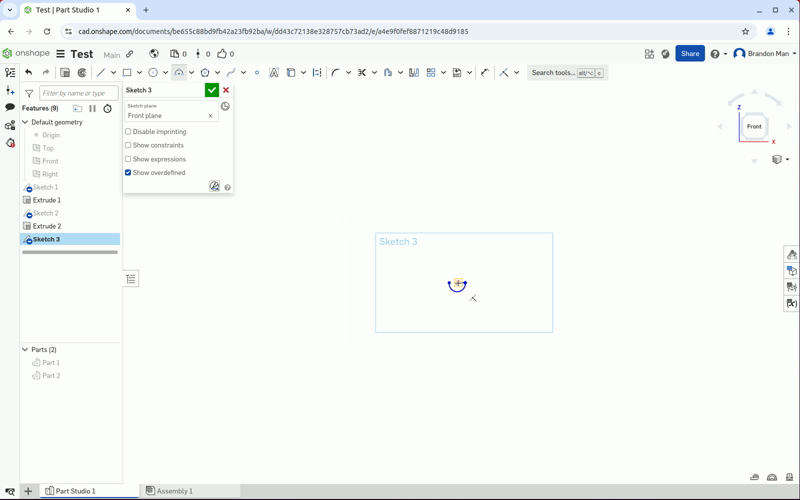
scroll(-6)
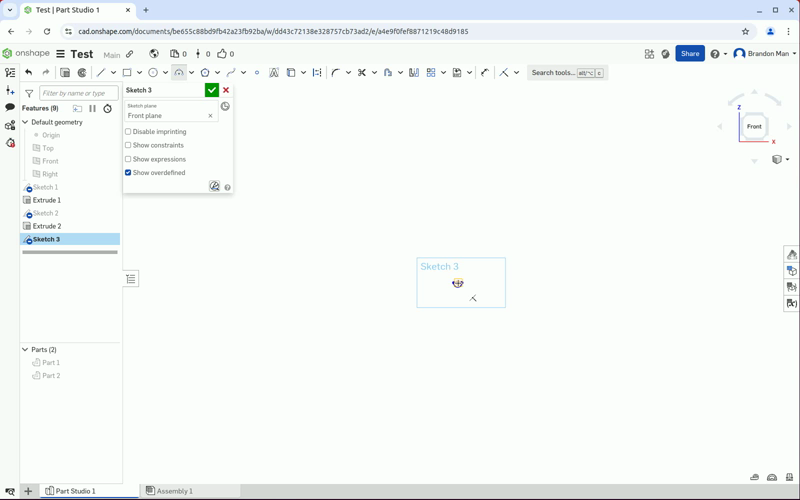
key_down(shift)
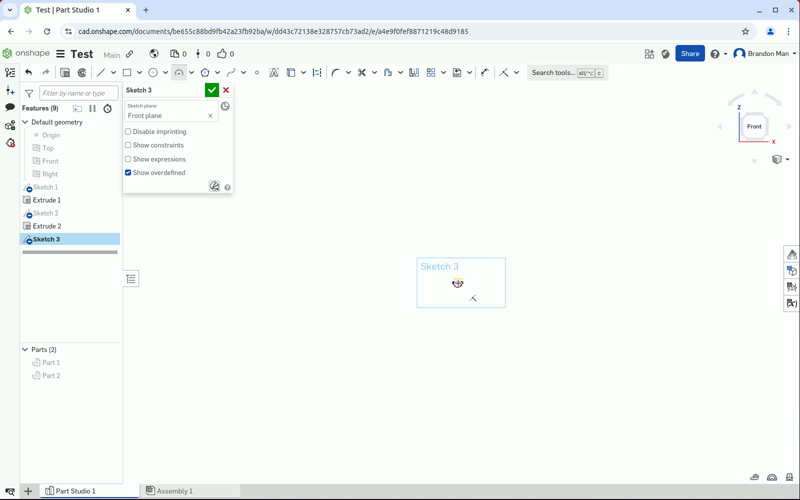
mouse_move(457, 282)
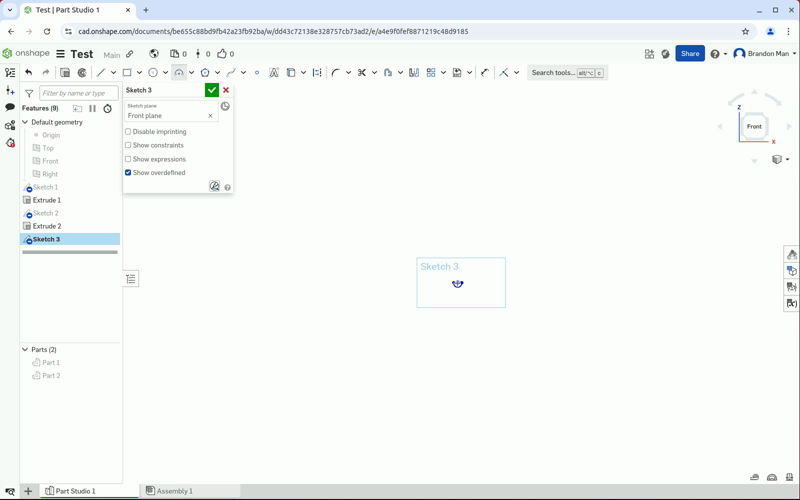
scroll(6)
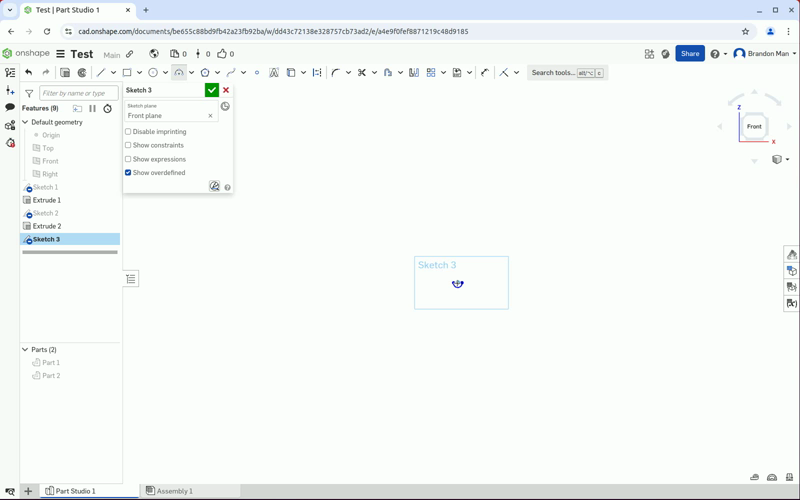
scroll(6)
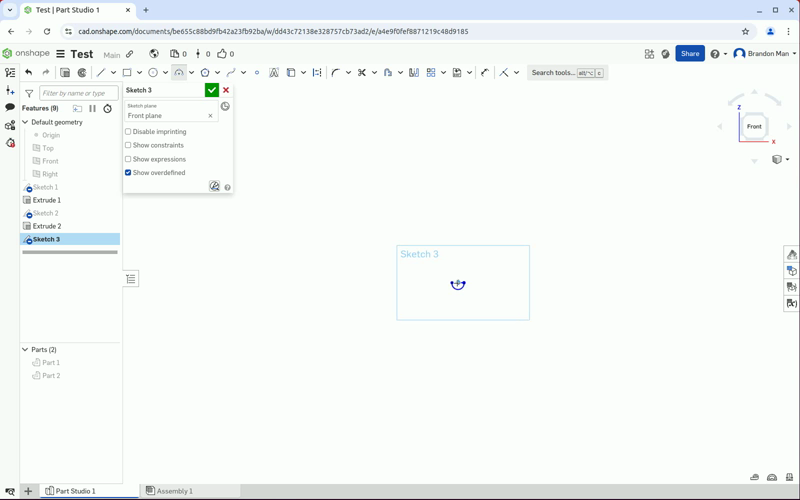
scroll(6)
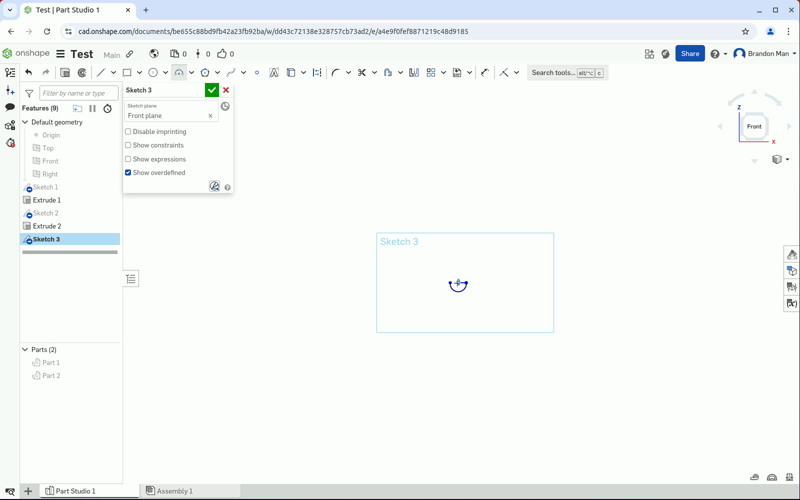
scroll(6)
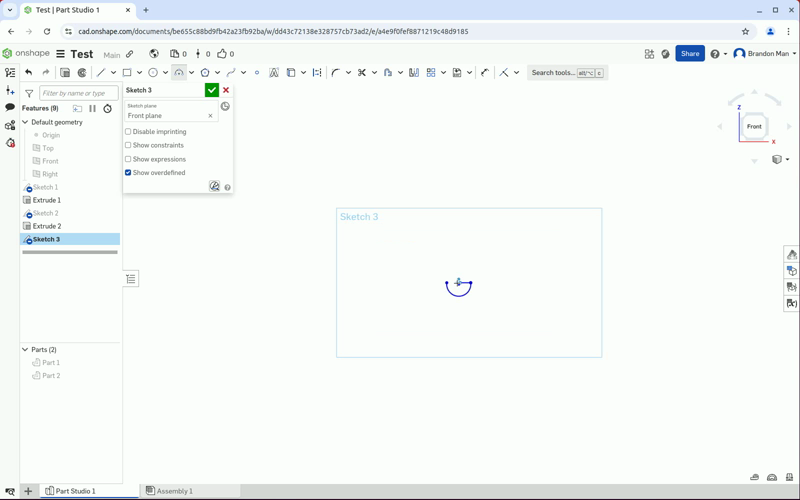
scroll(6)
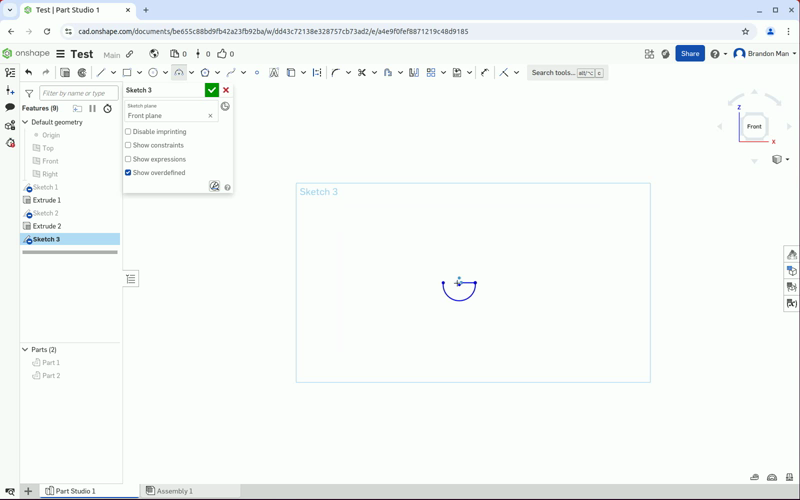
scroll(6)
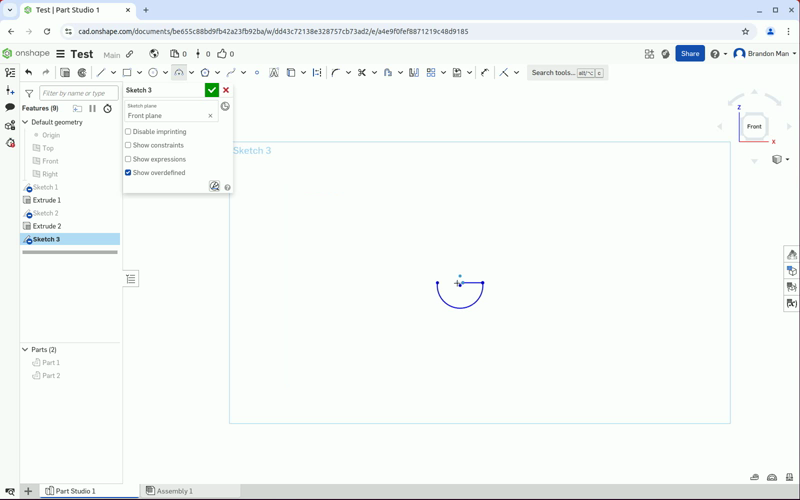
scroll(6)
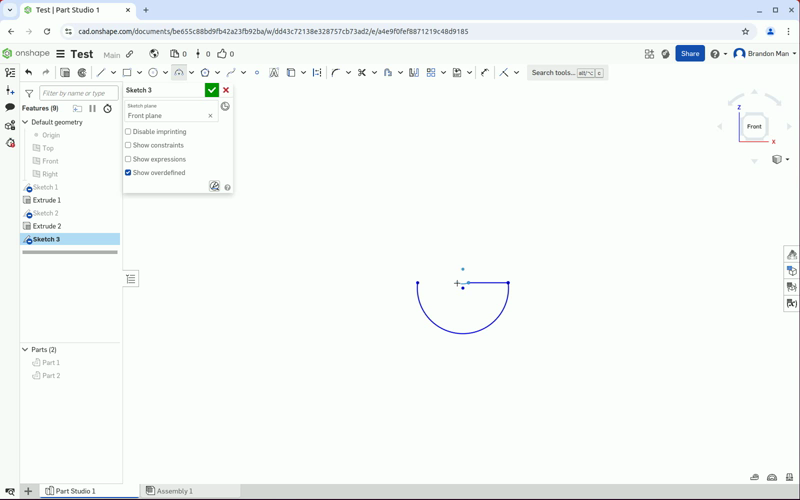
click(457, 282)
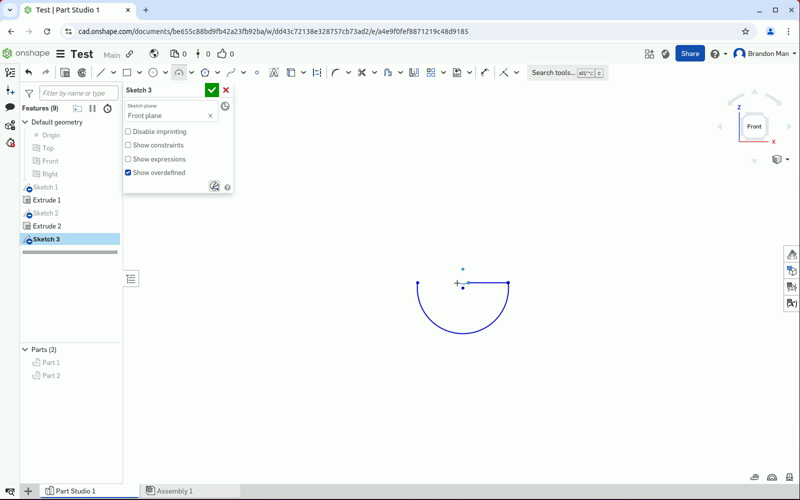
scroll(-6)
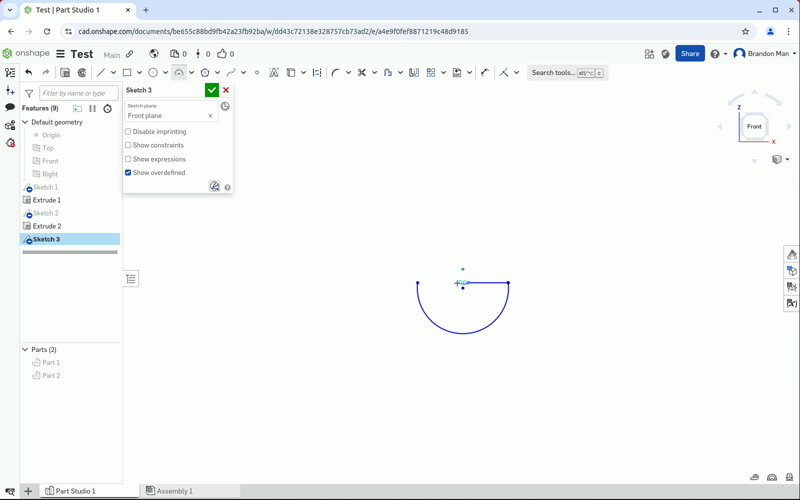
scroll(-6)
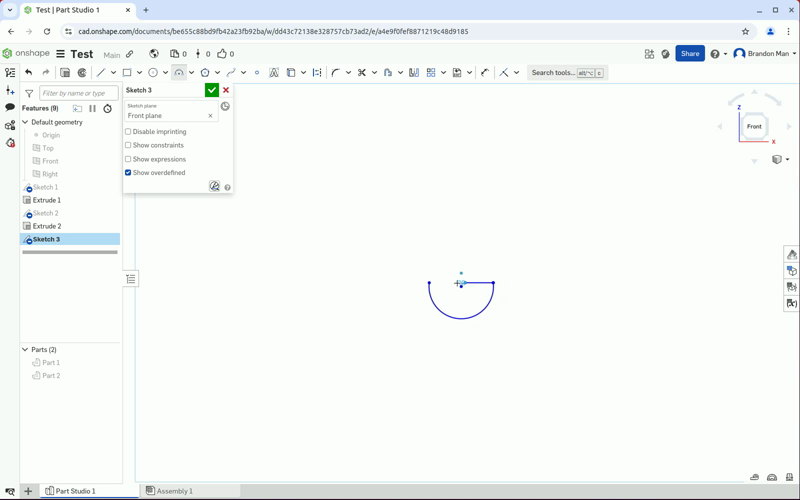
scroll(-6)
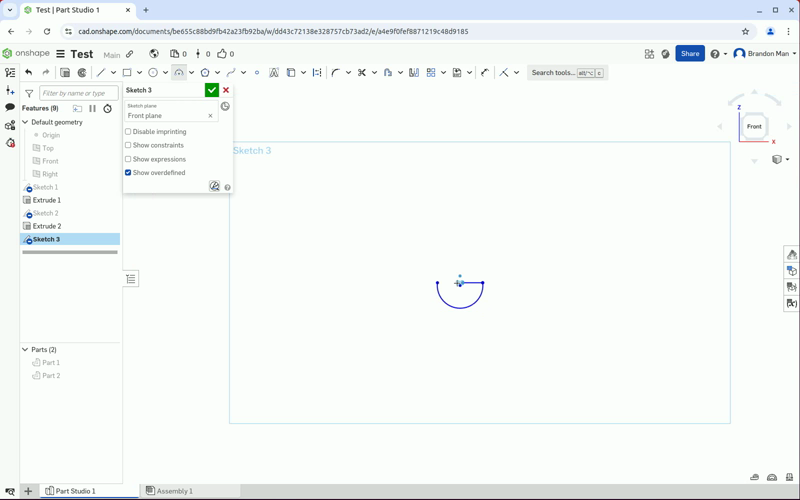
scroll(-6)
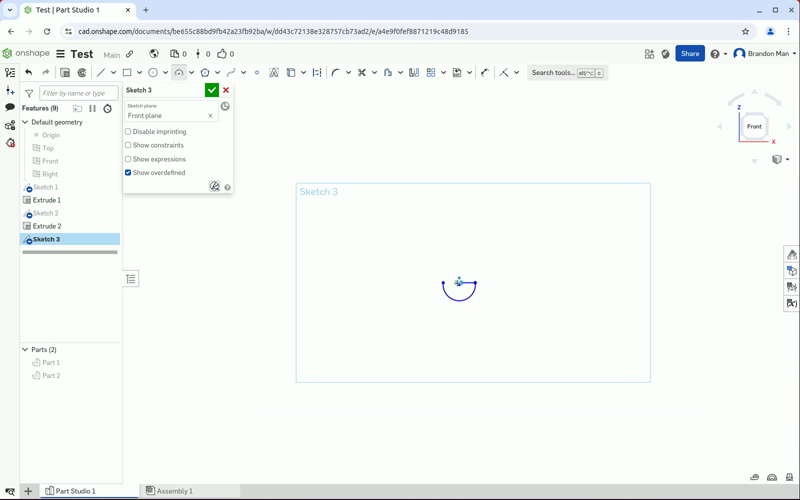
scroll(-6)
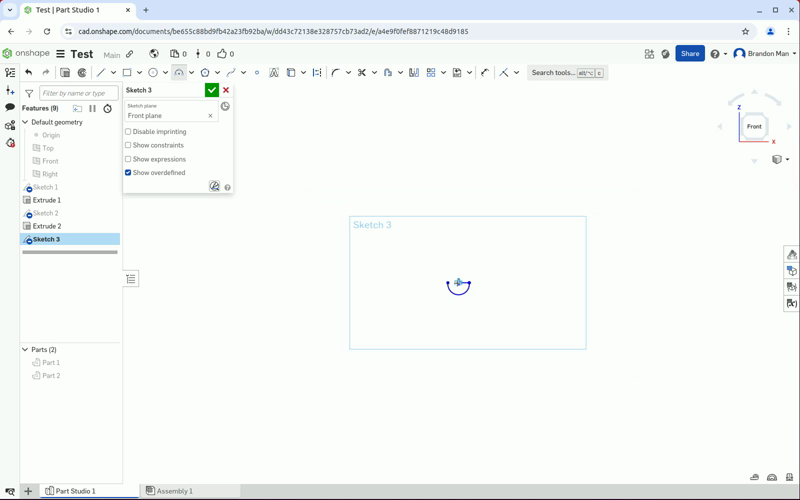
scroll(-6)
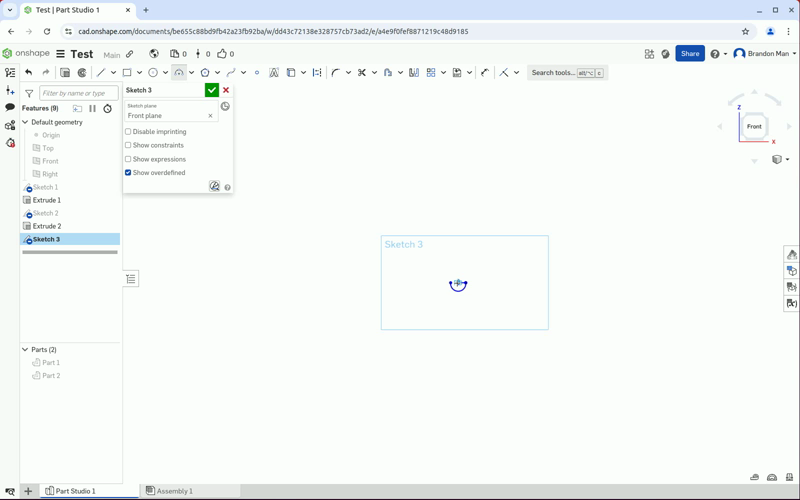
scroll(-6)
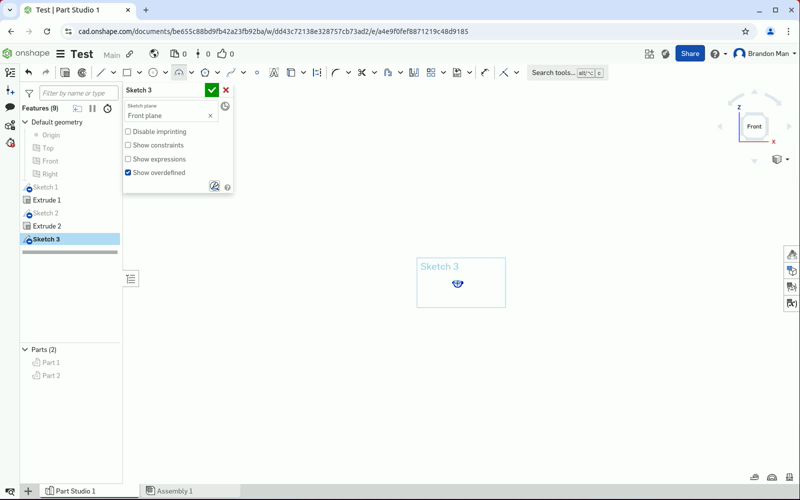
mouse_move(457, 283)
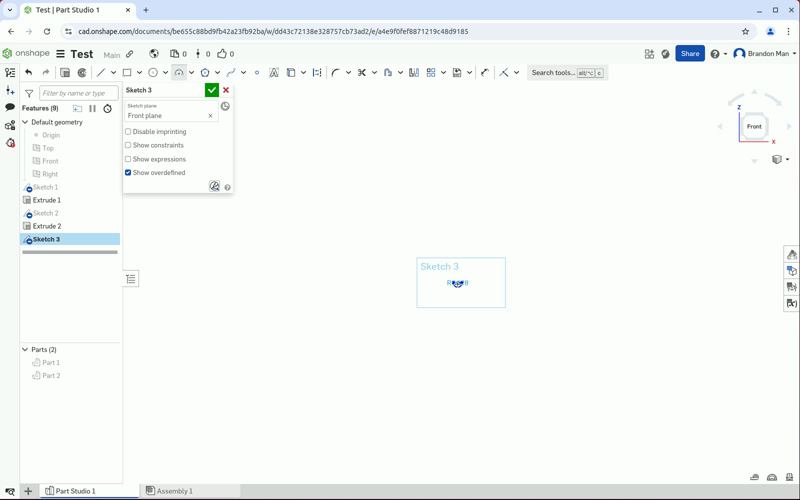
scroll(6)
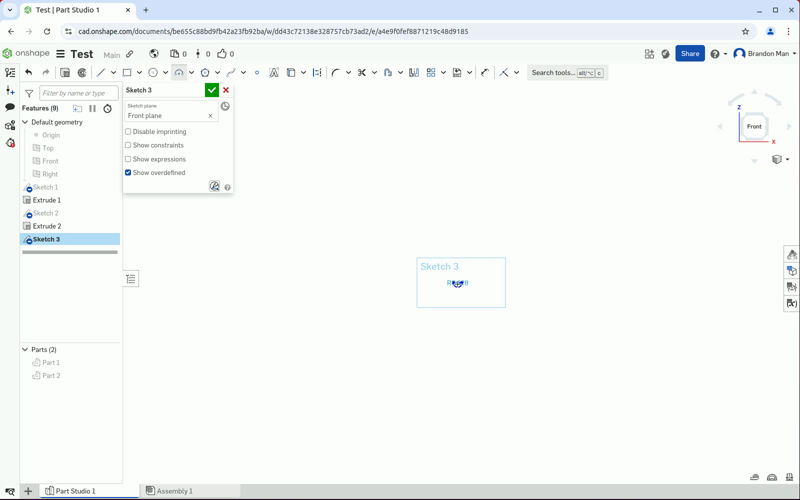
scroll(6)
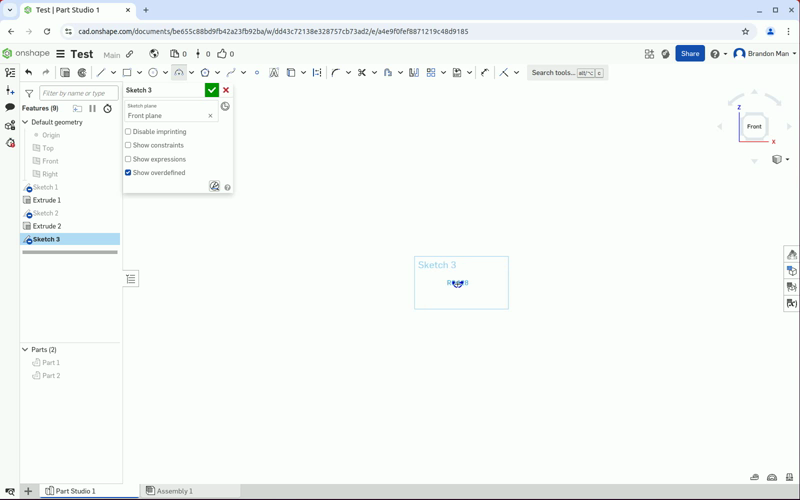
scroll(6)
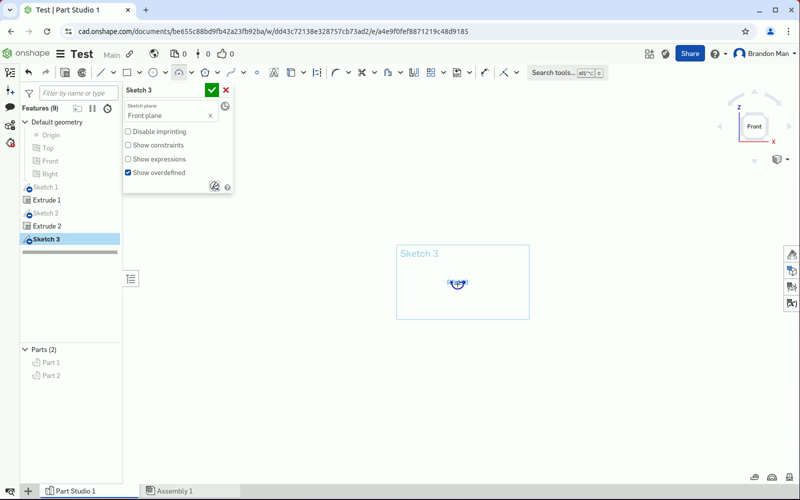
scroll(6)
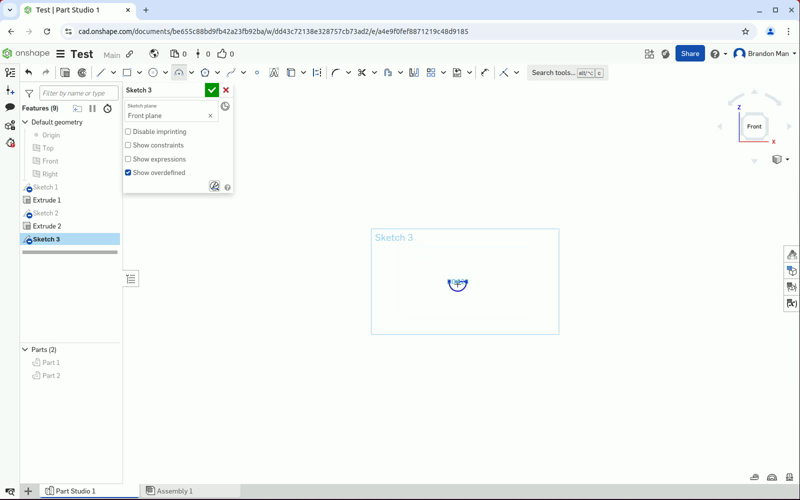
scroll(6)
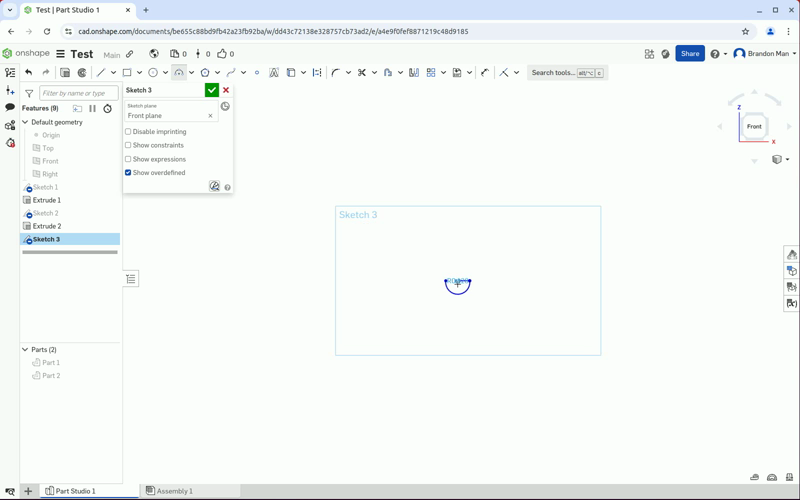
scroll(6)
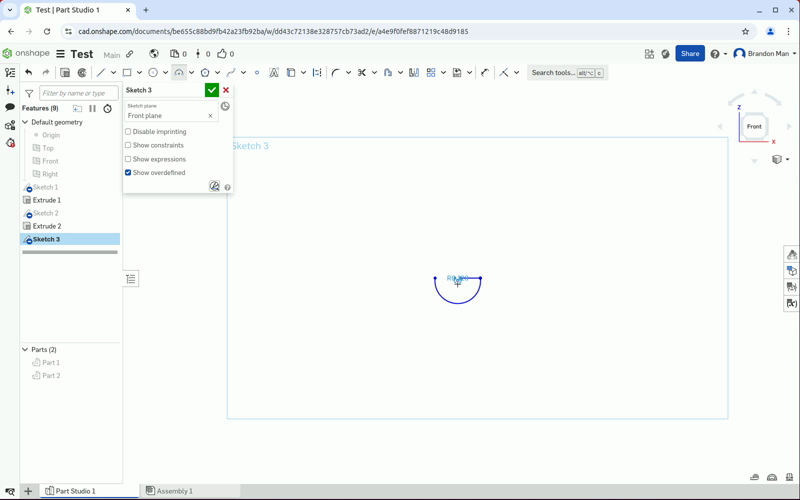
scroll(6)
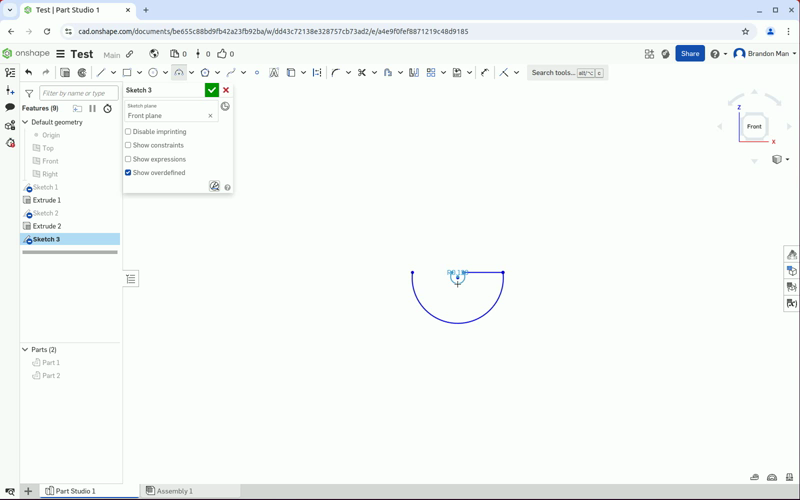
click(457, 283)
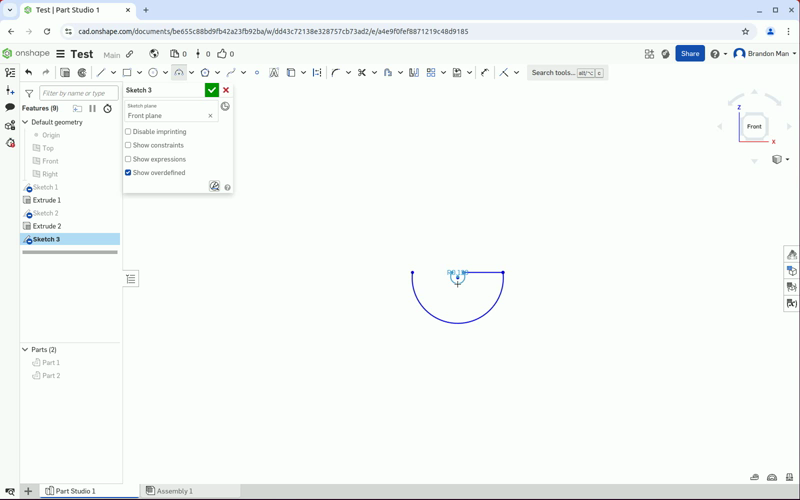
scroll(-6)
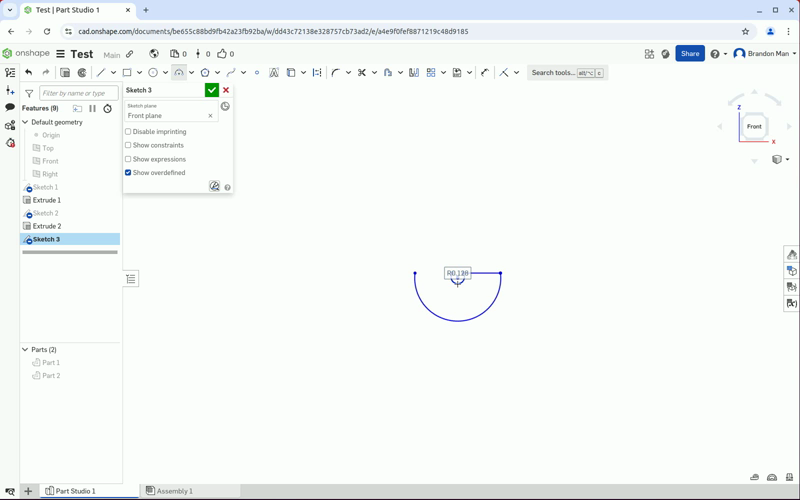
scroll(-6)
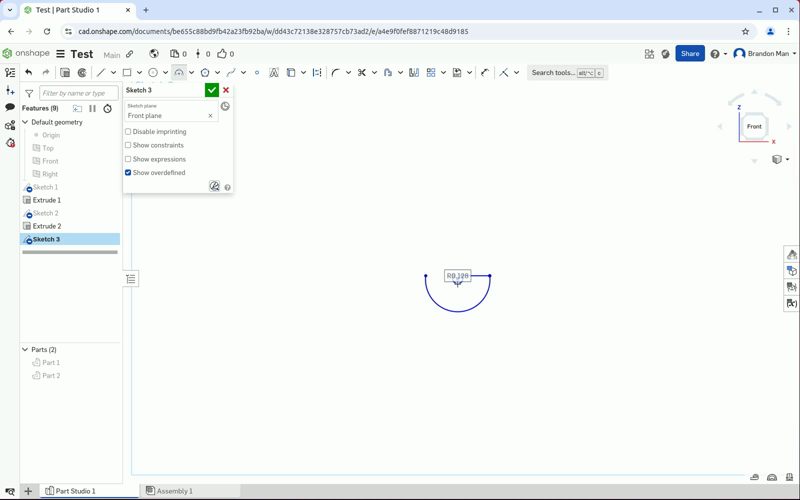
scroll(-6)
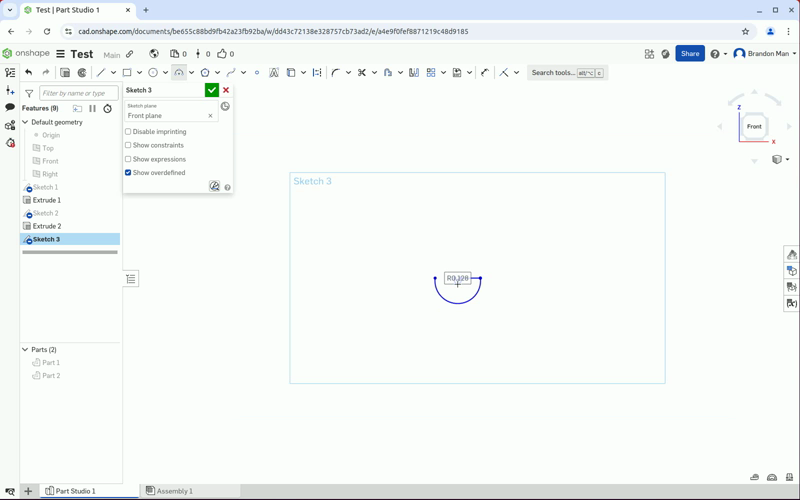
scroll(-6)
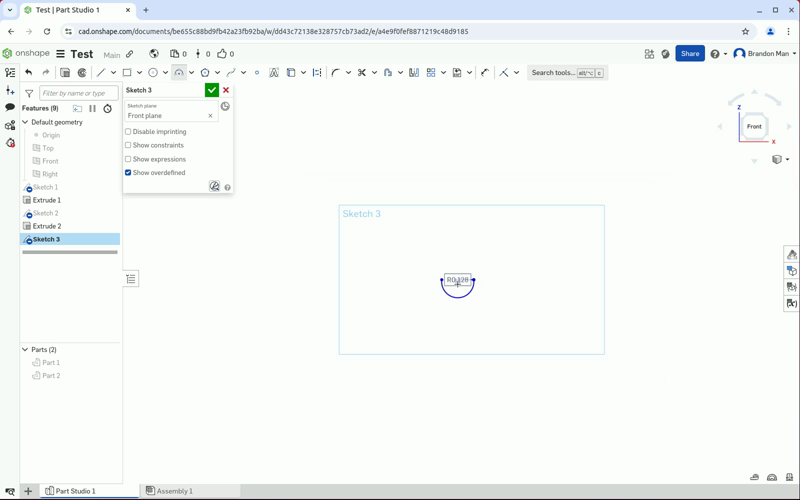
scroll(-6)
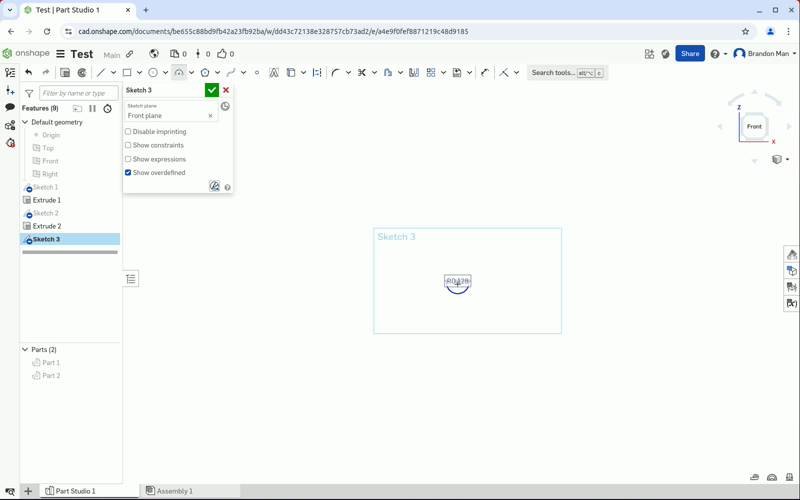
scroll(-6)
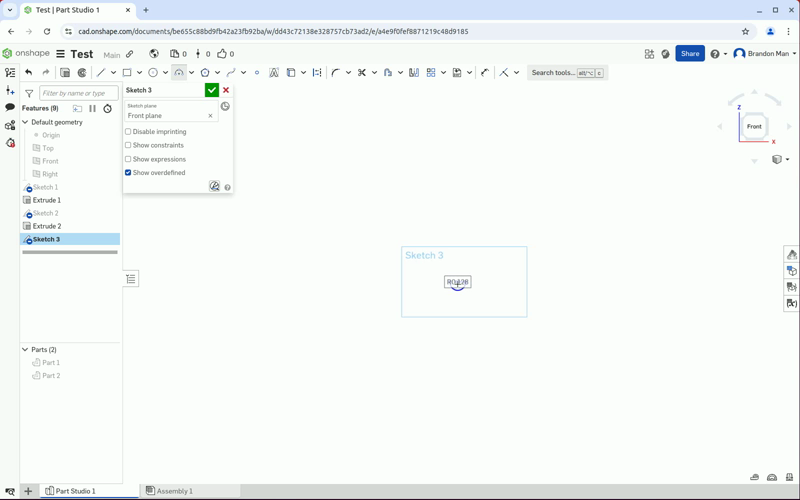
scroll(-6)
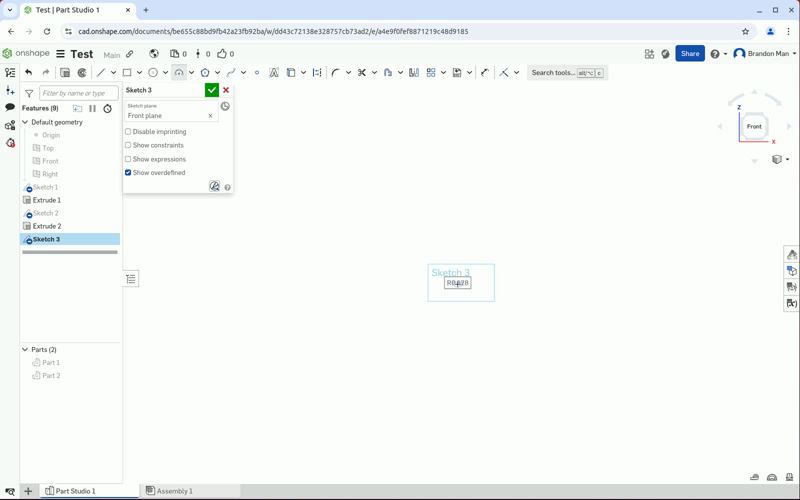
key_up(shift)
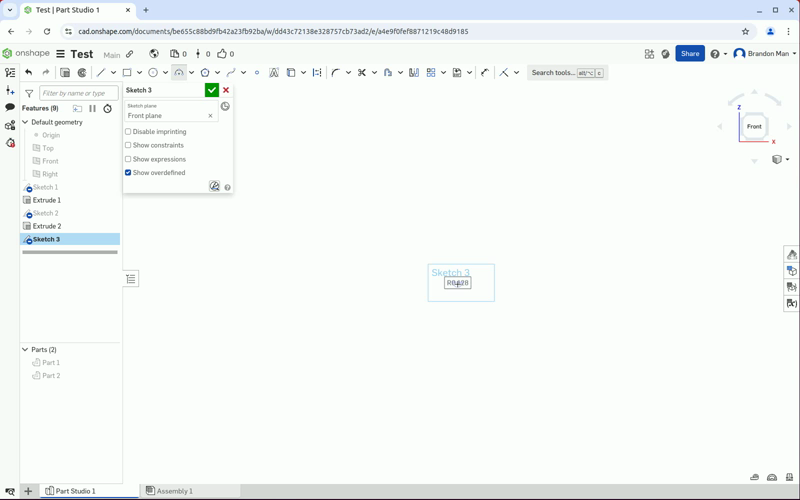
key(esc)
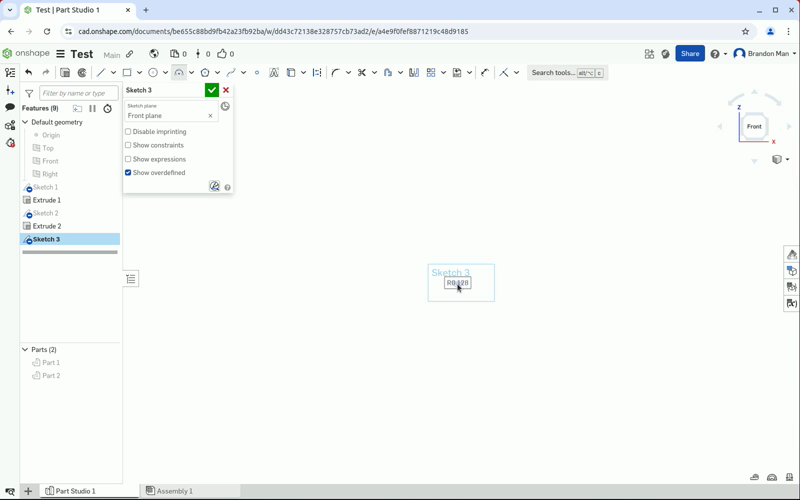
key(l)
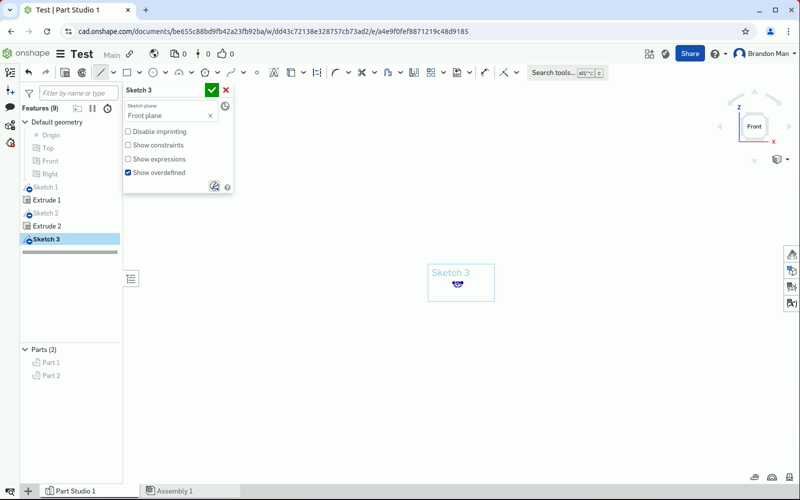
mouse_move(457, 282)
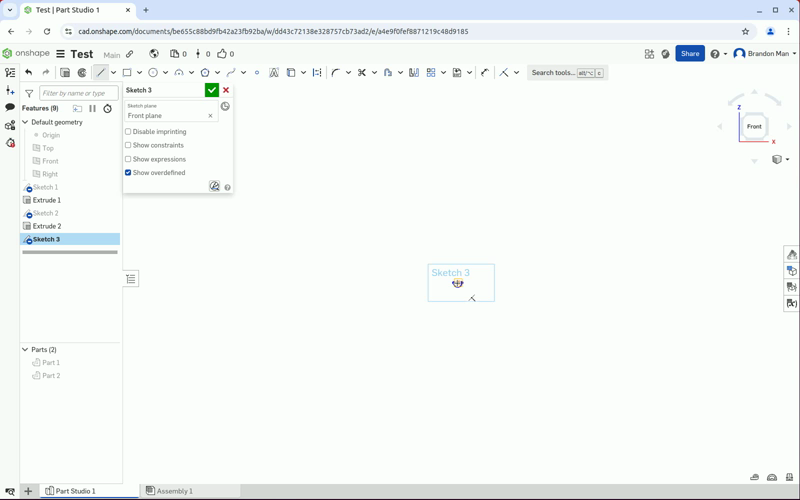
scroll(6)
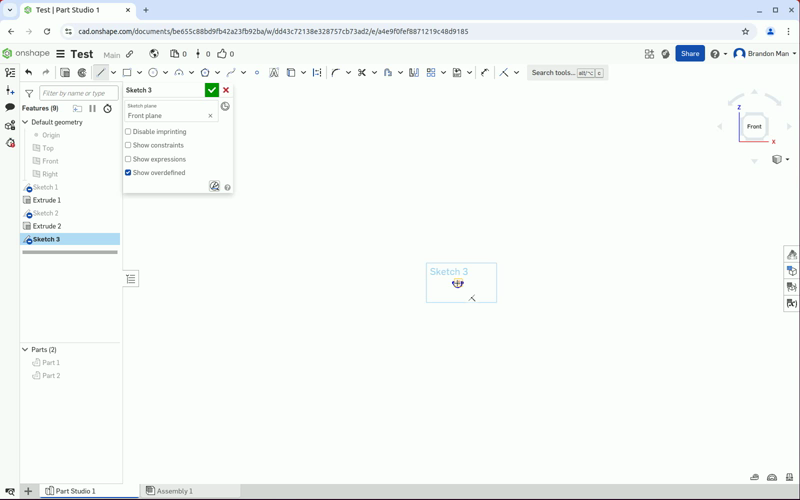
scroll(6)
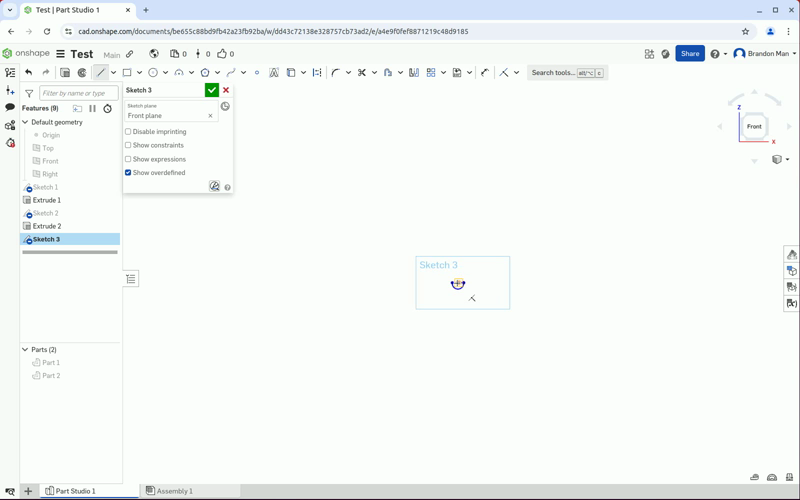
scroll(6)
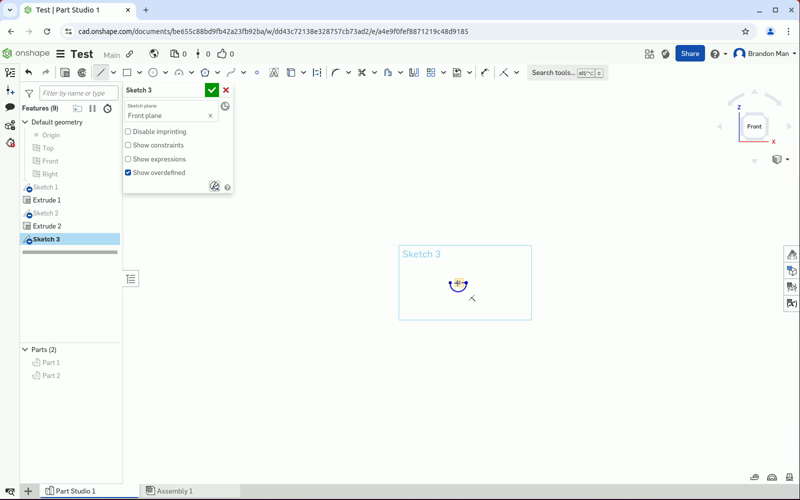
scroll(6)
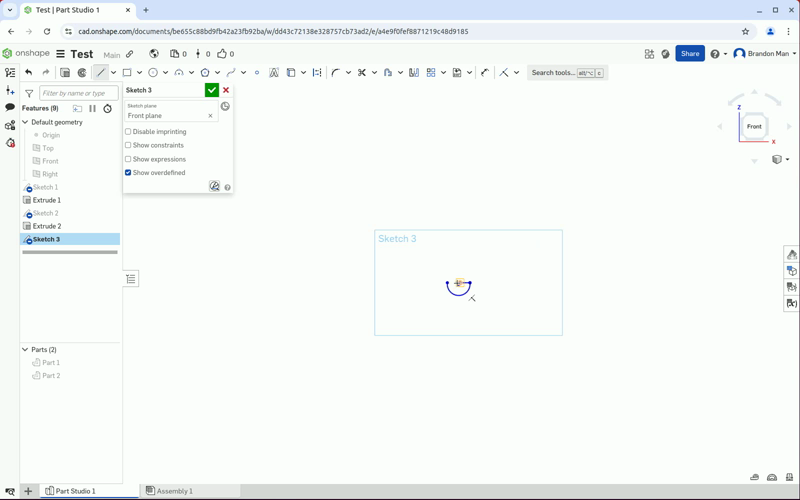
scroll(6)
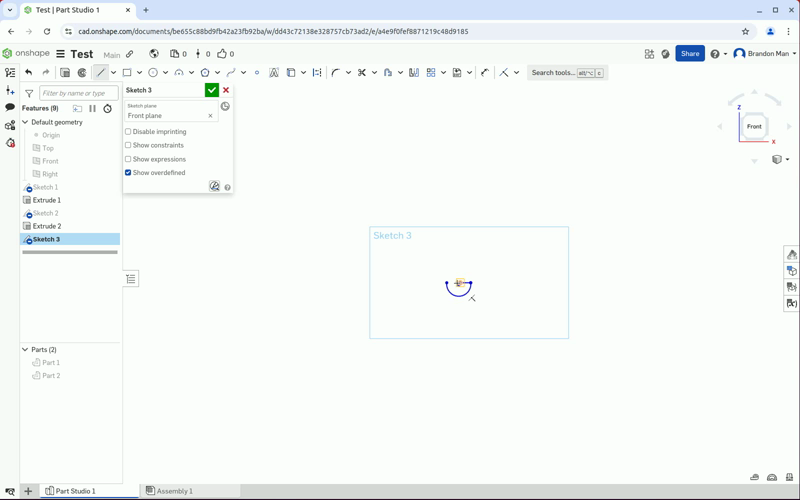
scroll(6)
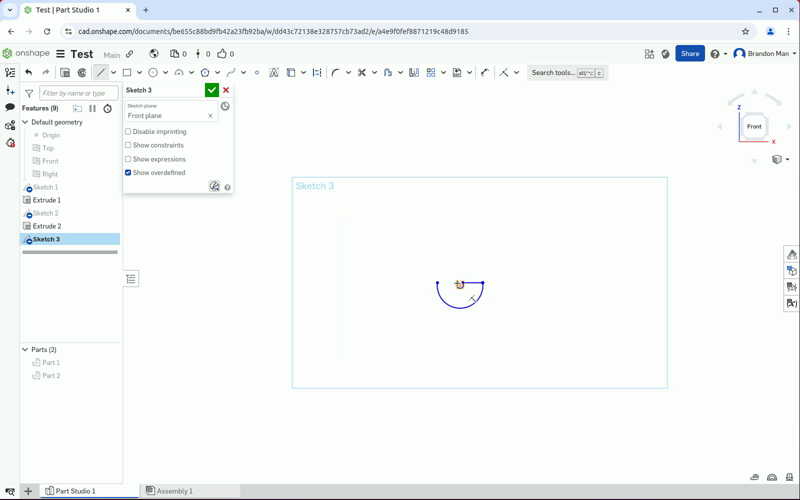
scroll(6)
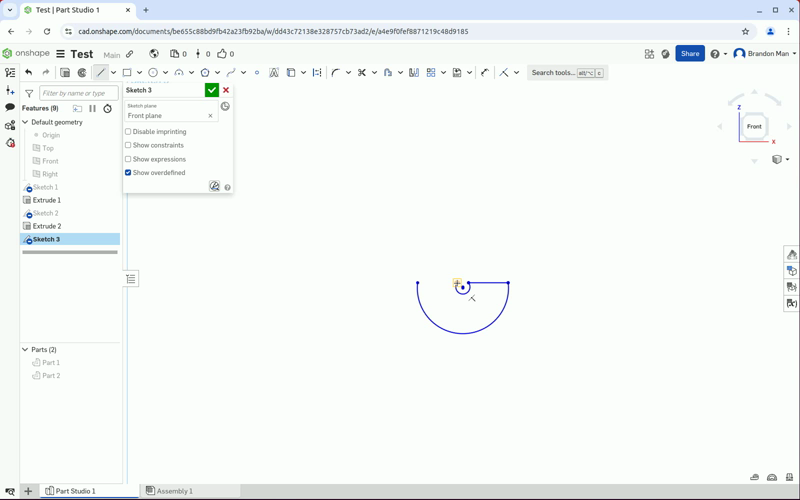
click(457, 282)
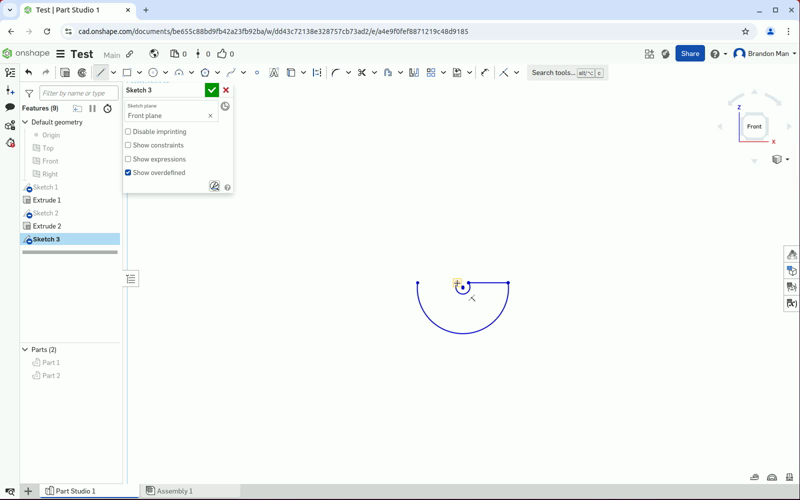
scroll(-6)
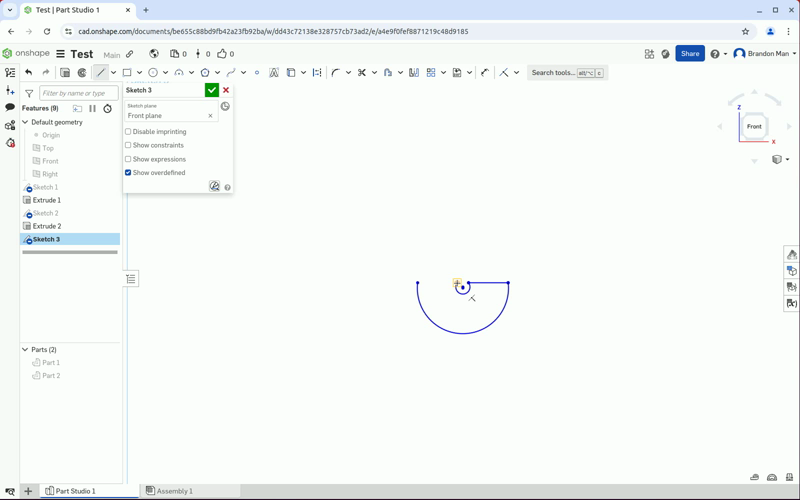
scroll(-6)
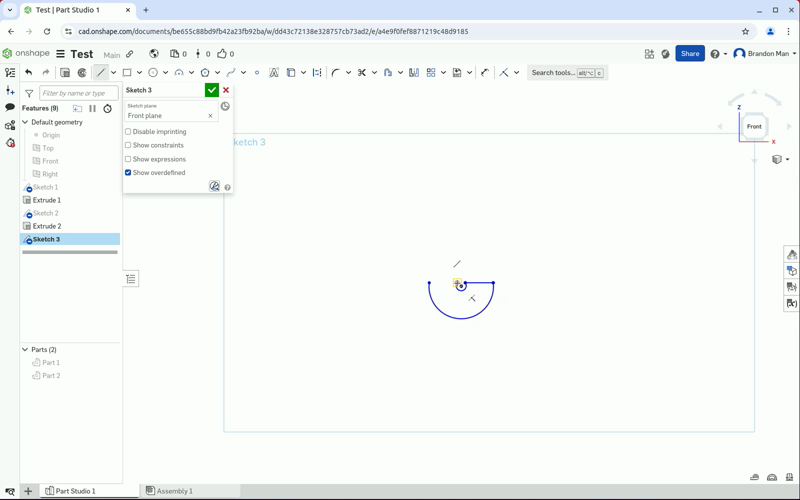
scroll(-6)
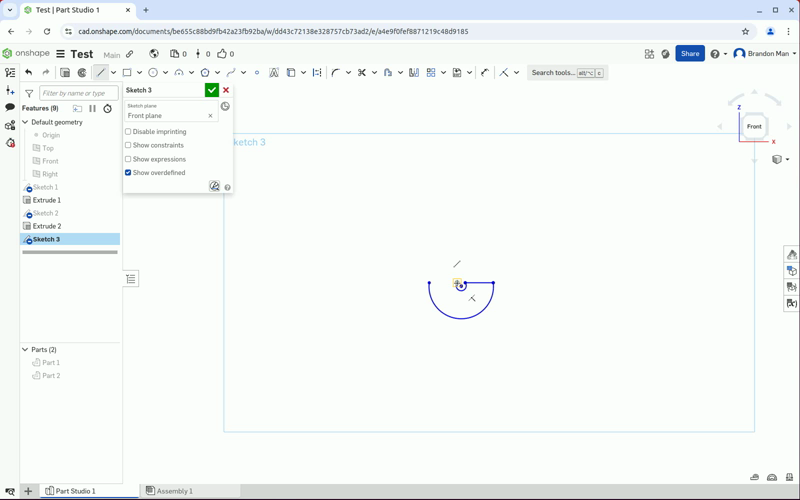
scroll(-6)
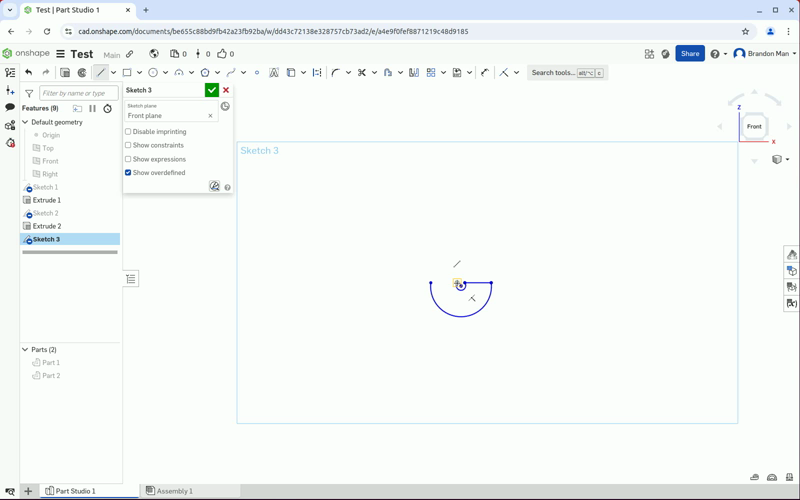
scroll(-6)
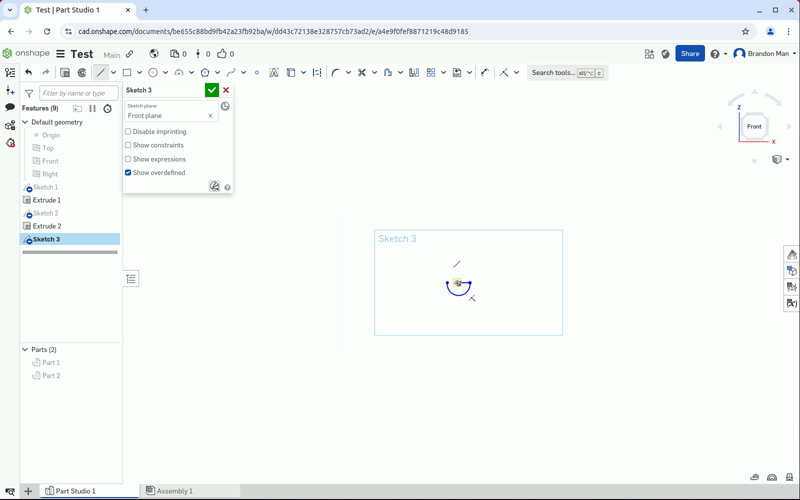
scroll(-6)
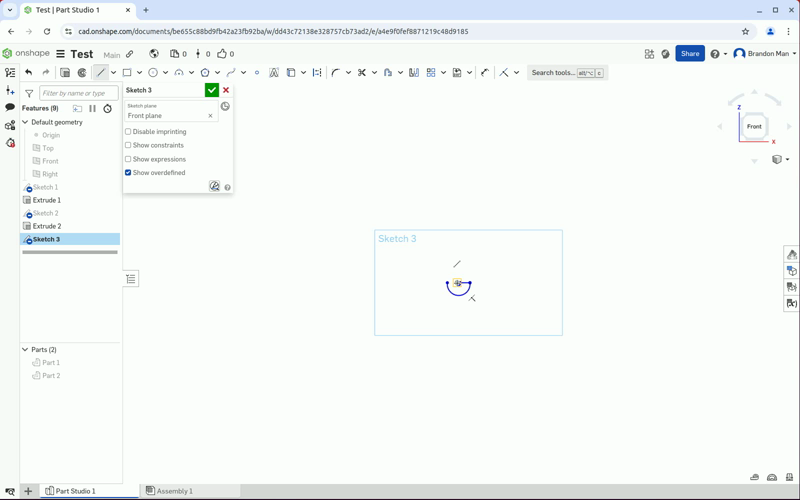
scroll(-6)
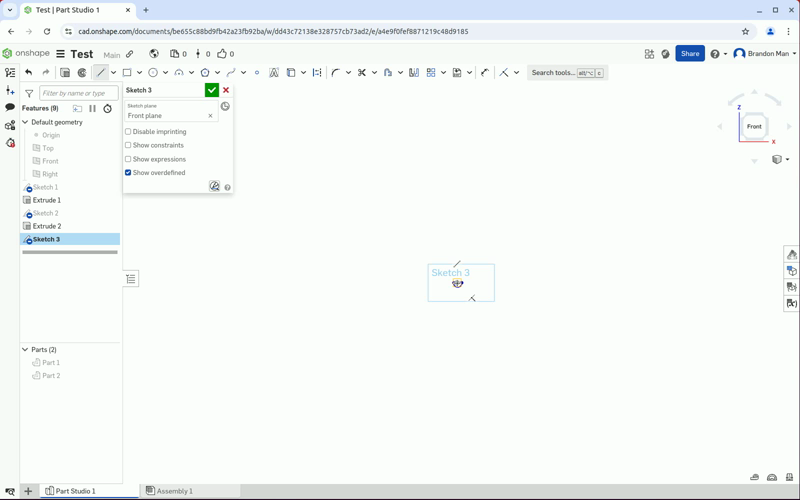
mouse_move(487, 282)
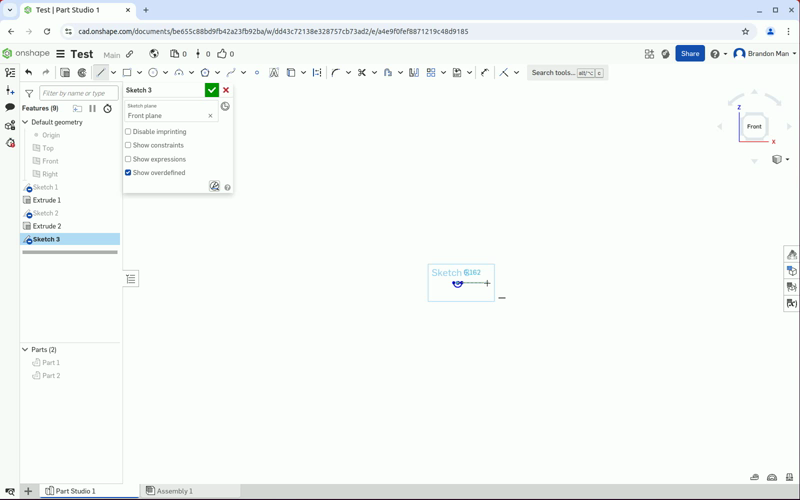
key_down(shift)
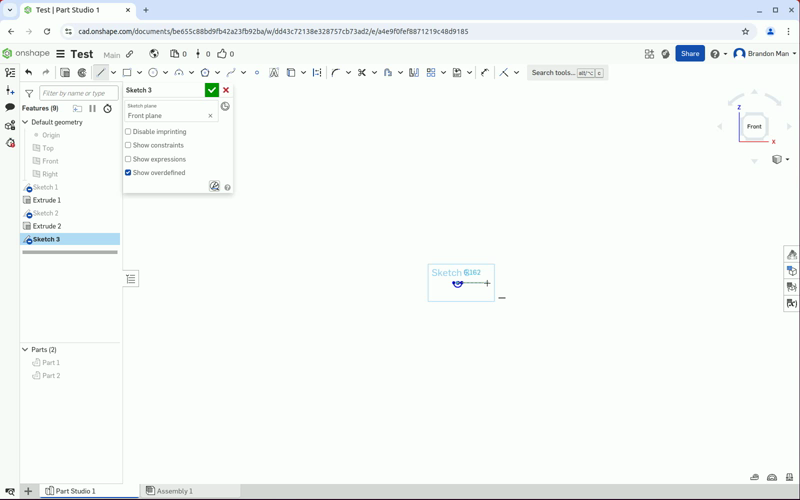
mouse_move(453, 282)
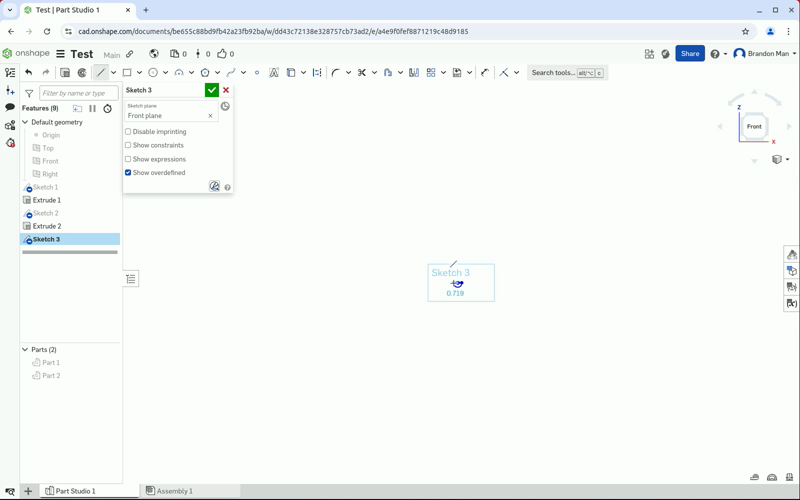
scroll(6)
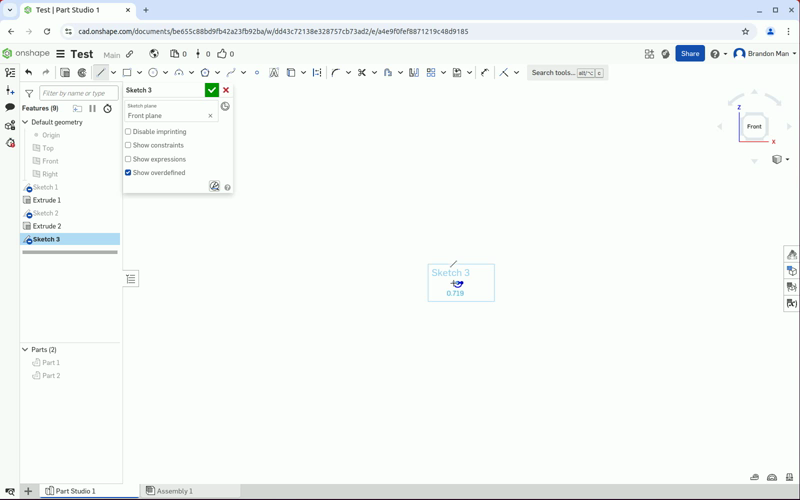
scroll(6)
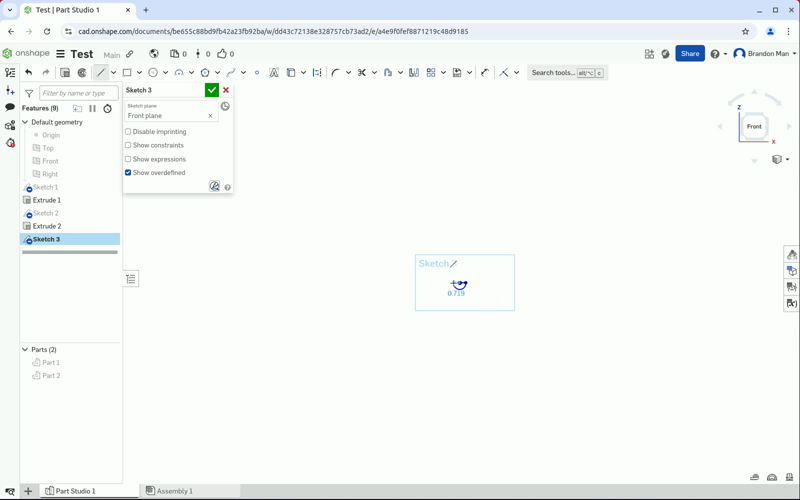
scroll(6)
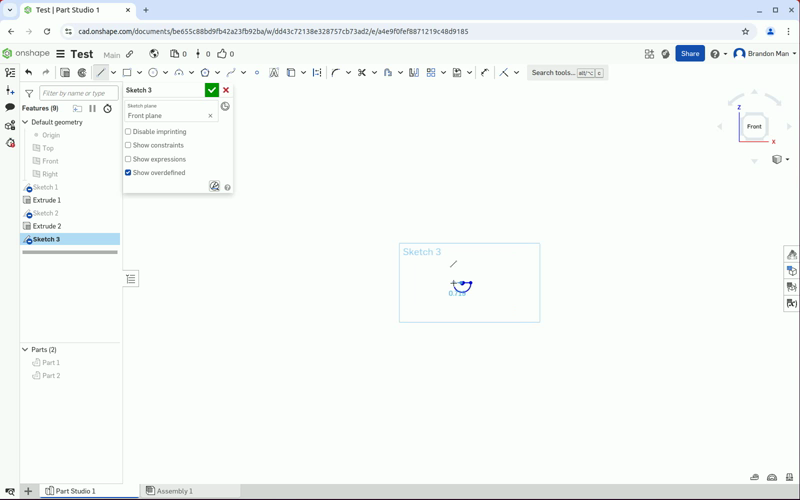
scroll(6)
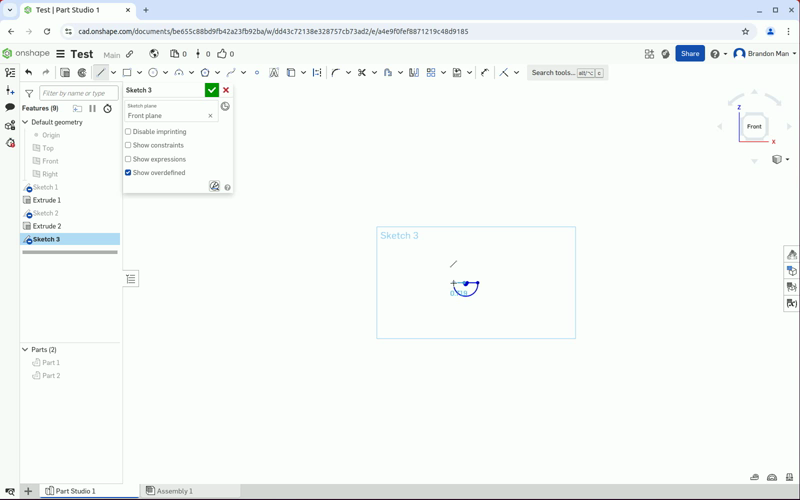
scroll(6)
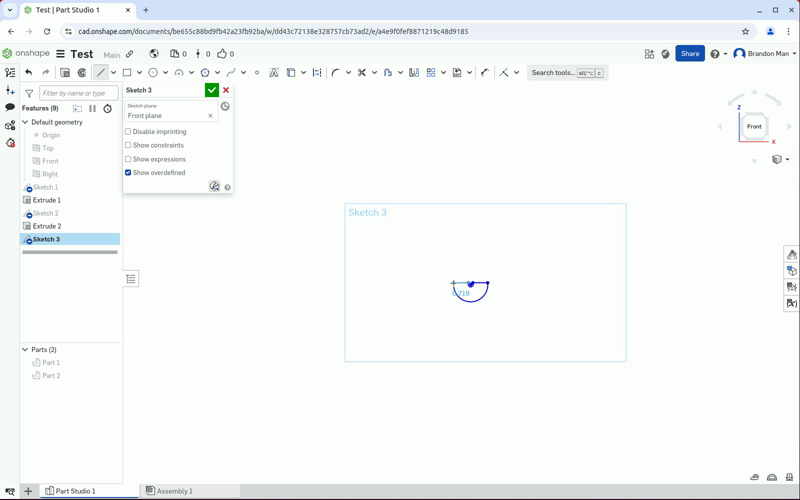
scroll(6)
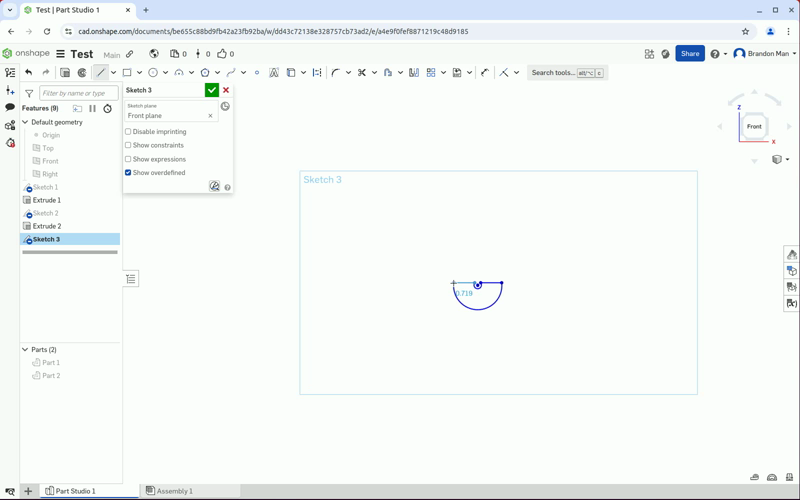
scroll(6)
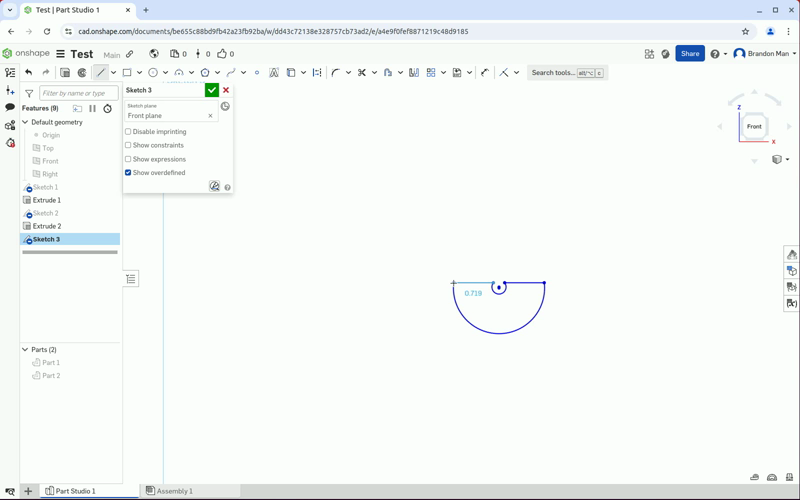
key_up(shift)
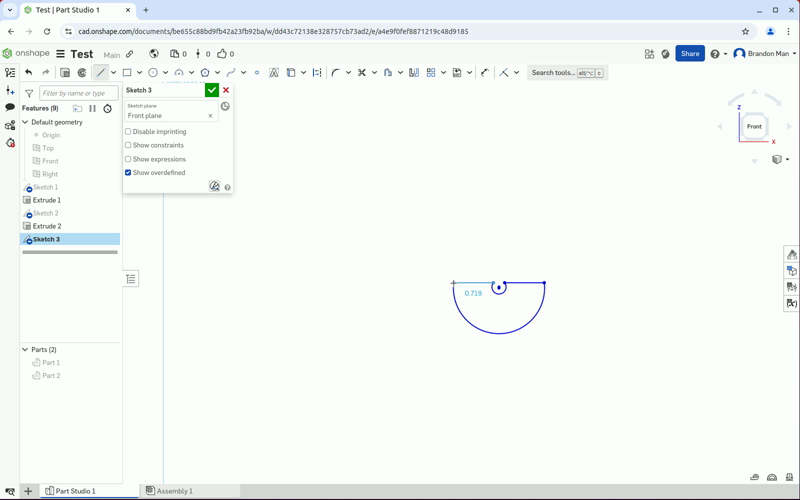
click(453, 282)
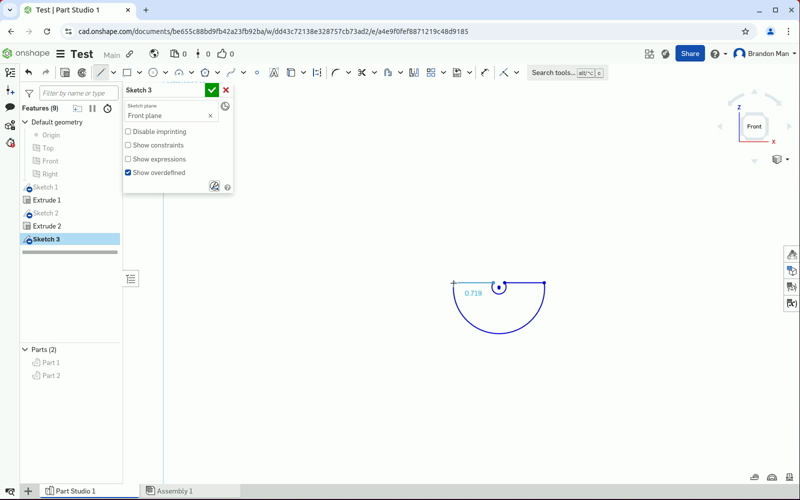
scroll(-6)
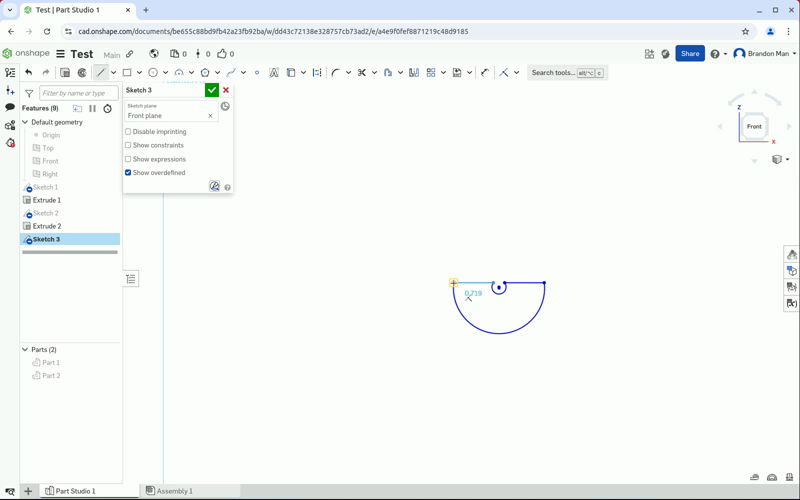
scroll(-6)
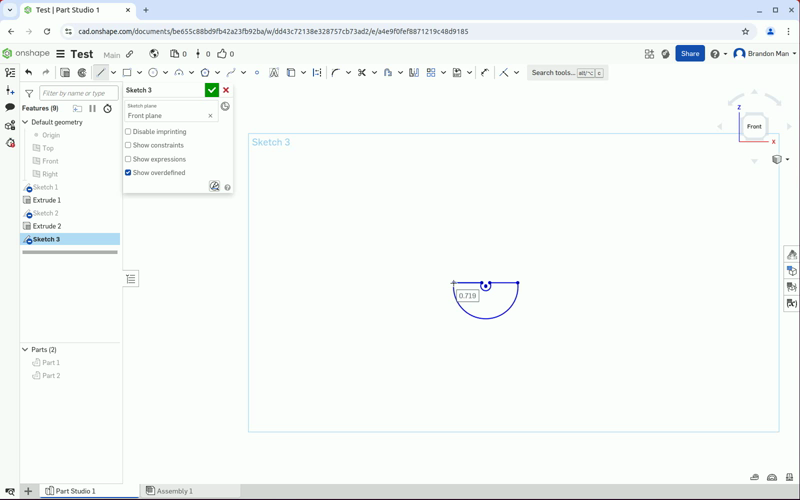
scroll(-6)
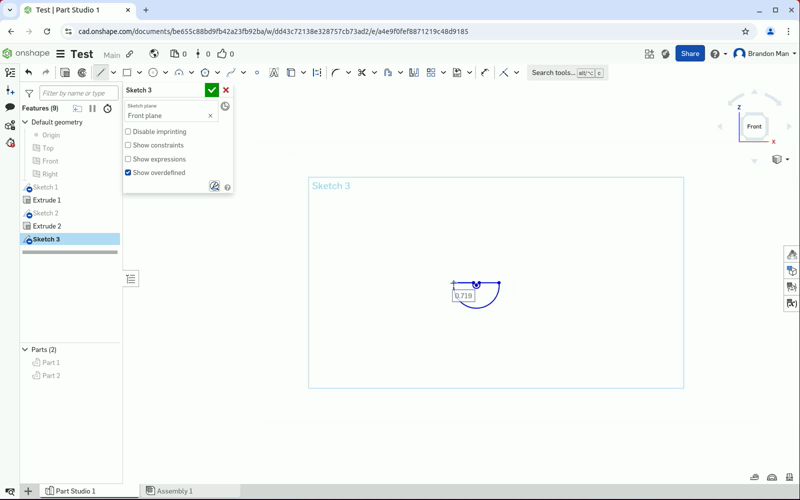
scroll(-6)
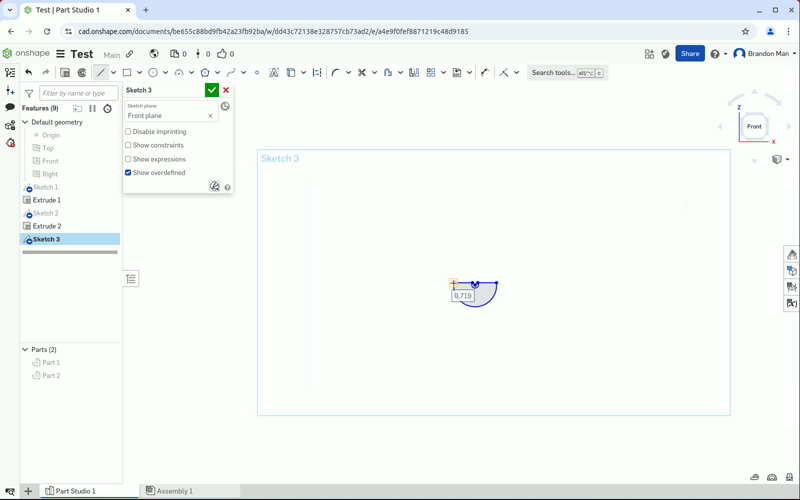
scroll(-6)
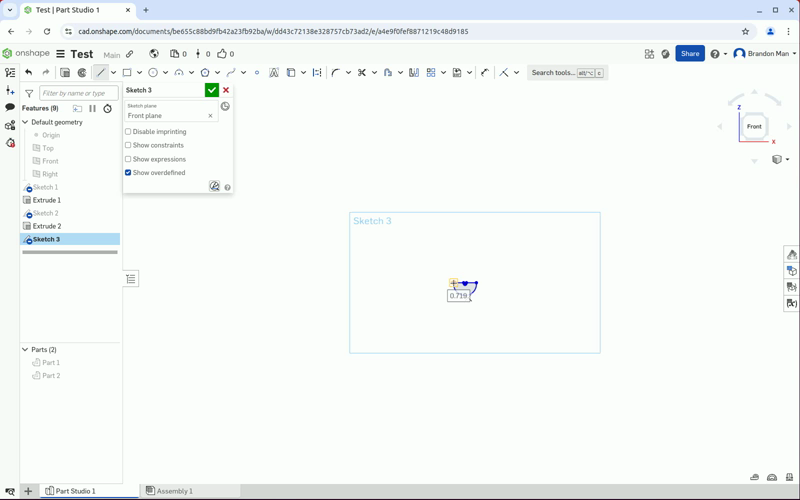
scroll(-6)
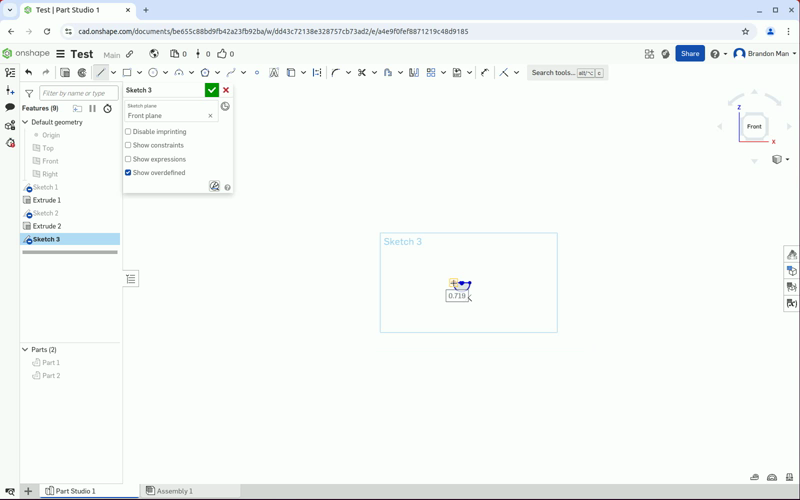
scroll(-6)
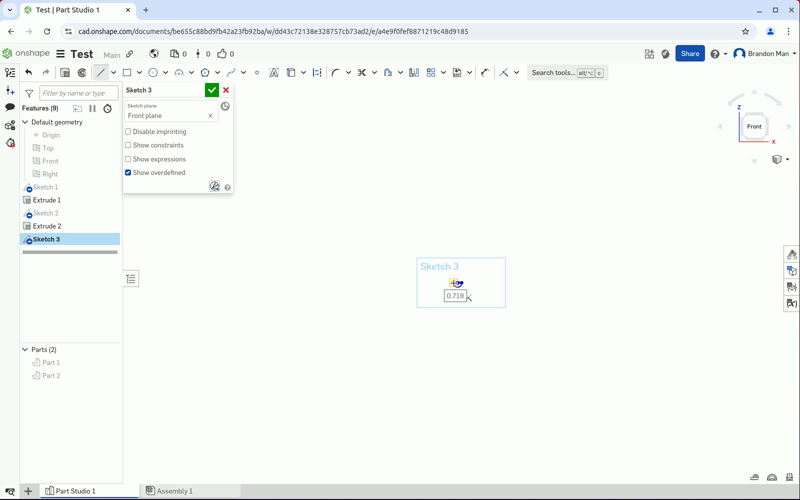
key(esc)
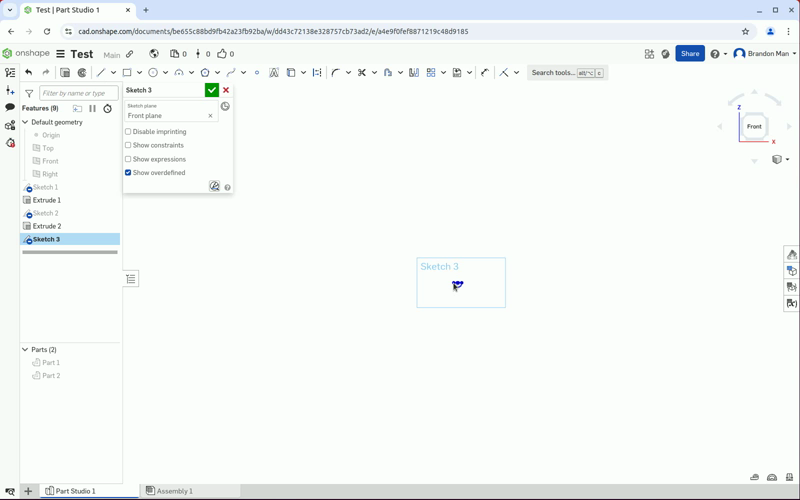
mouse_move(456, 285)
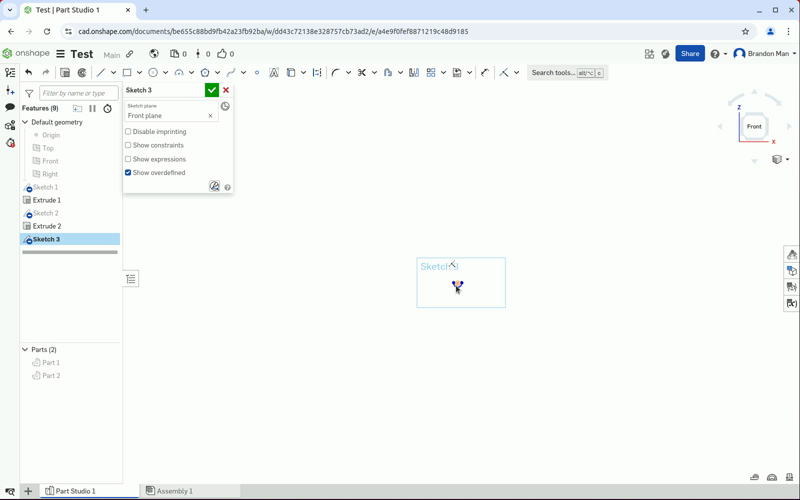
scroll(6)
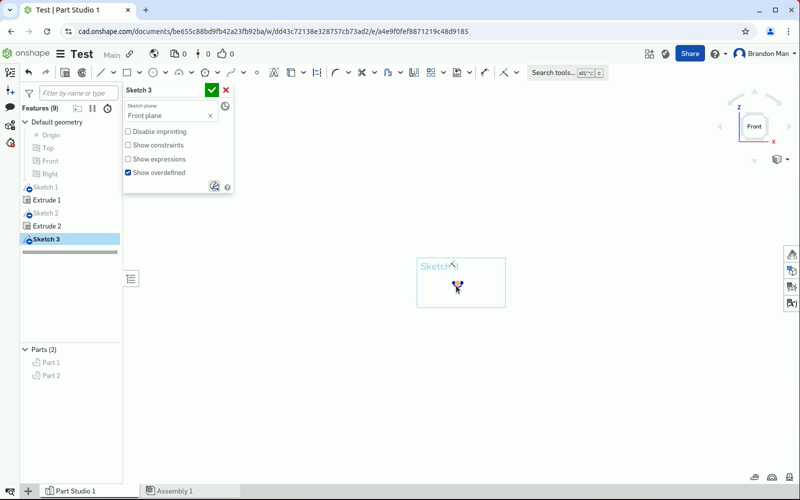
scroll(6)
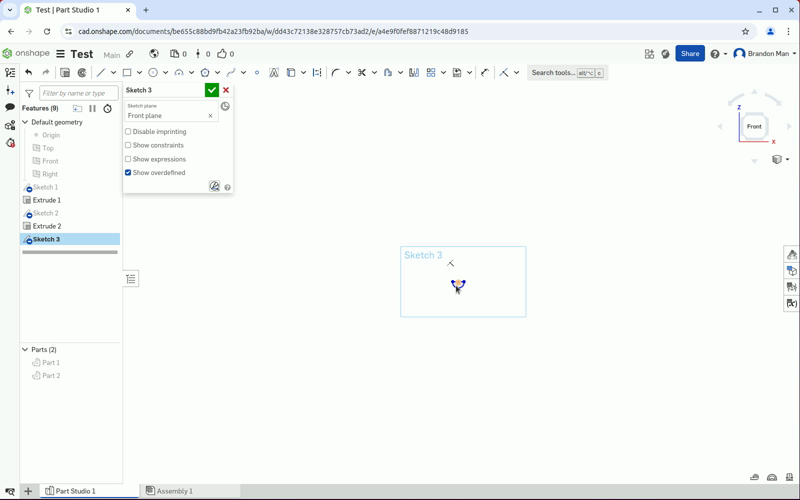
scroll(6)
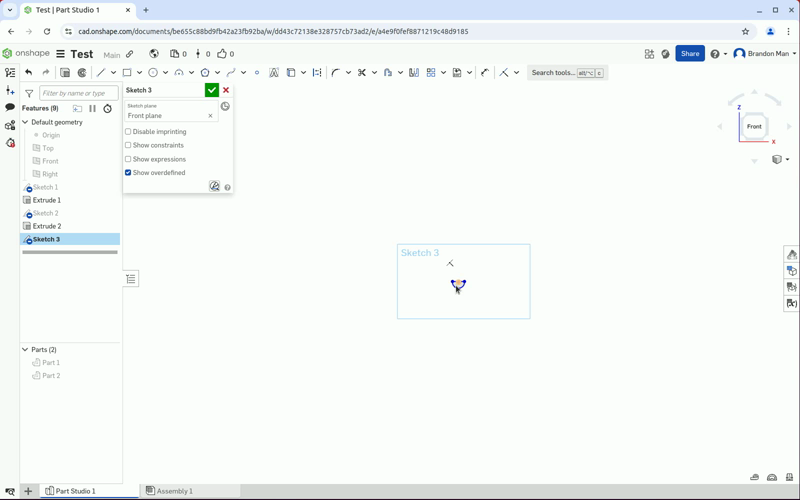
scroll(6)
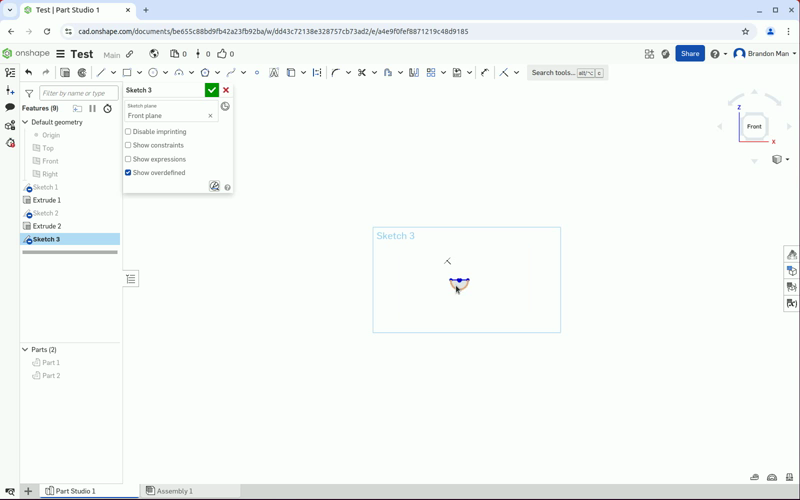
scroll(6)
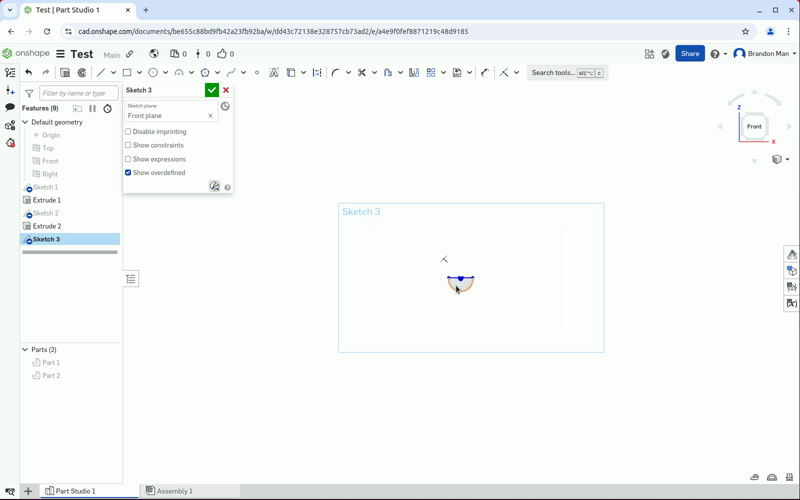
scroll(6)
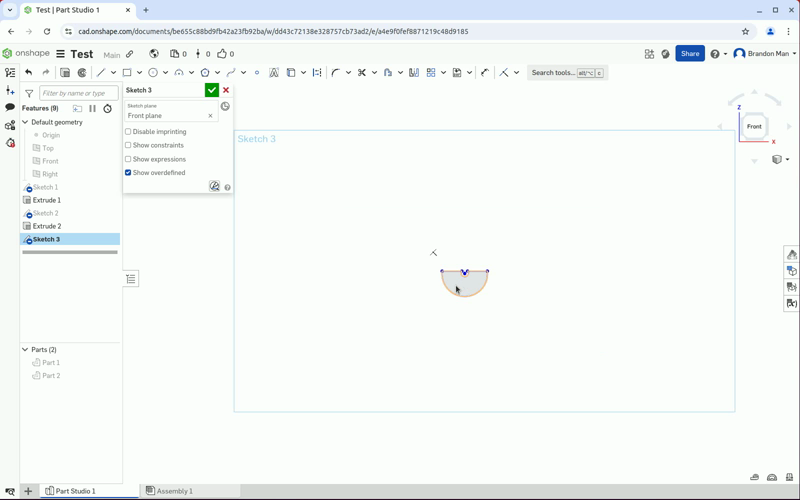
scroll(6)
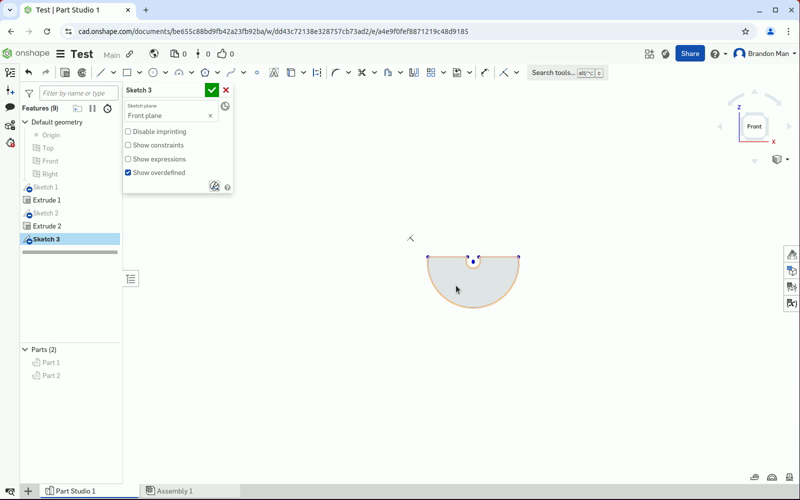
click(456, 285)
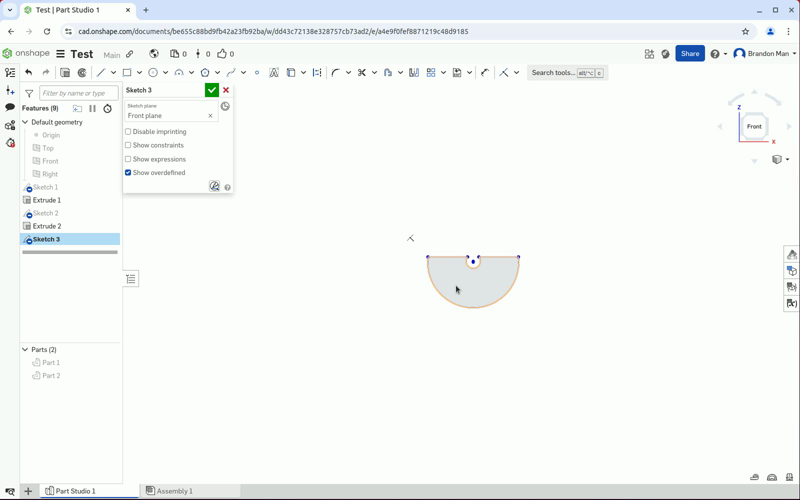
scroll(-6)
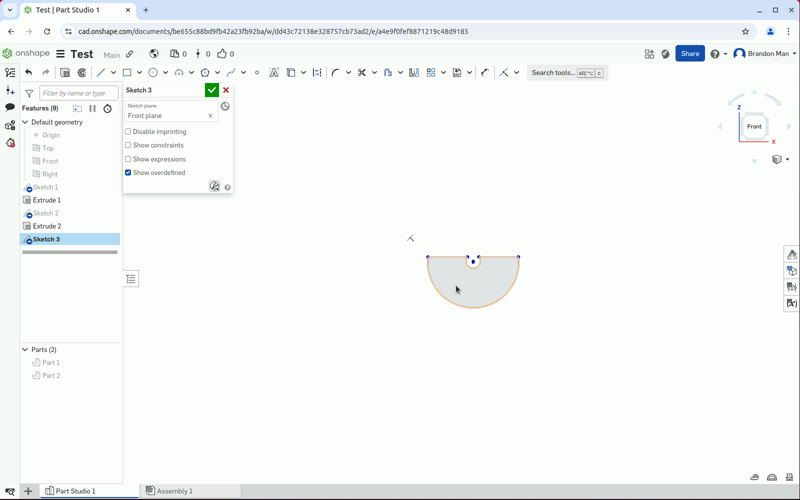
scroll(-6)
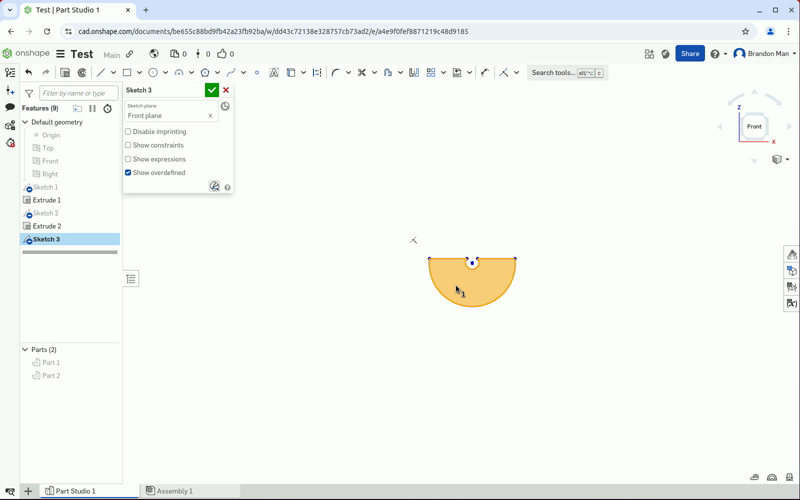
scroll(-6)
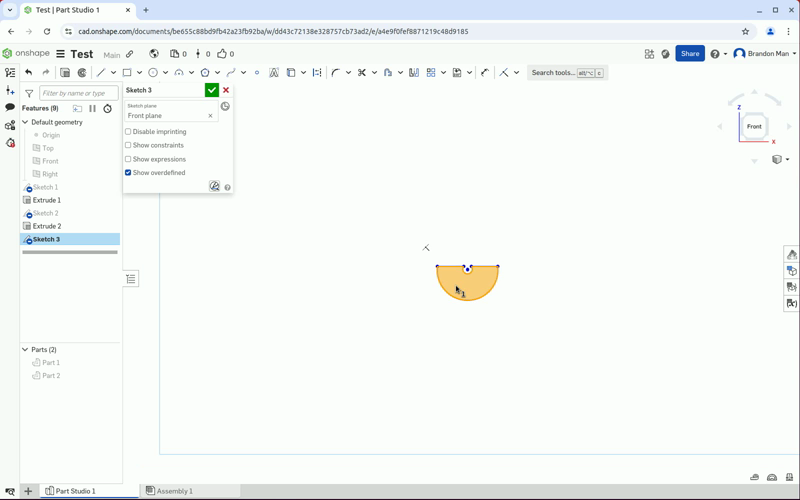
scroll(-6)
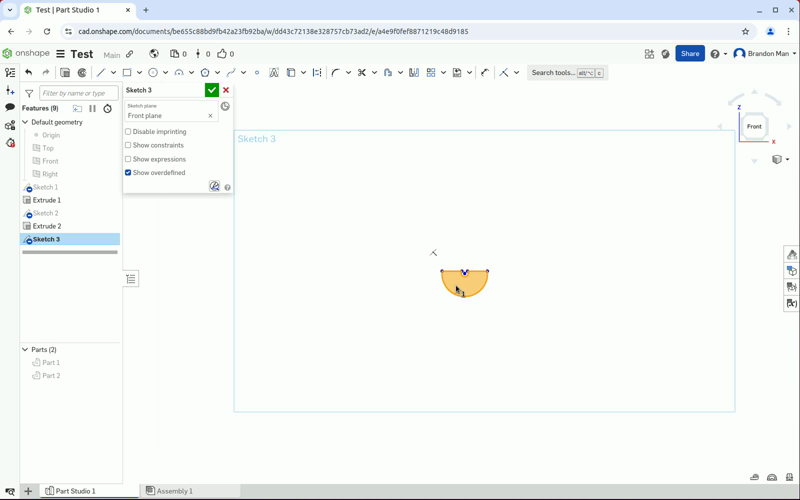
scroll(-6)
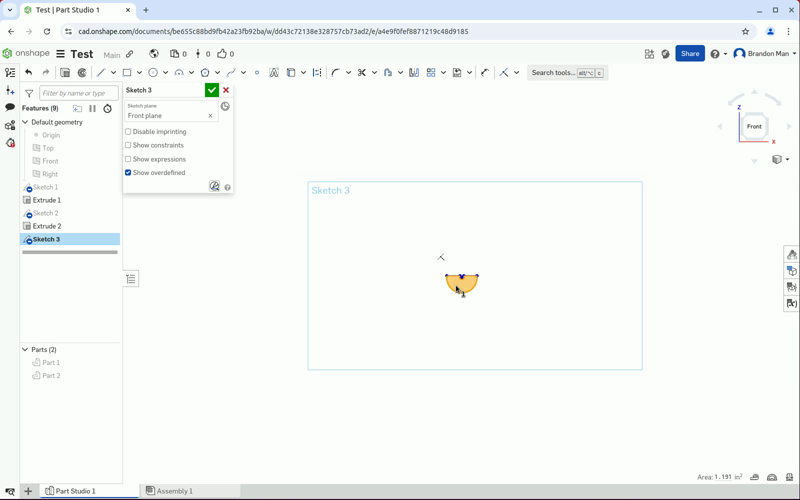
scroll(-6)
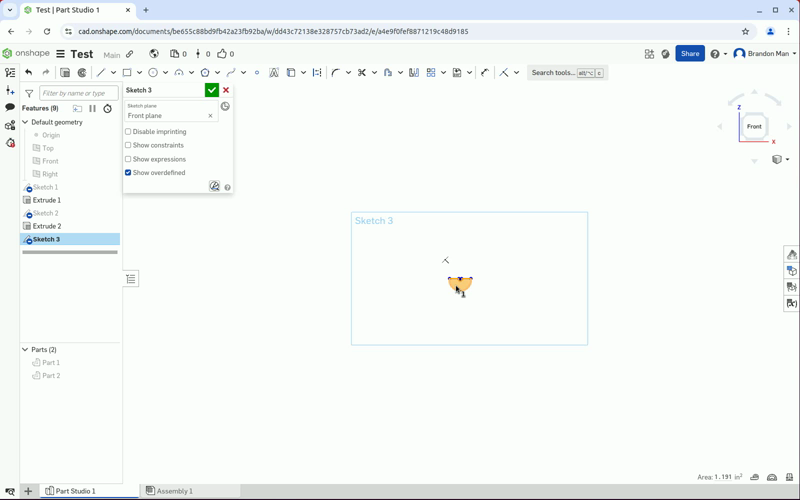
scroll(-6)
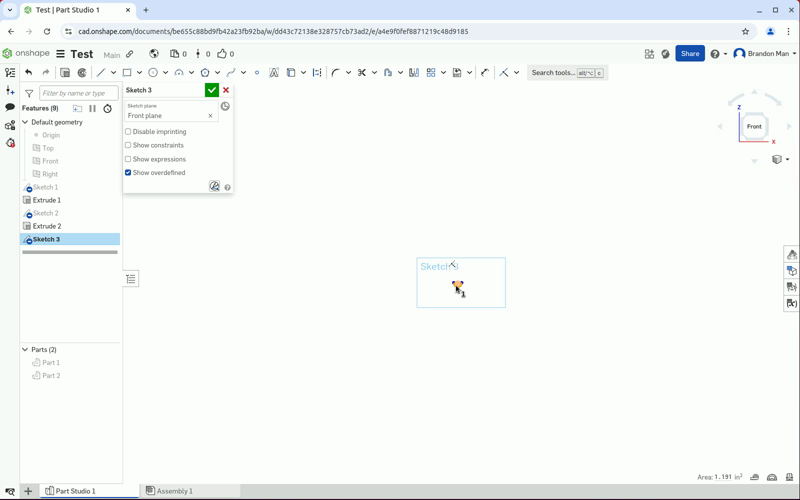
mouse_move(73, 352)
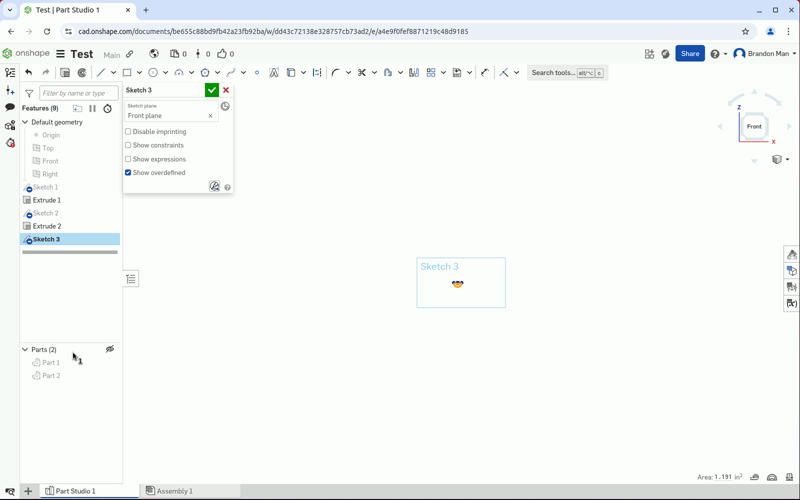
key(shift+y)
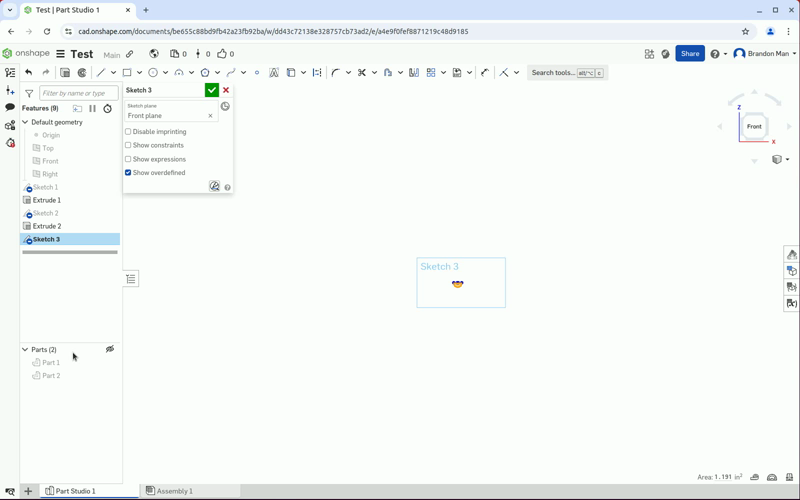
key(shift+e)
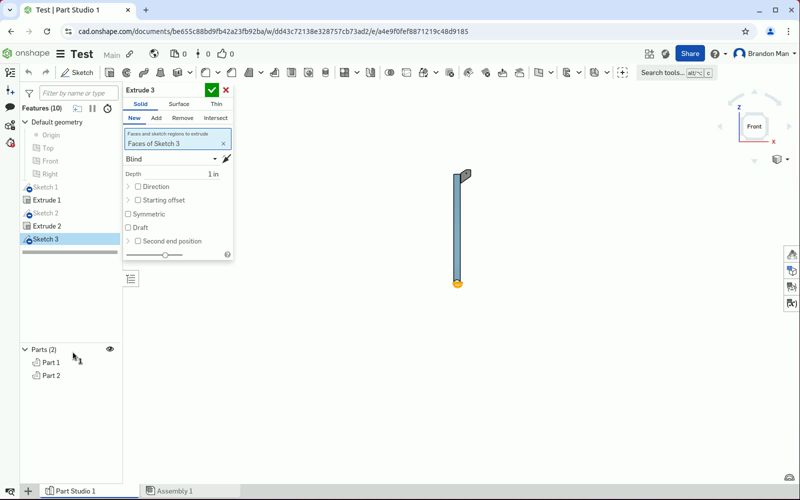
mouse_move(143, 106)
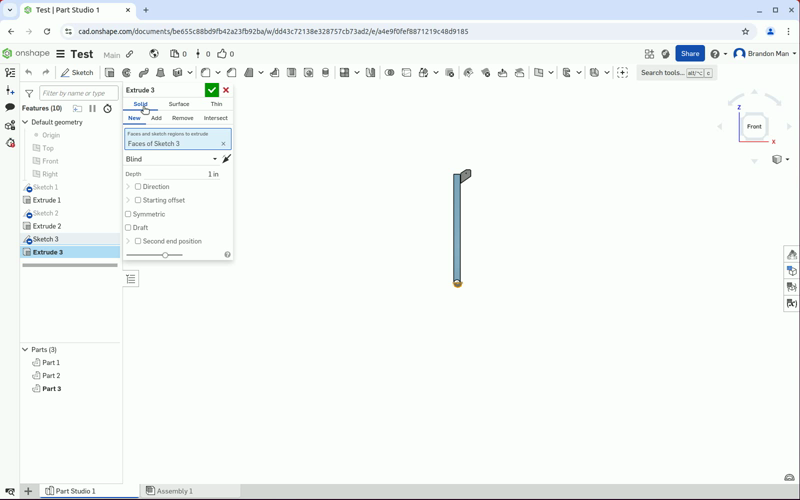
click(143, 106)
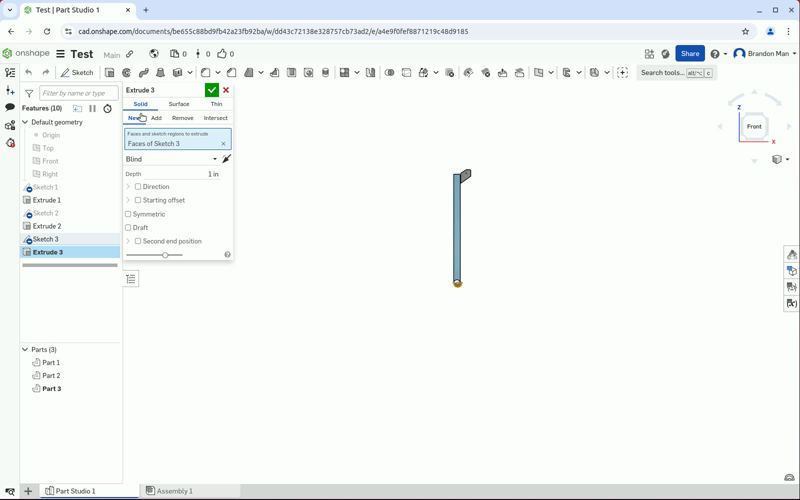
mouse_move(137, 120)
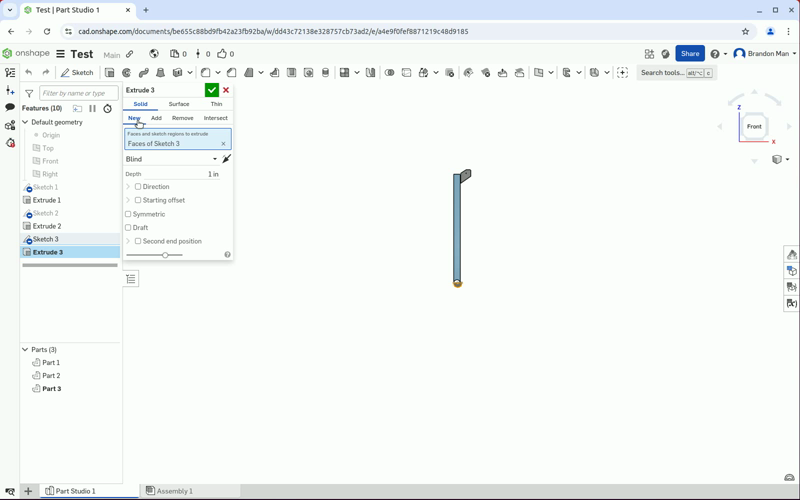
click(137, 120)
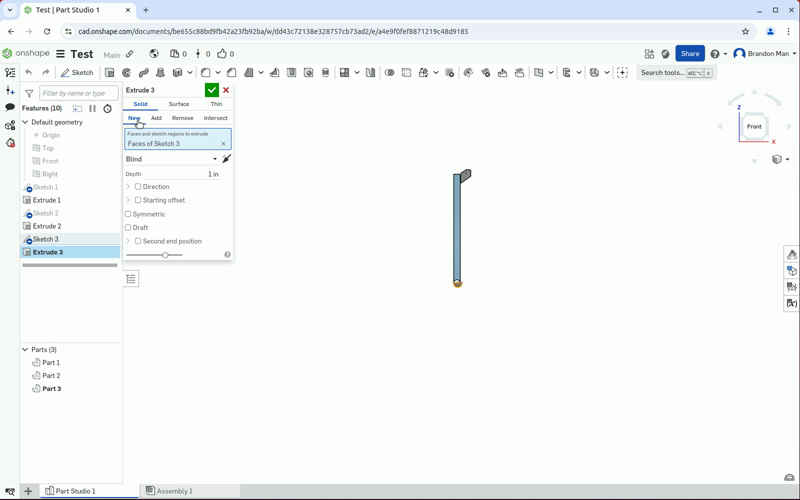
key(tab, 4)
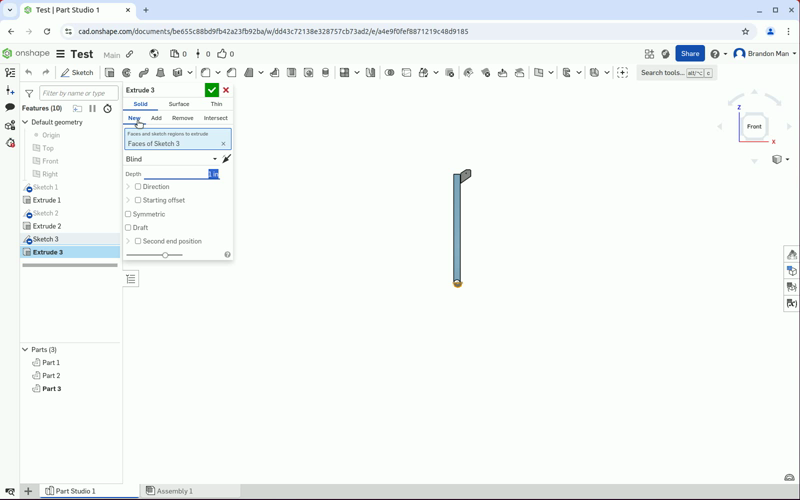
text(0.241)
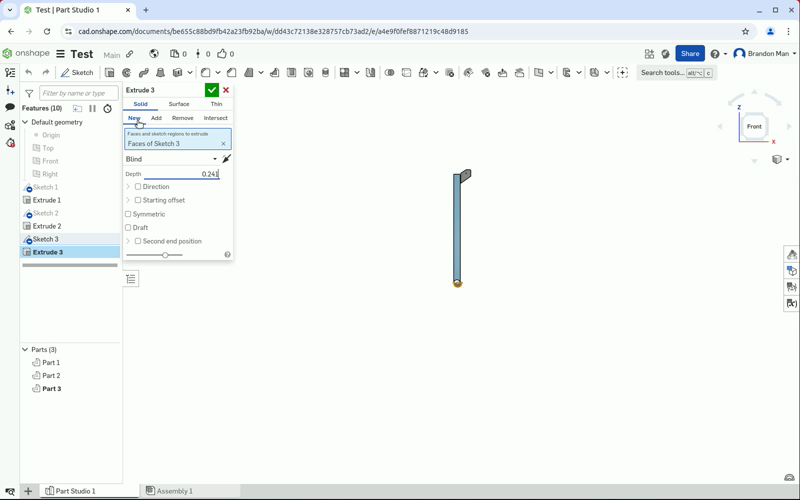
key(enter)
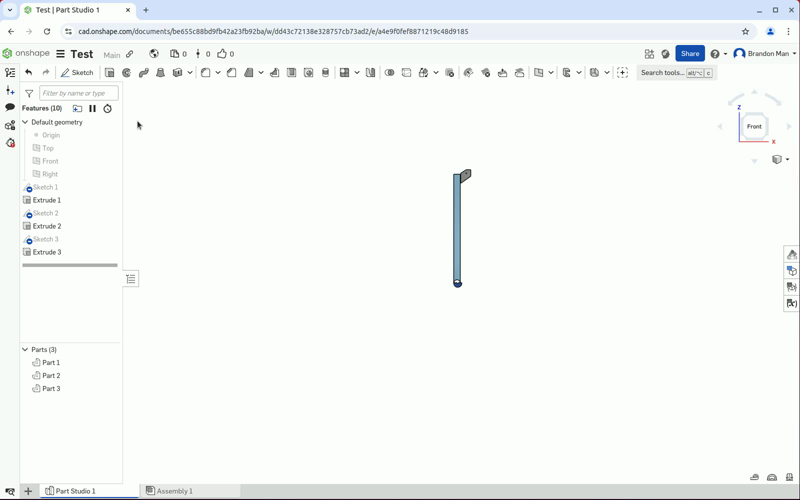
key(shift+h)
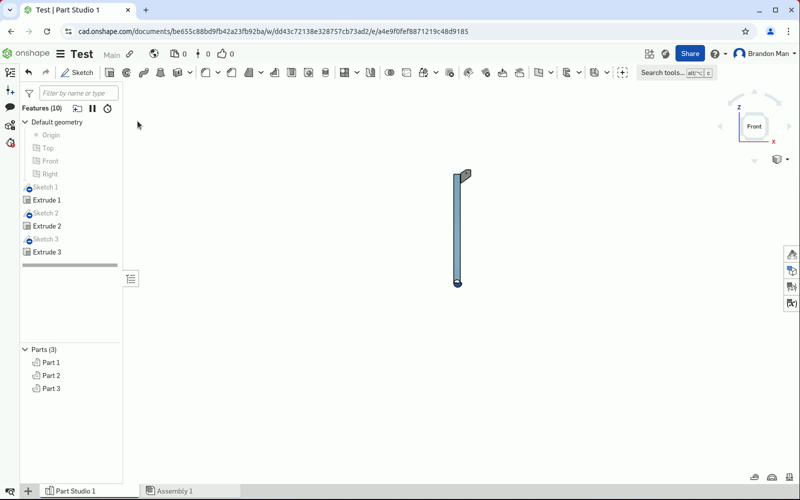
key(shift+h)
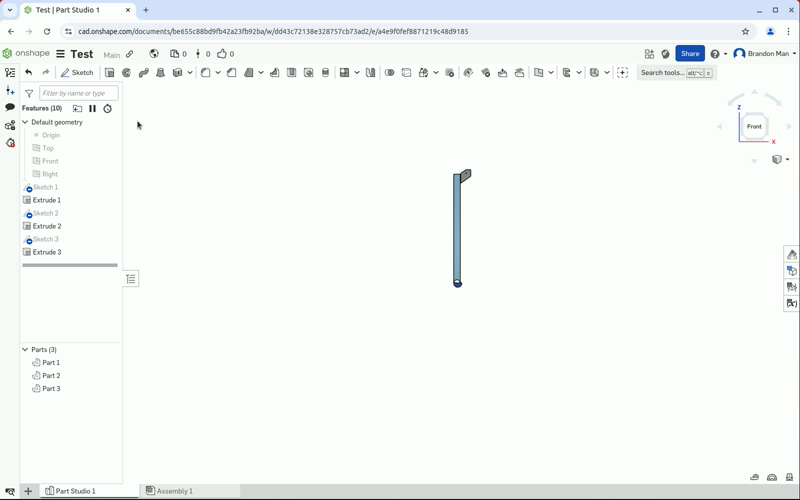
mouse_move(73, 189)
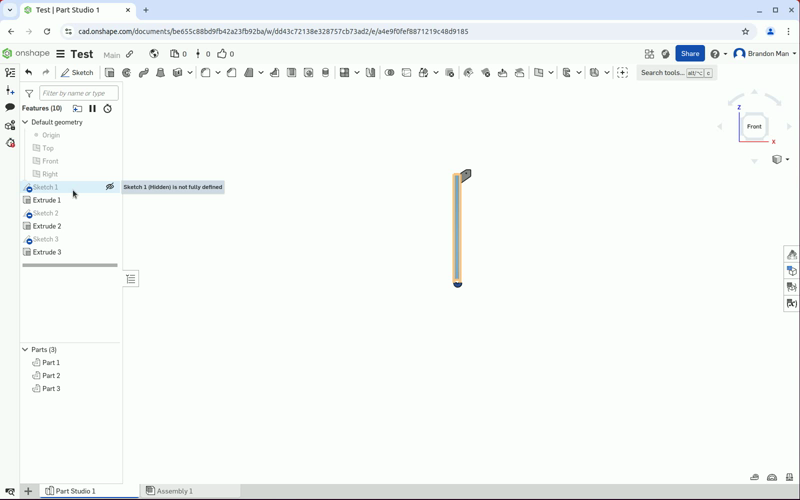
click(73, 189)
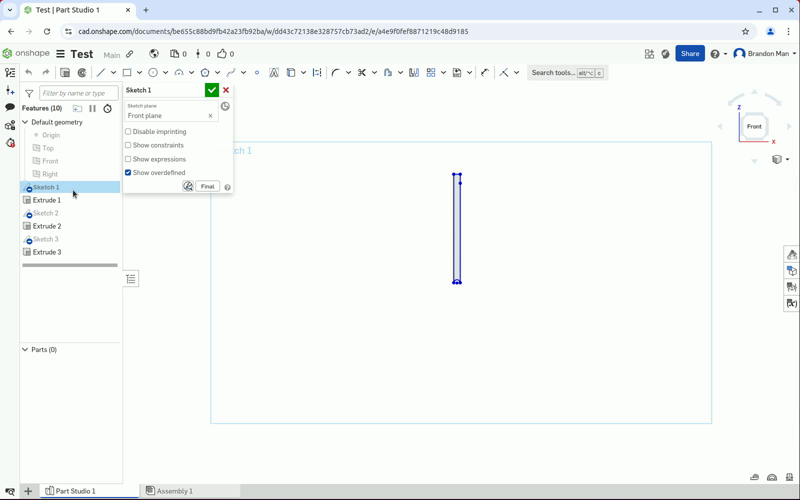
mouse_move(229, 92)
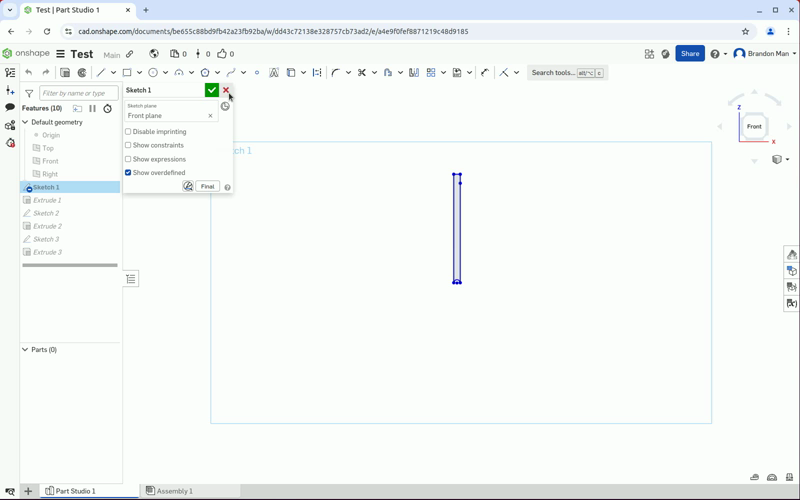
click(229, 92)
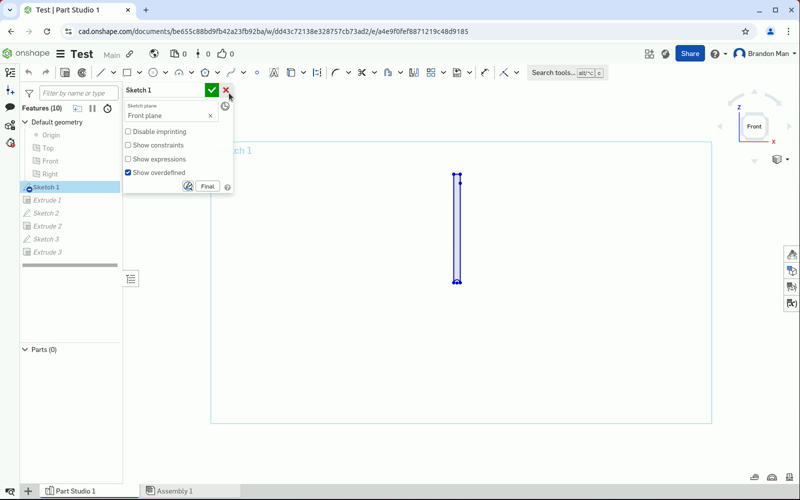
key(shift+s)
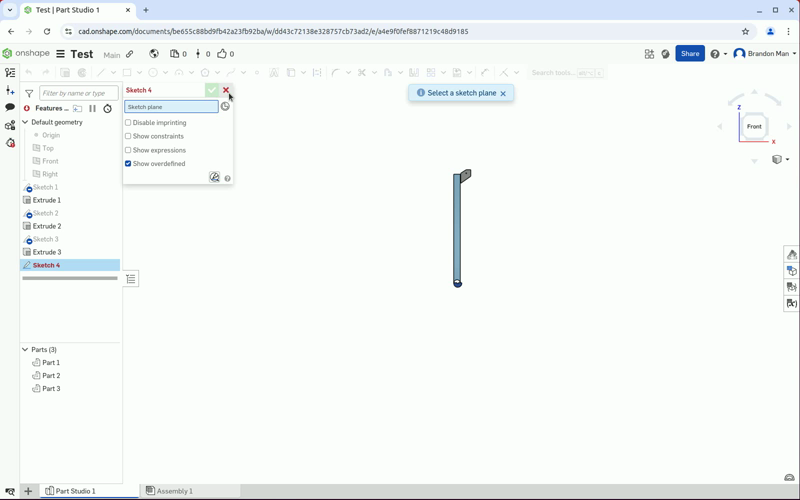
mouse_move(73, 163)
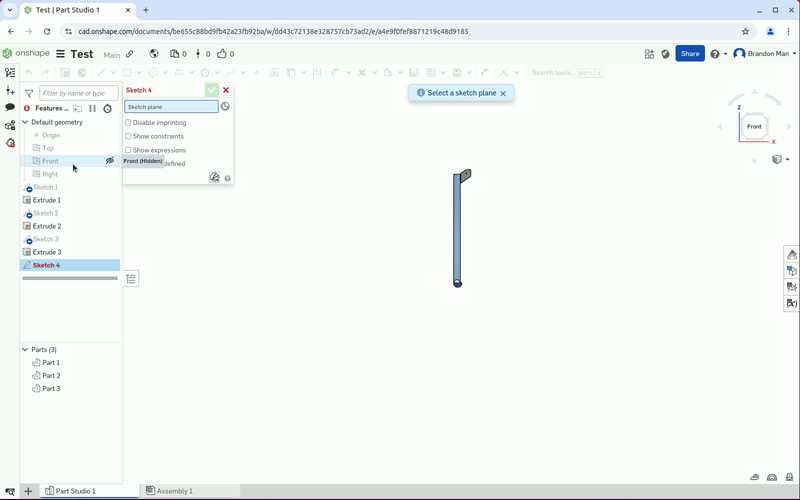
click(73, 163)
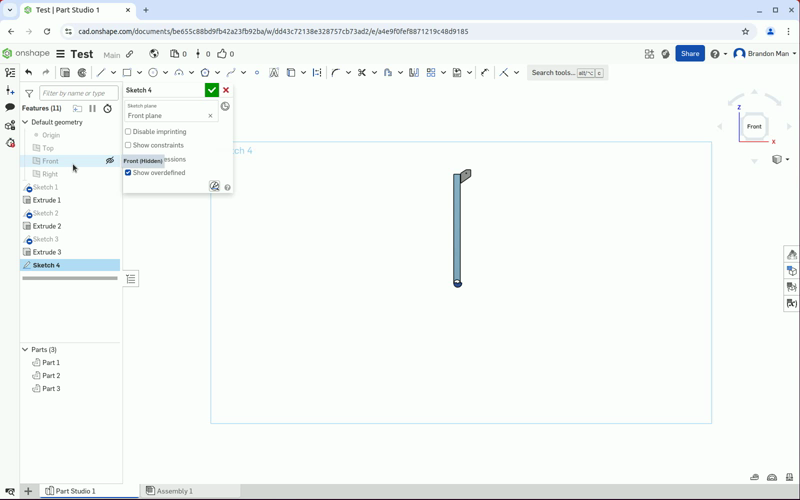
mouse_move(73, 352)
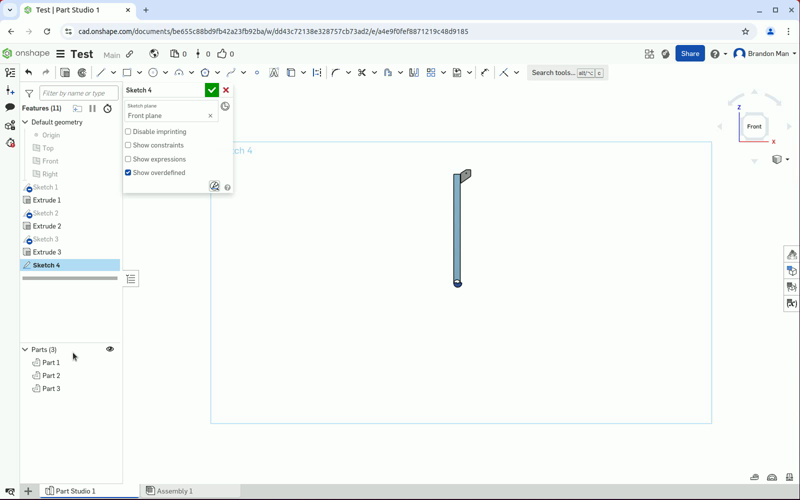
key(y)
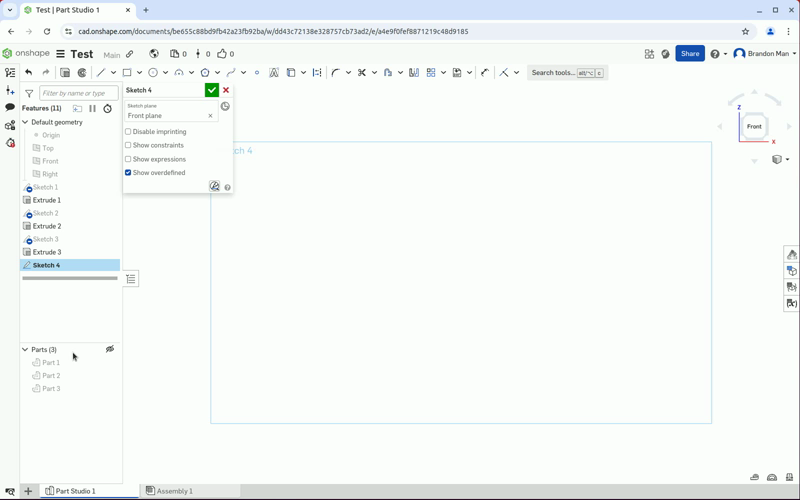
key(l)
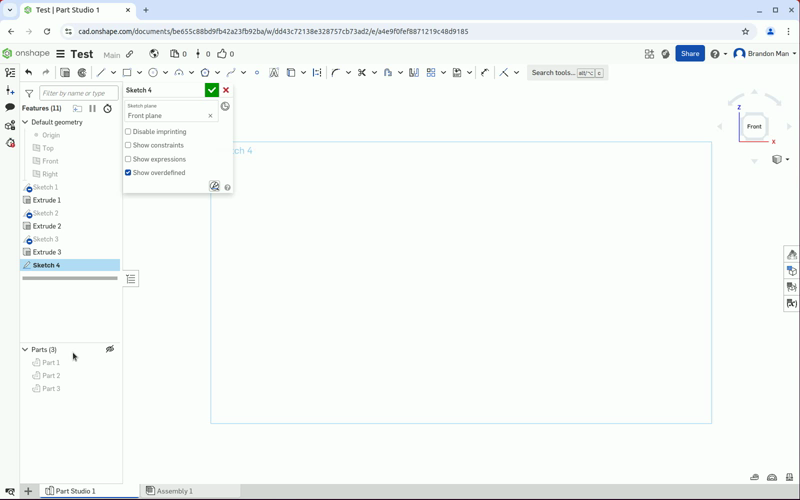
key_down(shift)
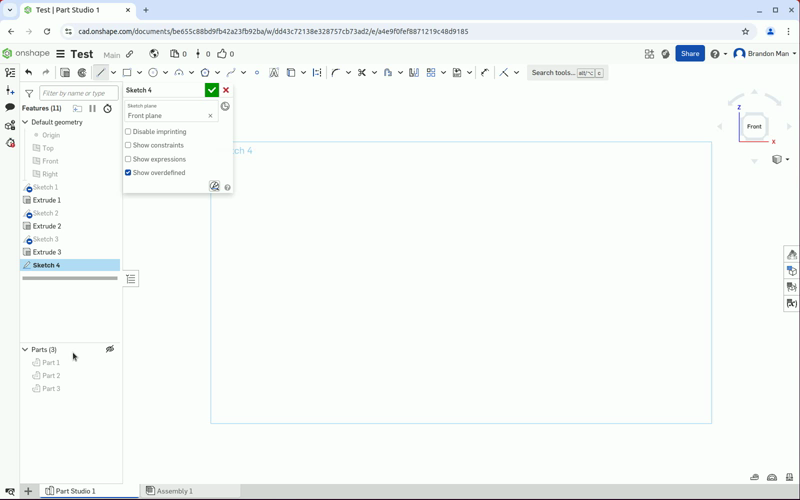
mouse_move(453, 282)
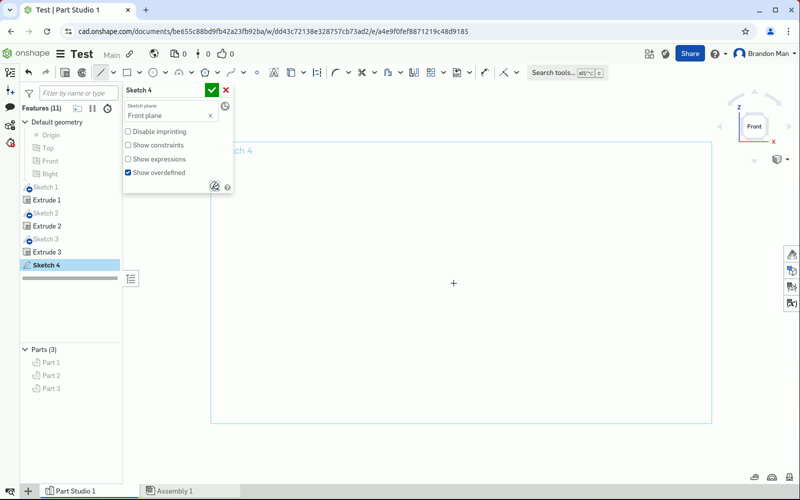
click(453, 282)
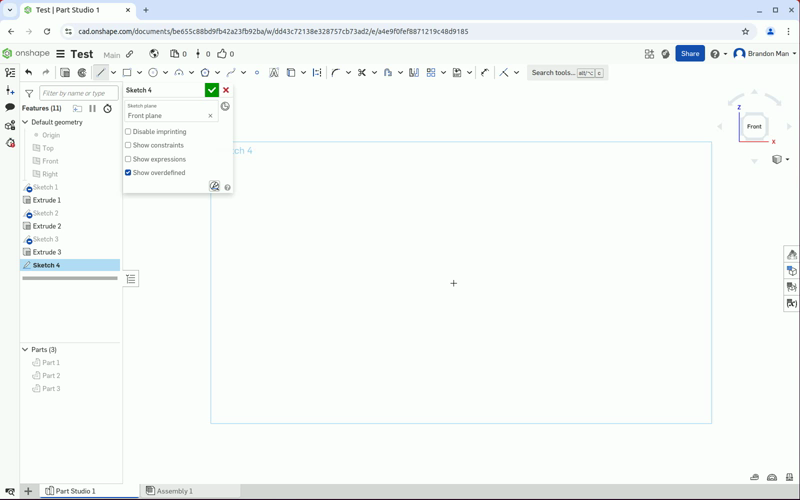
key_up(shift)
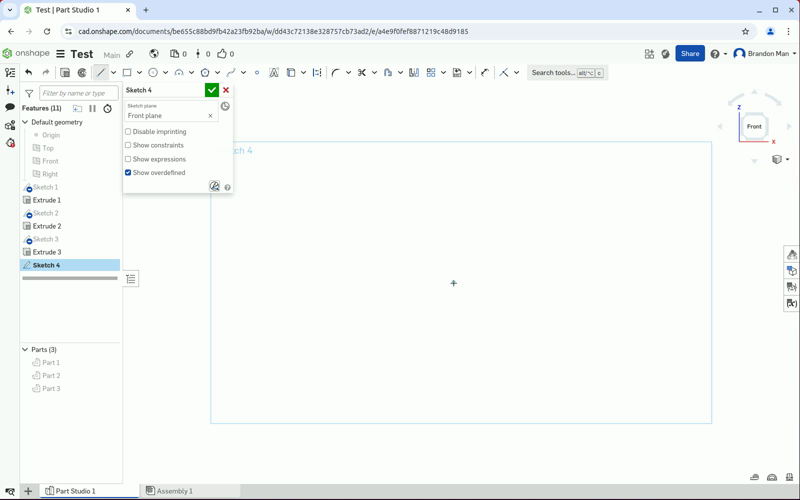
key_down(shift)
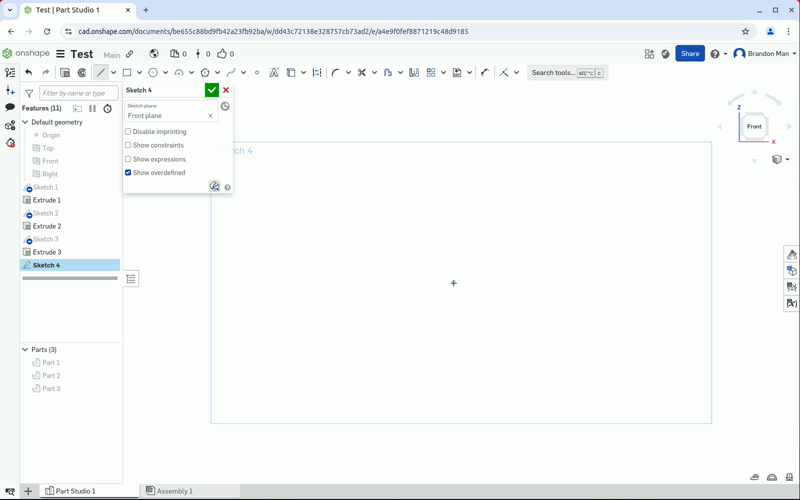
mouse_move(483, 282)
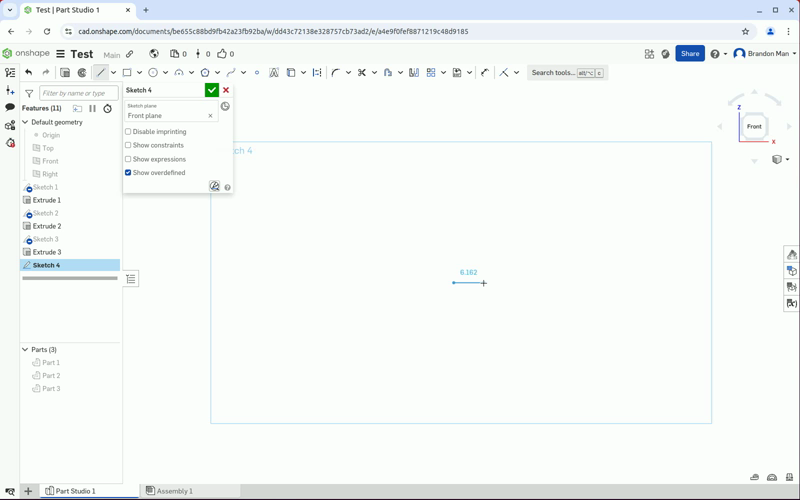
mouse_move(457, 282)
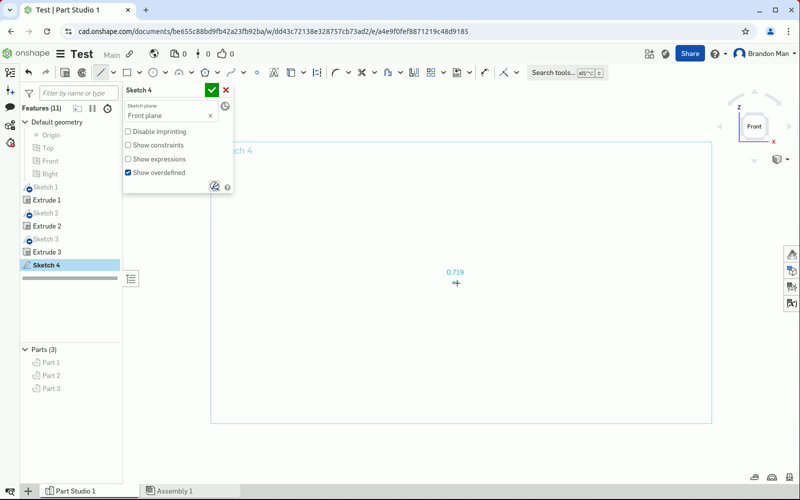
scroll(6)
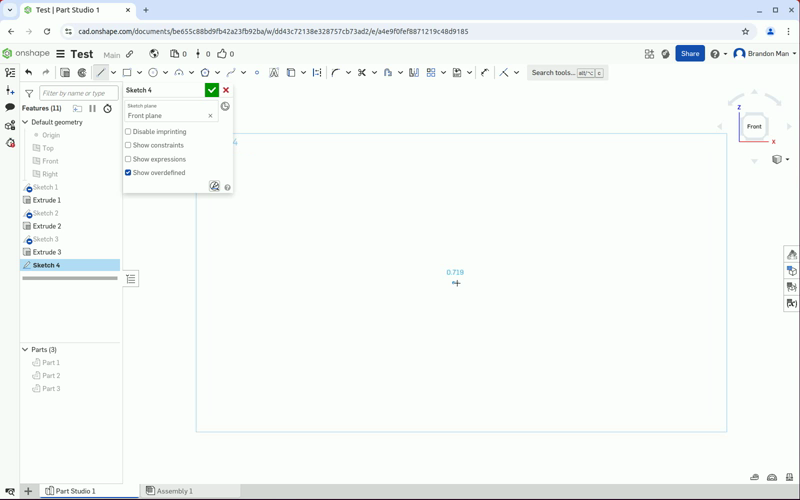
scroll(6)
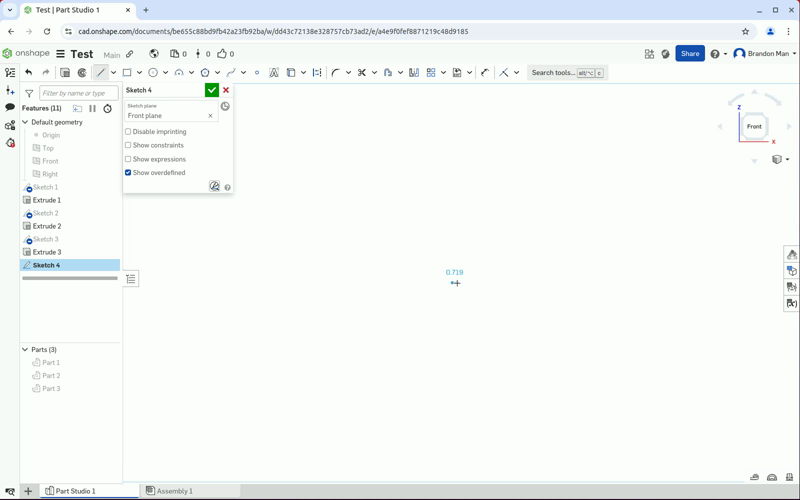
scroll(6)
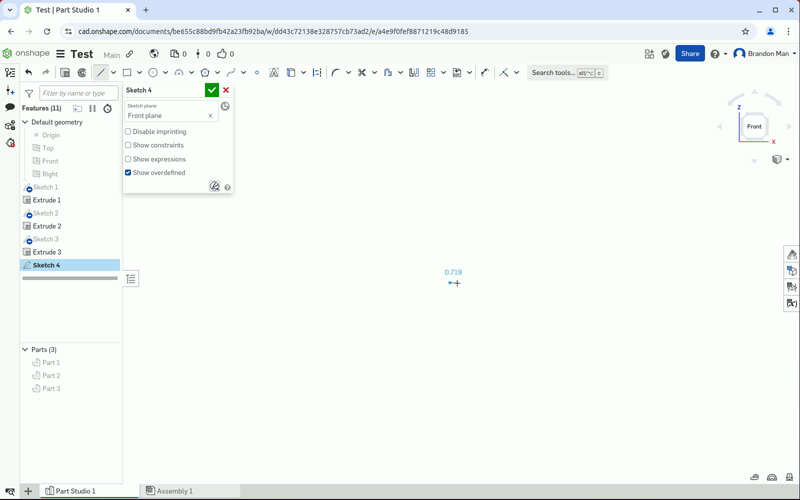
scroll(6)
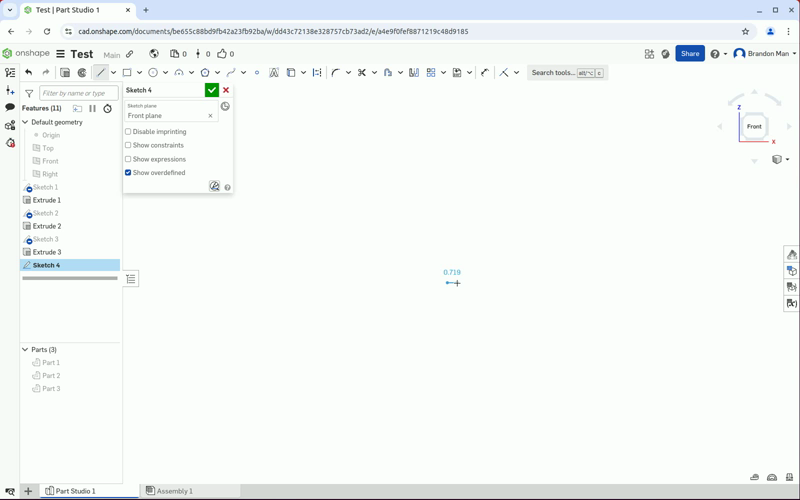
scroll(6)
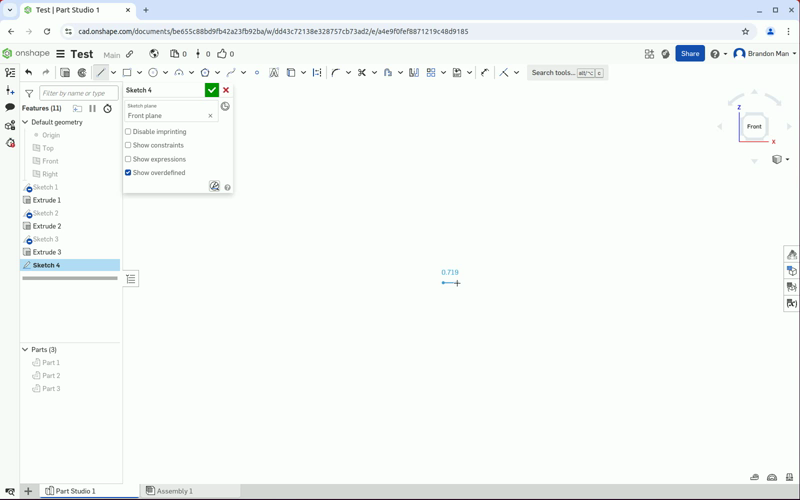
scroll(6)
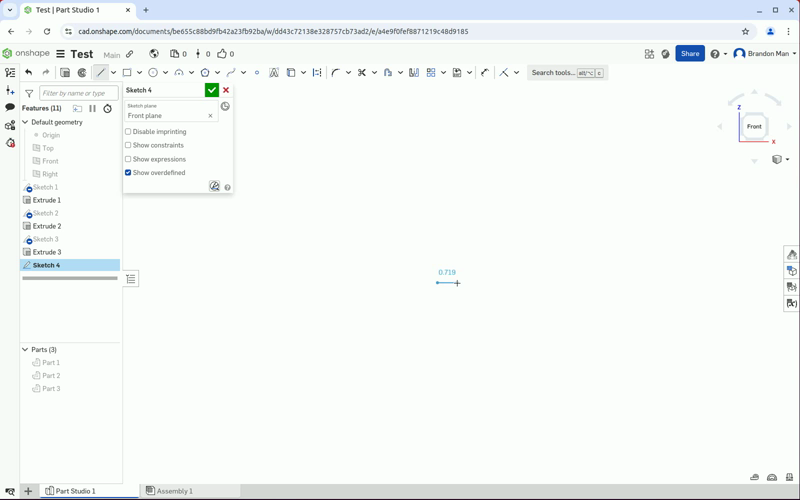
scroll(6)
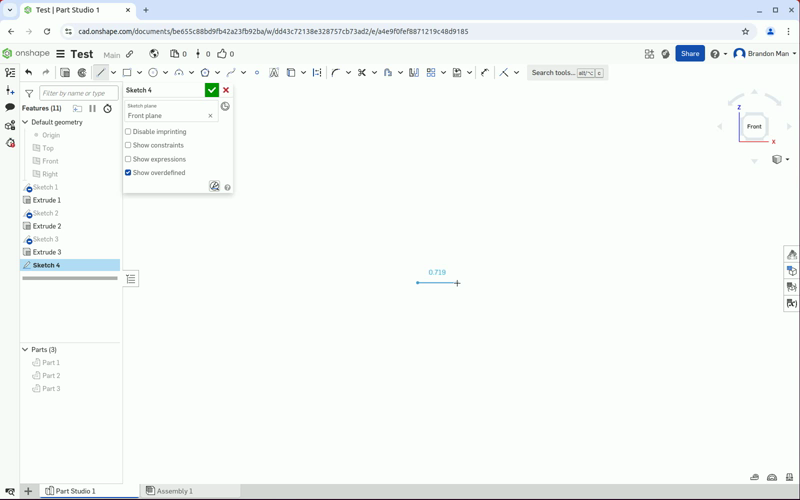
click(457, 282)
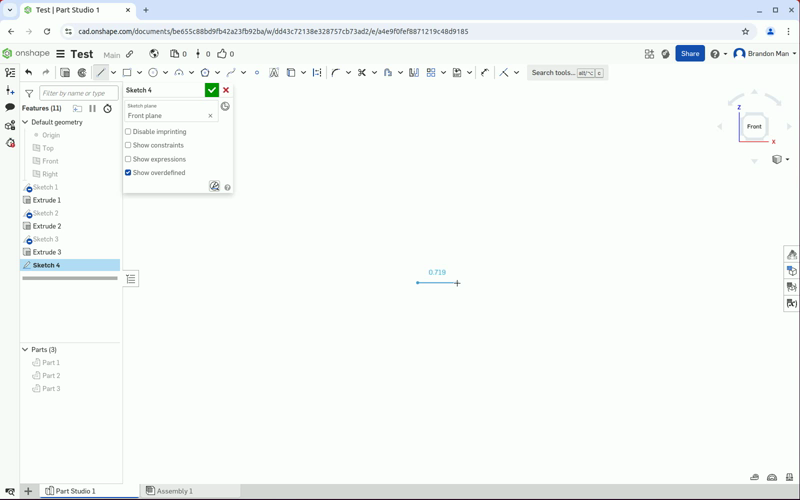
scroll(-6)
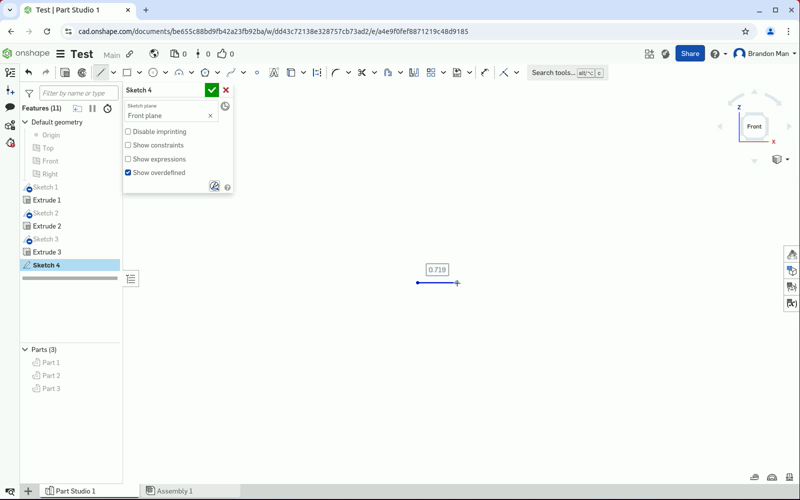
scroll(-6)
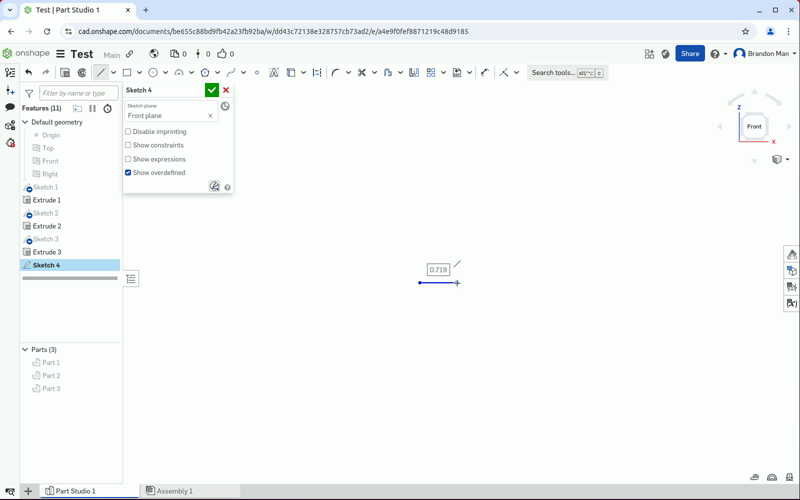
scroll(-6)
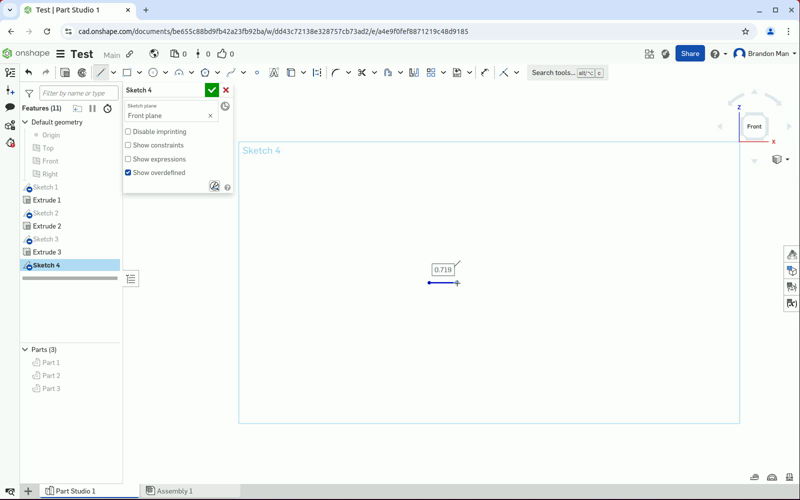
scroll(-6)
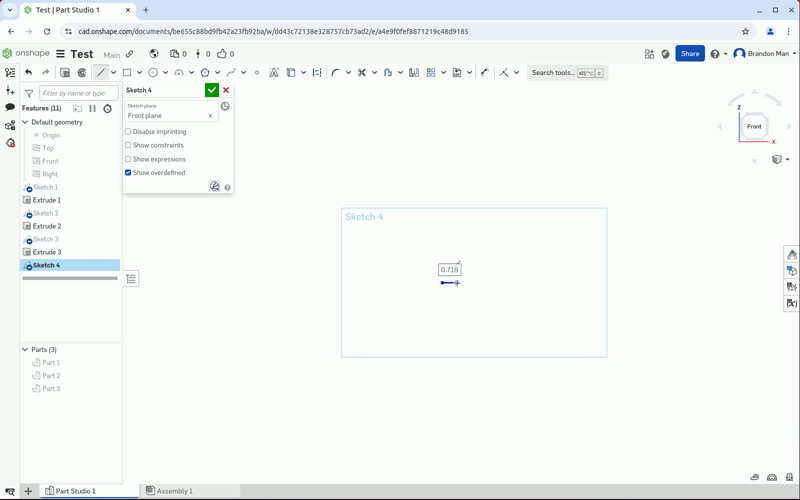
scroll(-6)
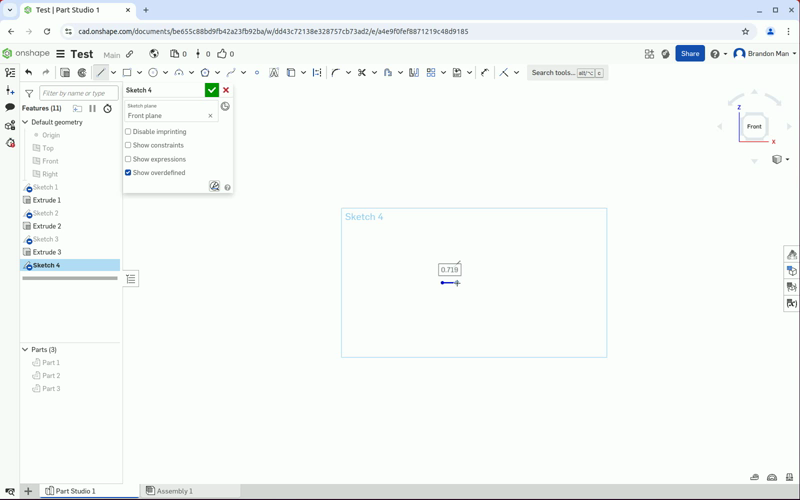
scroll(-6)
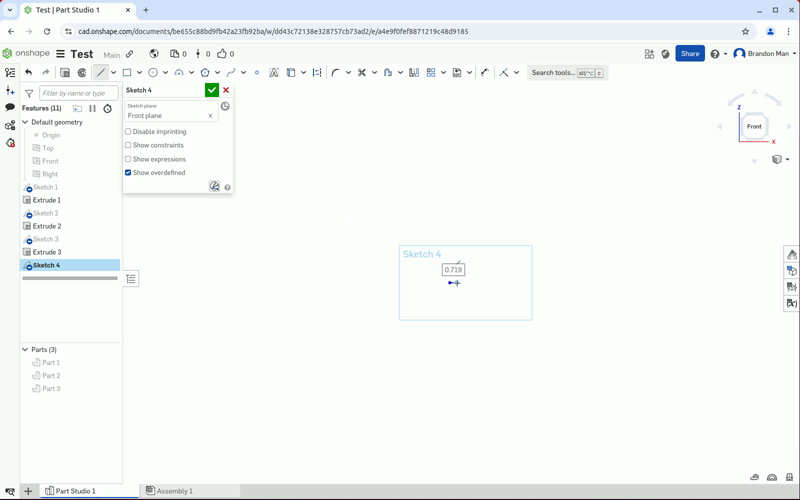
scroll(-6)
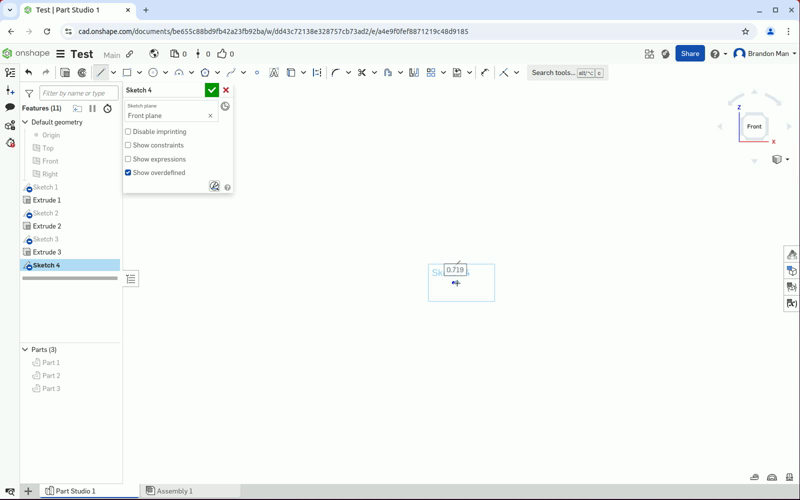
key_up(shift)
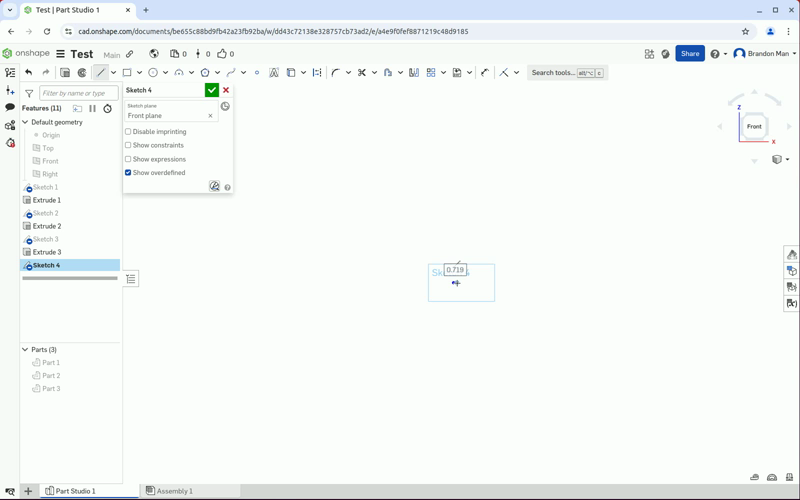
key(esc)
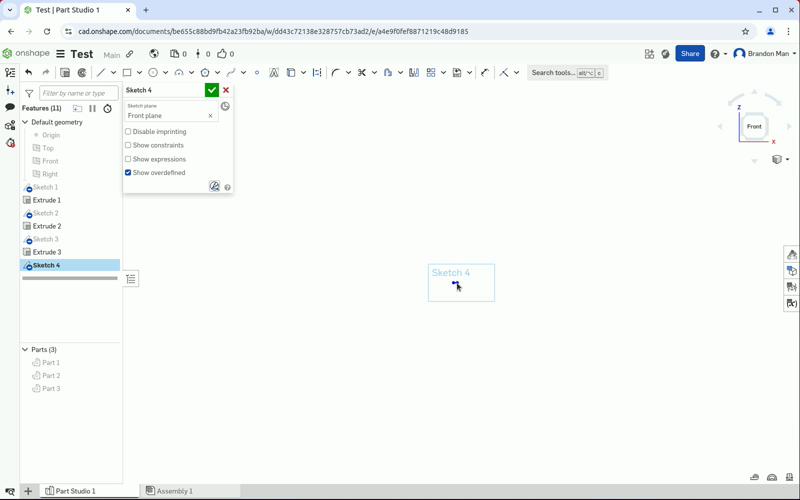
key(a)
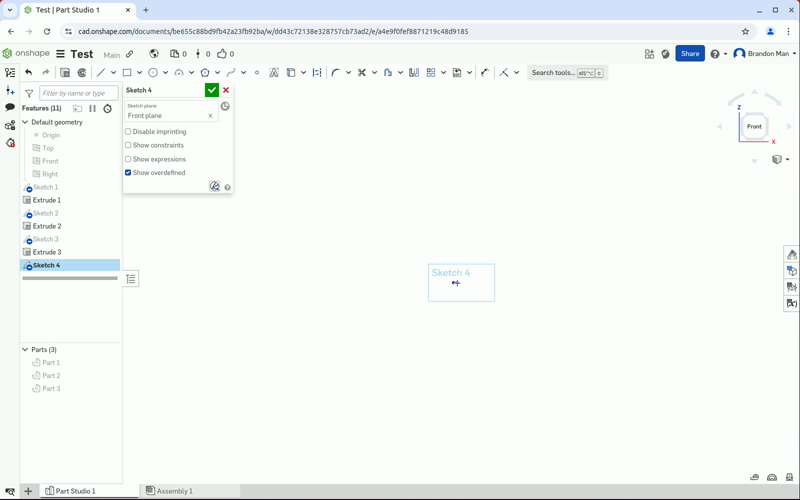
mouse_move(457, 282)
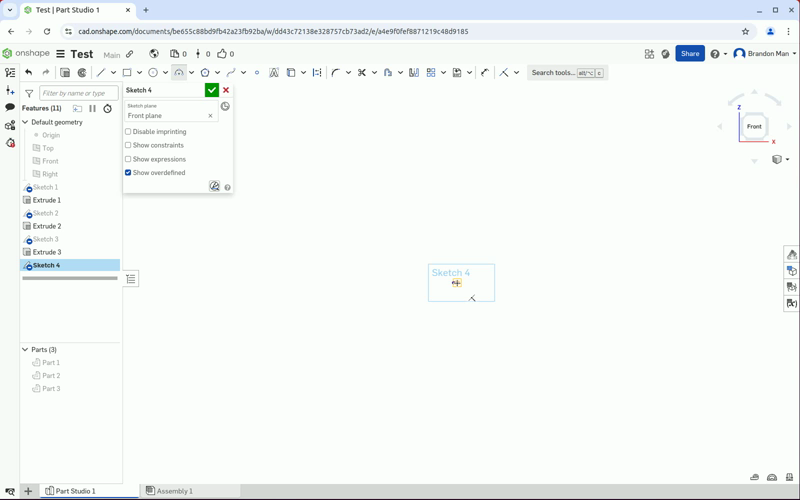
scroll(6)
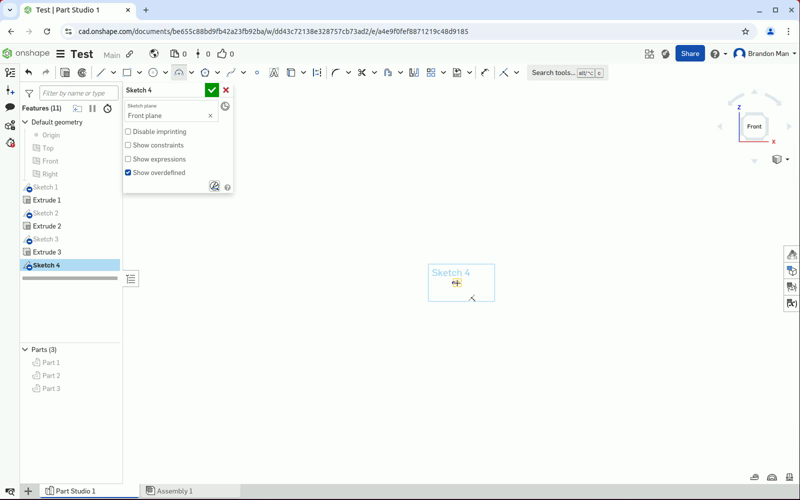
scroll(6)
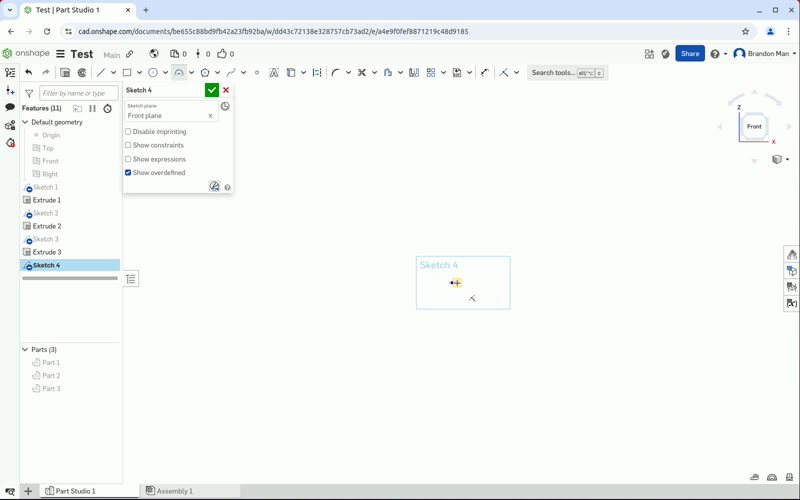
scroll(6)
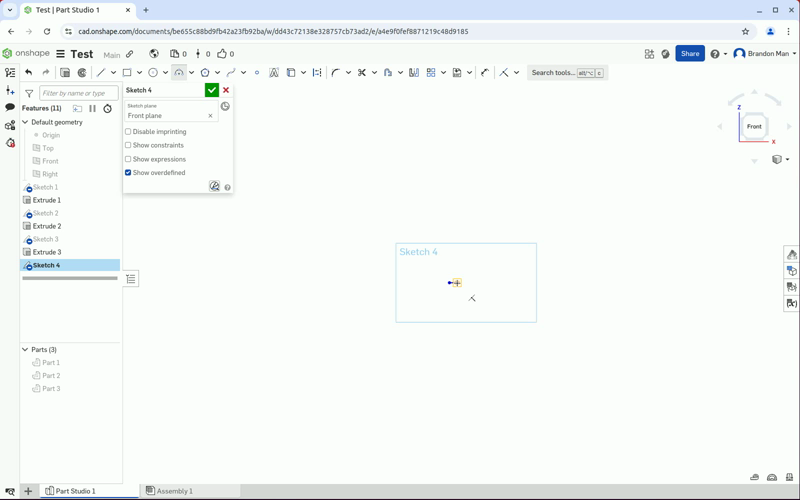
scroll(6)
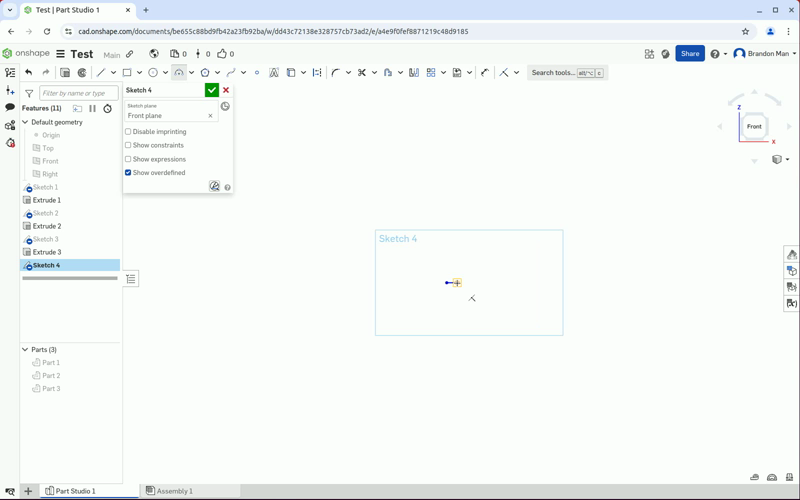
scroll(6)
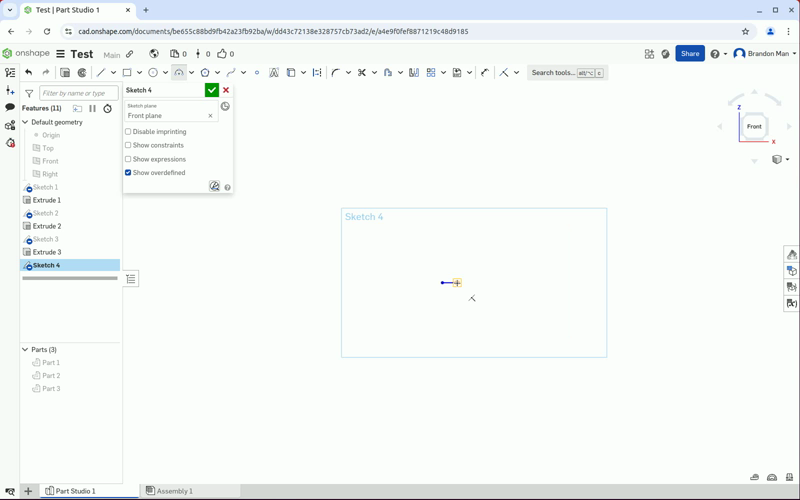
scroll(6)
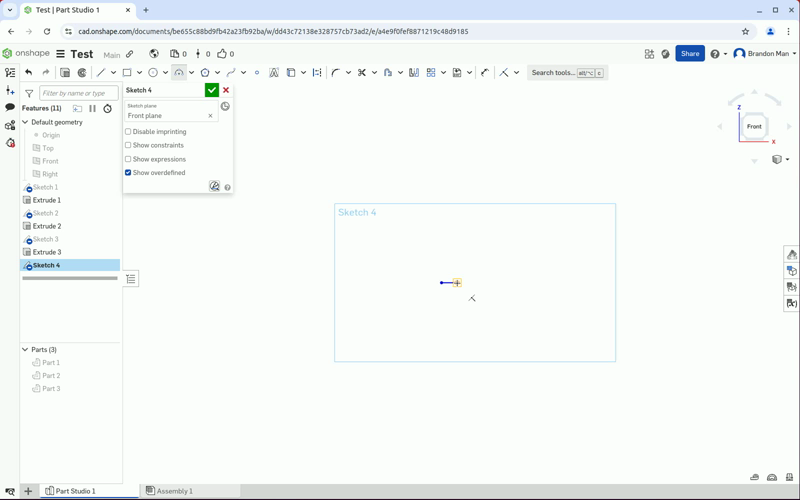
scroll(6)
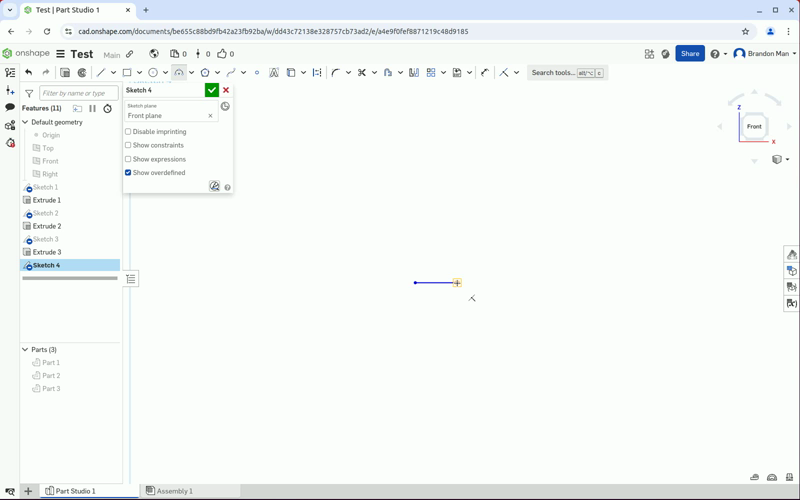
click(457, 282)
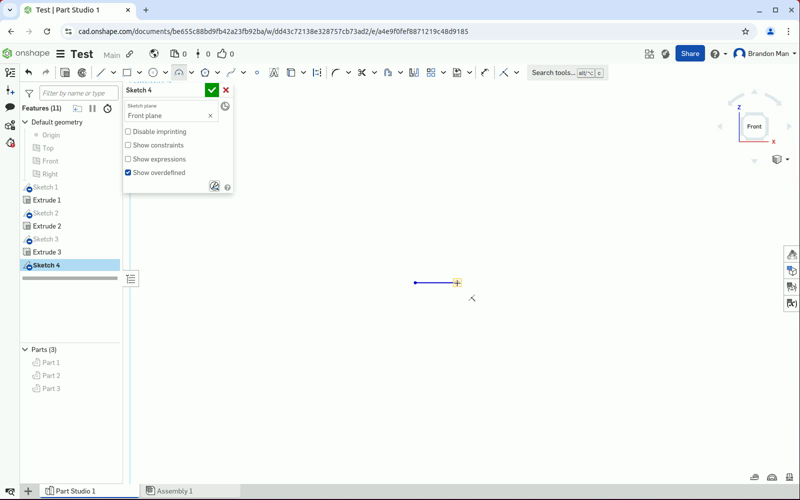
scroll(-6)
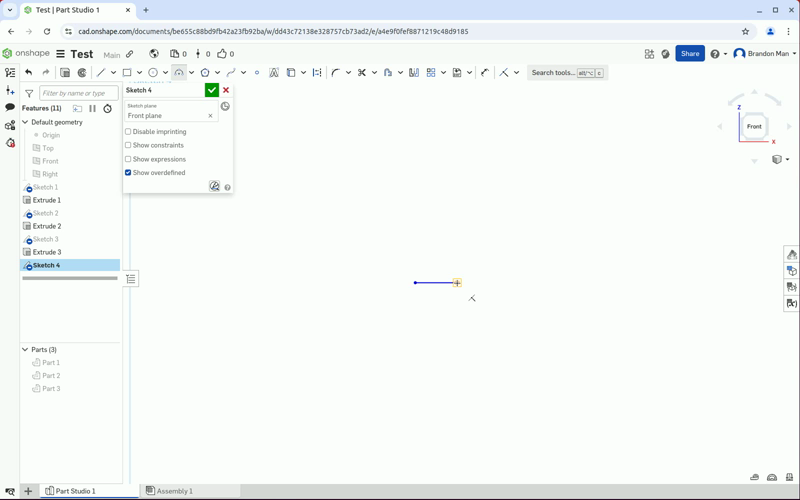
scroll(-6)
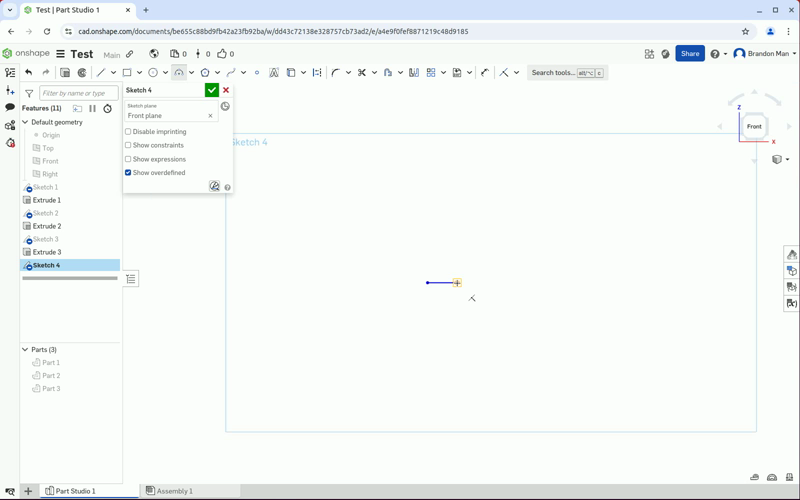
scroll(-6)
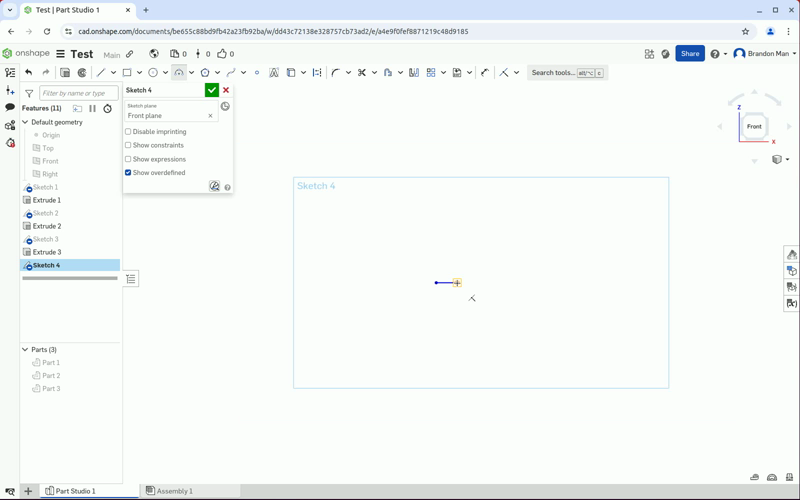
scroll(-6)
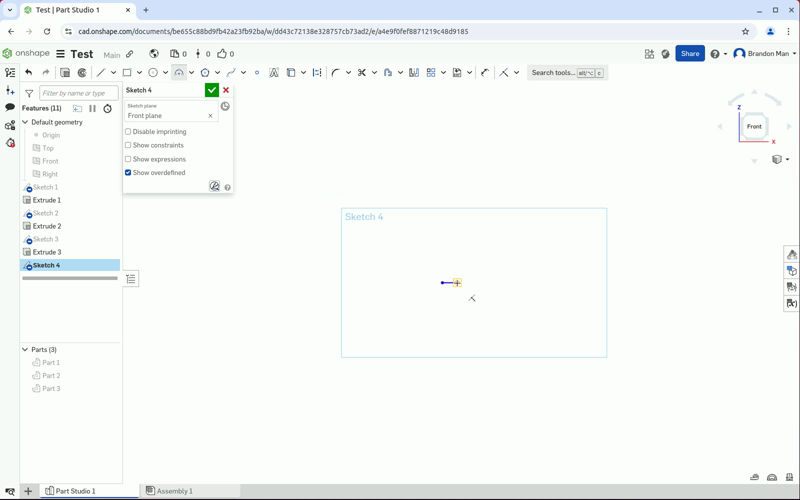
scroll(-6)
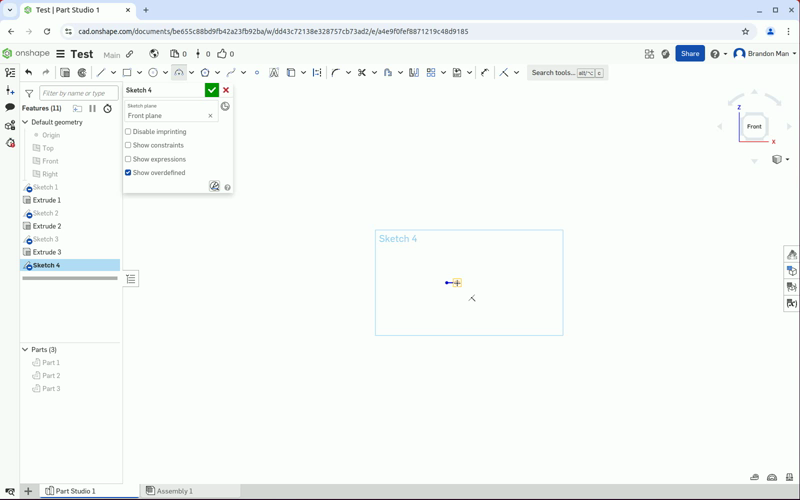
scroll(-6)
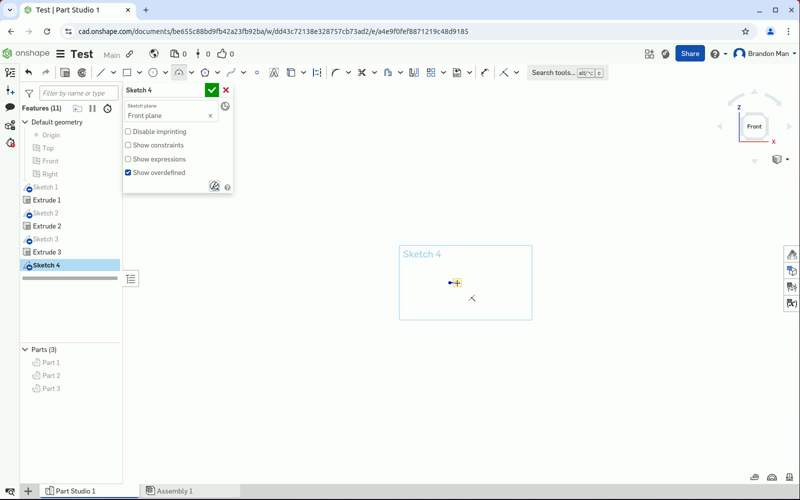
scroll(-6)
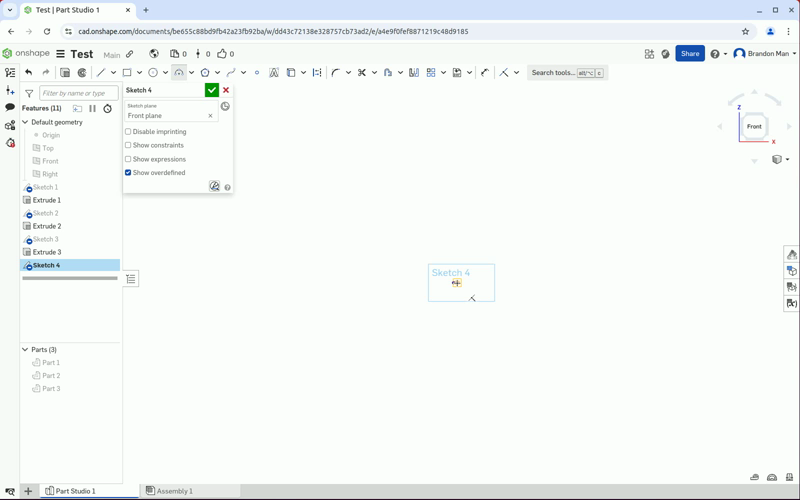
key_down(shift)
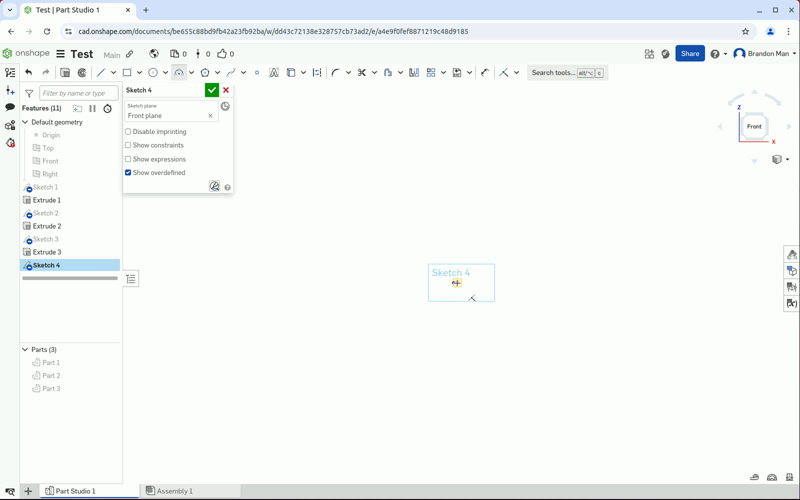
mouse_move(458, 282)
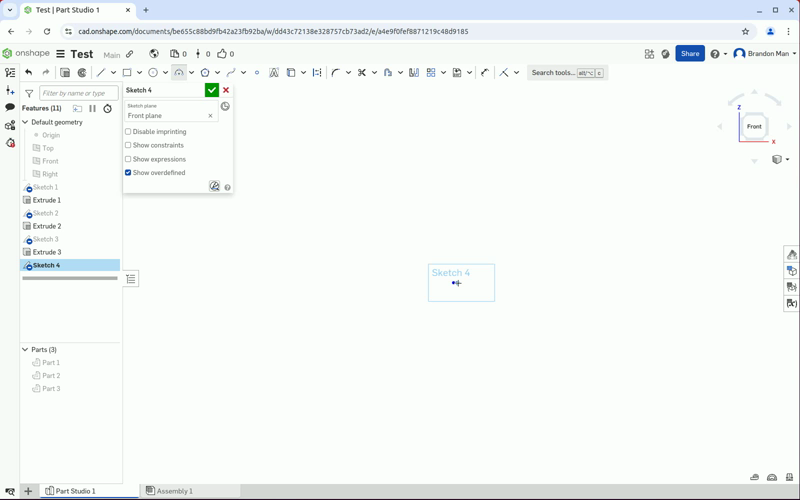
scroll(6)
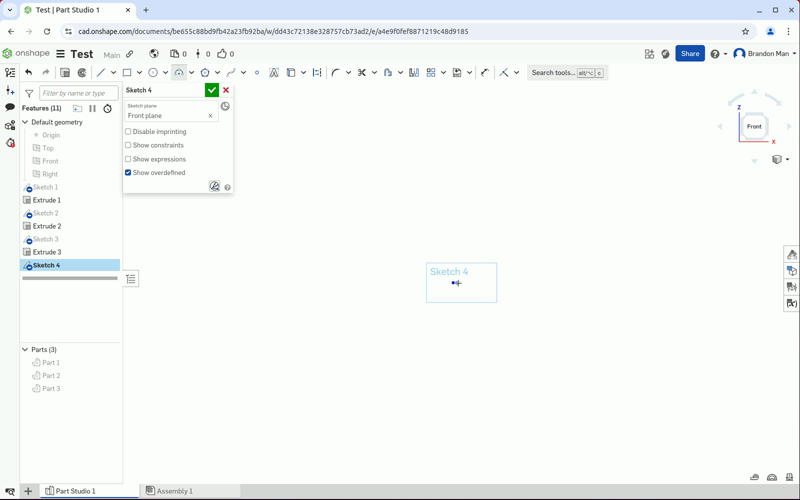
scroll(6)
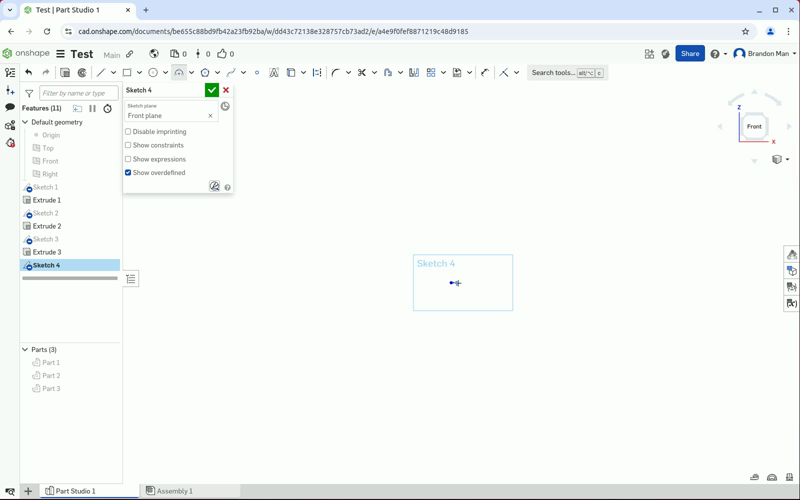
scroll(6)
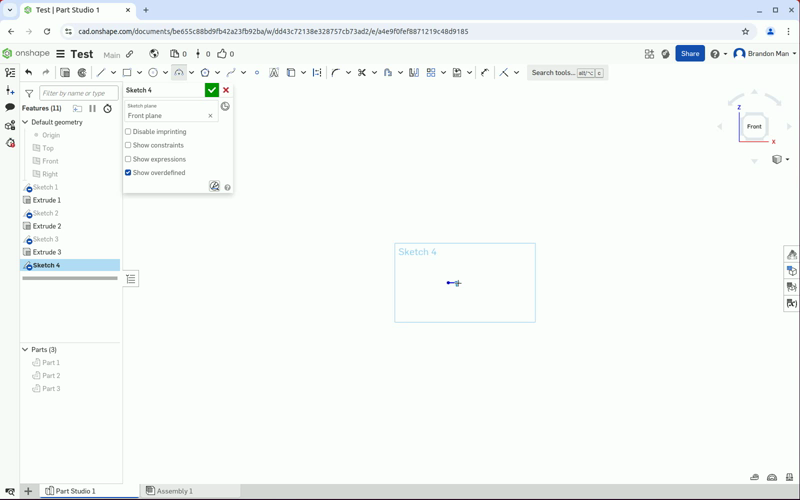
scroll(6)
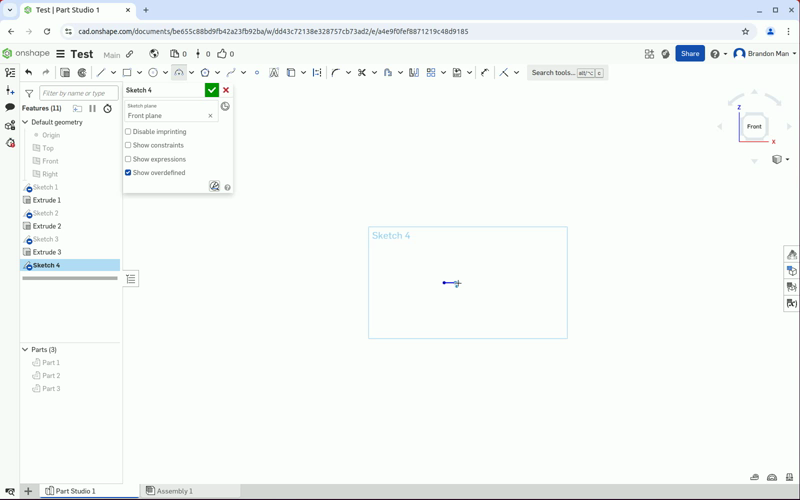
scroll(6)
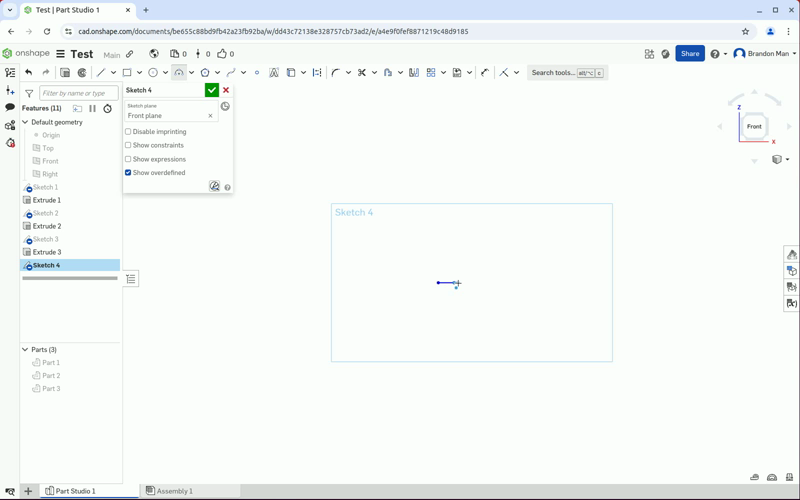
scroll(6)
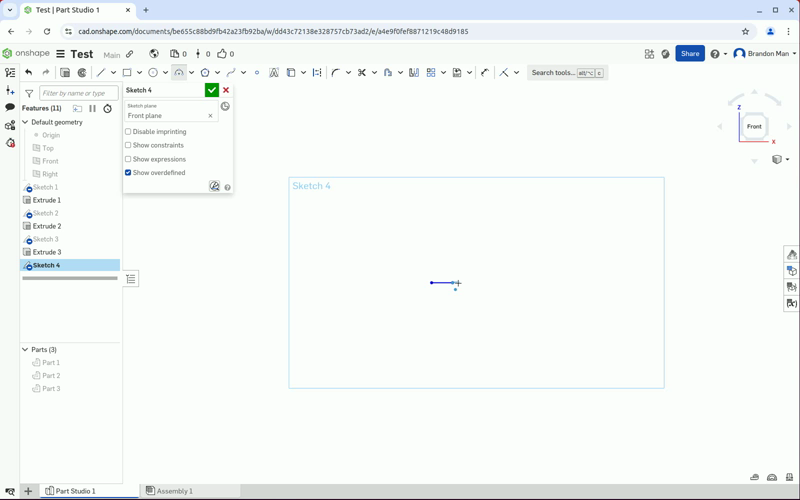
scroll(6)
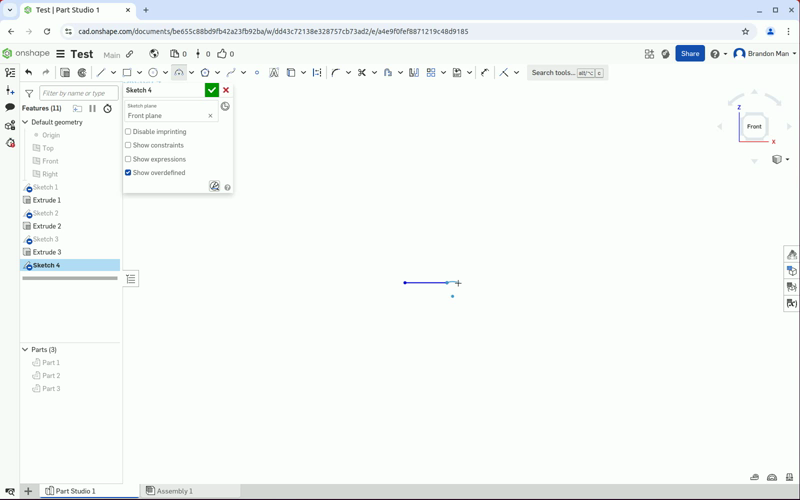
click(458, 282)
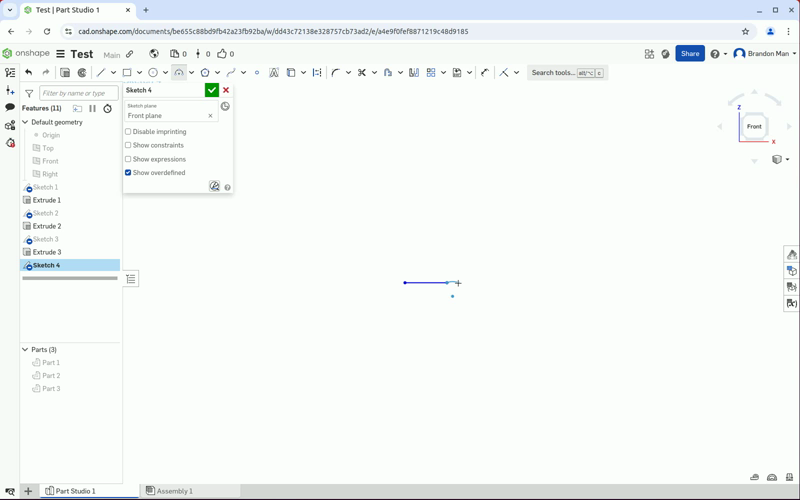
scroll(-6)
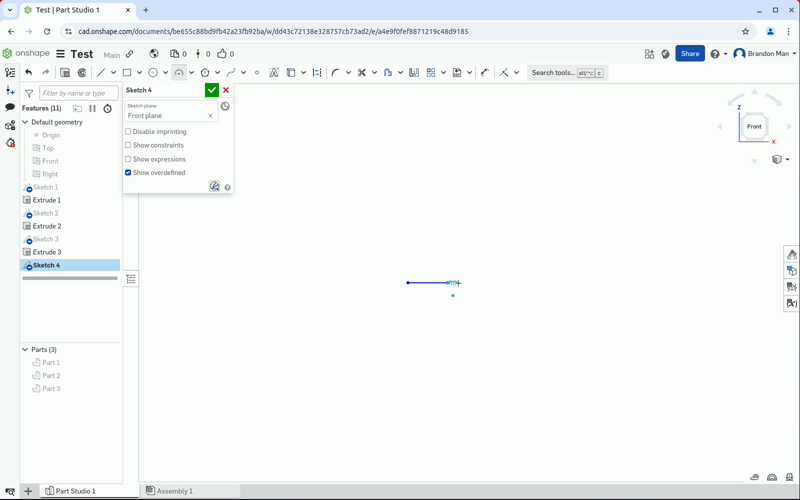
scroll(-6)
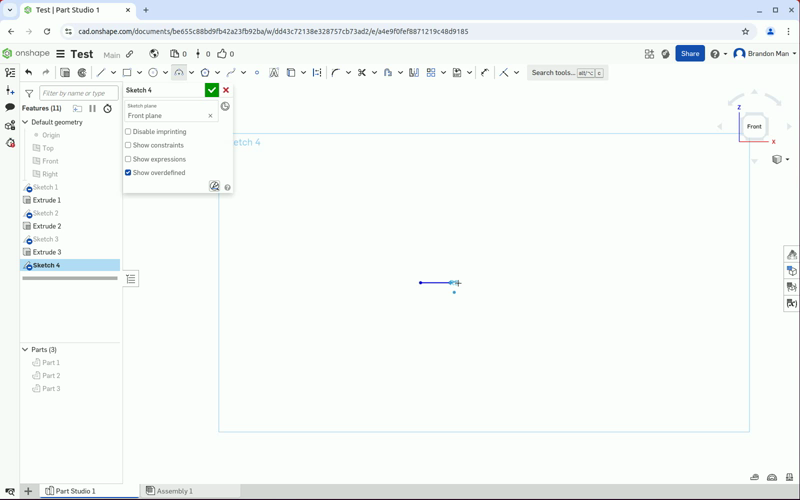
scroll(-6)
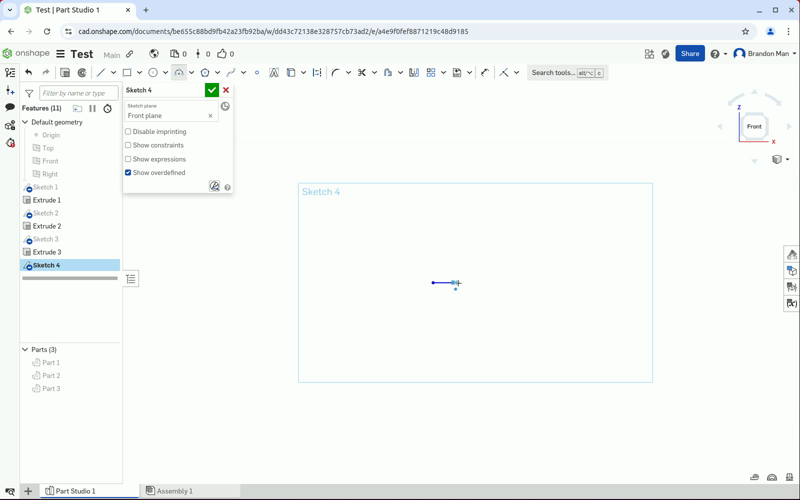
scroll(-6)
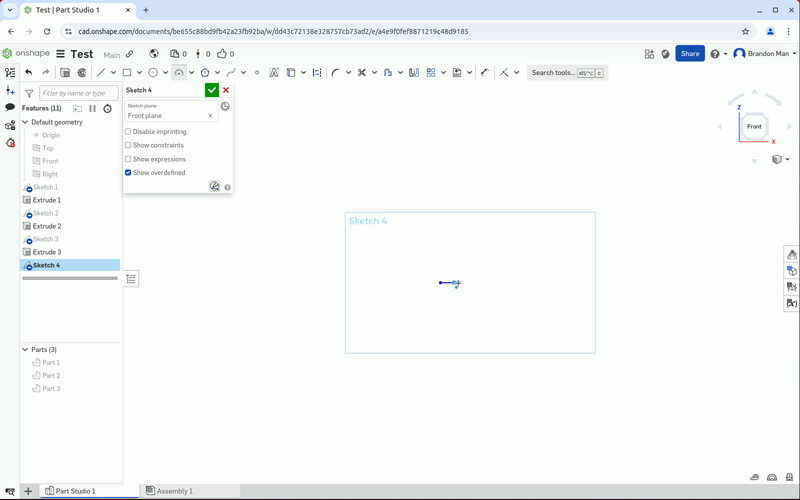
scroll(-6)
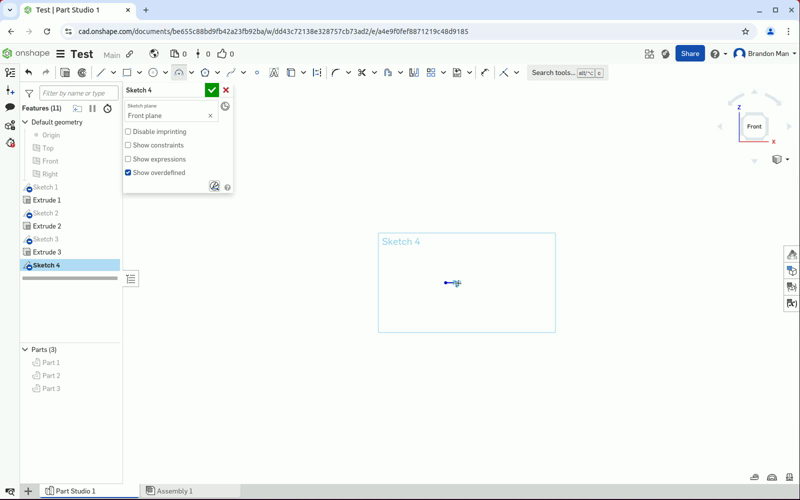
scroll(-6)
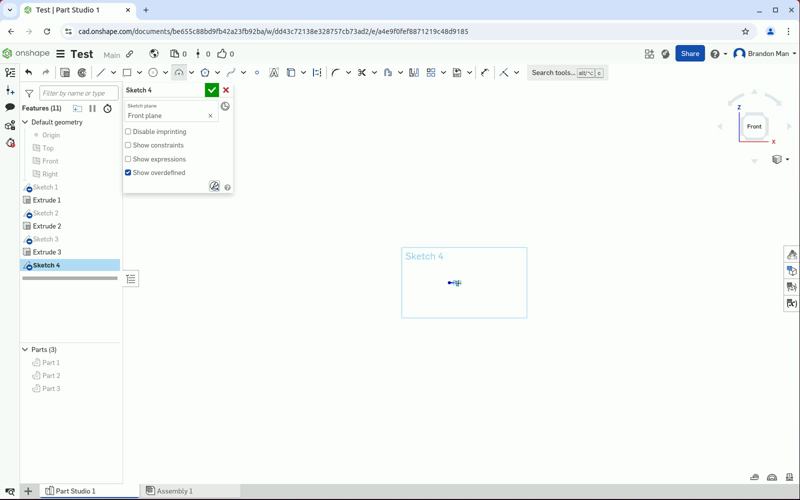
scroll(-6)
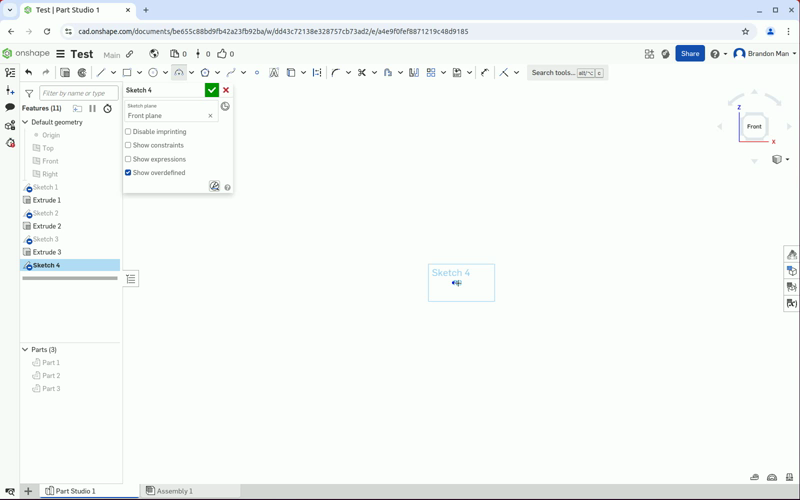
mouse_move(457, 282)
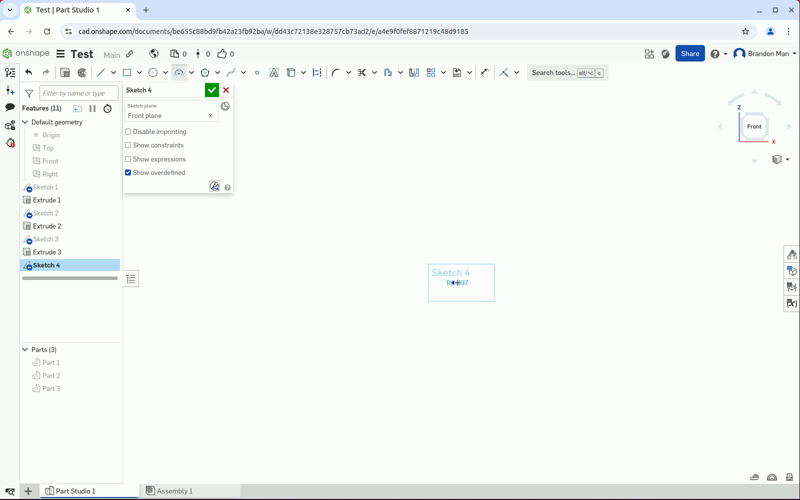
scroll(6)
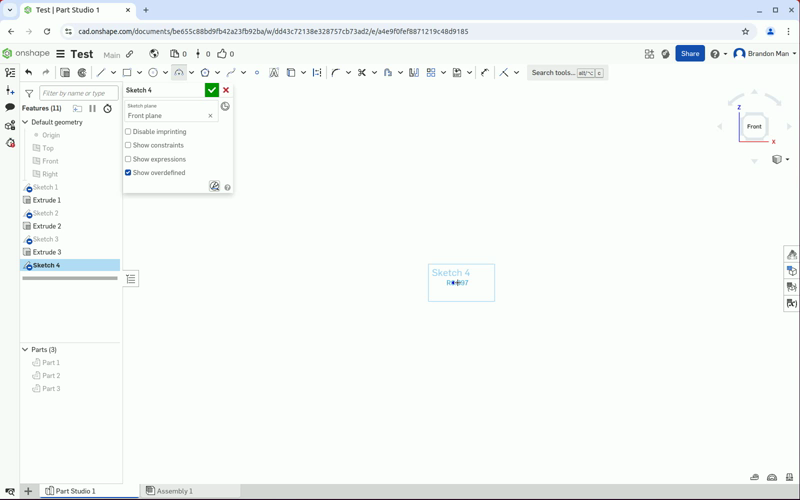
scroll(6)
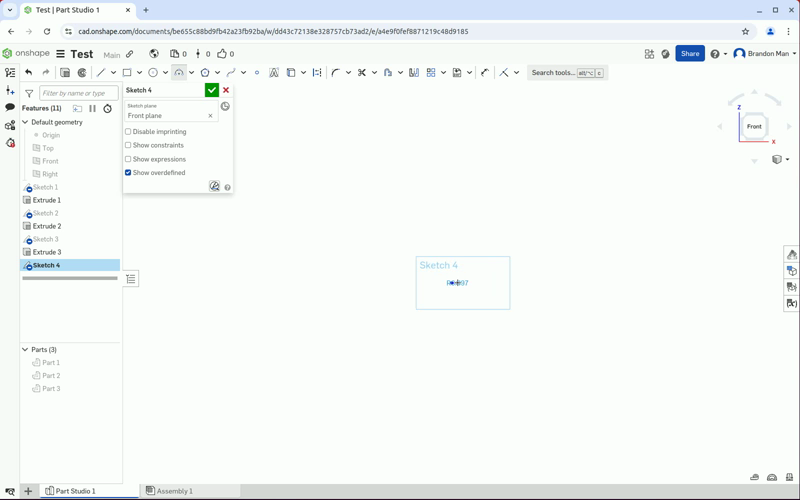
scroll(6)
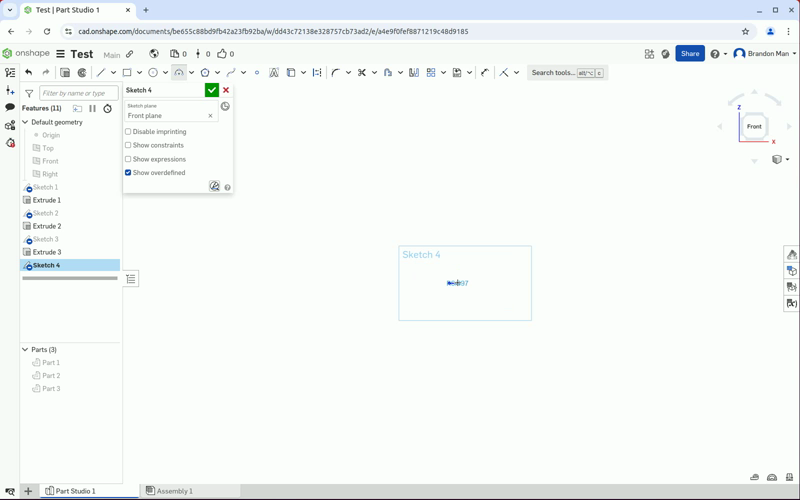
scroll(6)
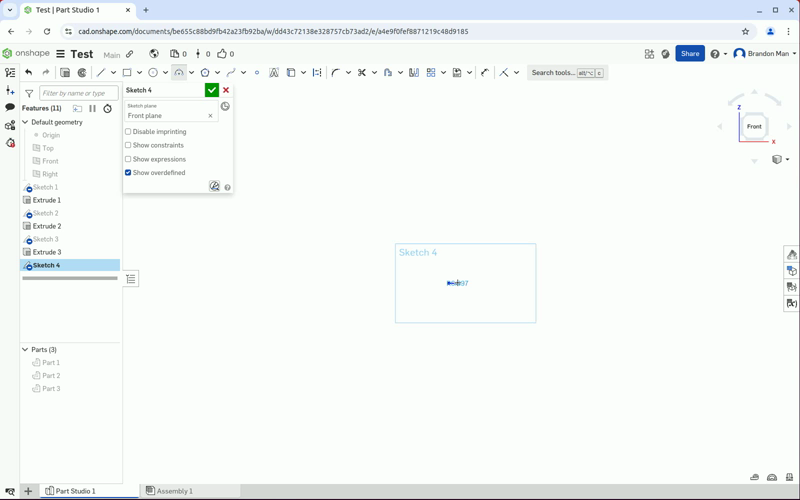
scroll(6)
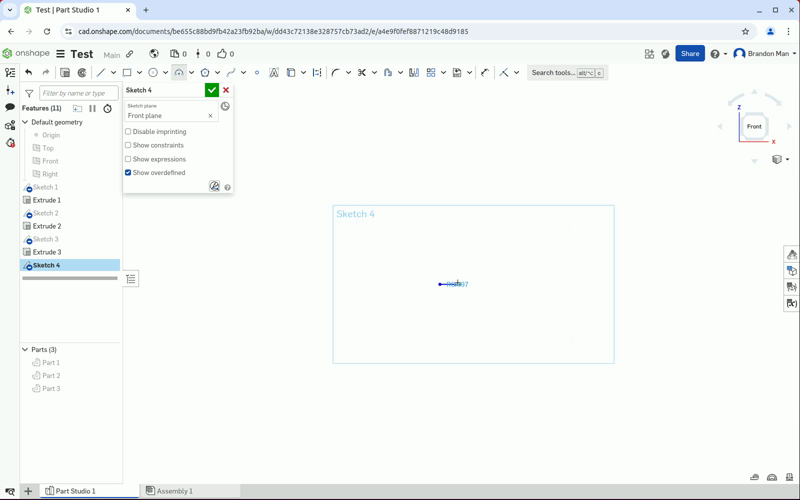
scroll(6)
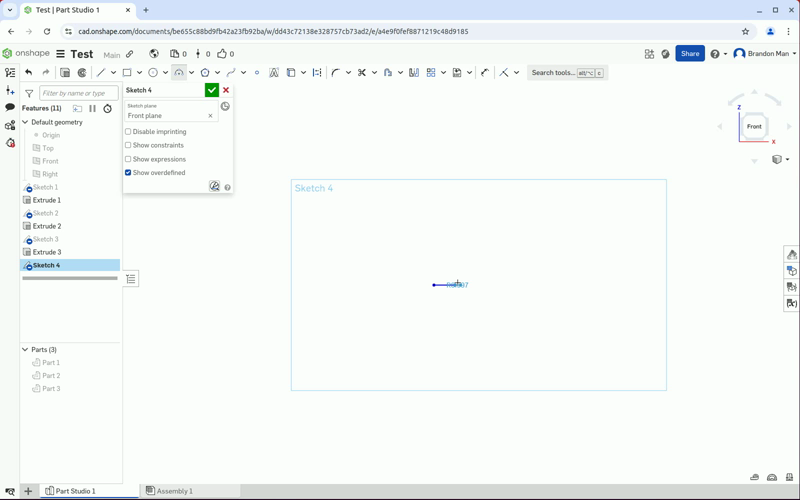
scroll(6)
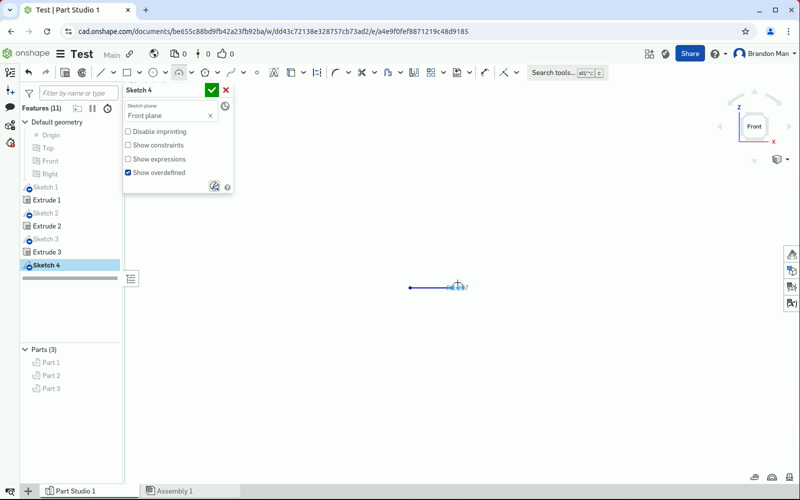
click(457, 282)
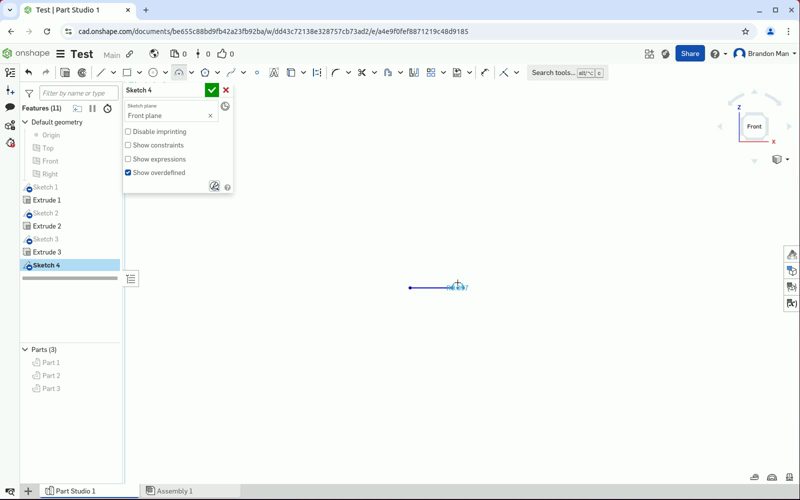
scroll(-6)
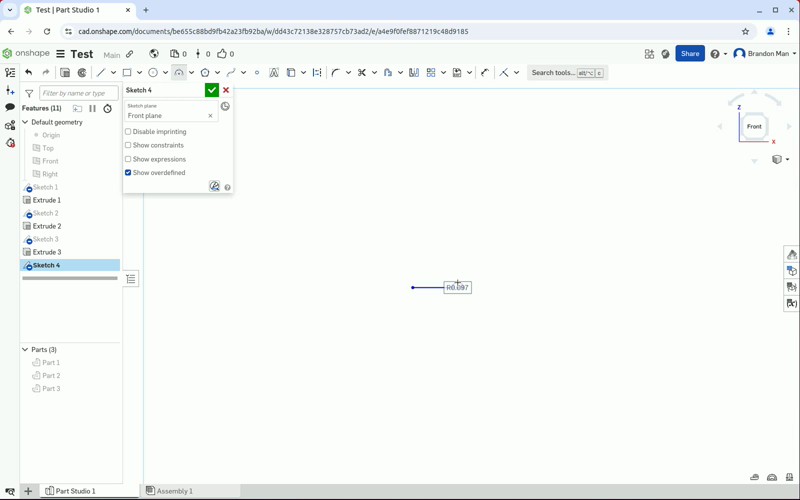
scroll(-6)
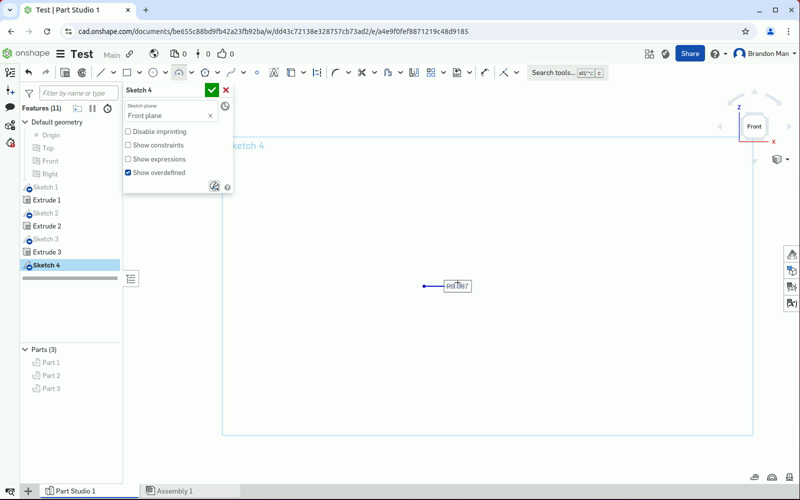
scroll(-6)
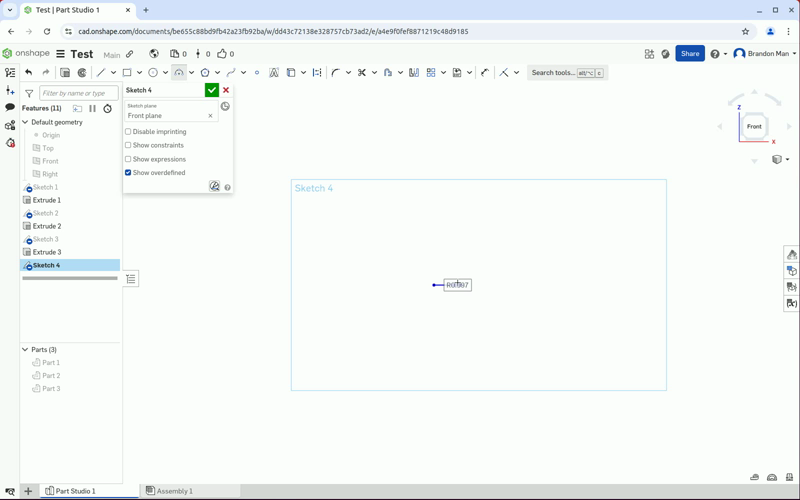
scroll(-6)
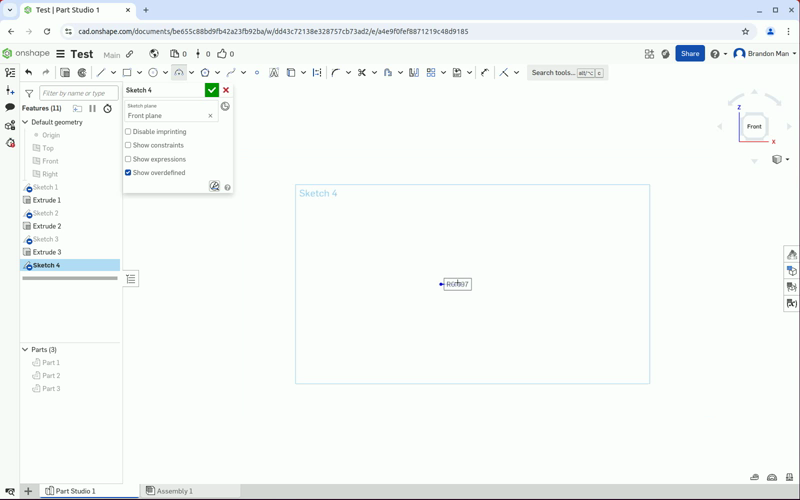
scroll(-6)
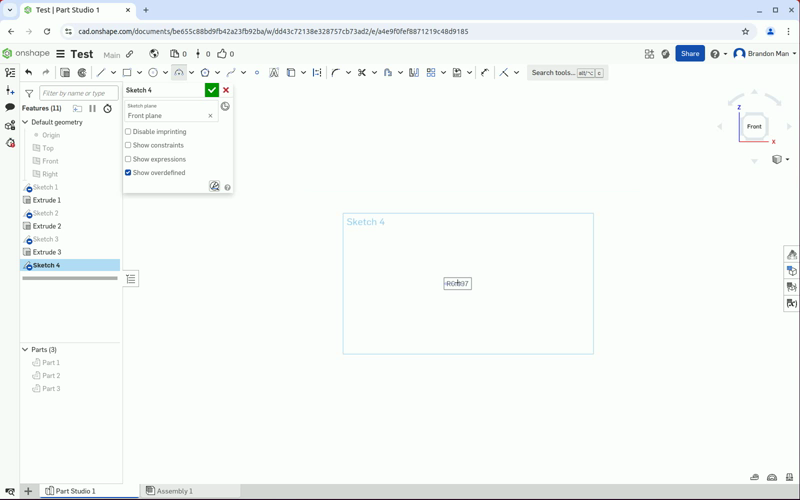
scroll(-6)
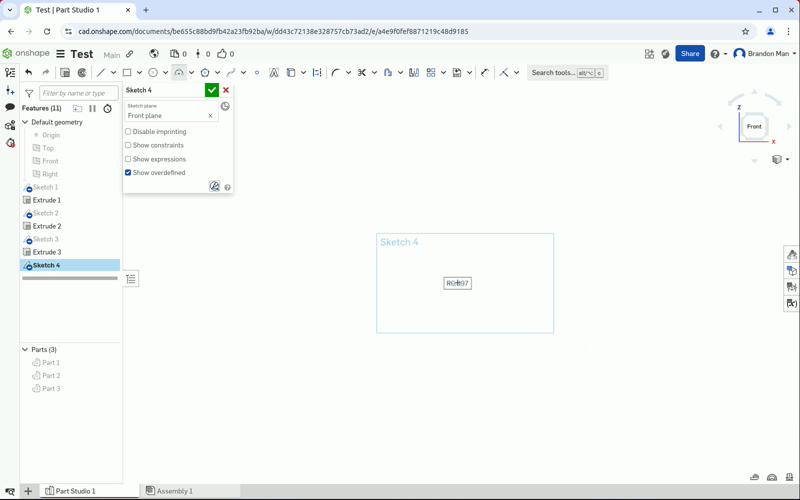
scroll(-6)
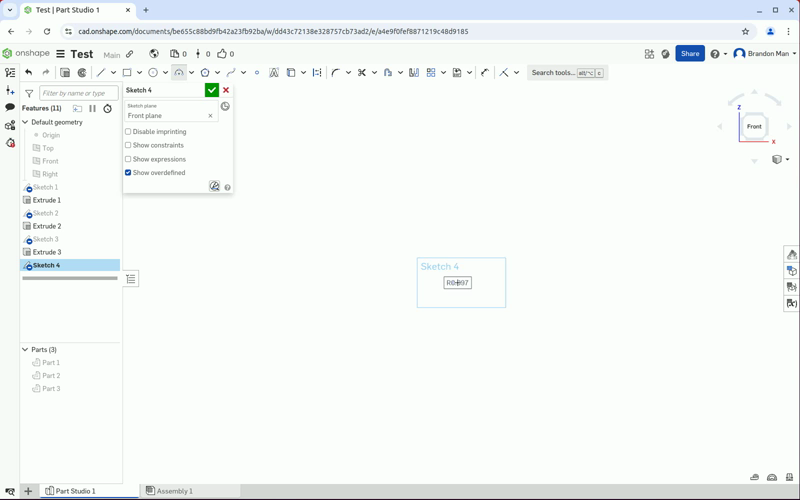
key_up(shift)
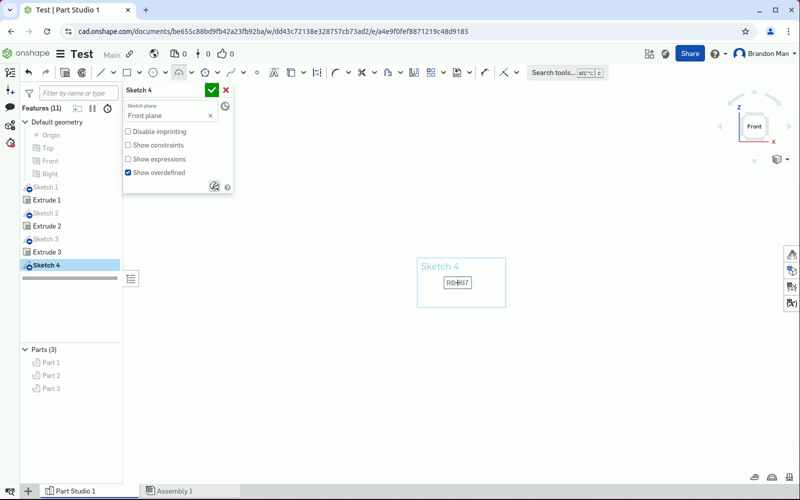
key(esc)
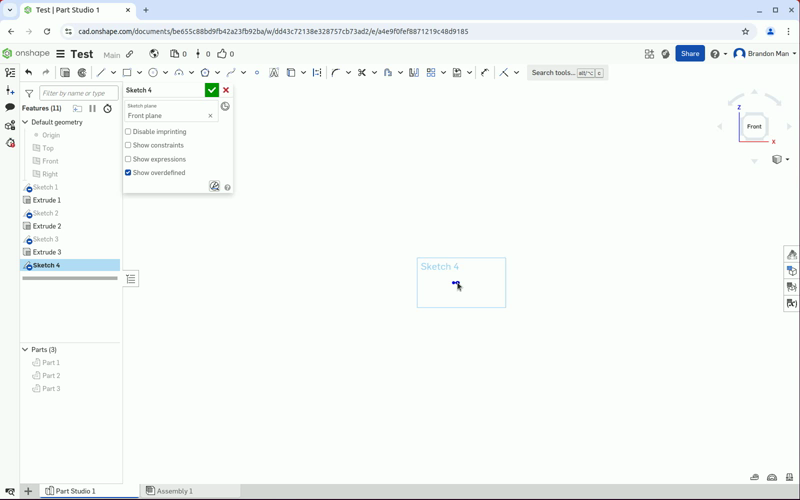
key(l)
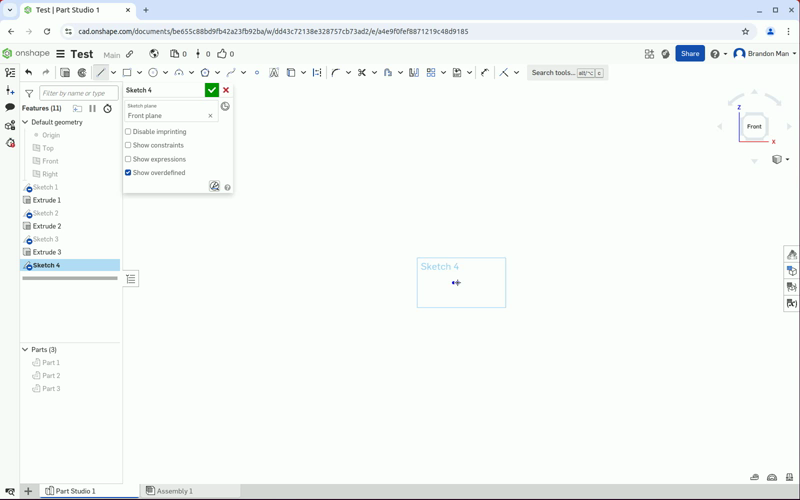
mouse_move(458, 282)
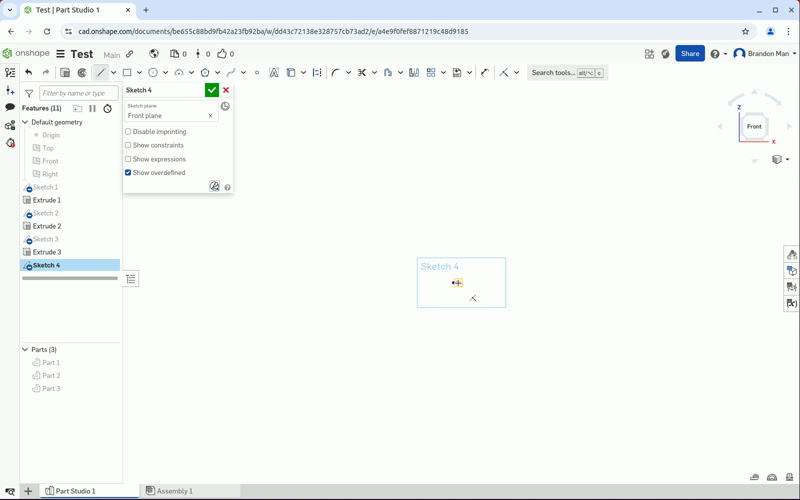
scroll(6)
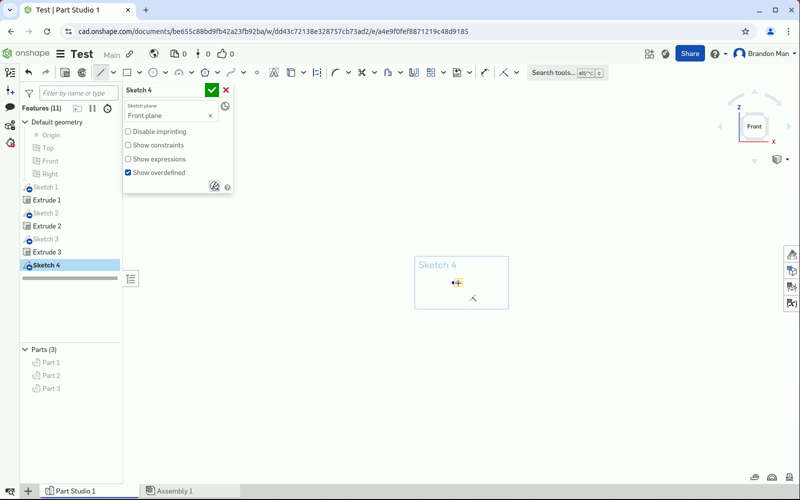
scroll(6)
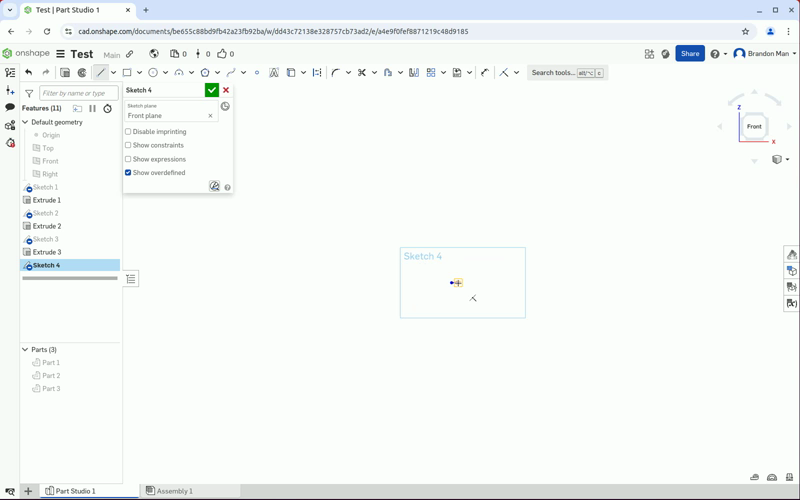
scroll(6)
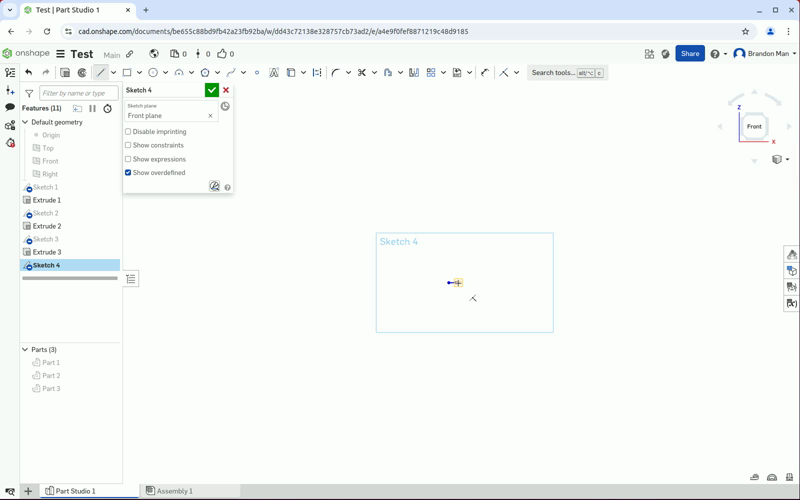
scroll(6)
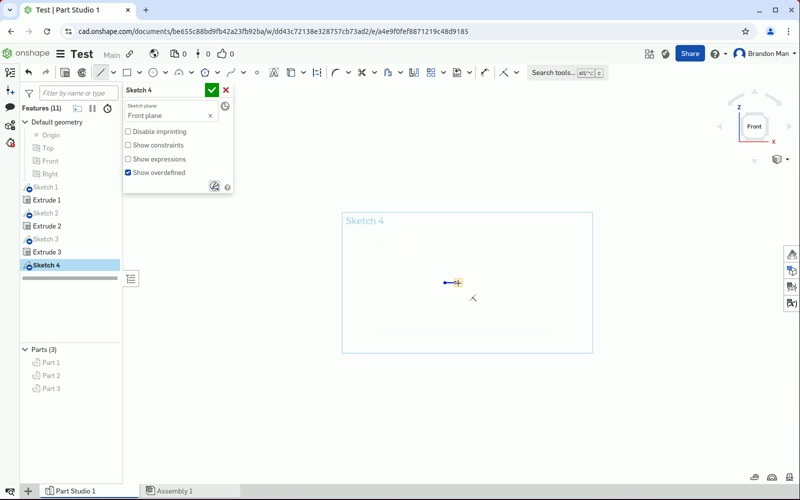
scroll(6)
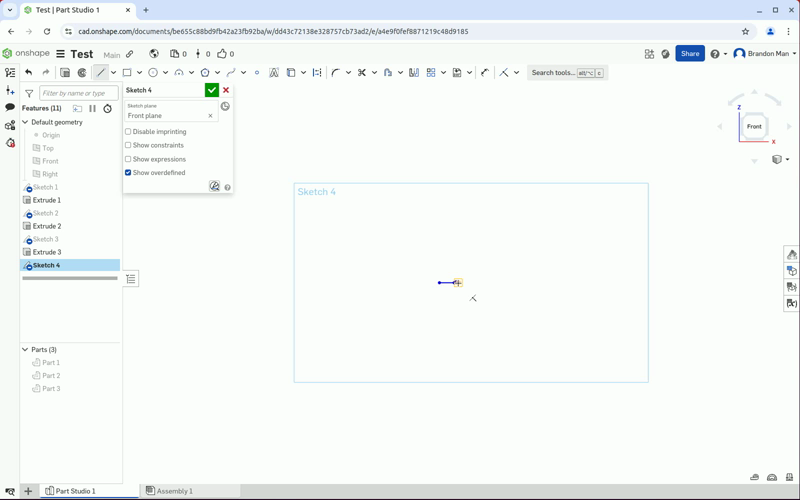
scroll(6)
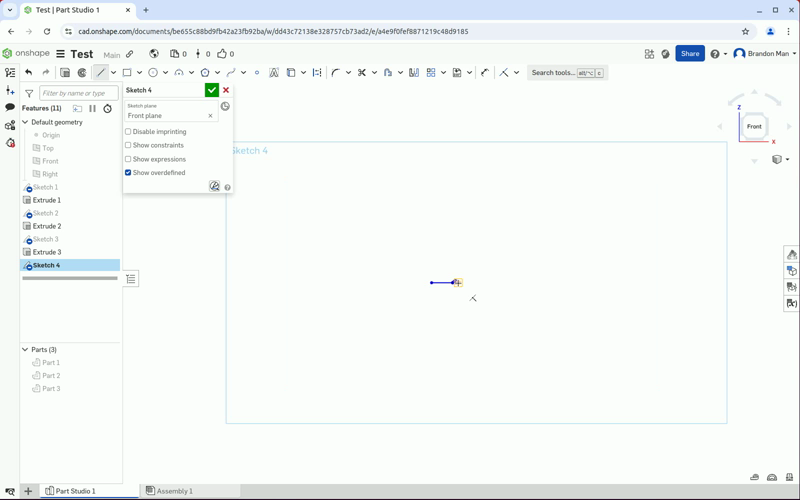
scroll(6)
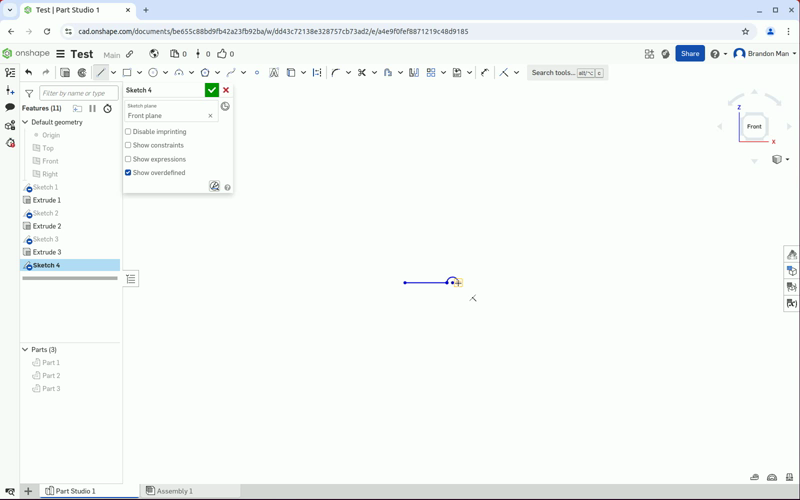
click(458, 282)
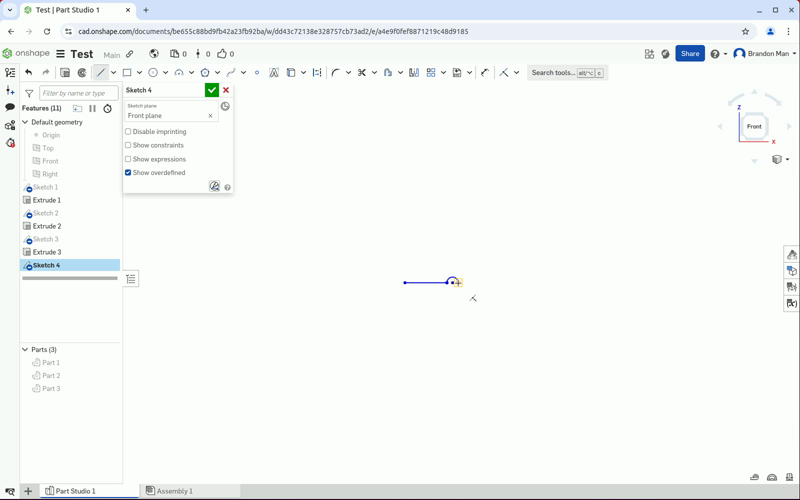
scroll(-6)
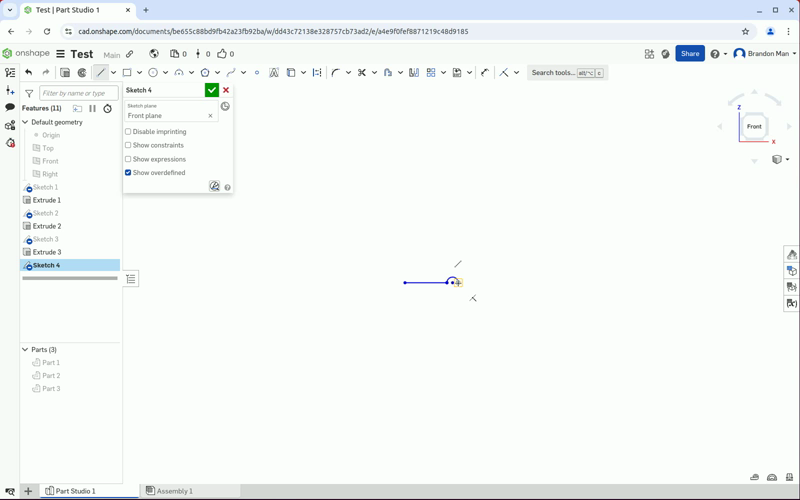
scroll(-6)
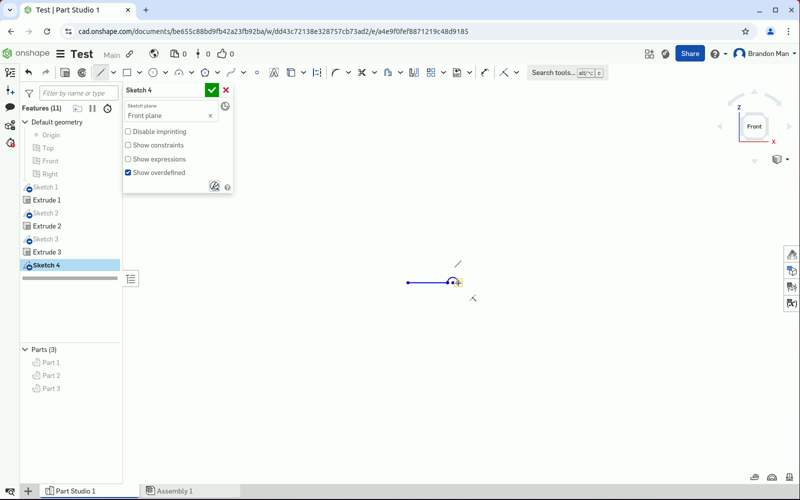
scroll(-6)
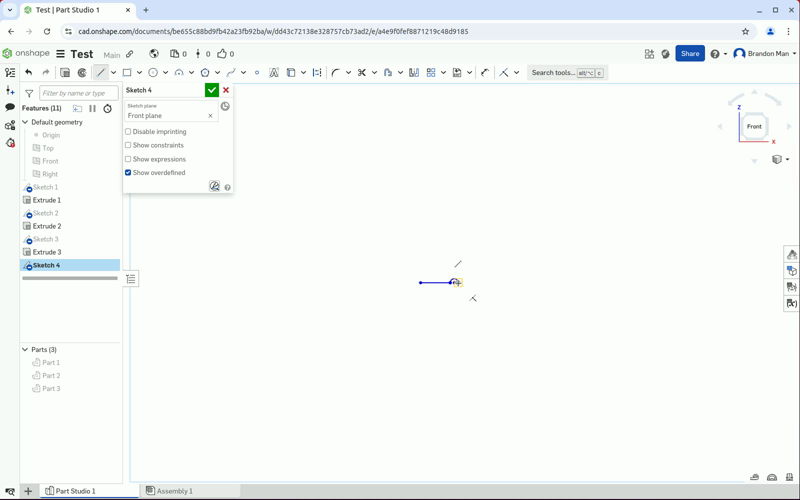
scroll(-6)
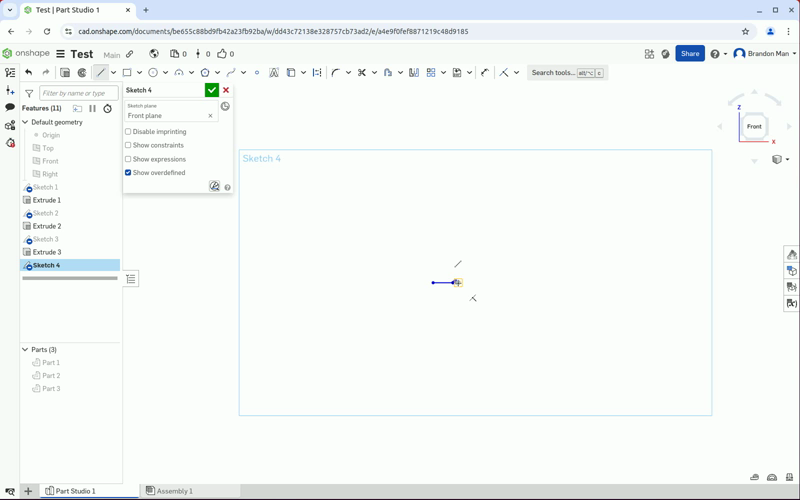
scroll(-6)
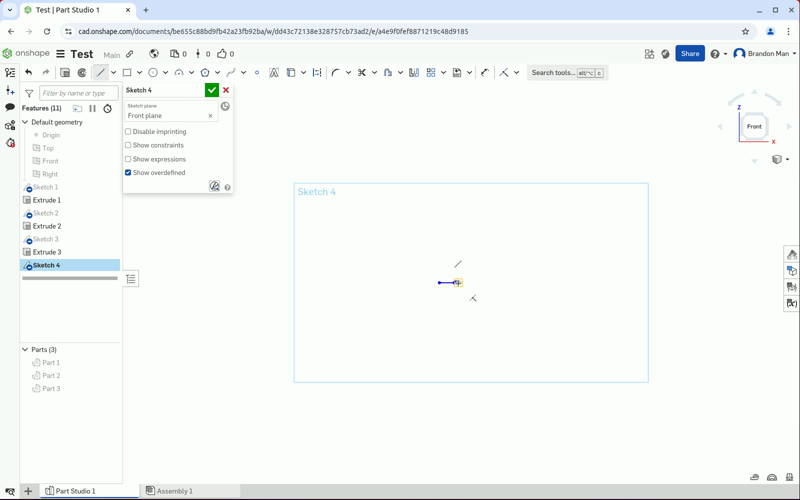
scroll(-6)
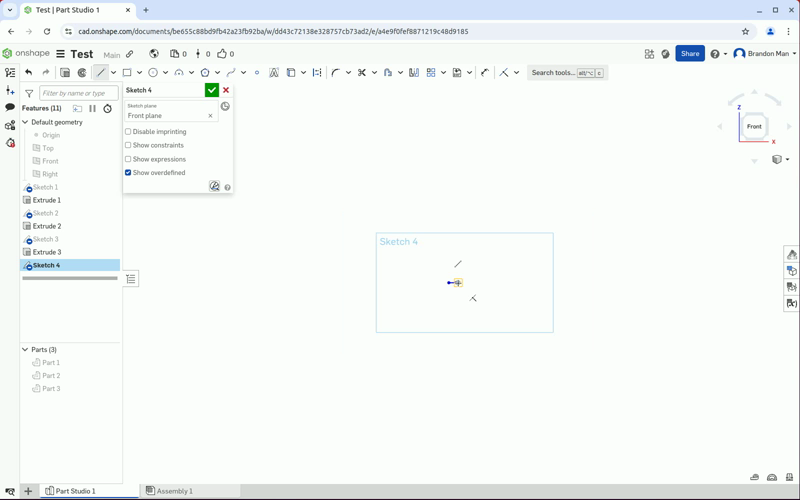
scroll(-6)
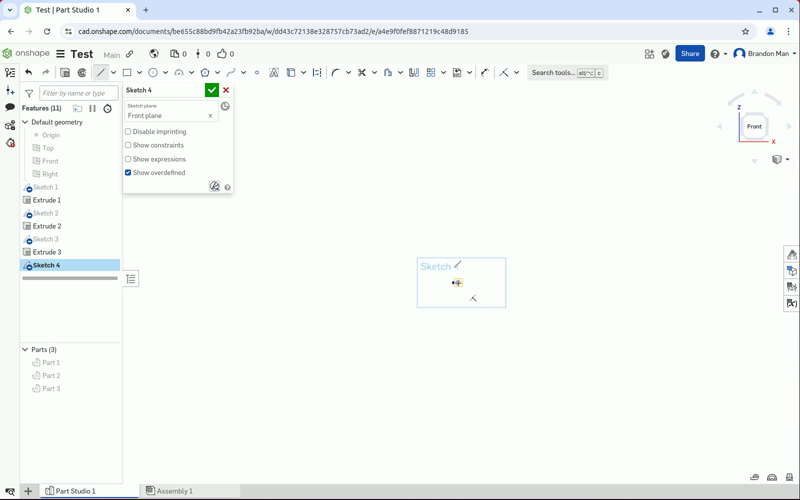
key_down(shift)
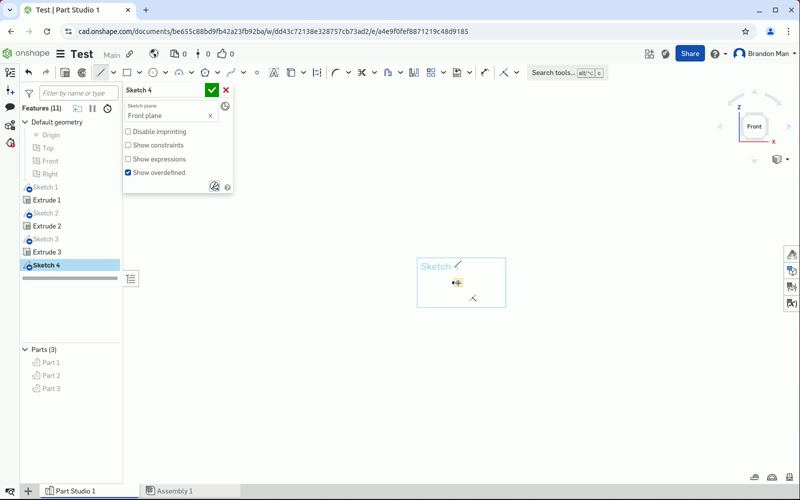
mouse_move(488, 282)
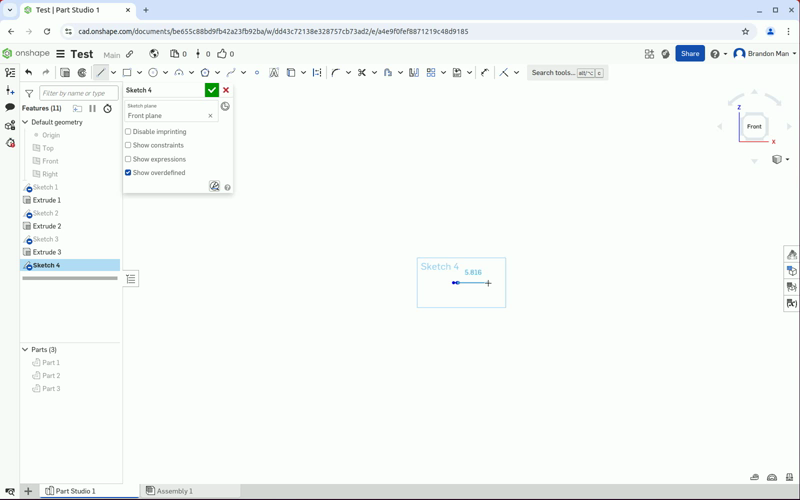
mouse_move(461, 282)
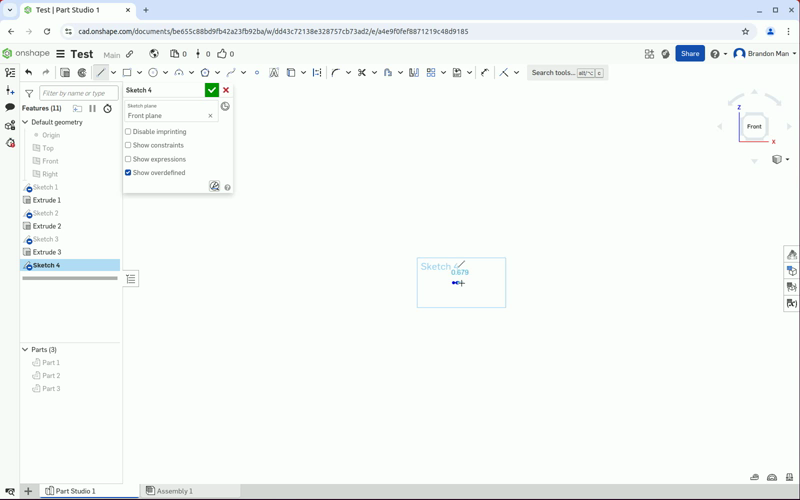
scroll(6)
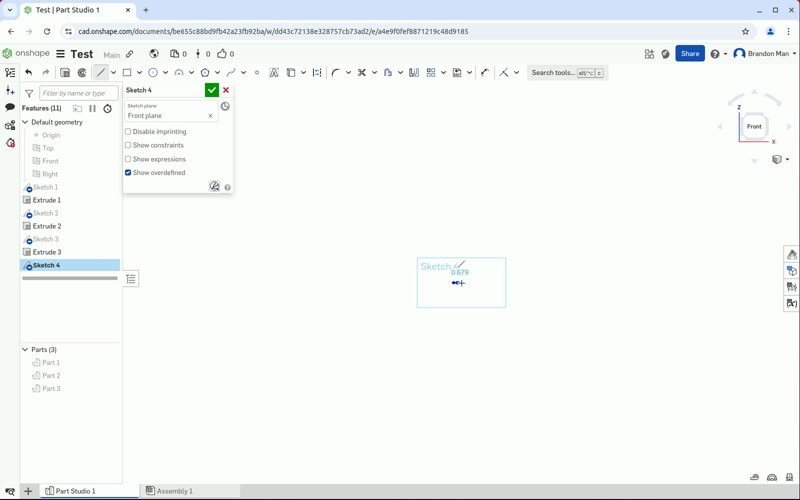
scroll(6)
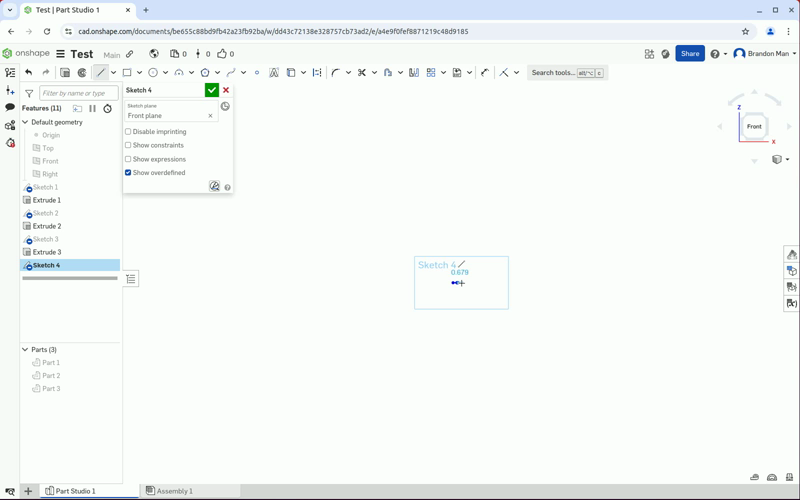
scroll(6)
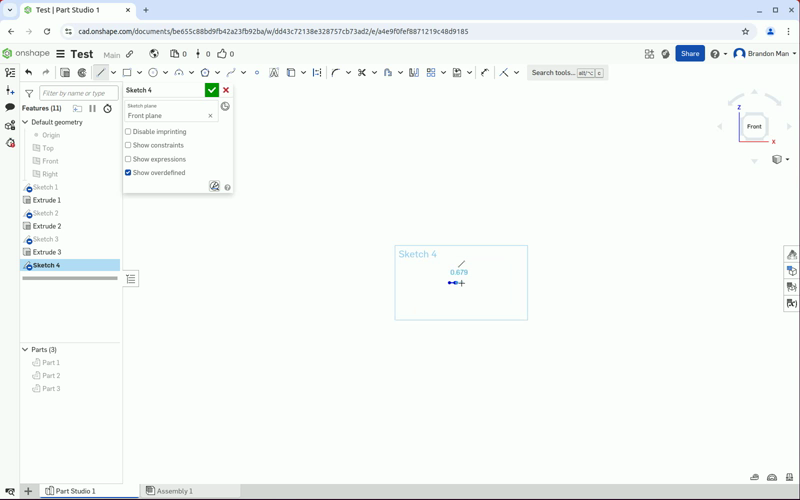
scroll(6)
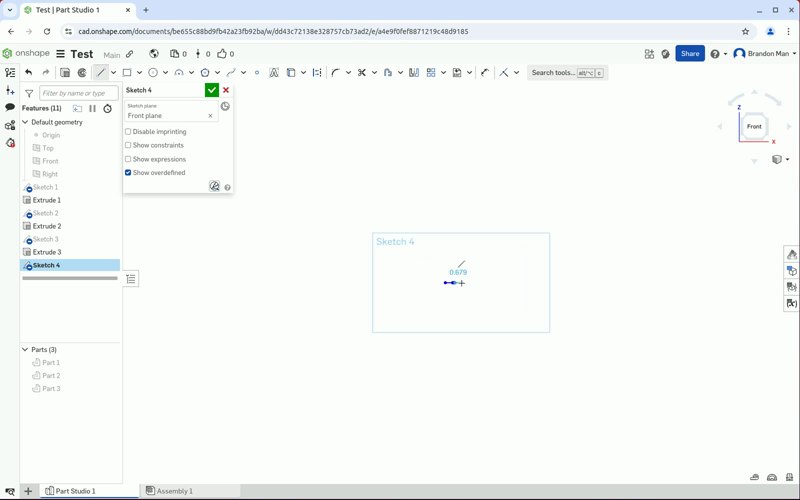
scroll(6)
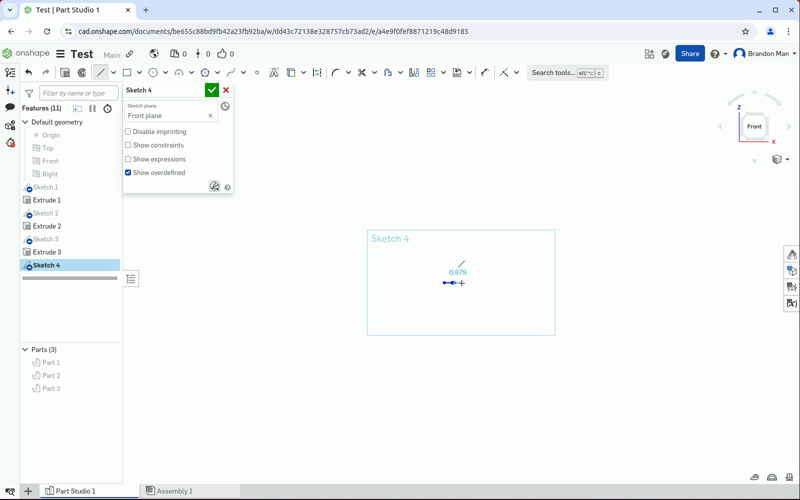
scroll(6)
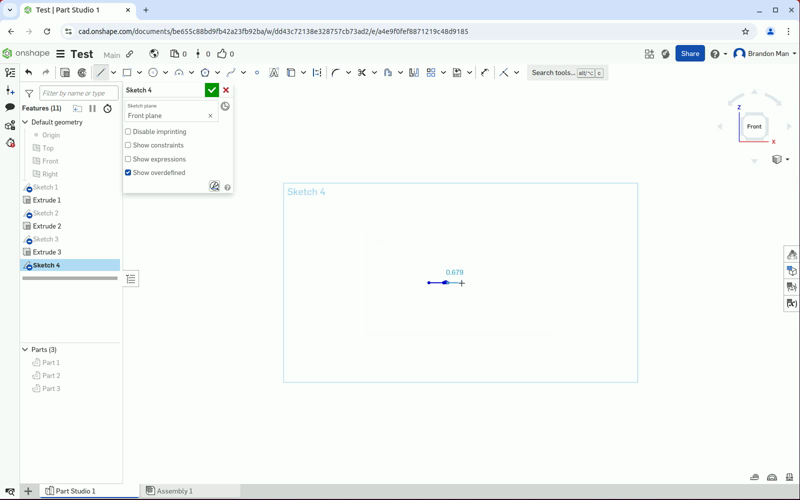
scroll(6)
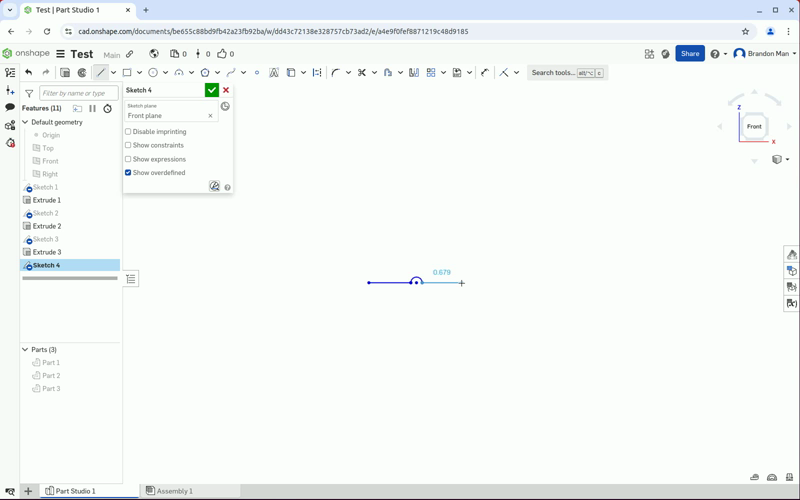
click(461, 282)
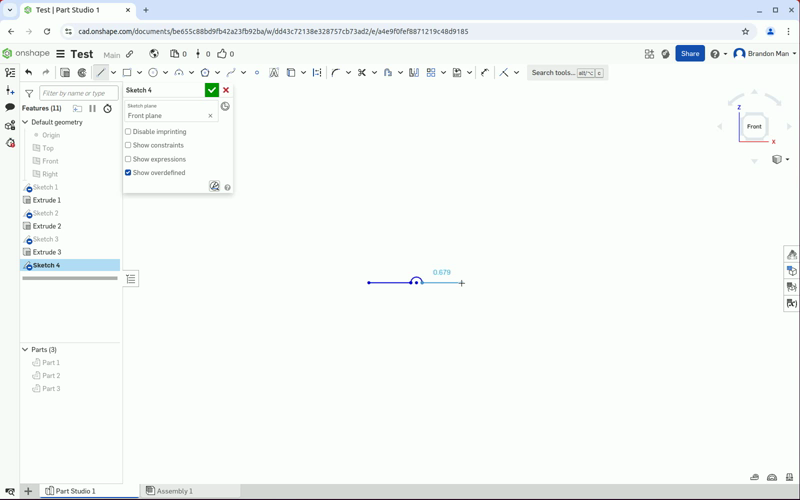
scroll(-6)
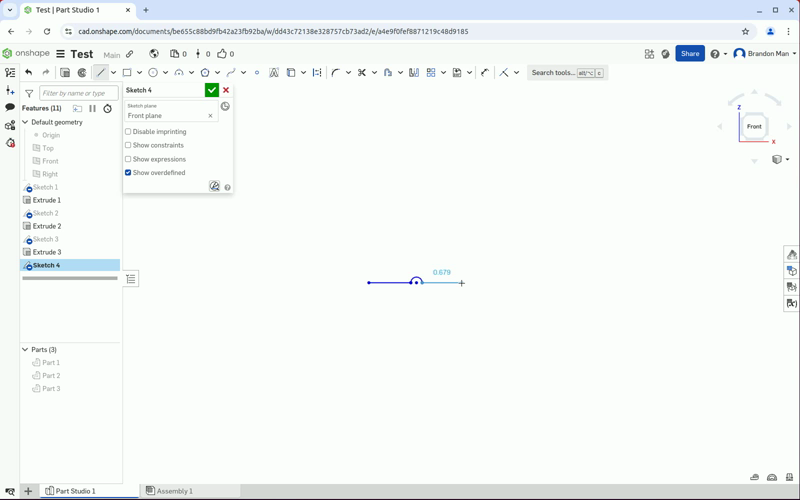
scroll(-6)
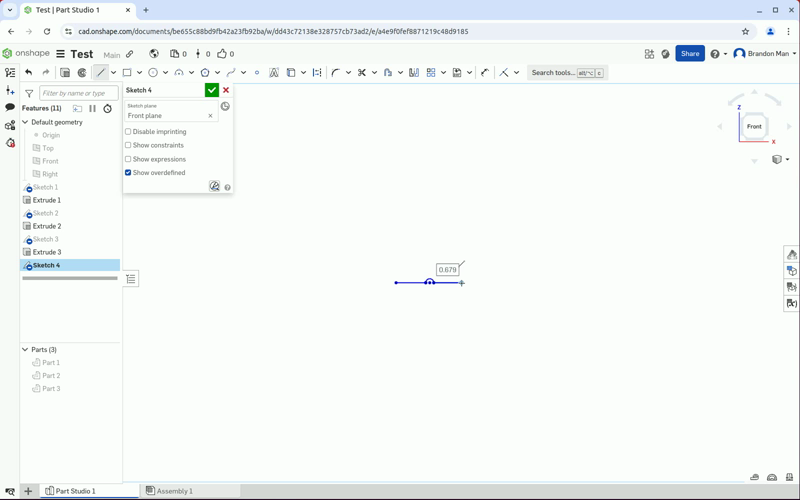
scroll(-6)
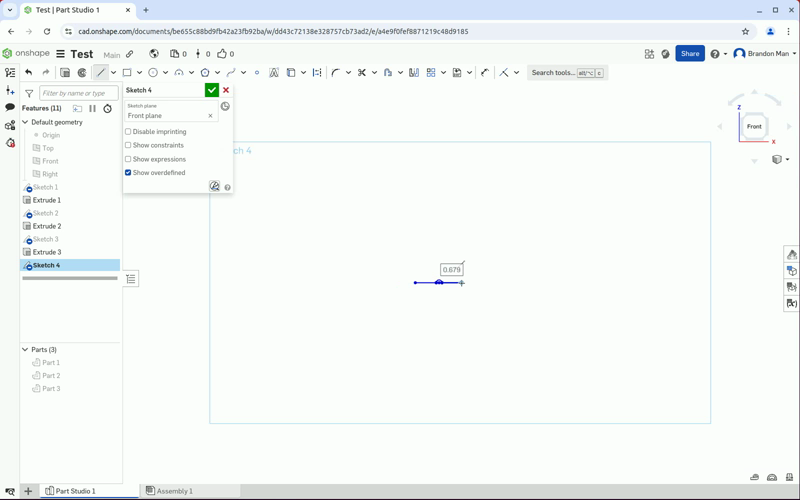
scroll(-6)
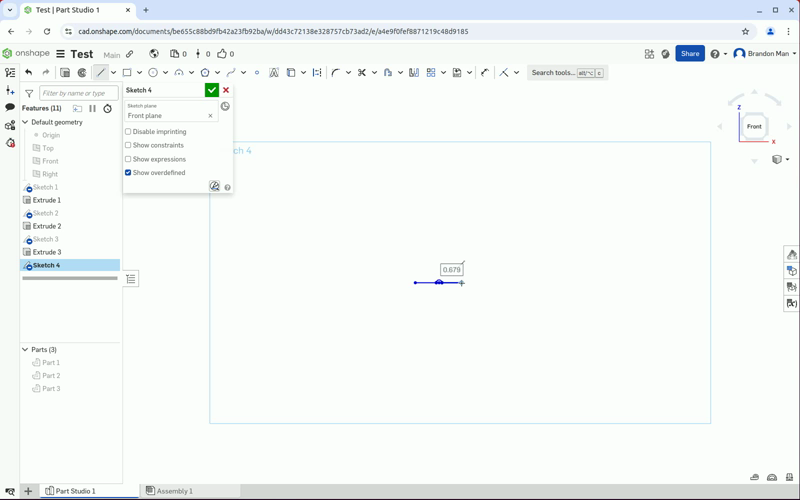
scroll(-6)
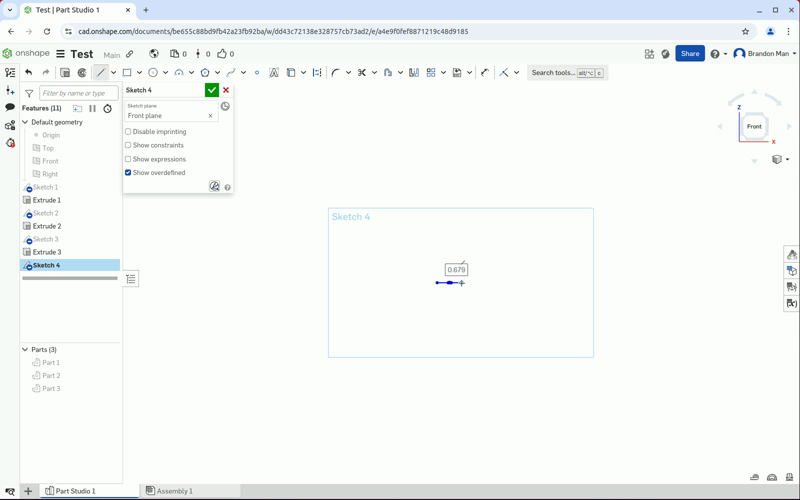
scroll(-6)
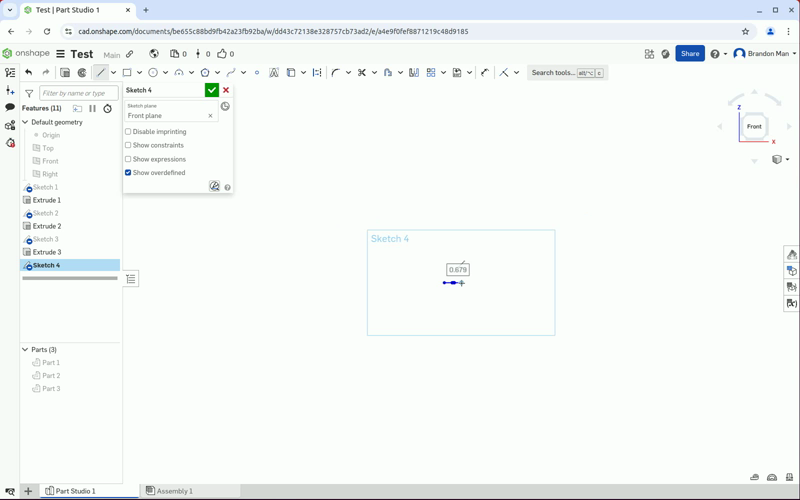
scroll(-6)
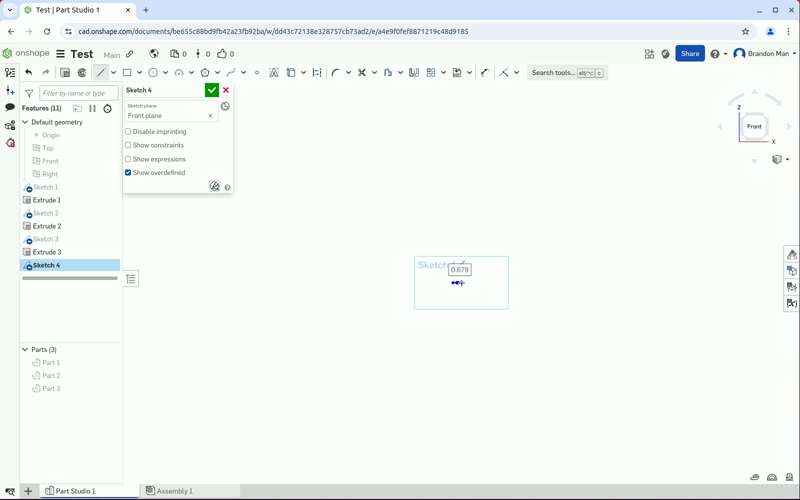
key_up(shift)
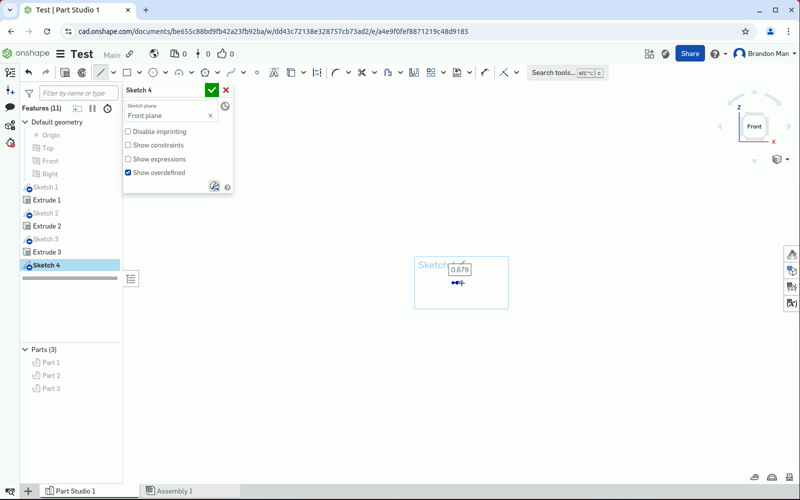
key(esc)
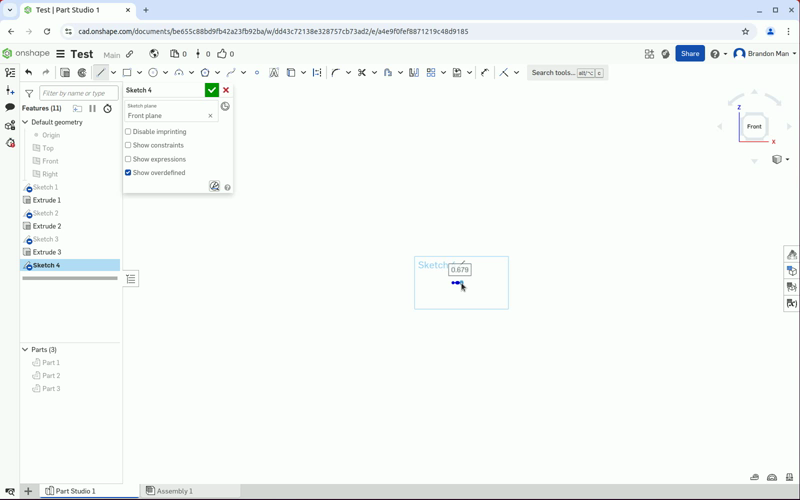
key(a)
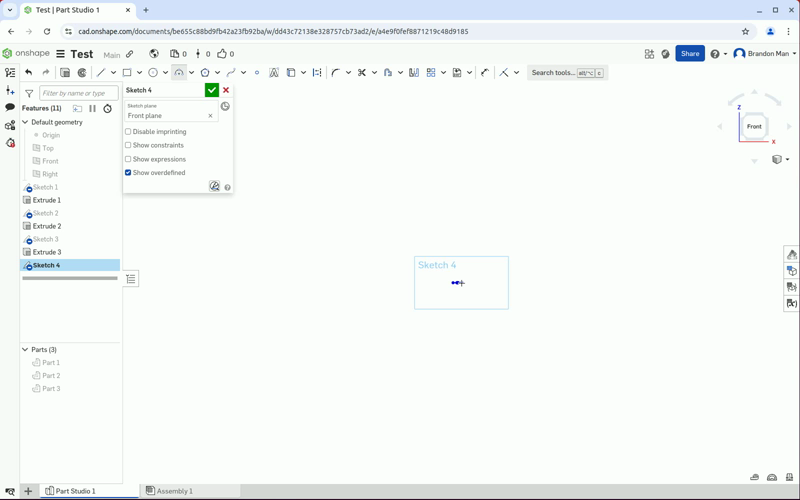
mouse_move(461, 282)
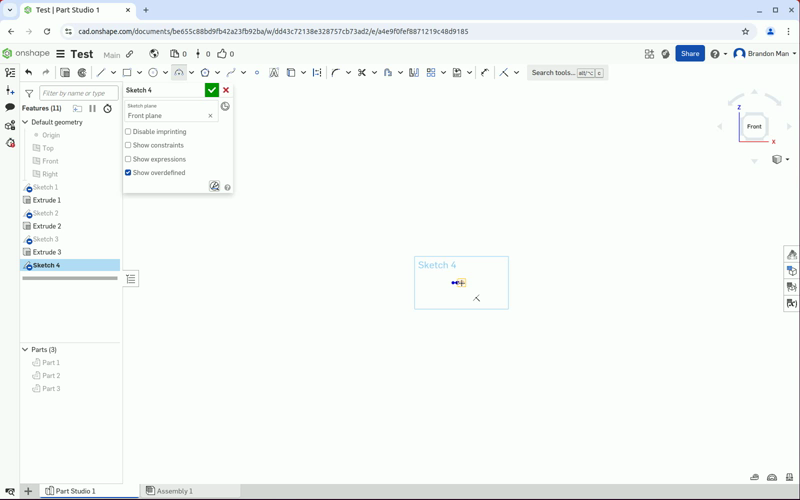
scroll(6)
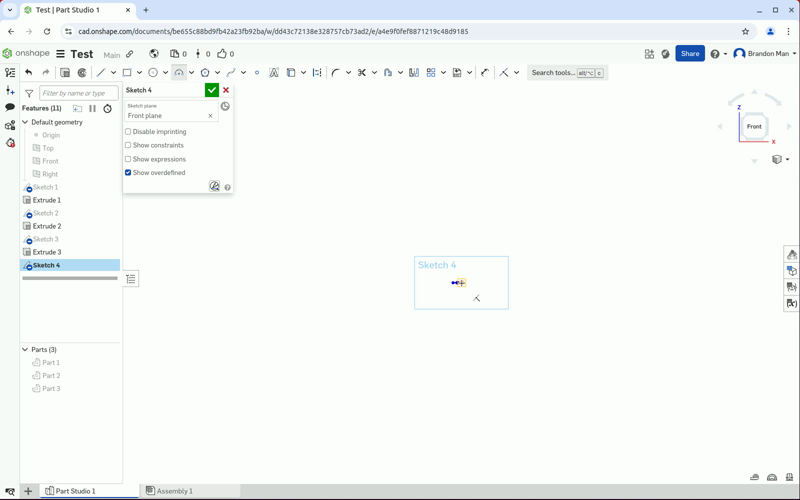
scroll(6)
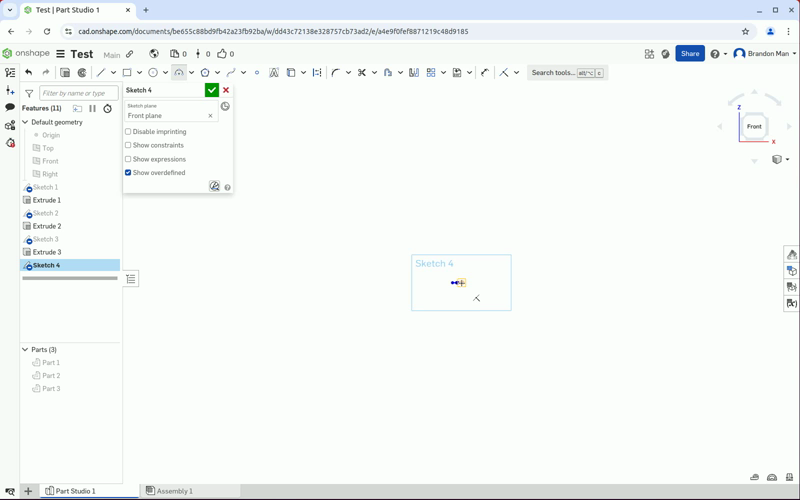
scroll(6)
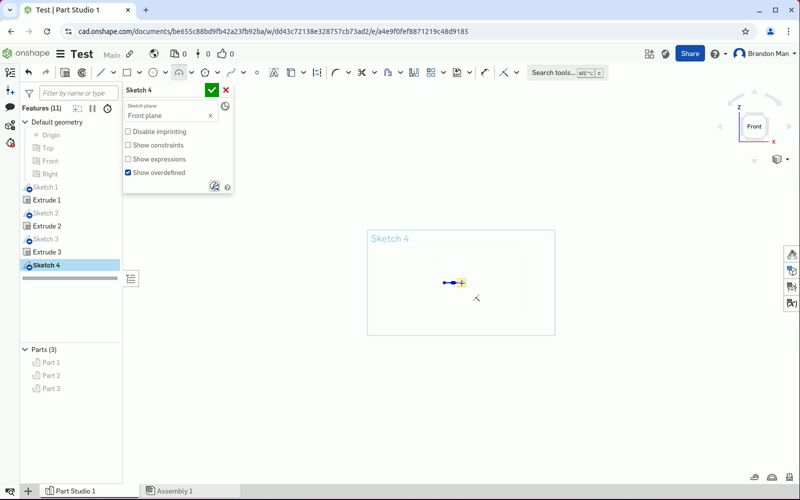
scroll(6)
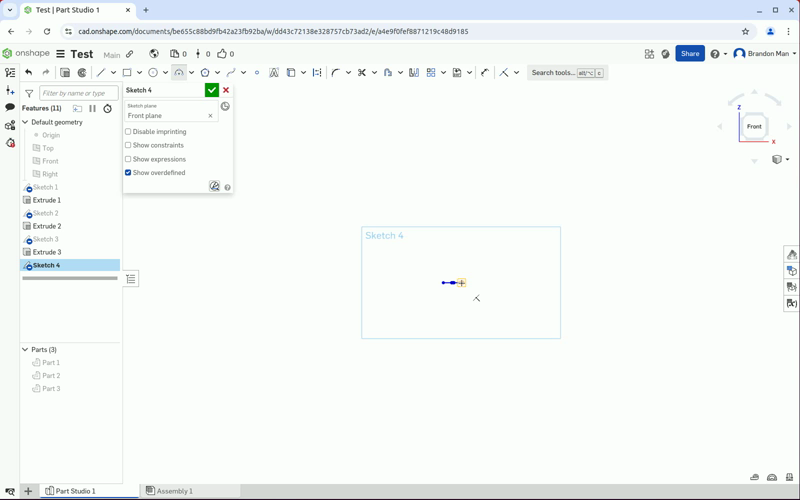
scroll(6)
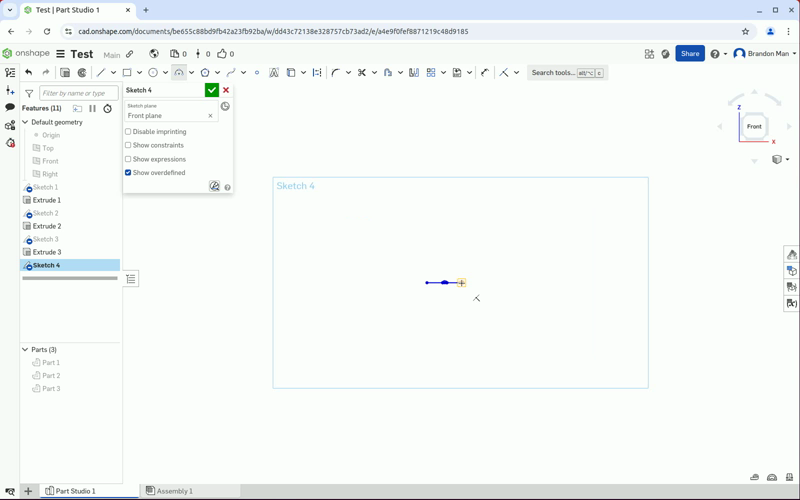
scroll(6)
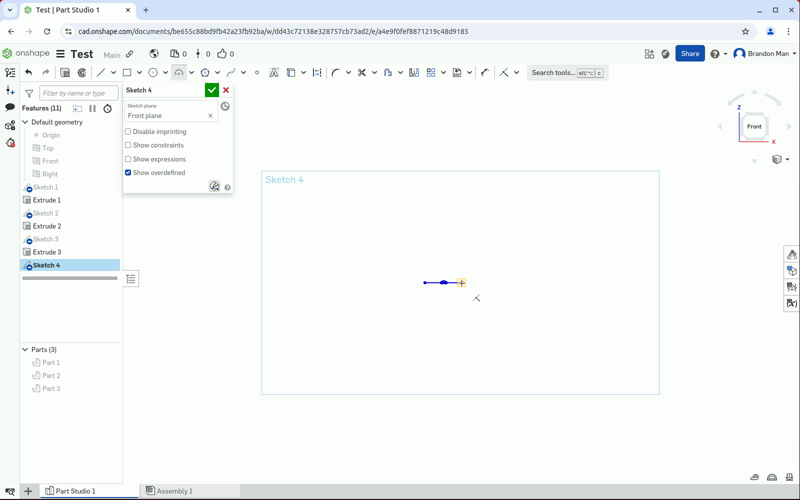
scroll(6)
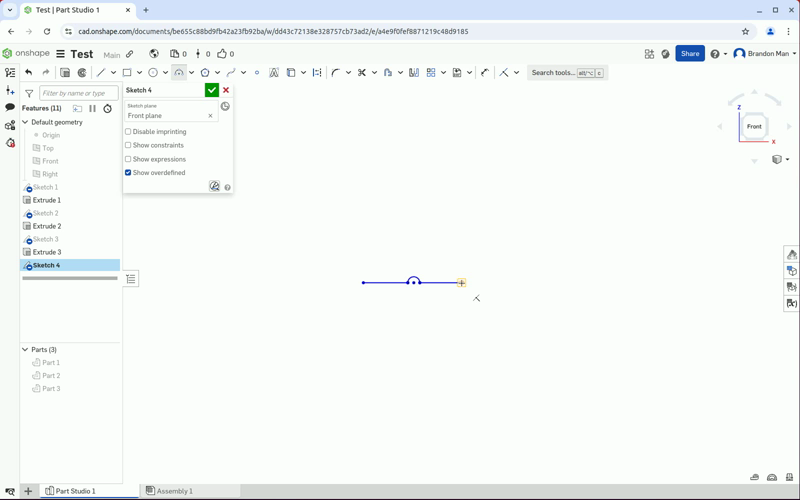
click(461, 282)
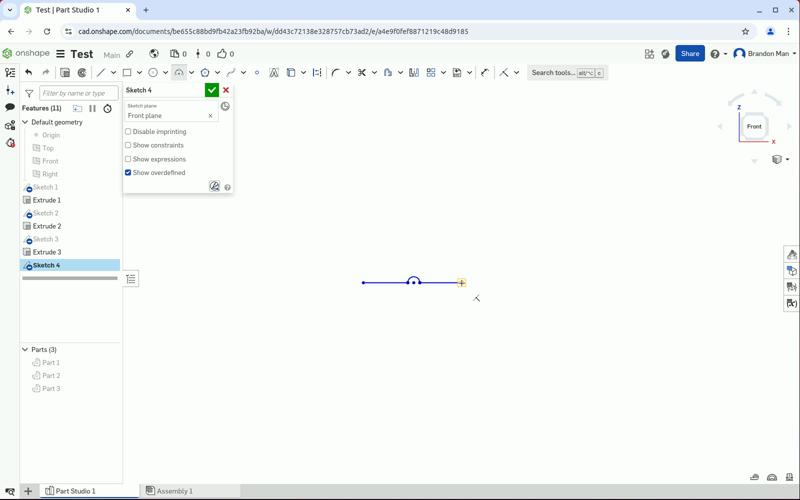
scroll(-6)
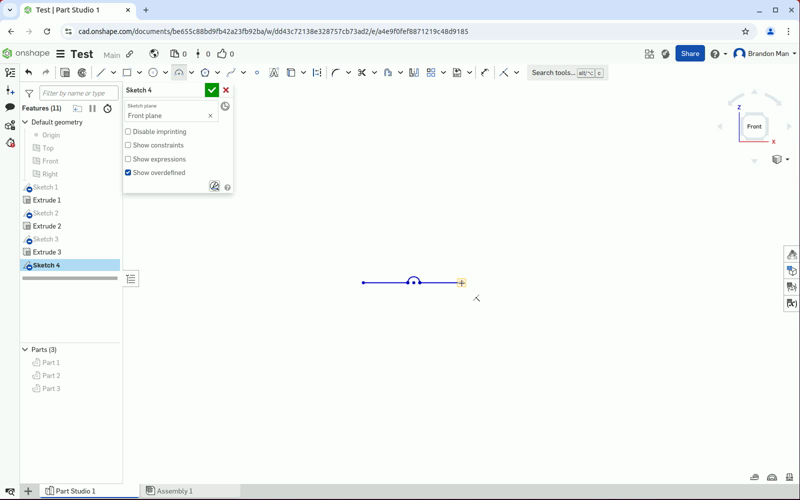
scroll(-6)
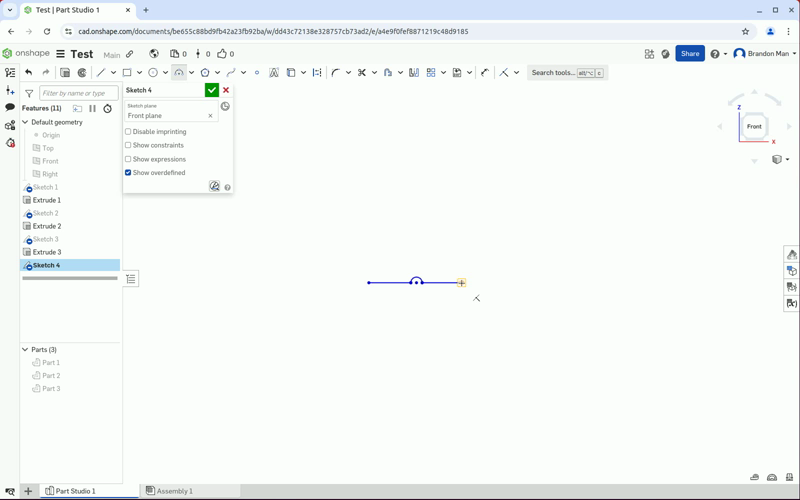
scroll(-6)
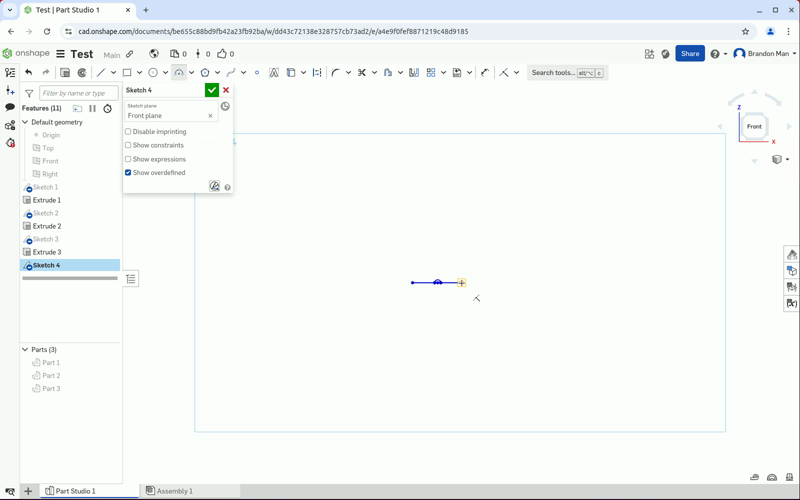
scroll(-6)
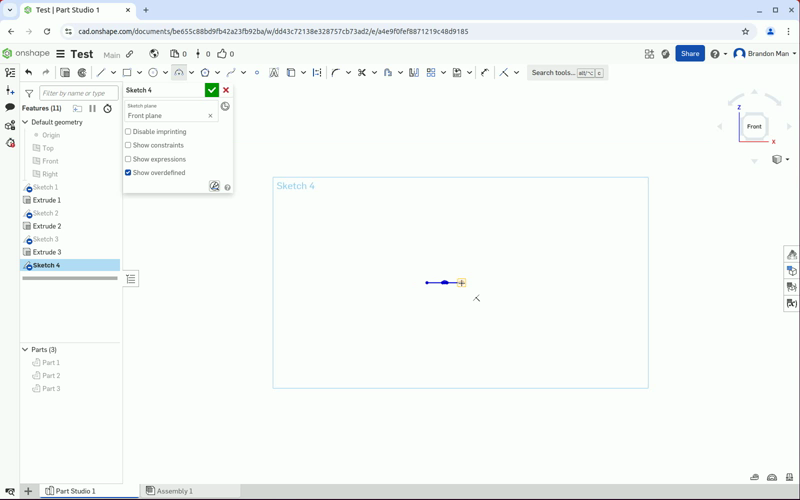
scroll(-6)
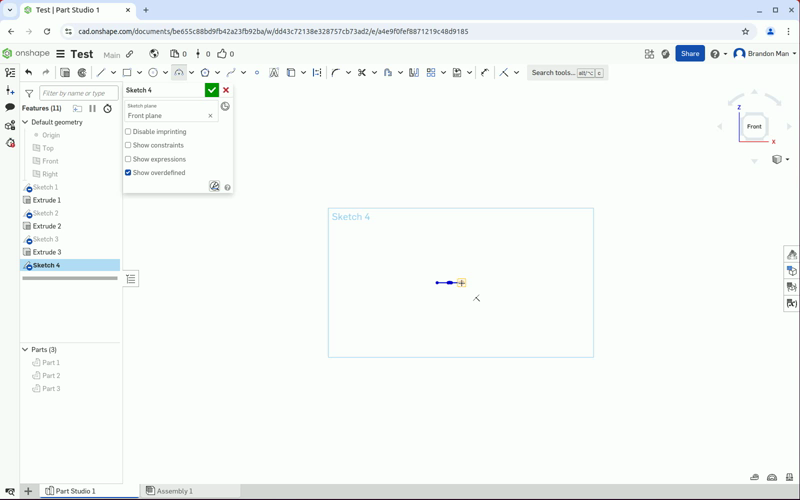
scroll(-6)
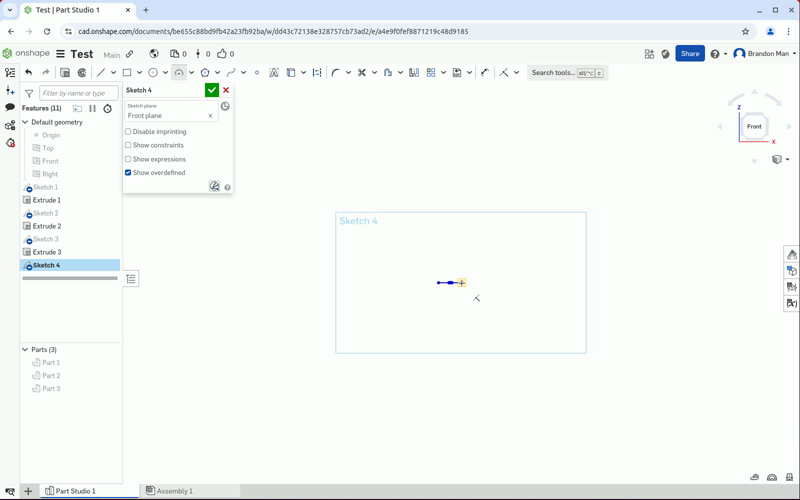
scroll(-6)
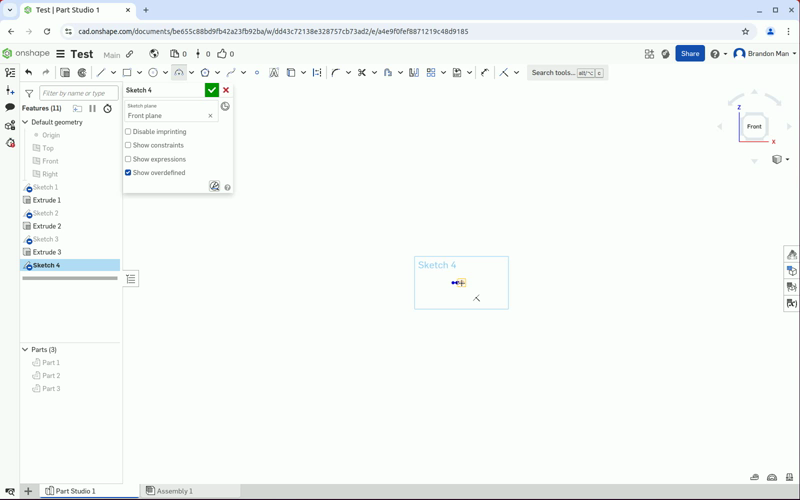
mouse_move(453, 282)
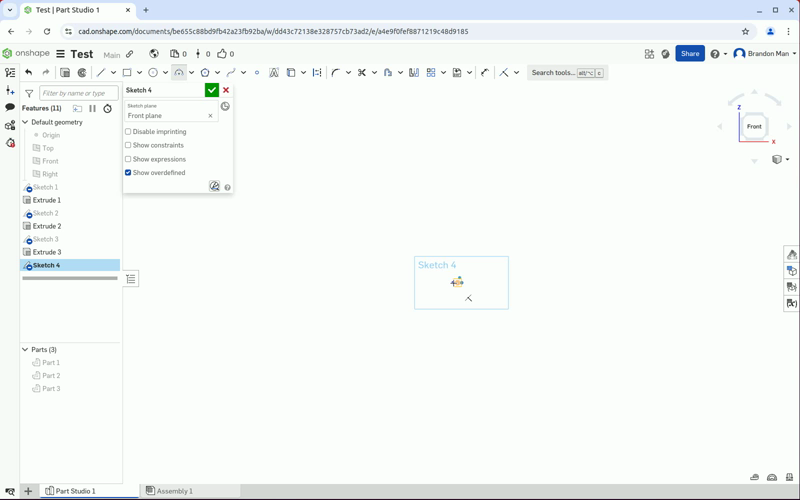
scroll(6)
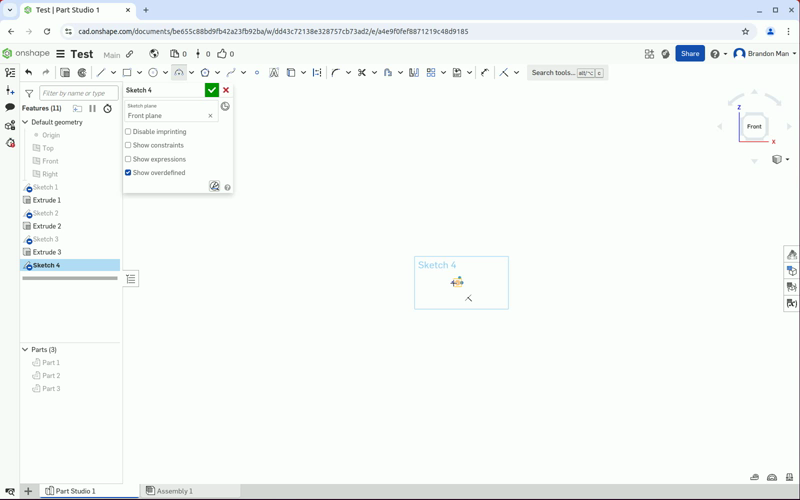
scroll(6)
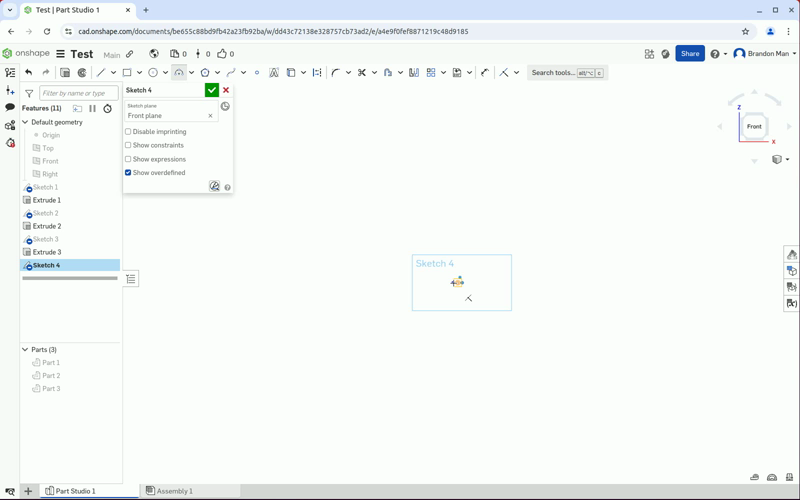
scroll(6)
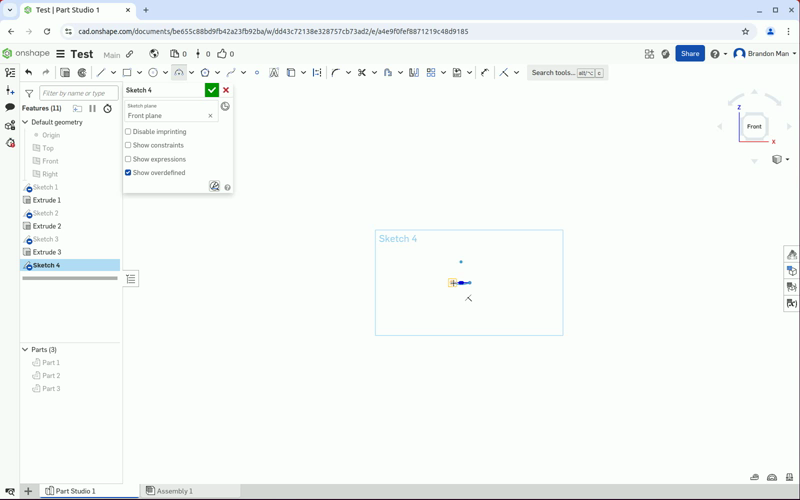
scroll(6)
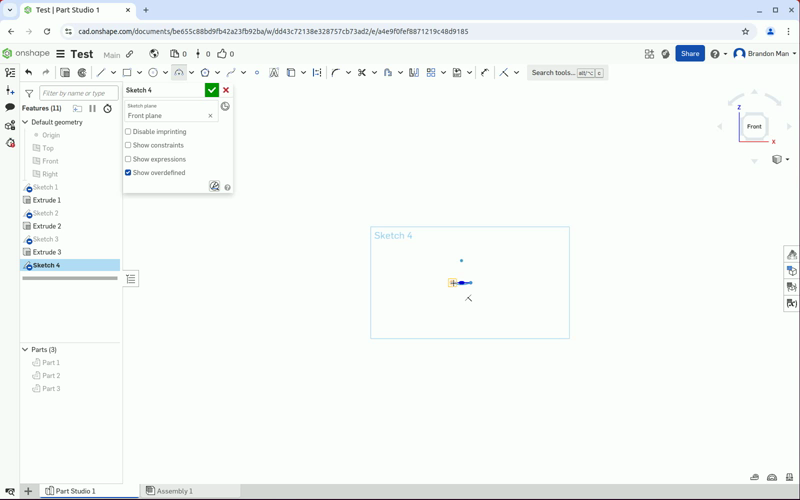
scroll(6)
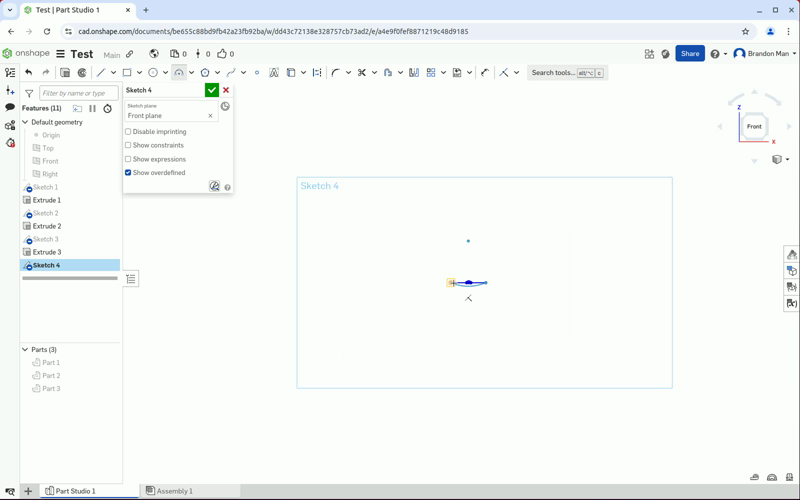
scroll(6)
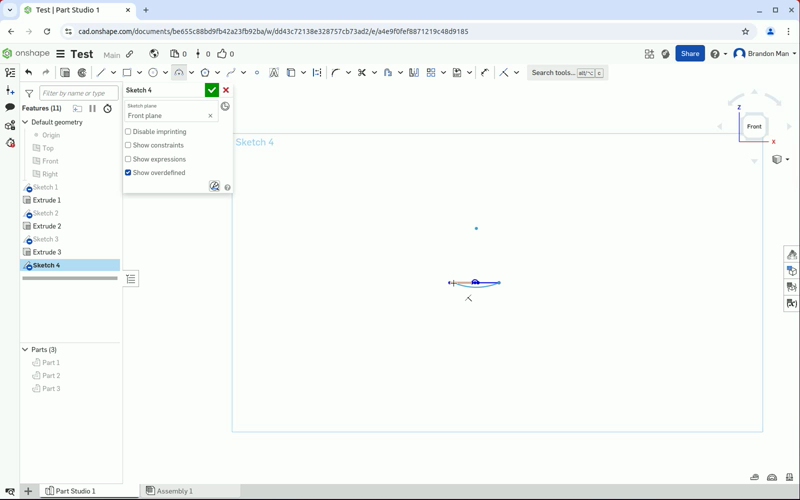
scroll(6)
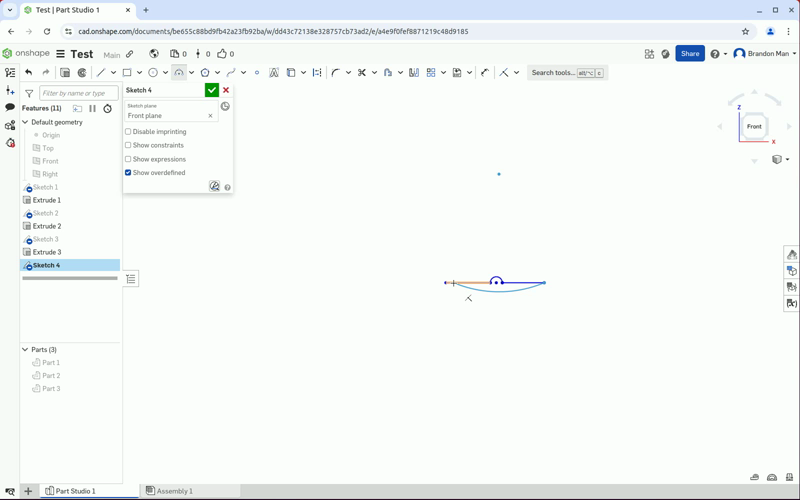
click(453, 282)
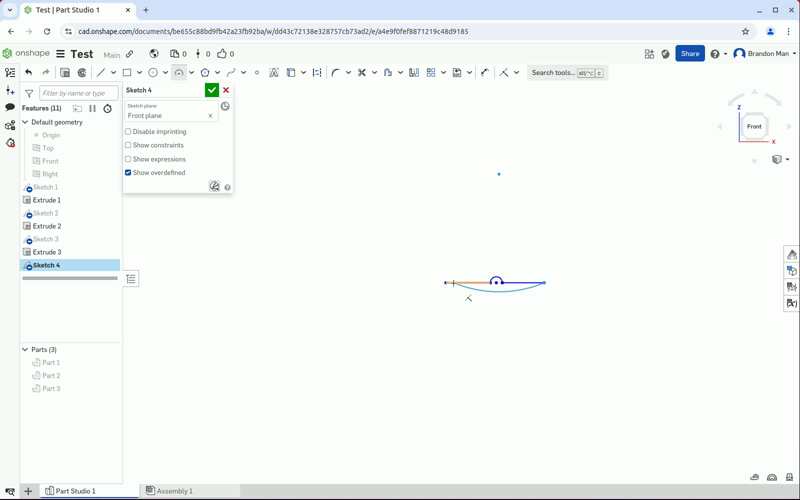
scroll(-6)
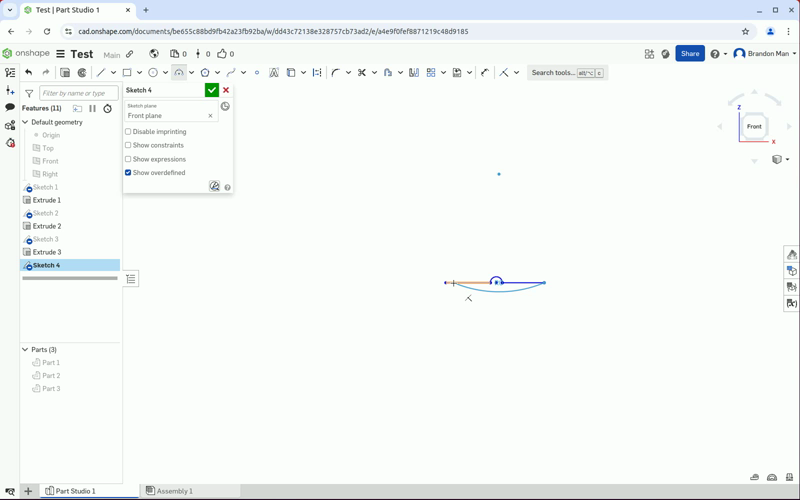
scroll(-6)
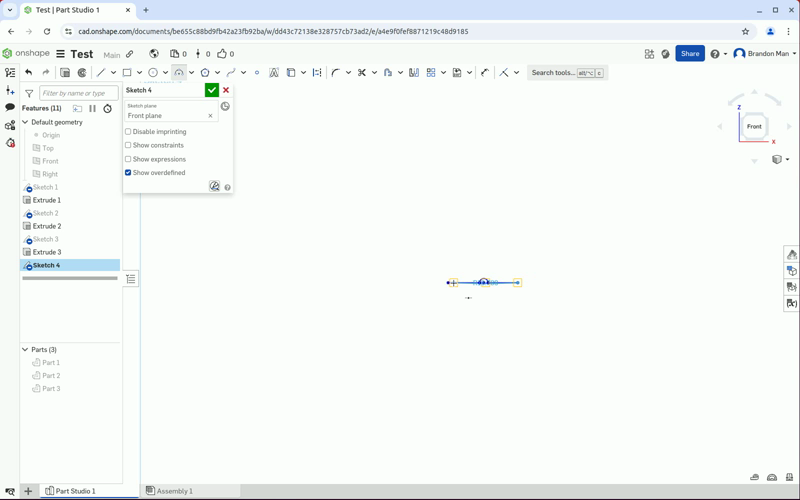
scroll(-6)
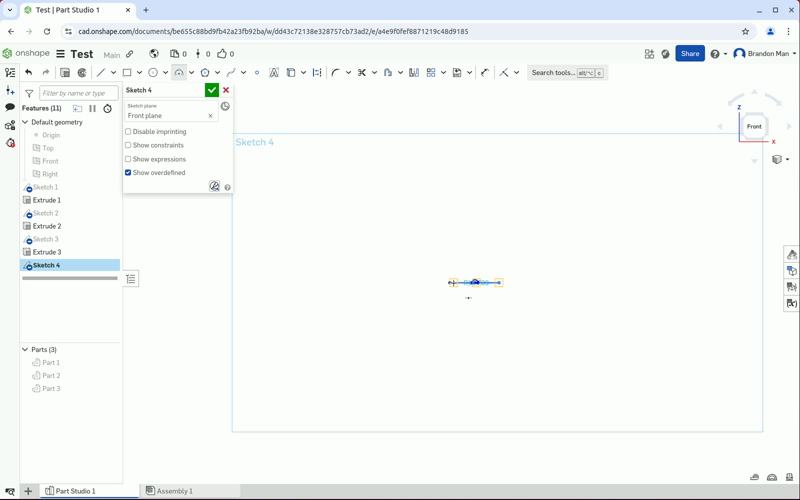
scroll(-6)
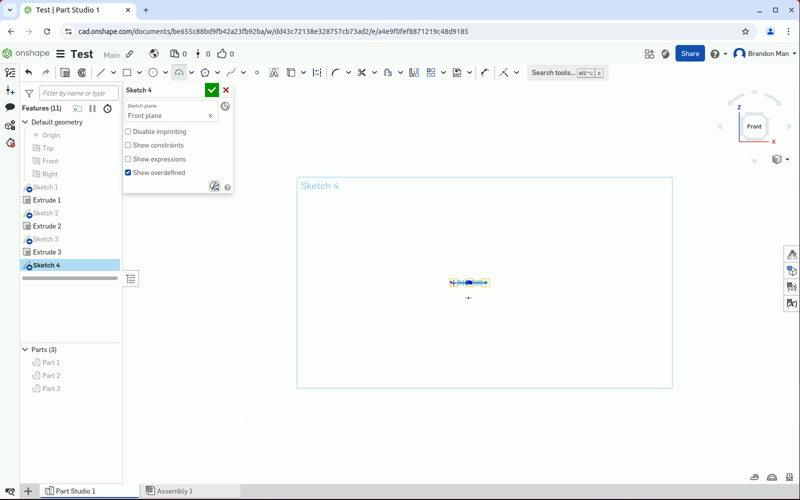
scroll(-6)
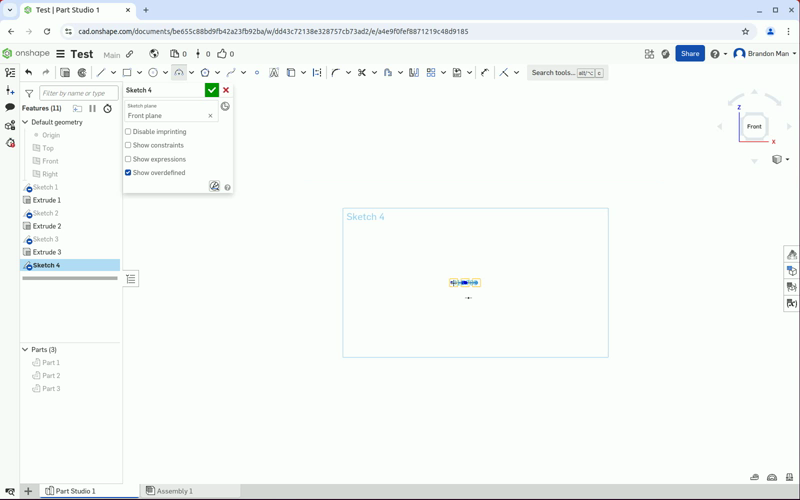
scroll(-6)
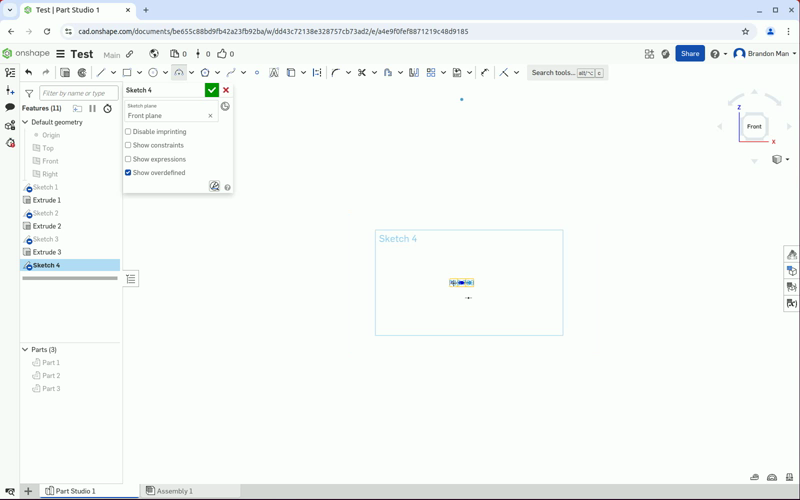
scroll(-6)
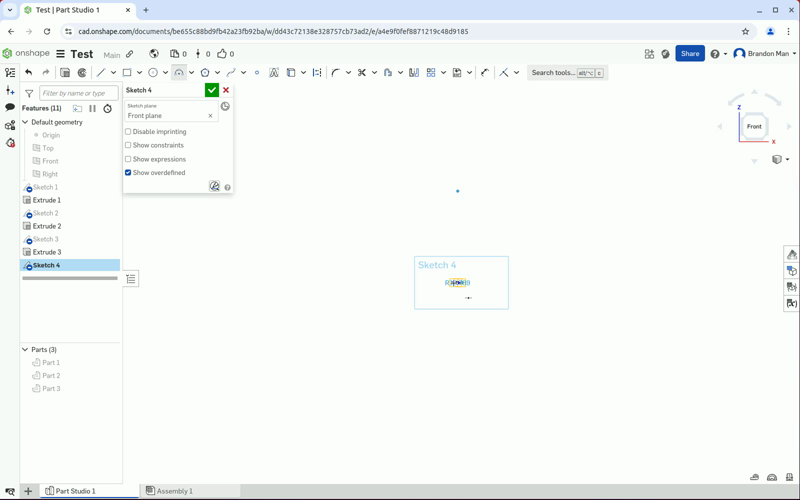
key_down(shift)
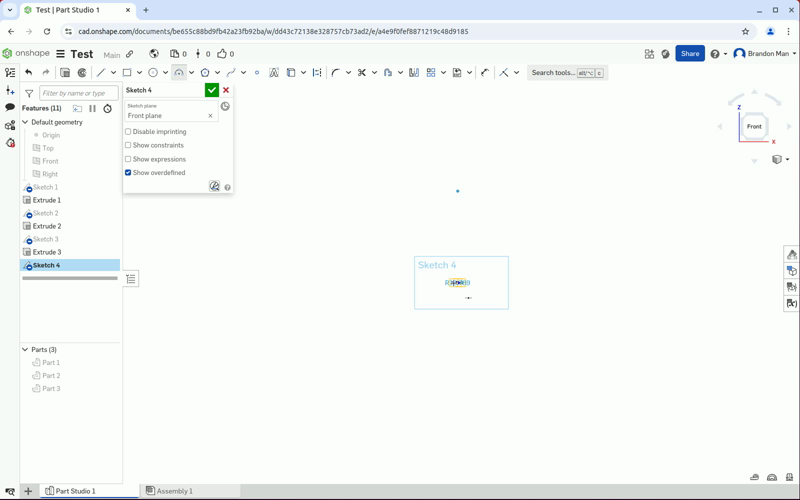
mouse_move(457, 278)
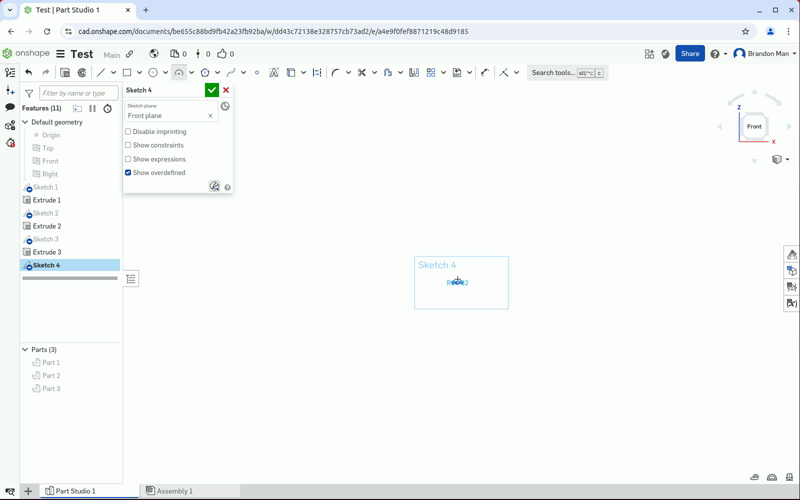
scroll(6)
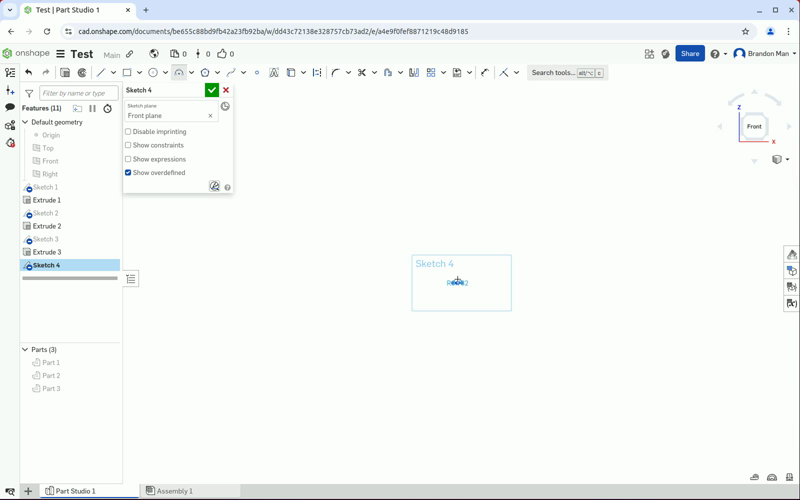
scroll(6)
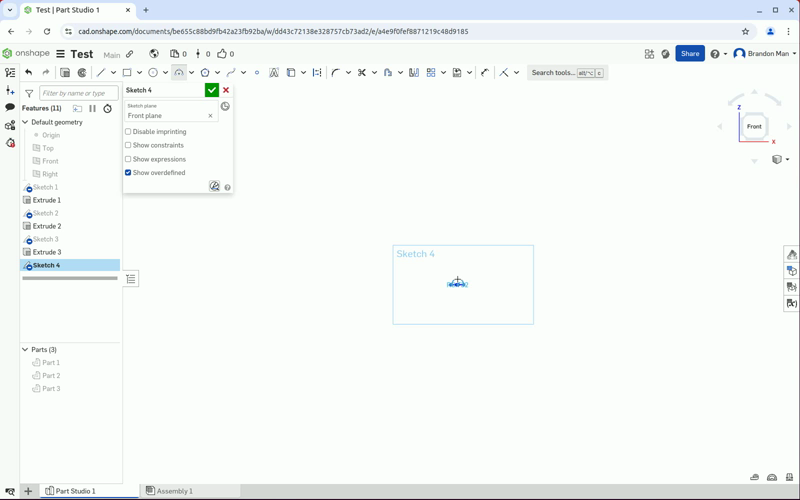
scroll(6)
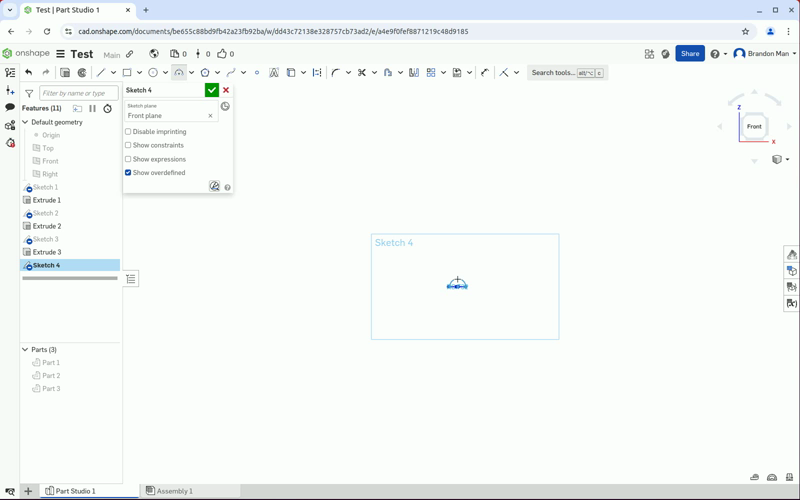
scroll(6)
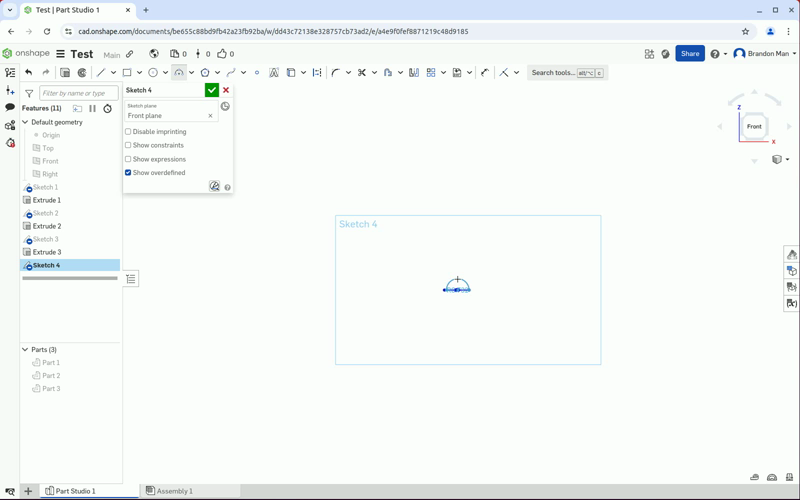
scroll(6)
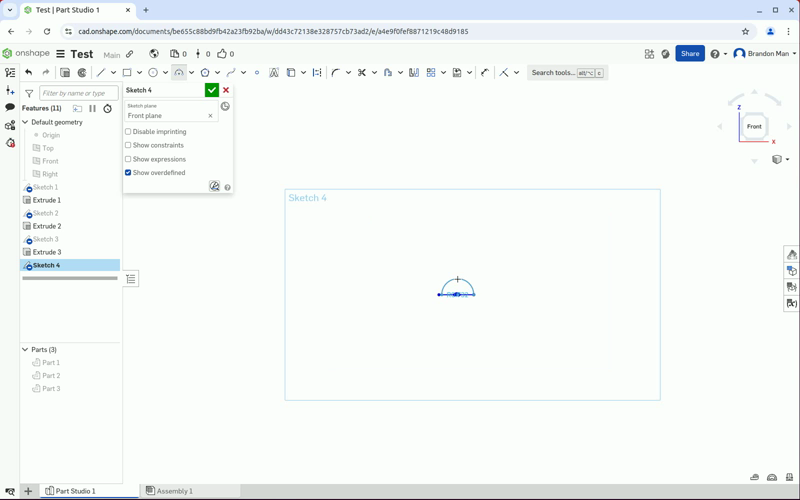
scroll(6)
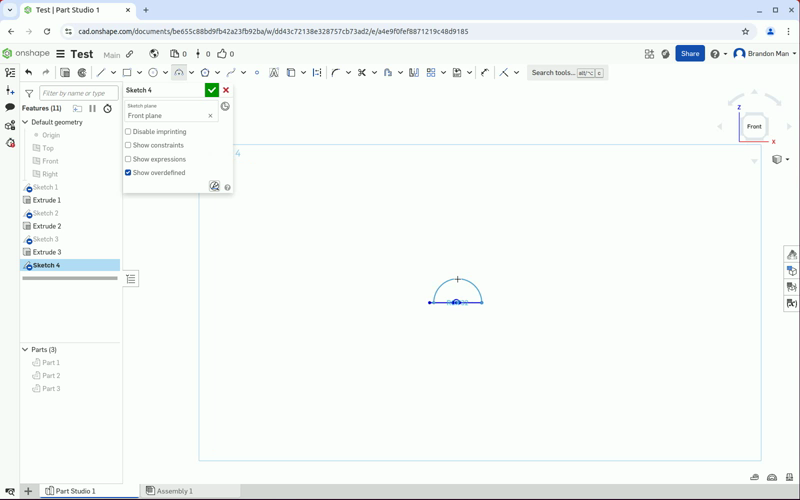
scroll(6)
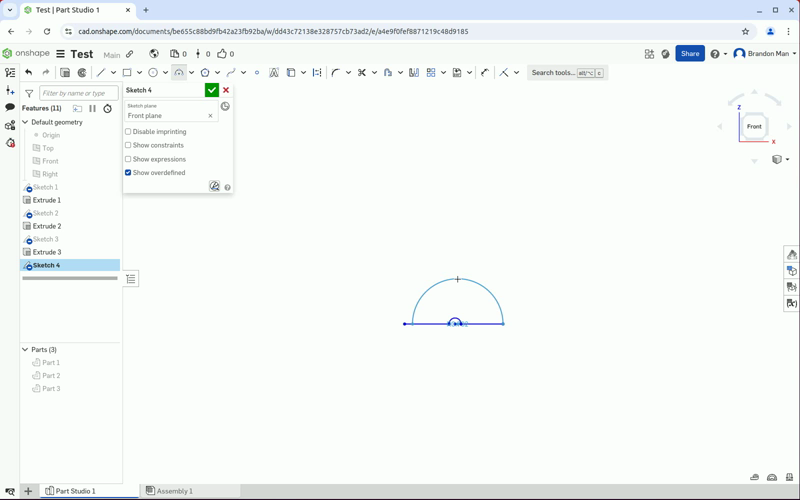
click(457, 278)
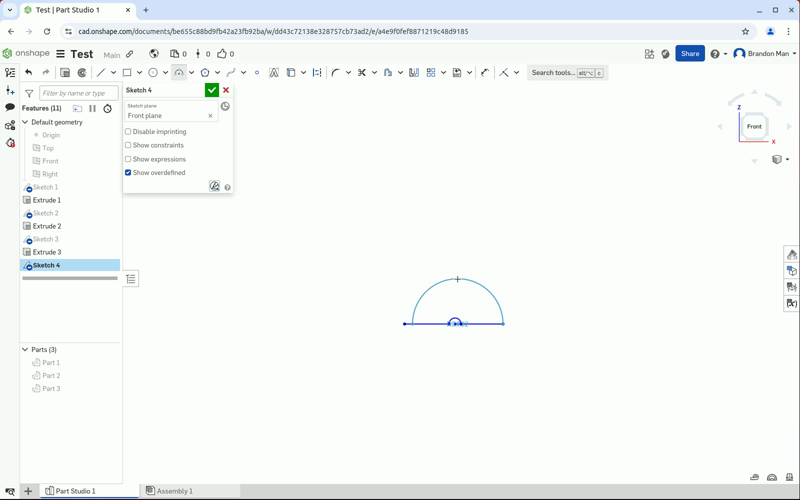
scroll(-6)
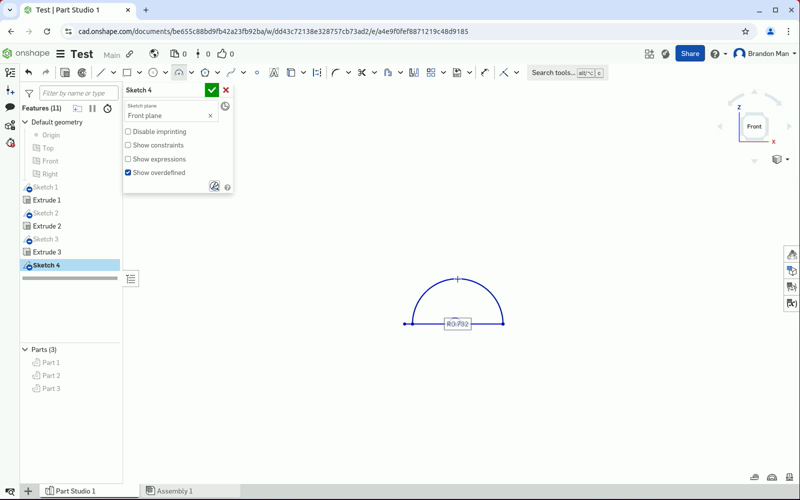
scroll(-6)
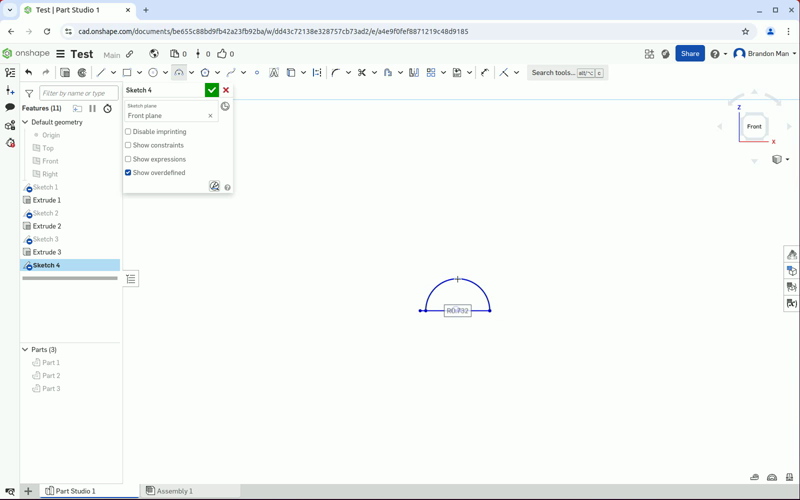
scroll(-6)
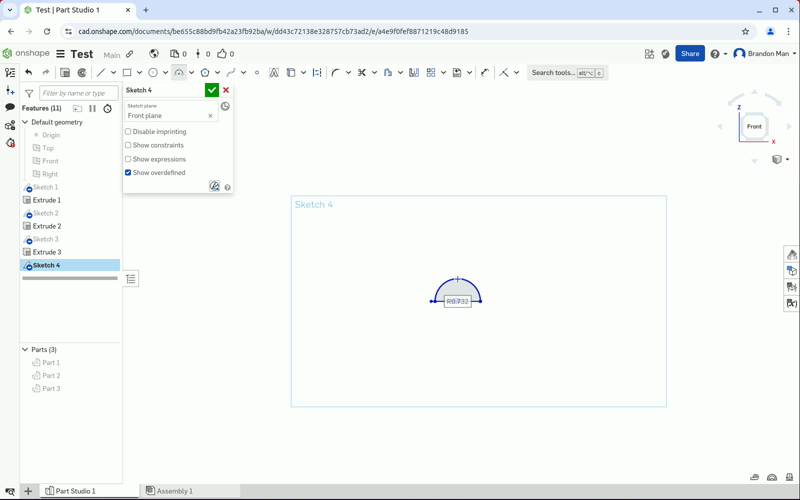
scroll(-6)
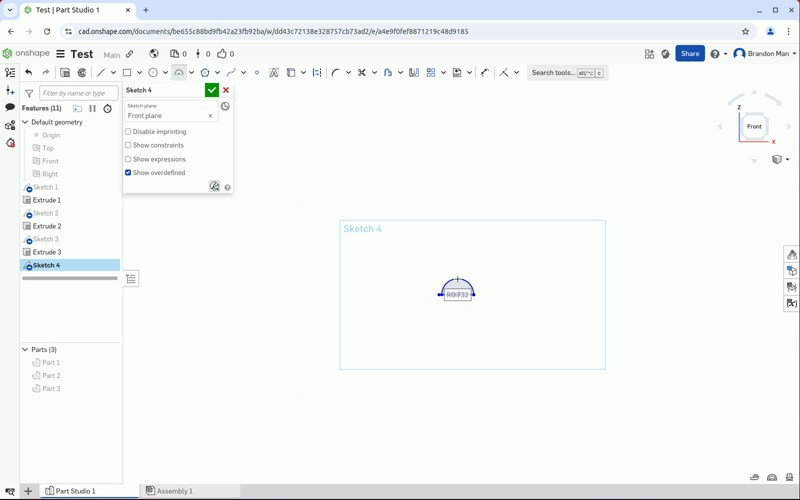
scroll(-6)
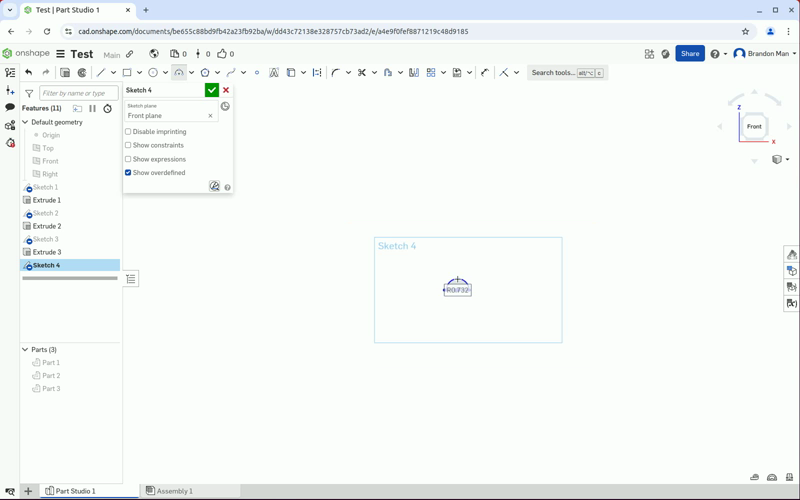
scroll(-6)
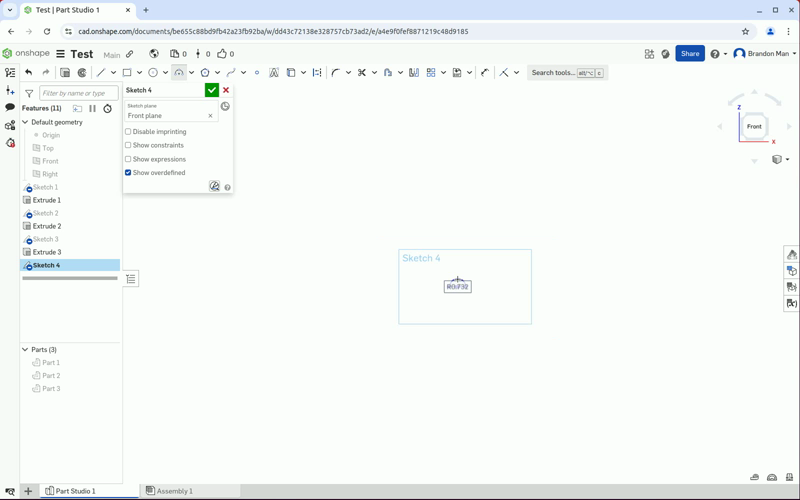
scroll(-6)
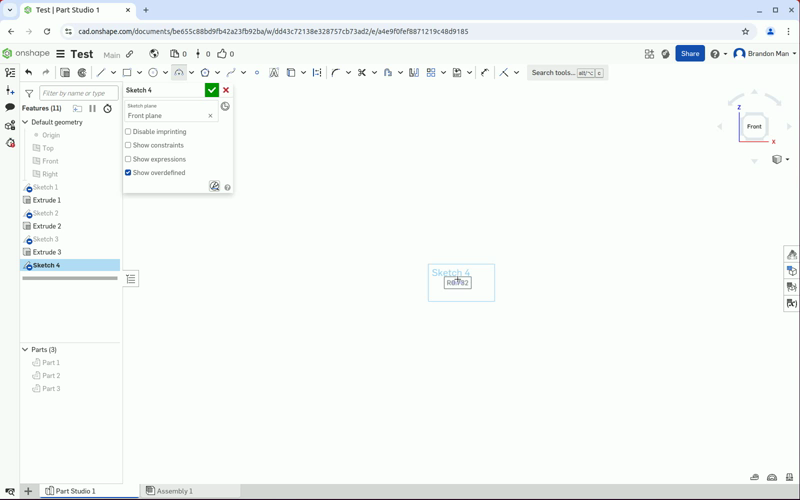
key_up(shift)
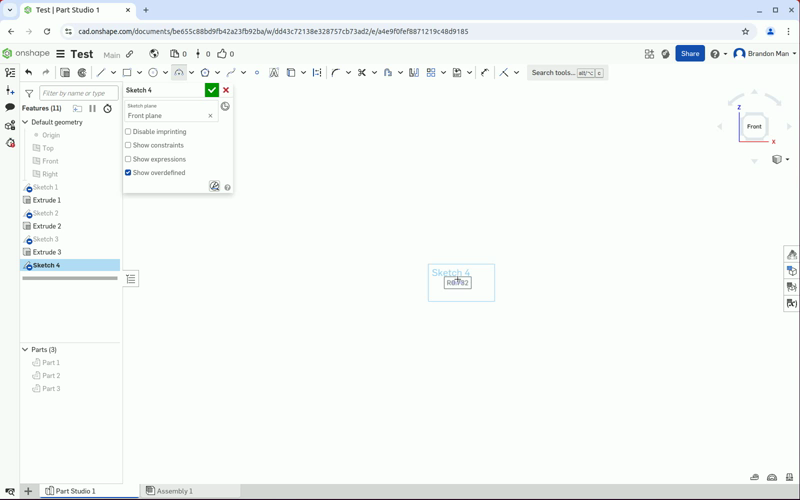
key(esc)
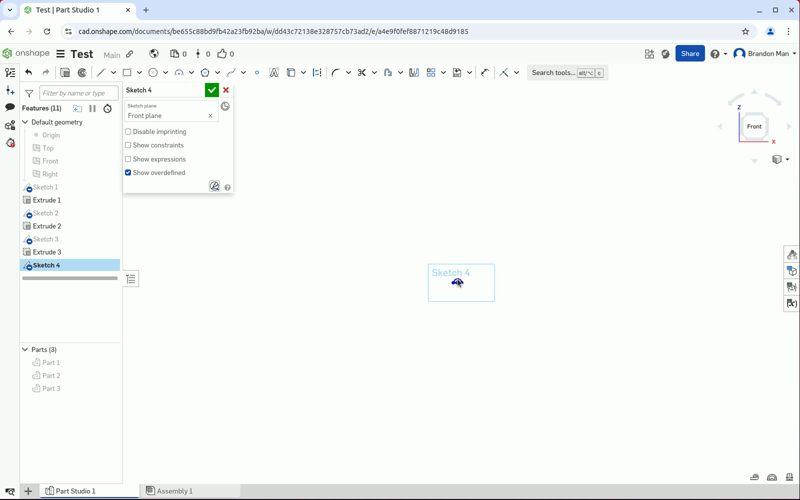
mouse_move(458, 279)
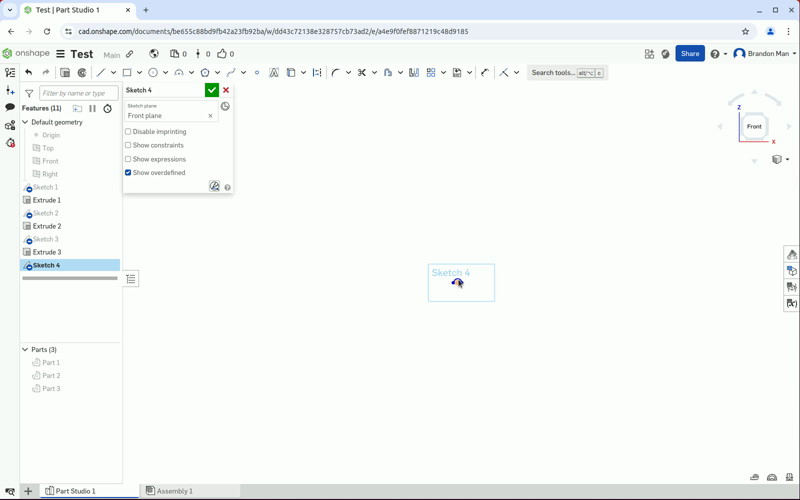
scroll(6)
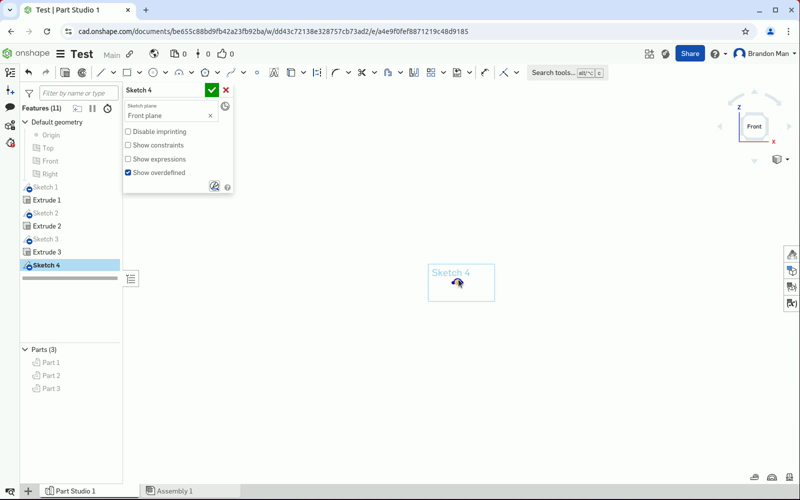
scroll(6)
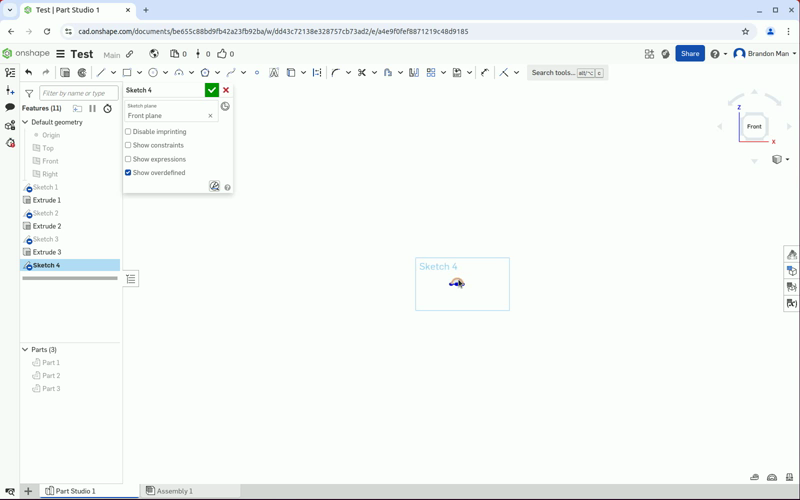
scroll(6)
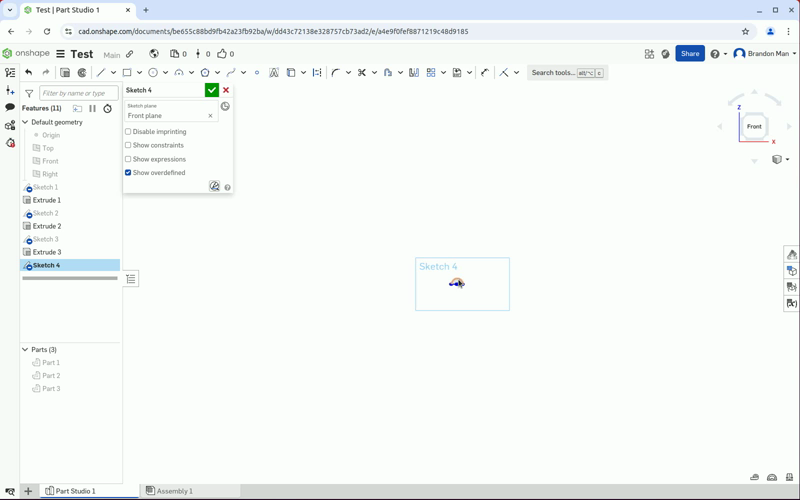
scroll(6)
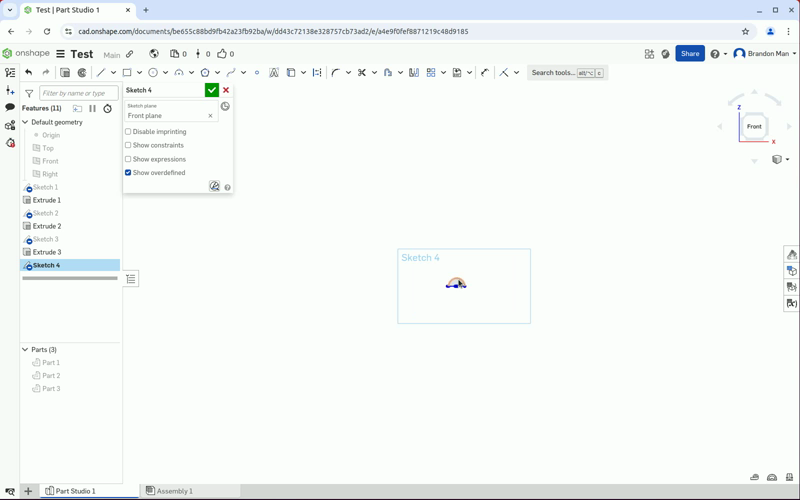
scroll(6)
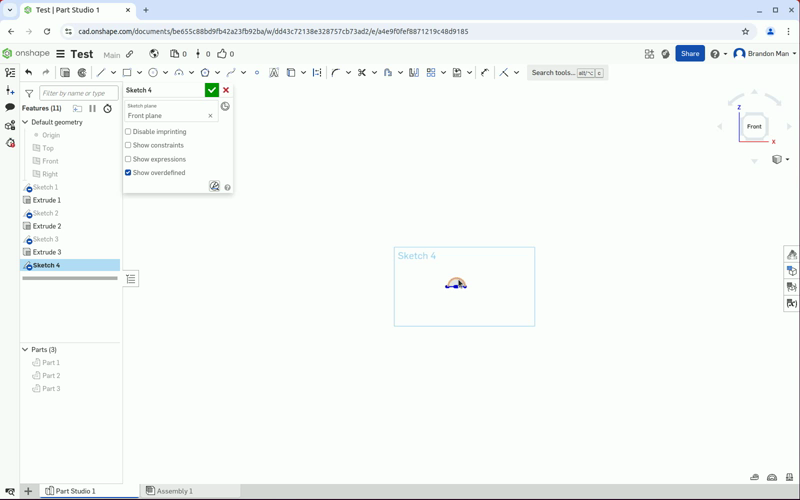
scroll(6)
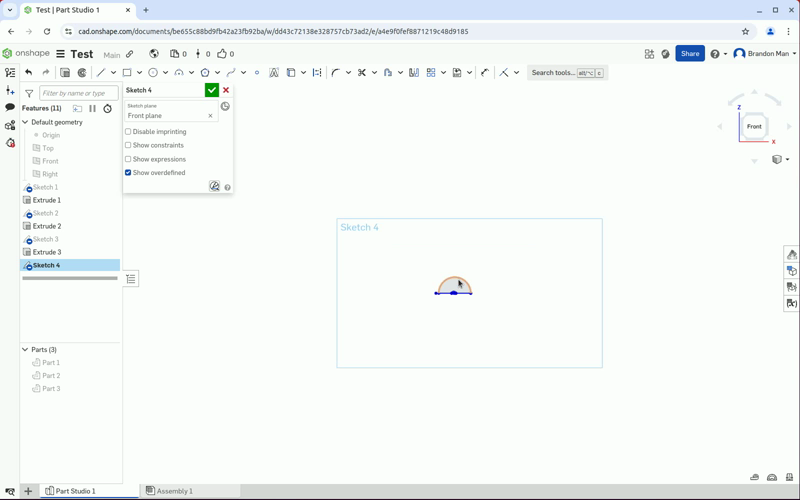
scroll(6)
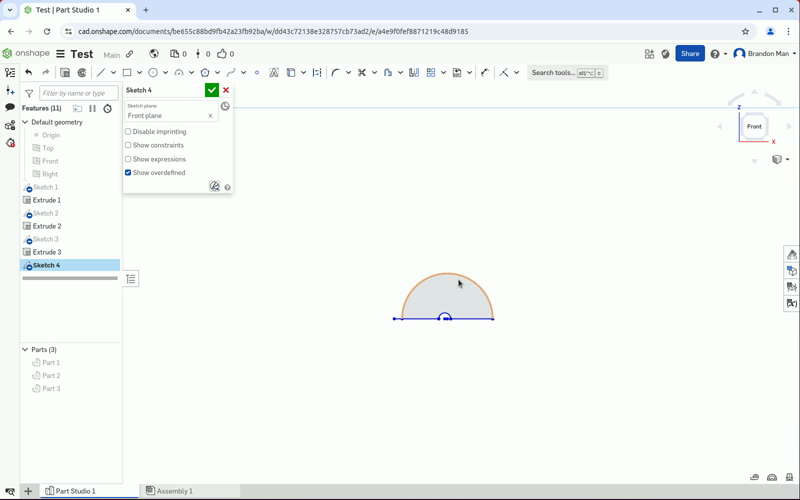
click(458, 279)
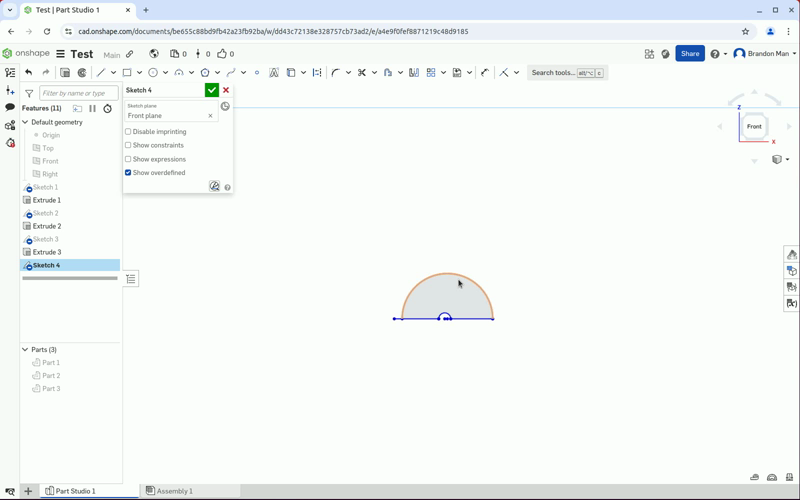
scroll(-6)
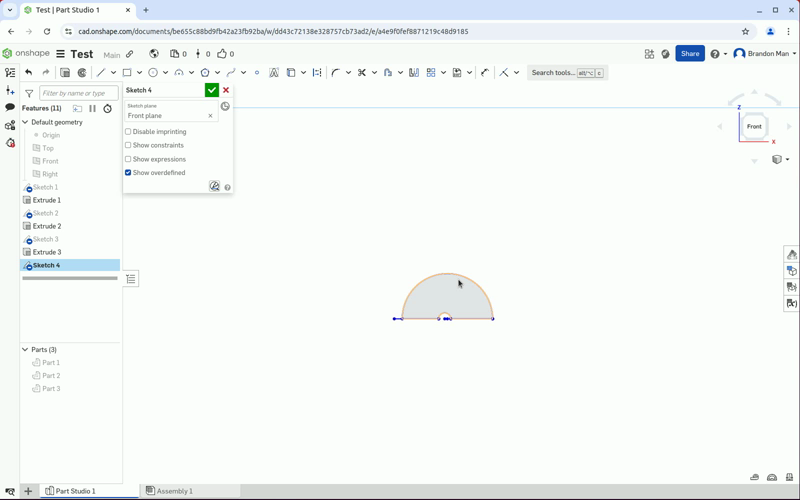
scroll(-6)
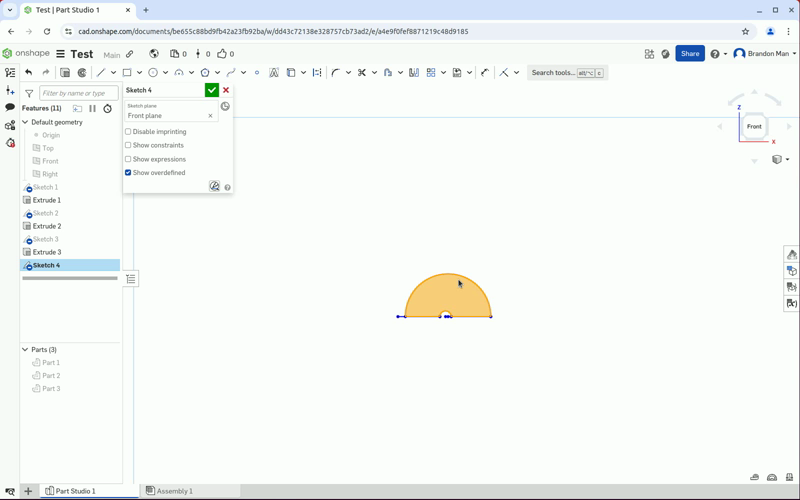
scroll(-6)
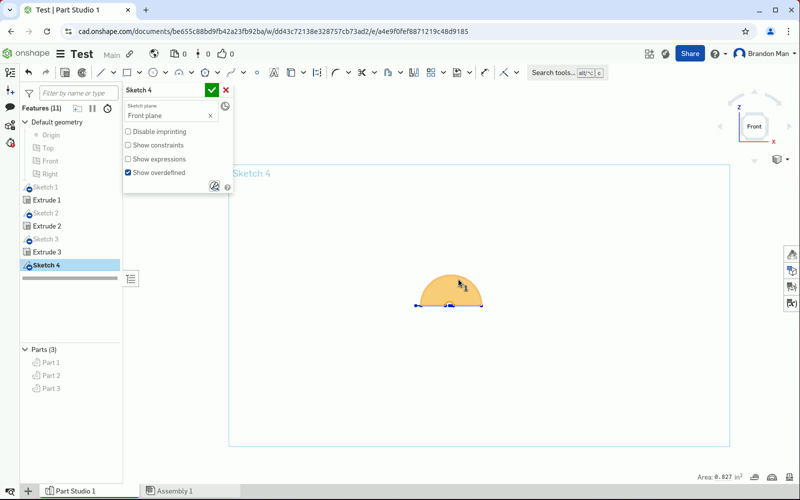
scroll(-6)
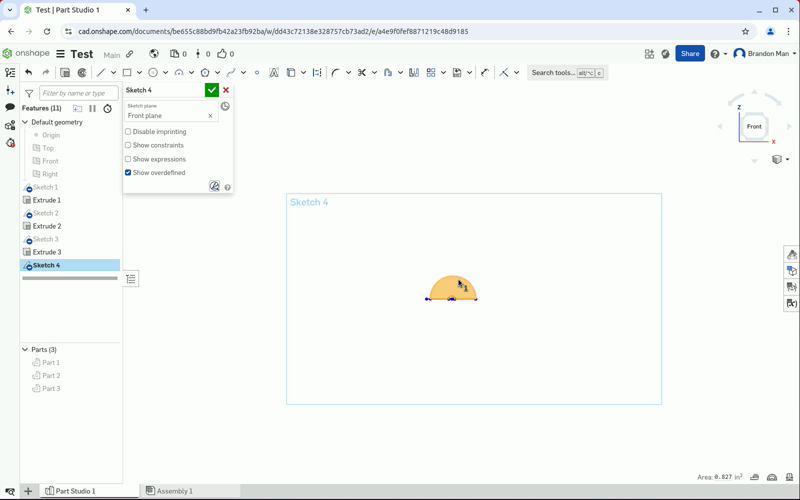
scroll(-6)
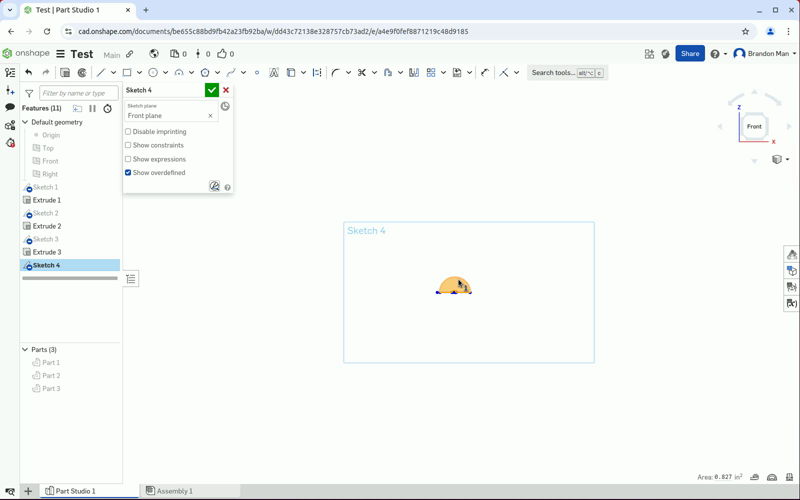
scroll(-6)
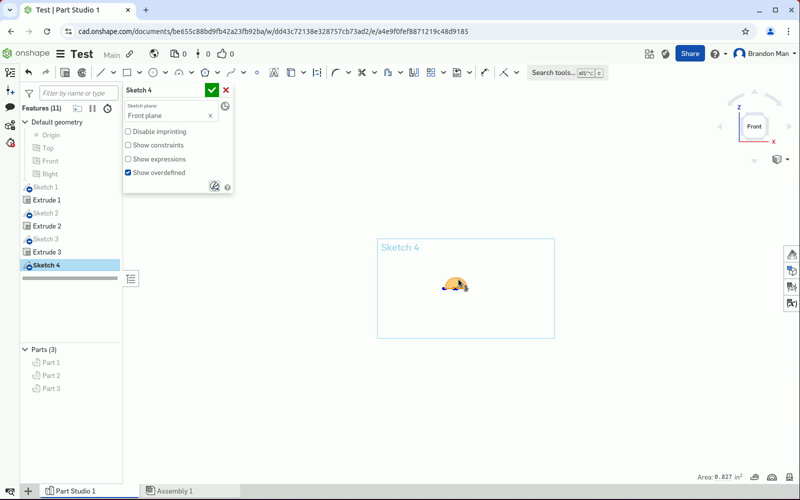
scroll(-6)
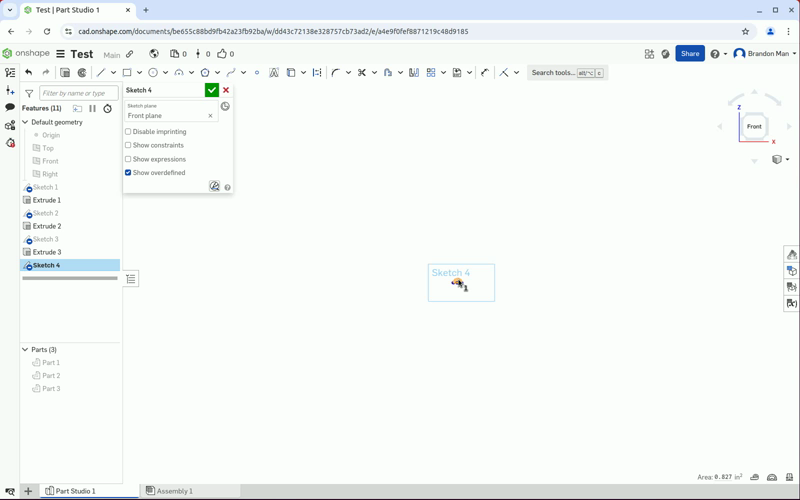
mouse_move(73, 352)
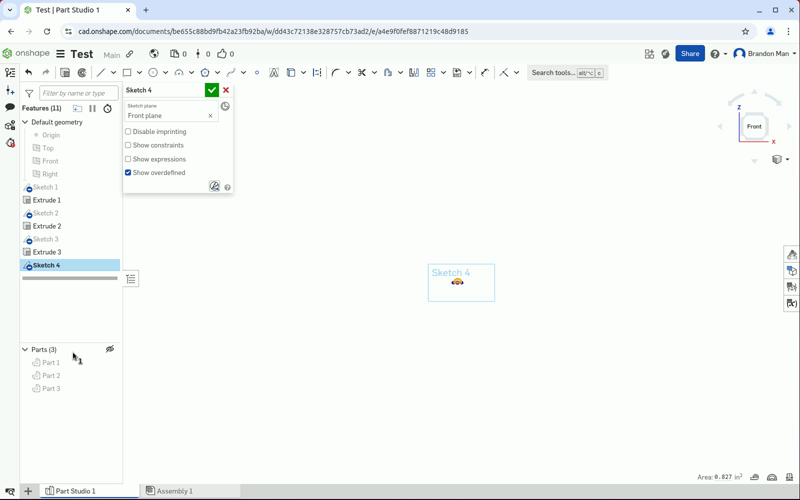
key(shift+y)
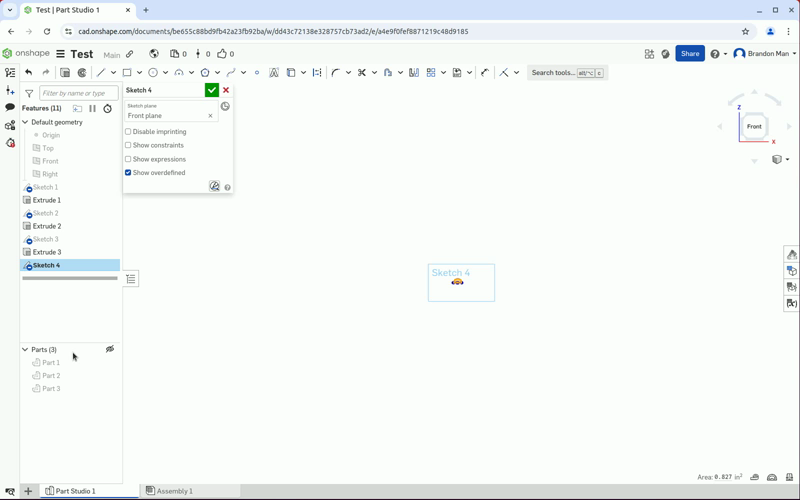
key(shift+e)
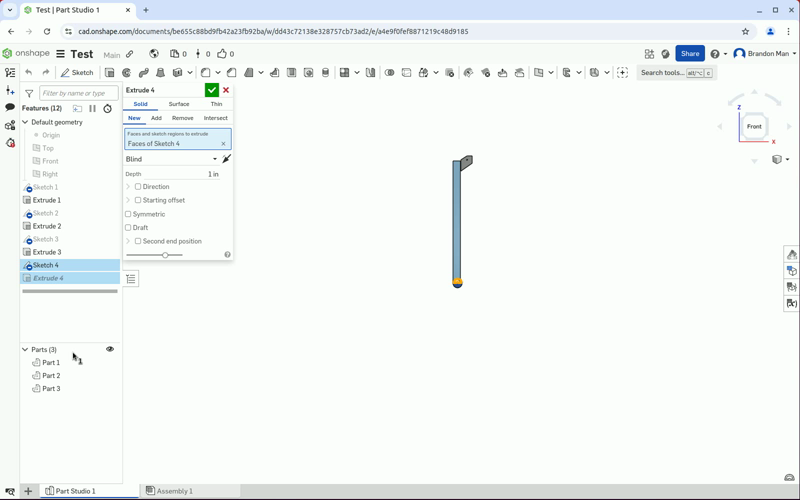
mouse_move(143, 106)
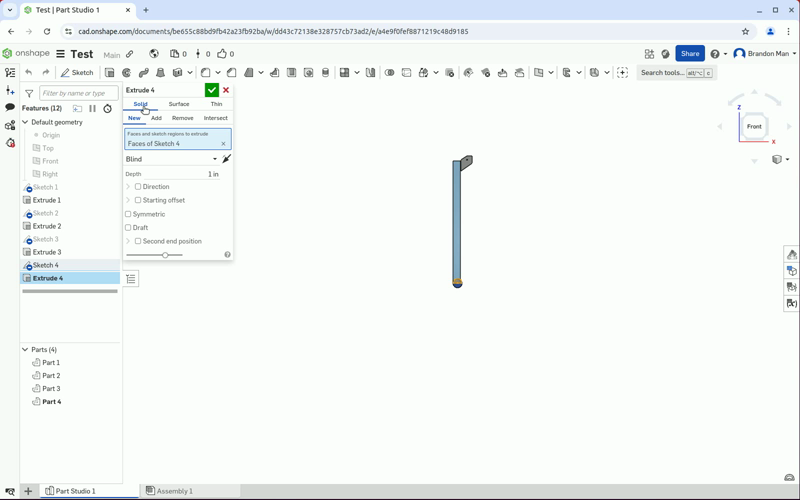
click(143, 106)
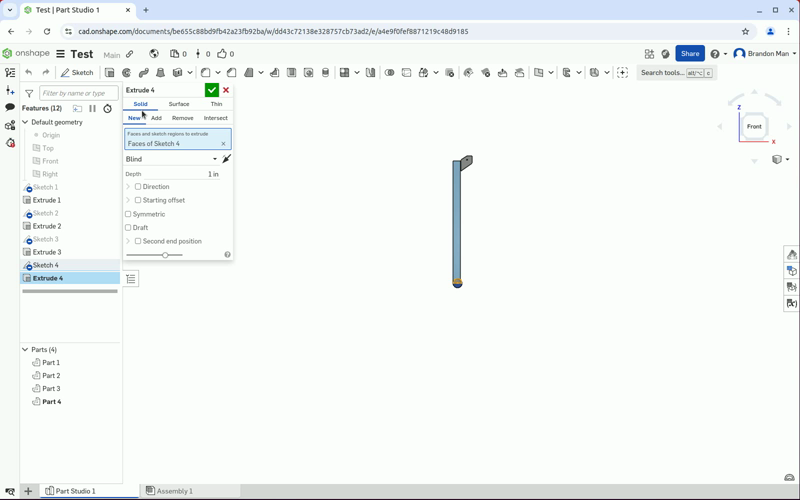
mouse_move(137, 120)
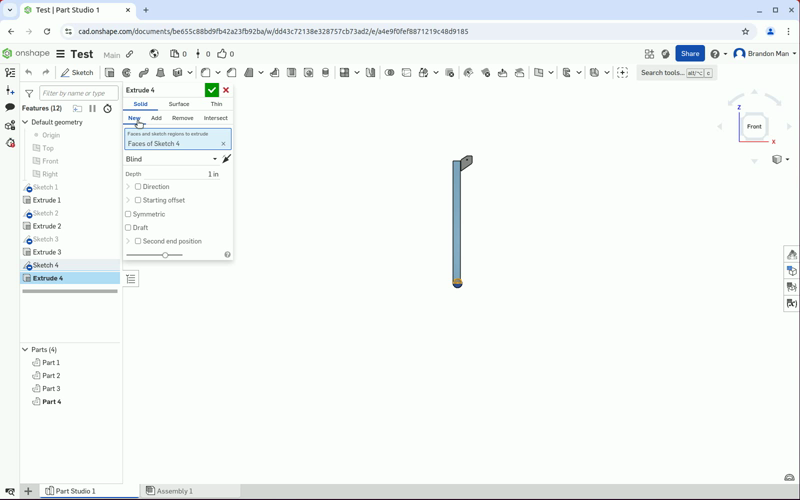
click(137, 120)
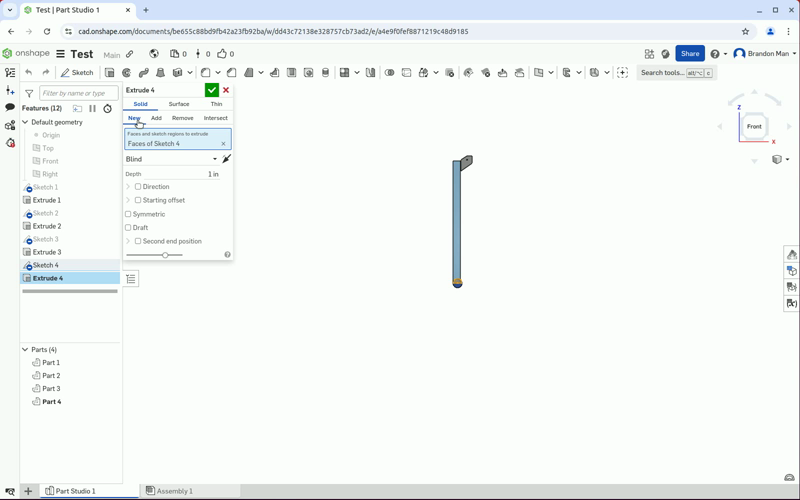
key(tab, 4)
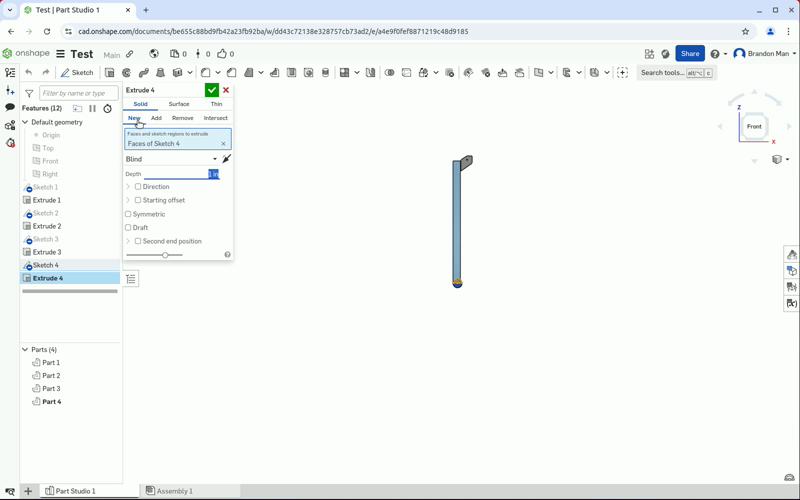
text(0.241)
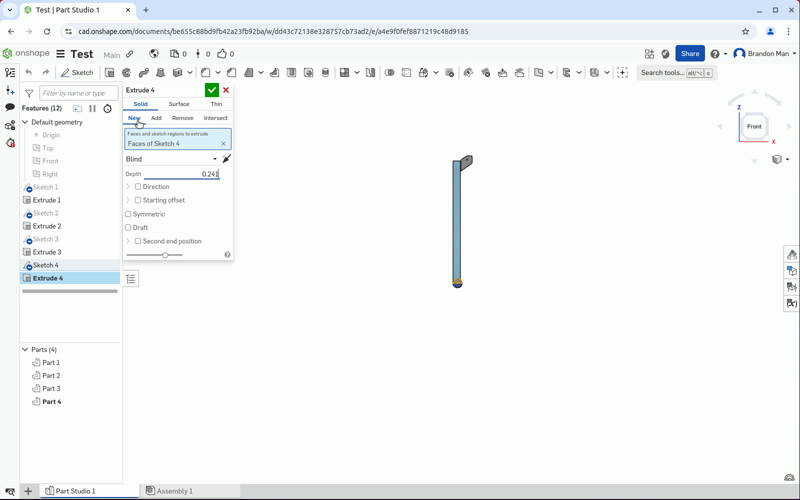
key(enter)
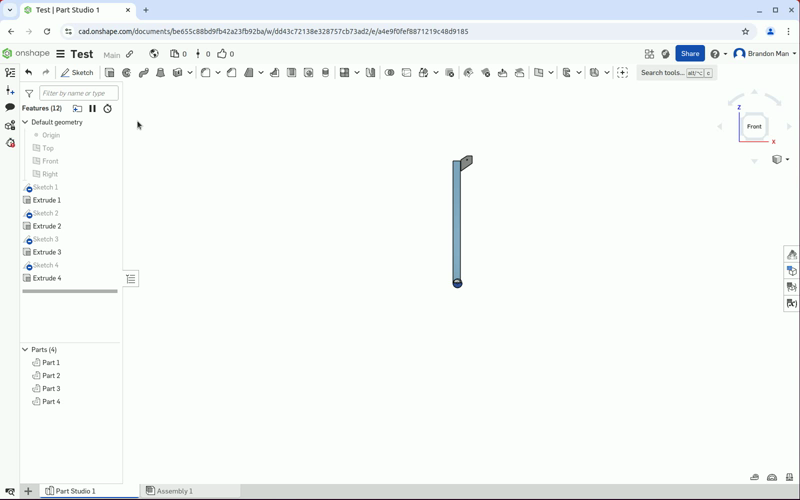
key(shift+h)
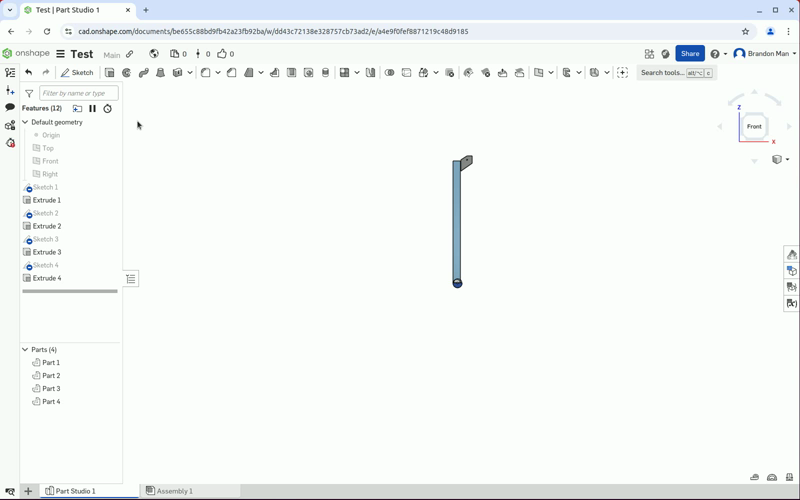
key(shift+h)
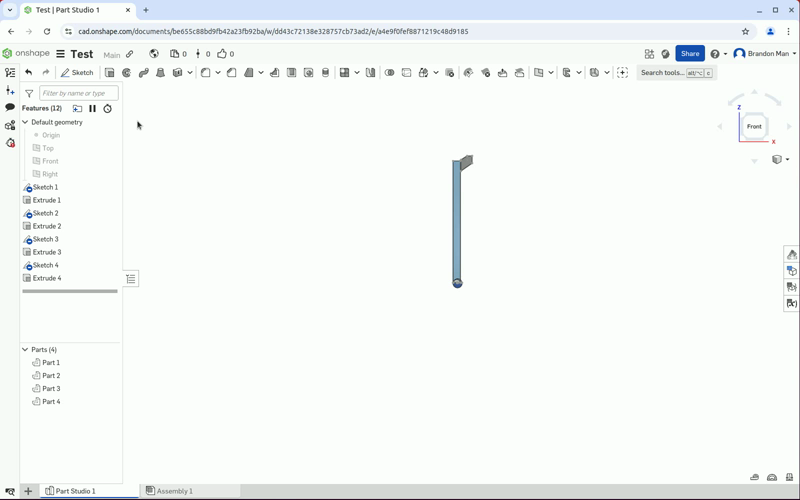
key(shift+7)
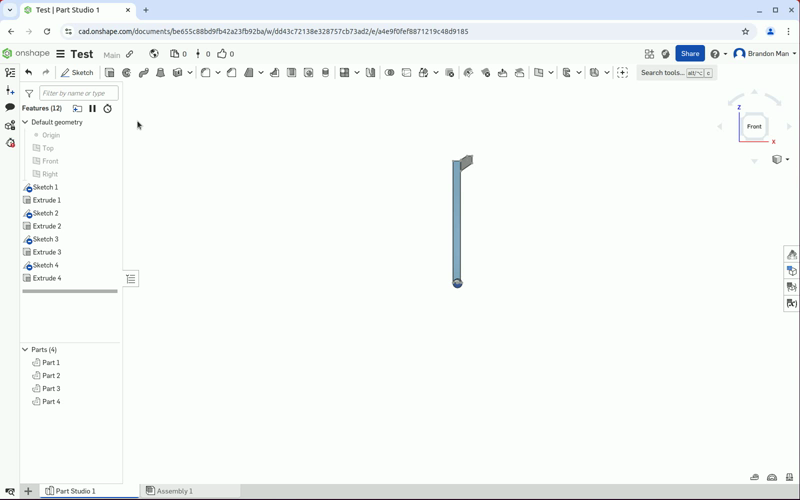
key(left, 2)
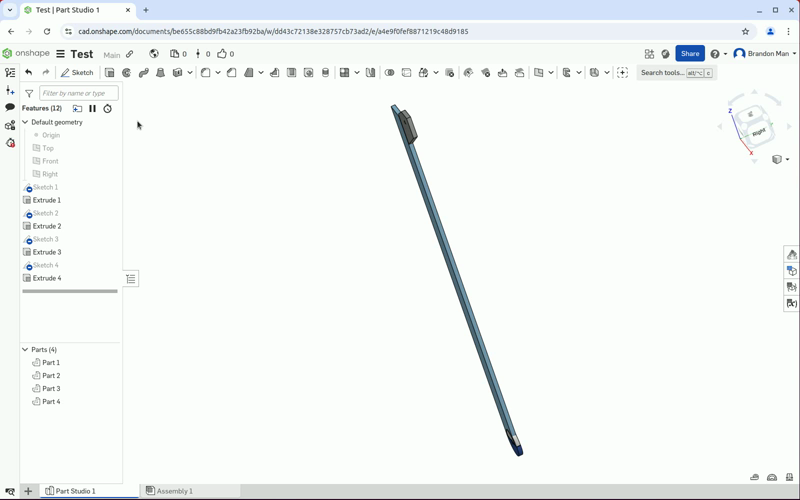
key(down, 2)
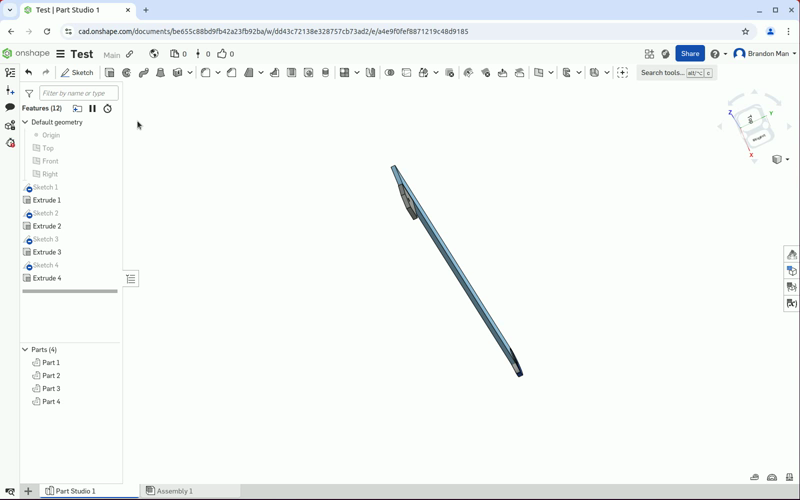
key(up, 2)
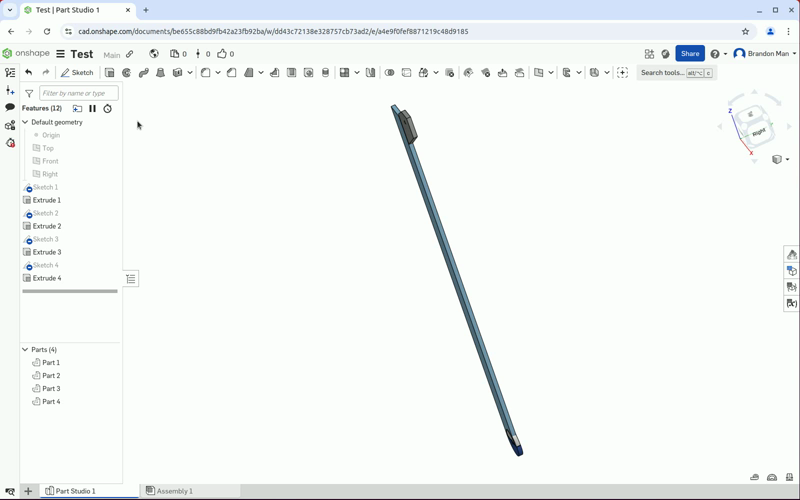
key(right, 2)
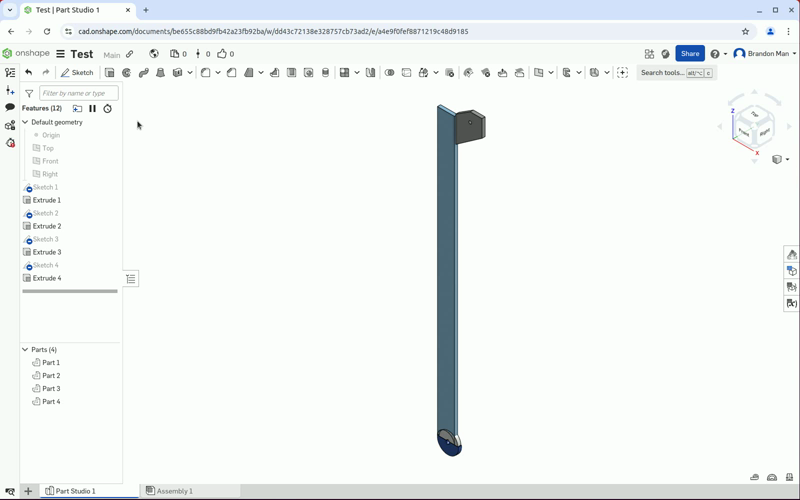
mouse_move(73, 189)
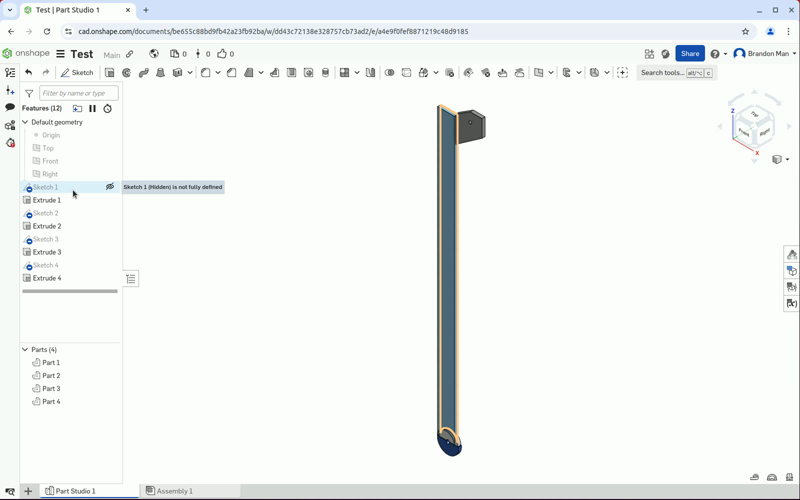
click(73, 189)